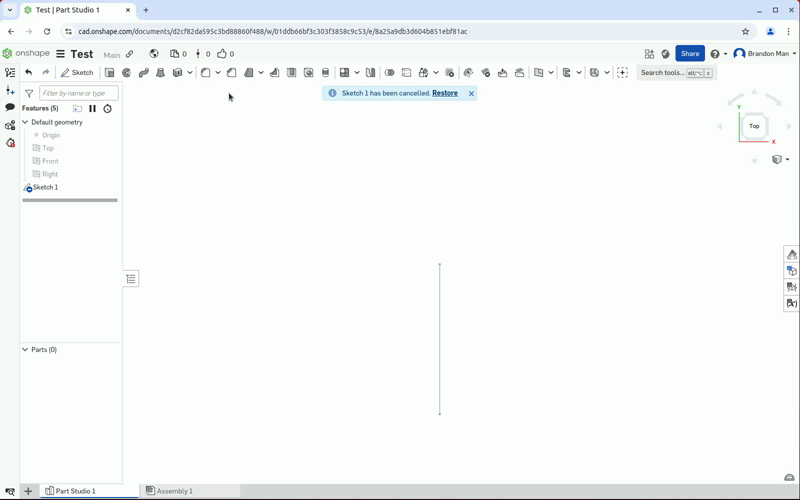
key(shift+h)
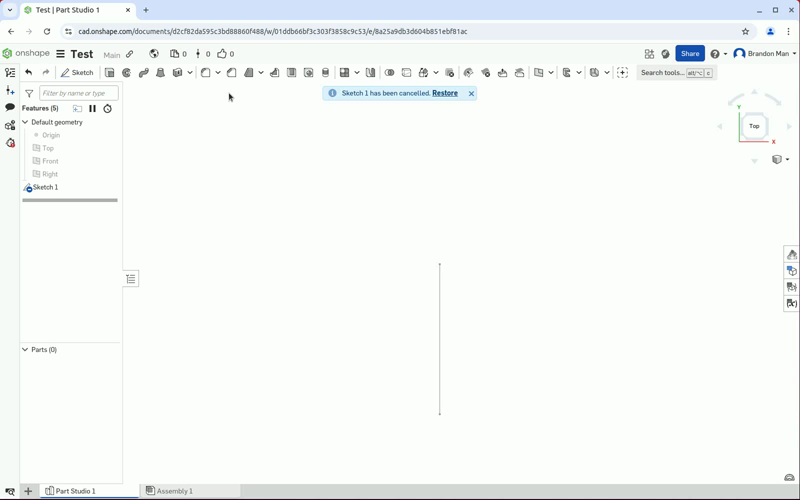
key(shift+s)
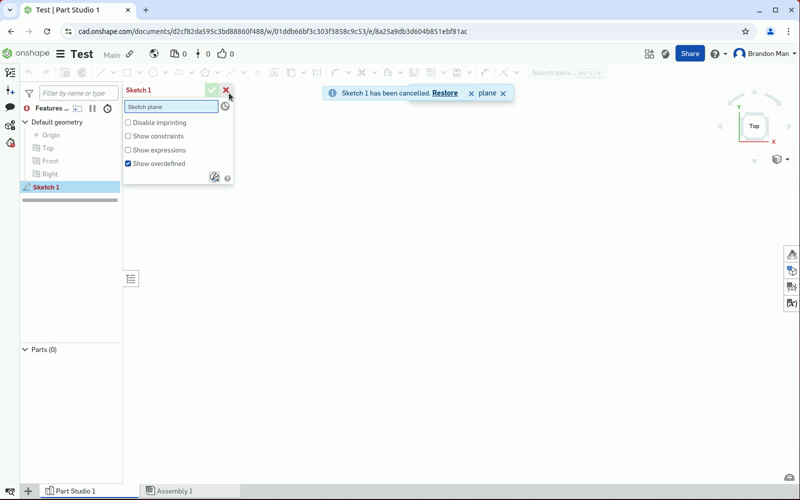
mouse_move(73, 150)
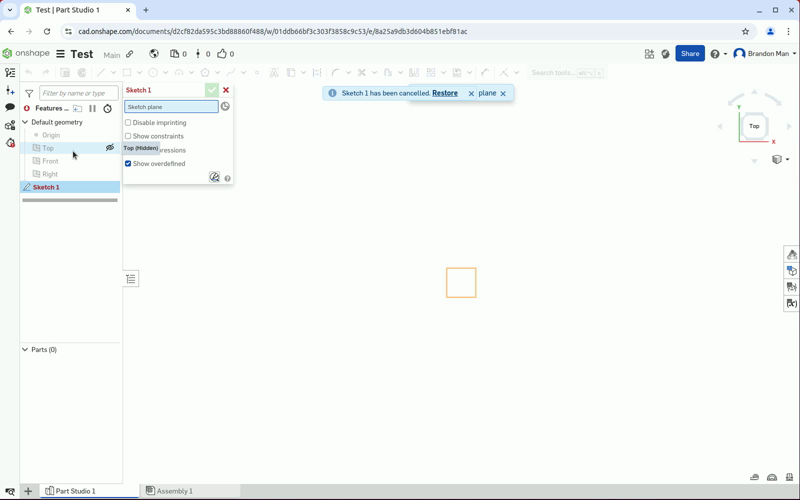
click(73, 150)
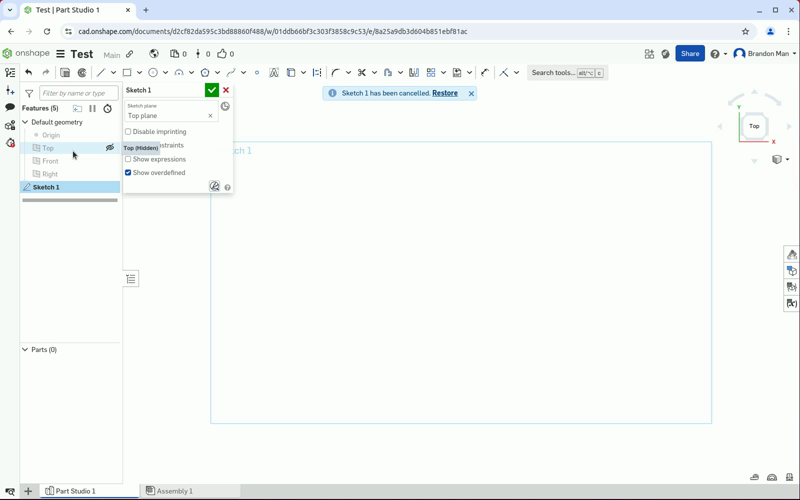
mouse_move(73, 352)
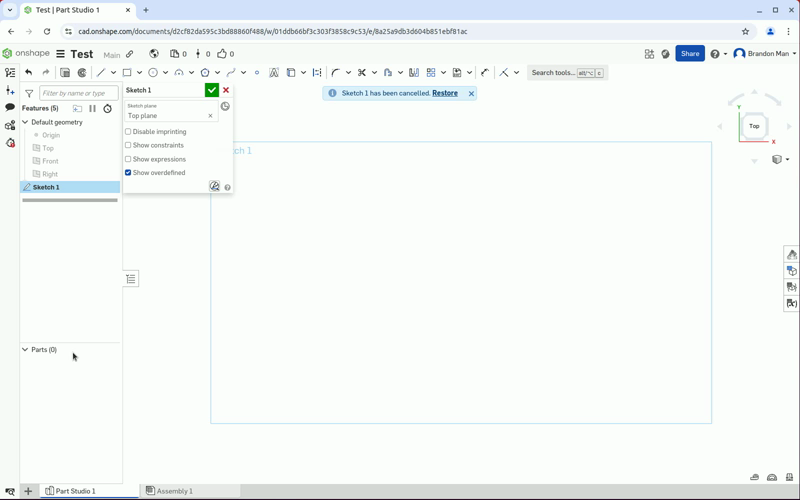
key(y)
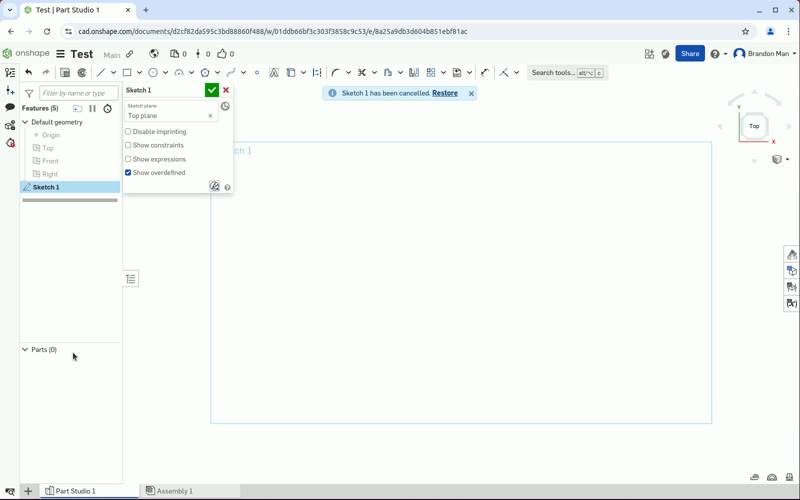
key(c)
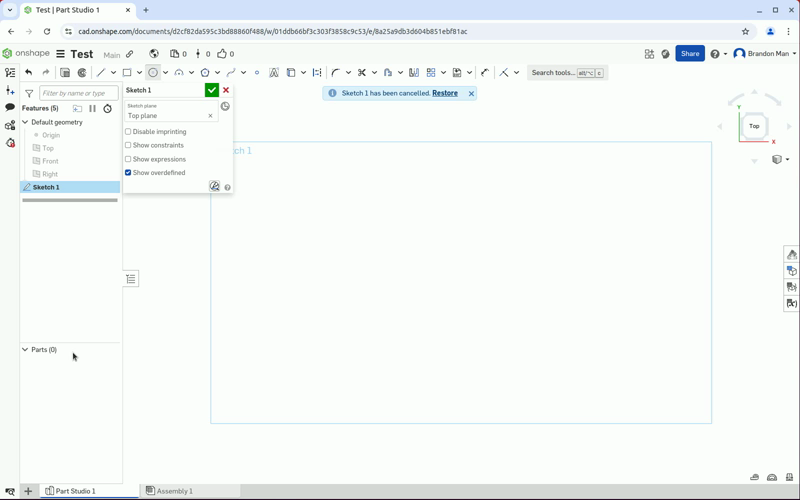
key_down(shift)
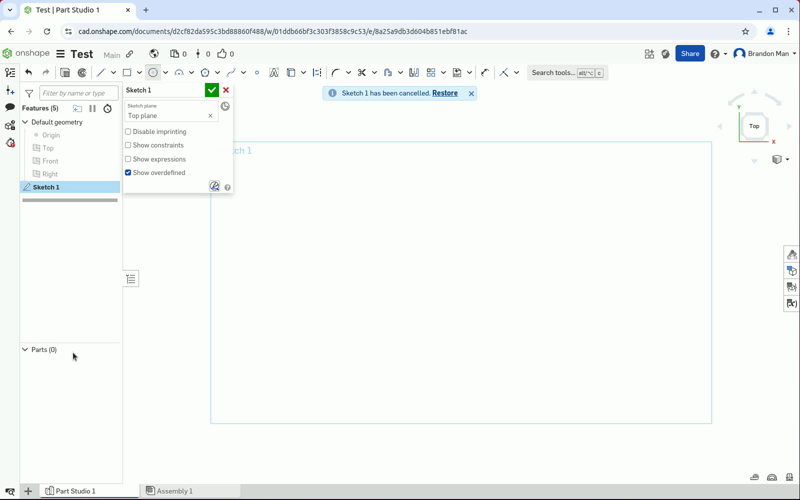
mouse_move(461, 282)
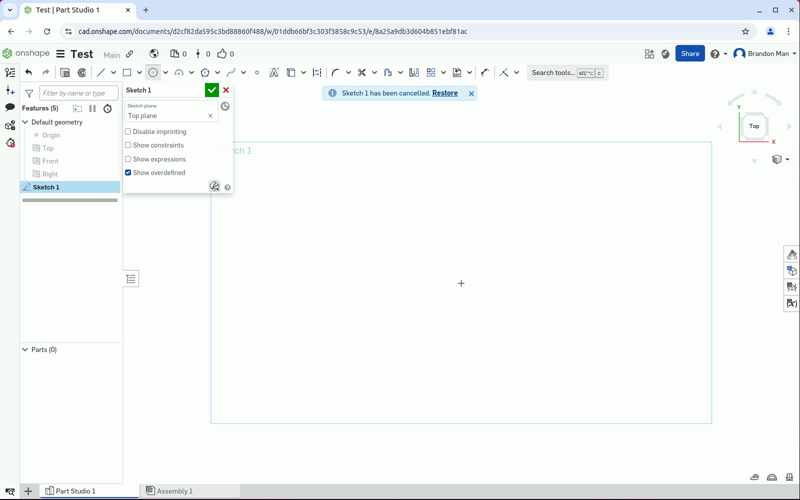
click(461, 282)
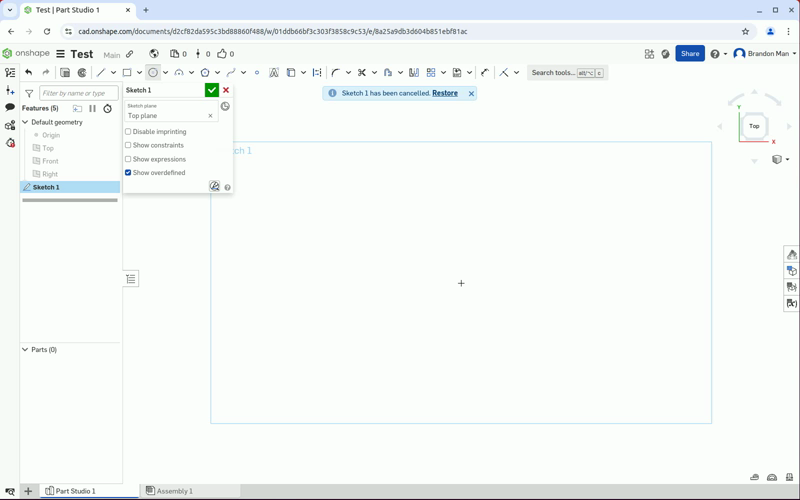
key_up(shift)
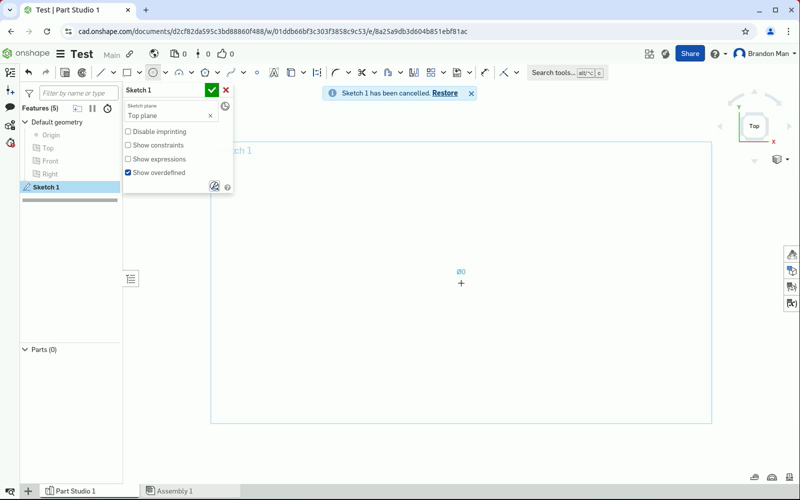
mouse_move(487, 282)
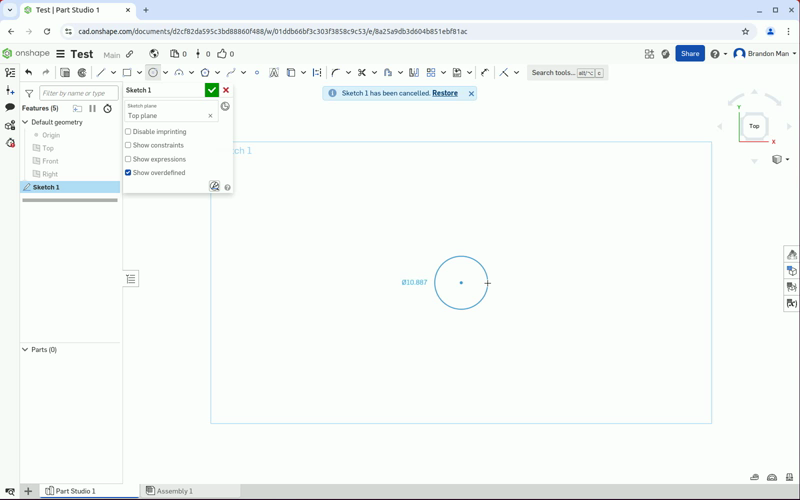
click(487, 282)
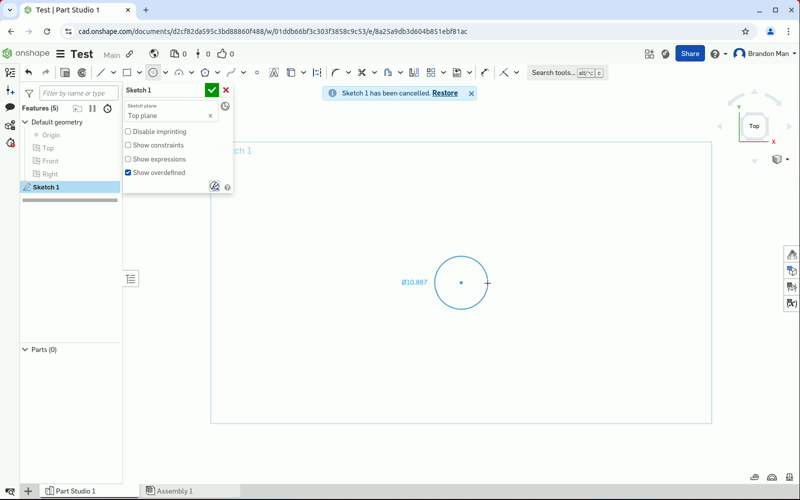
key(esc)
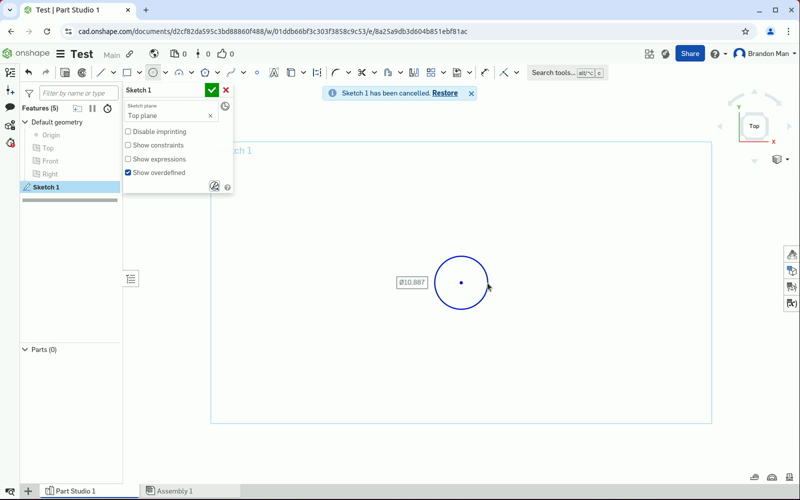
key(c)
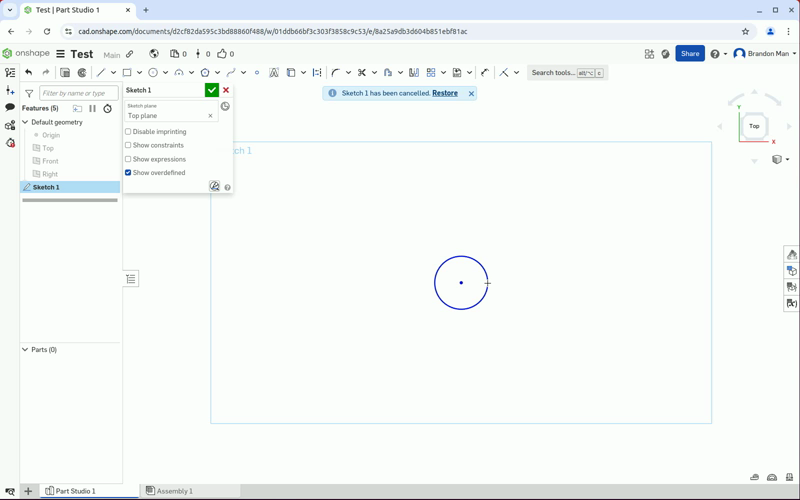
key_down(shift)
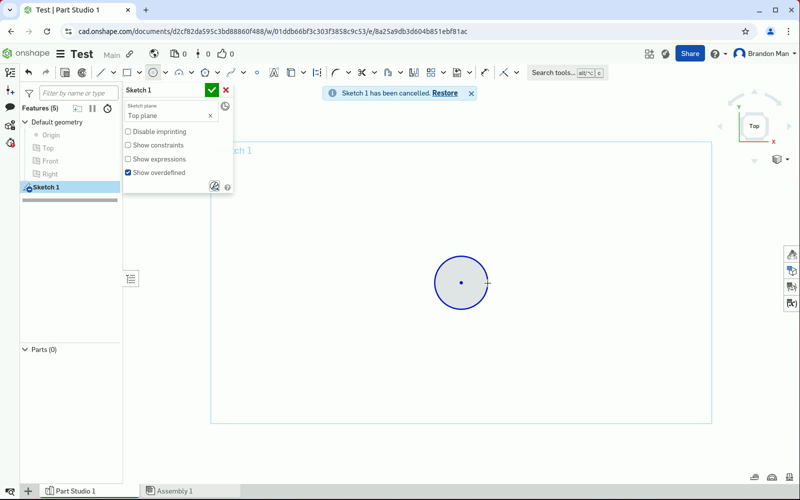
mouse_move(461, 282)
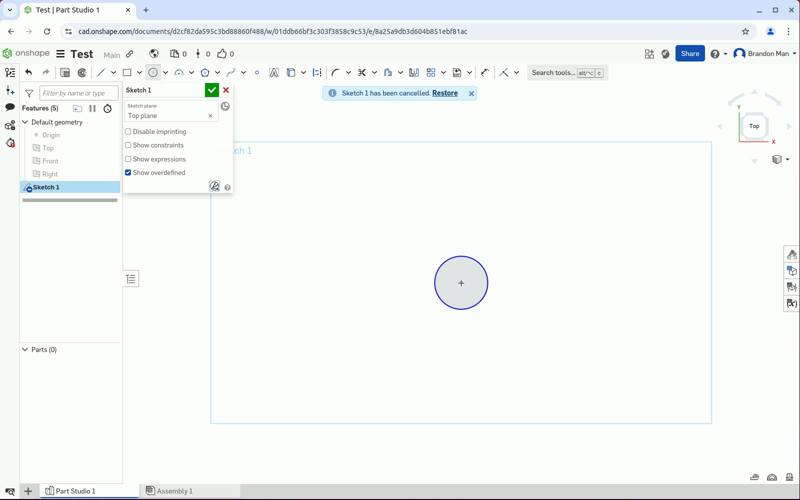
click(461, 282)
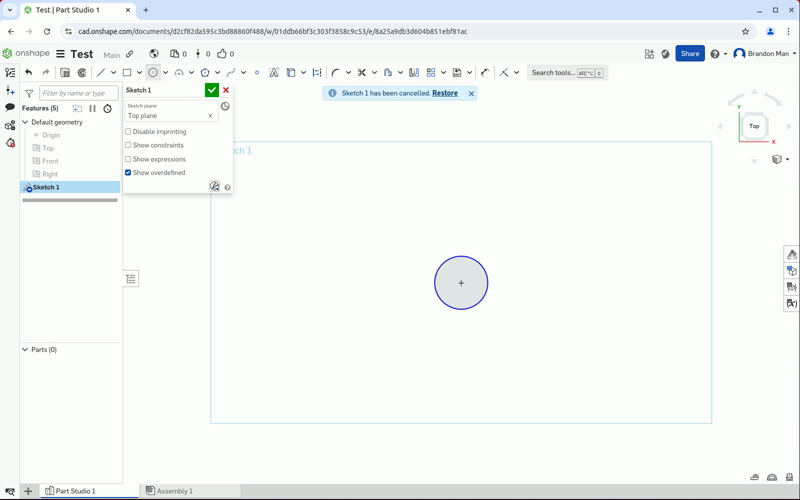
key_up(shift)
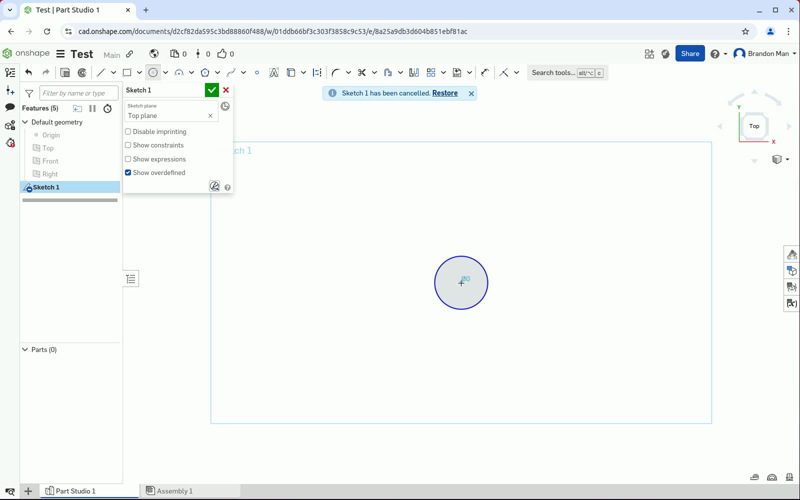
mouse_move(483, 282)
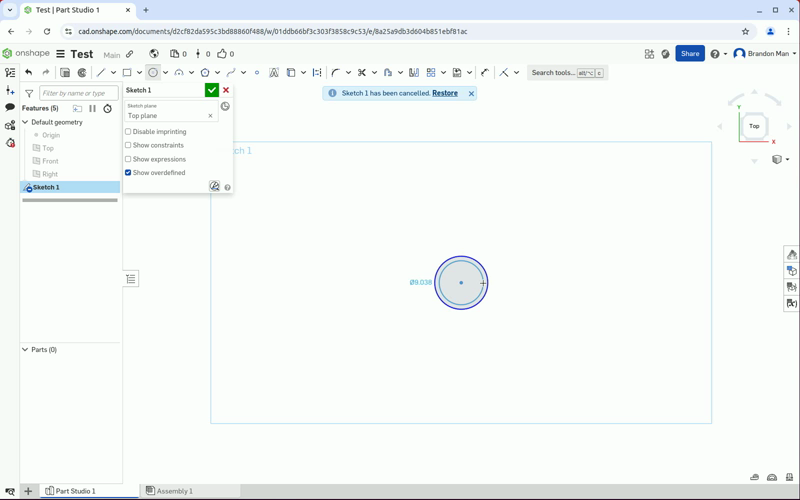
click(483, 282)
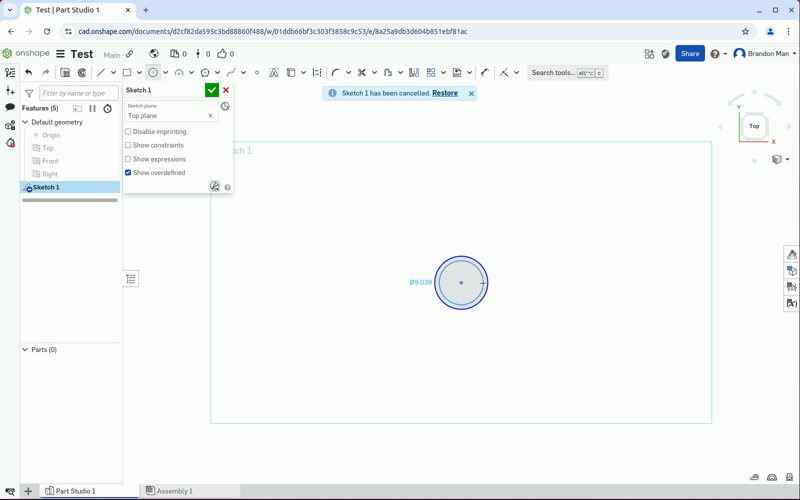
key(esc)
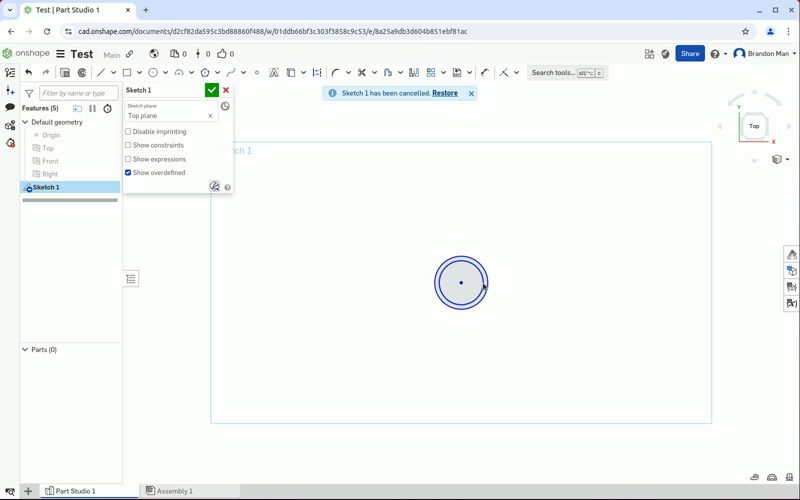
mouse_move(466, 260)
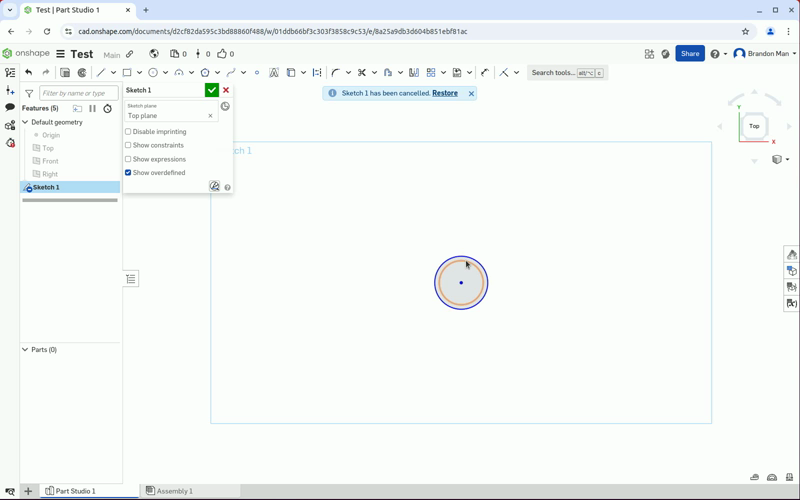
scroll(6)
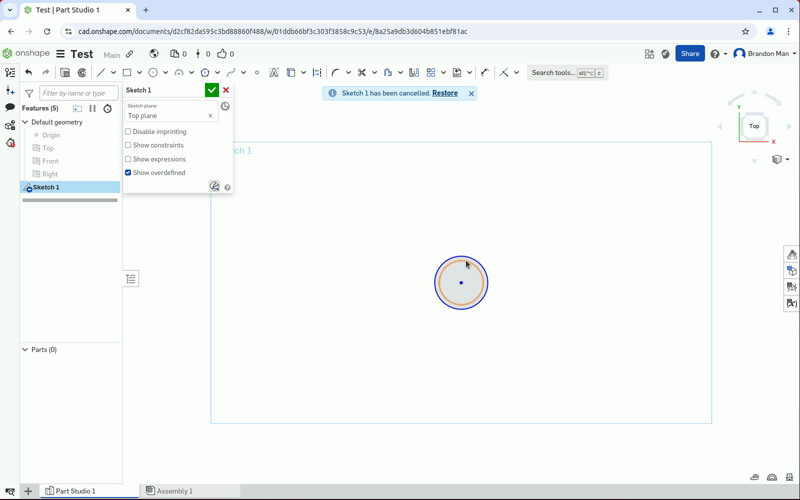
scroll(6)
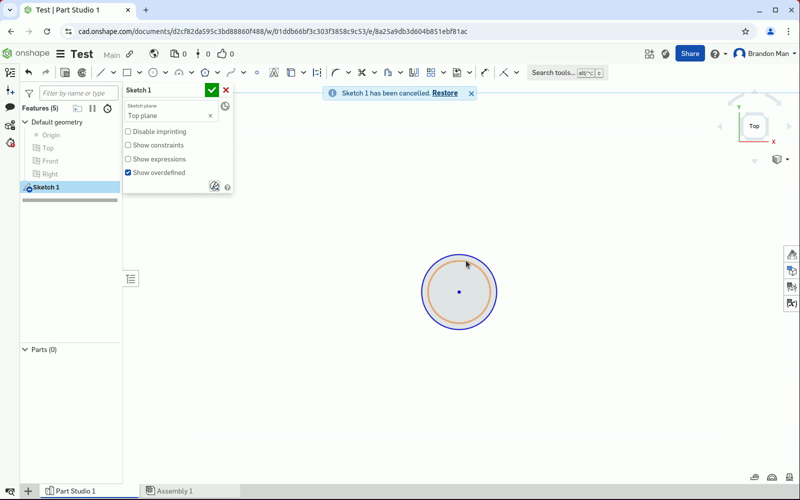
scroll(6)
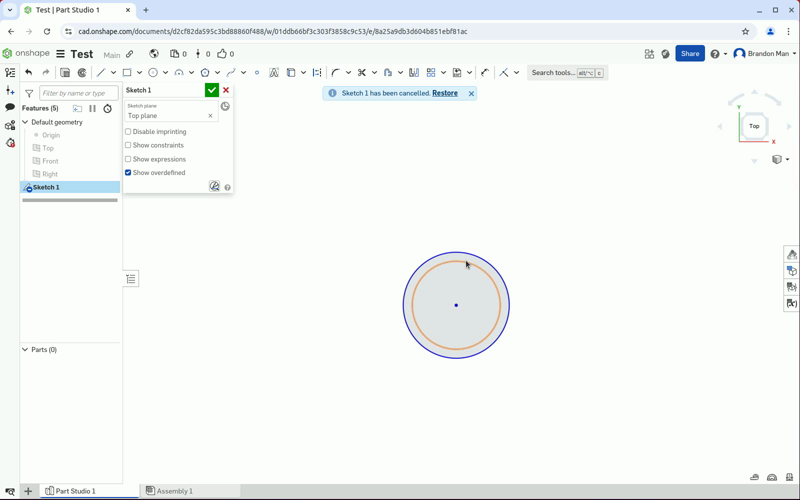
scroll(6)
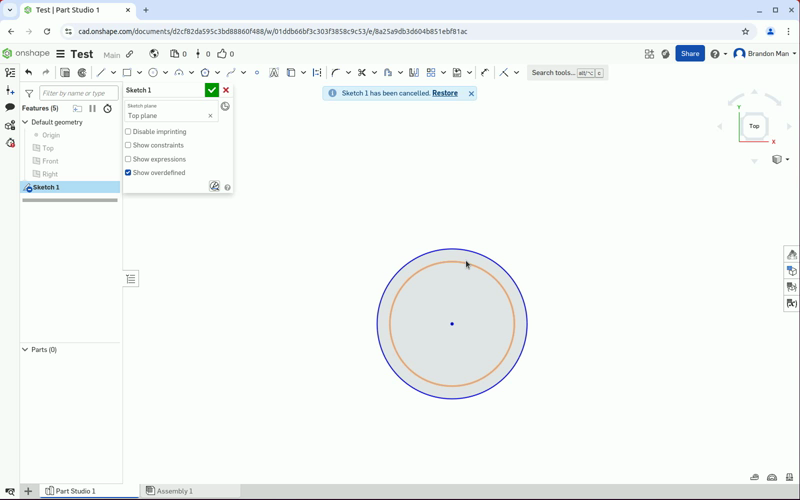
scroll(6)
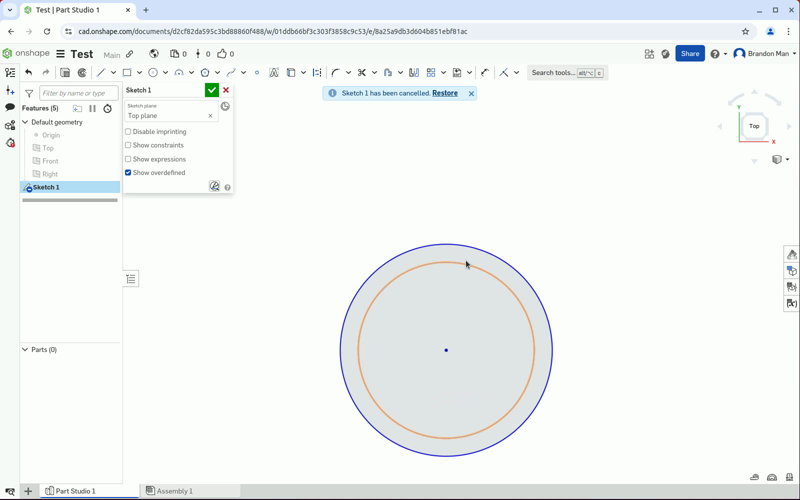
scroll(6)
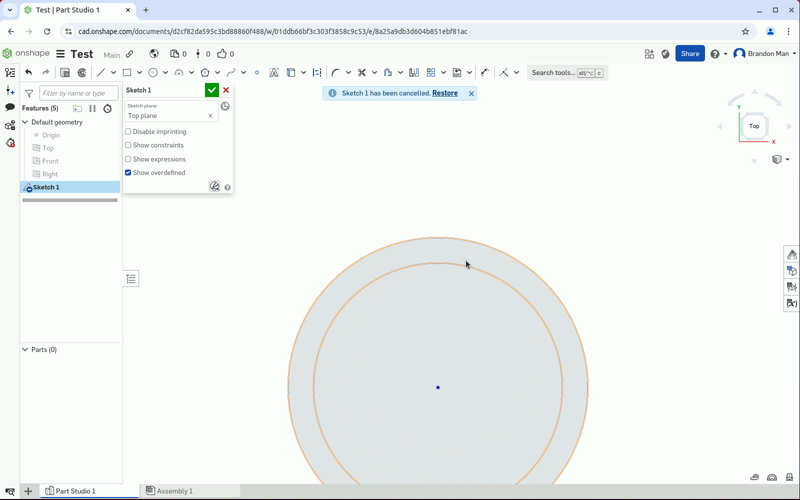
scroll(6)
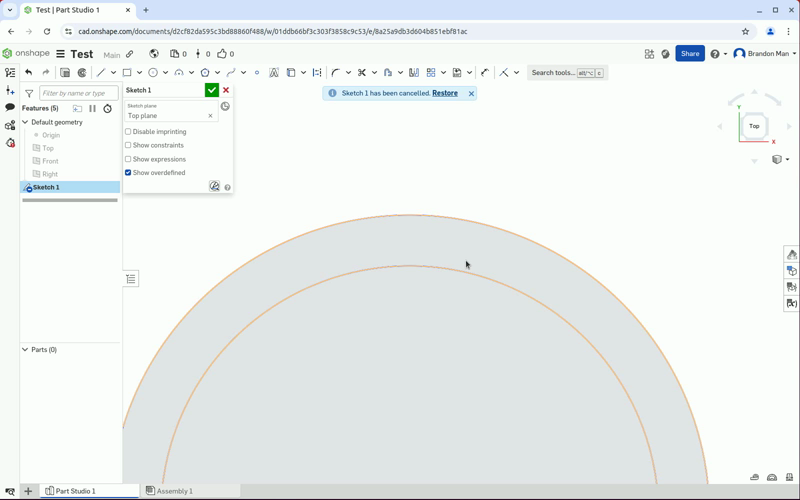
click(466, 260)
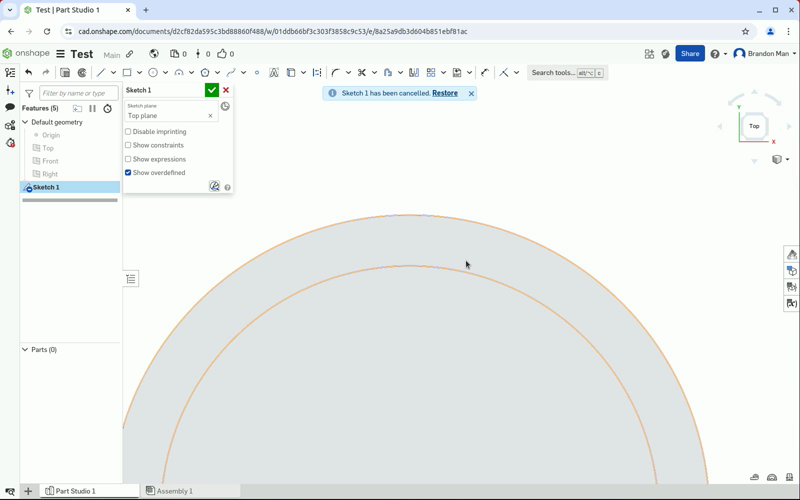
scroll(-6)
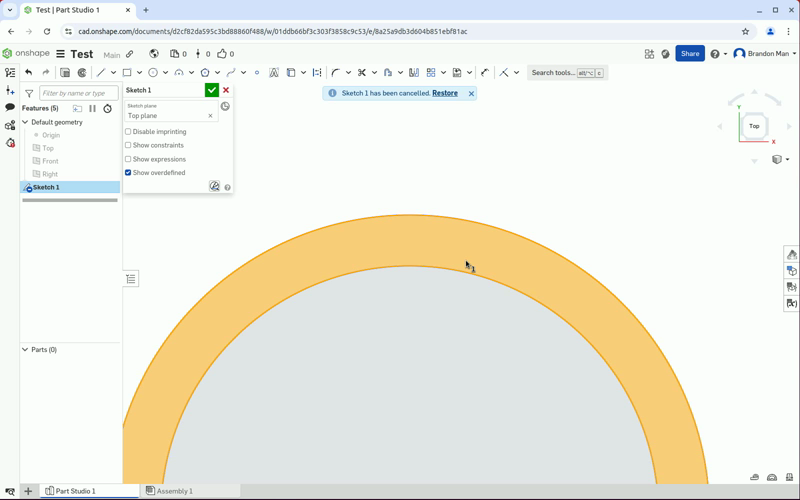
scroll(-6)
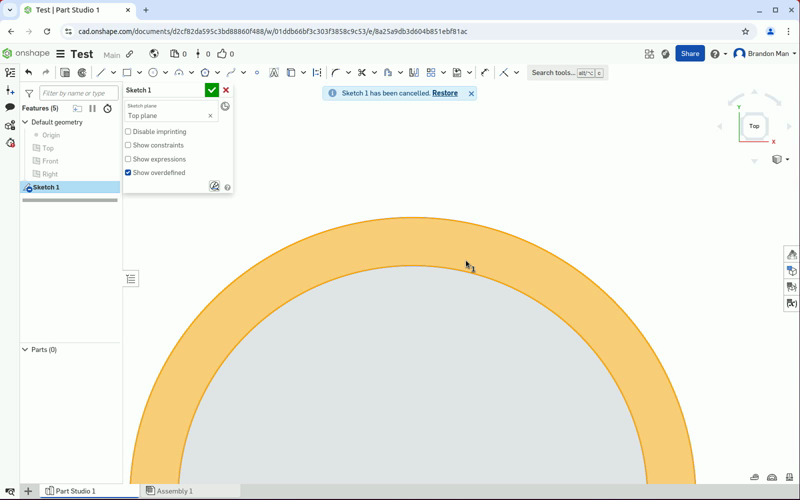
scroll(-6)
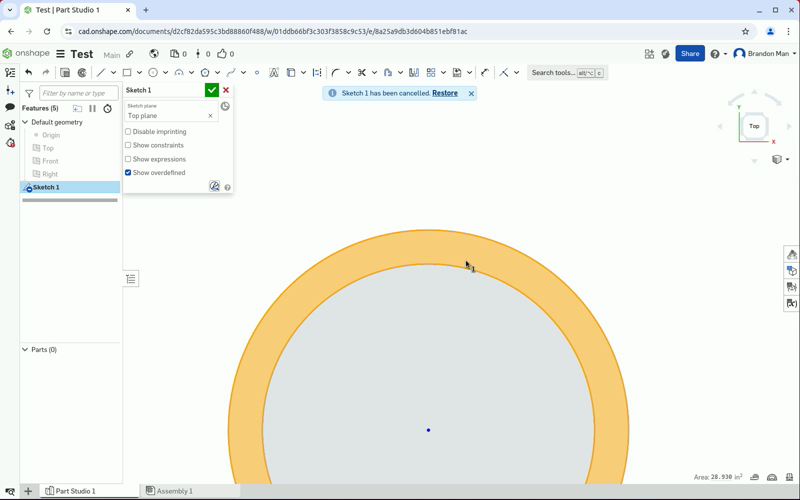
scroll(-6)
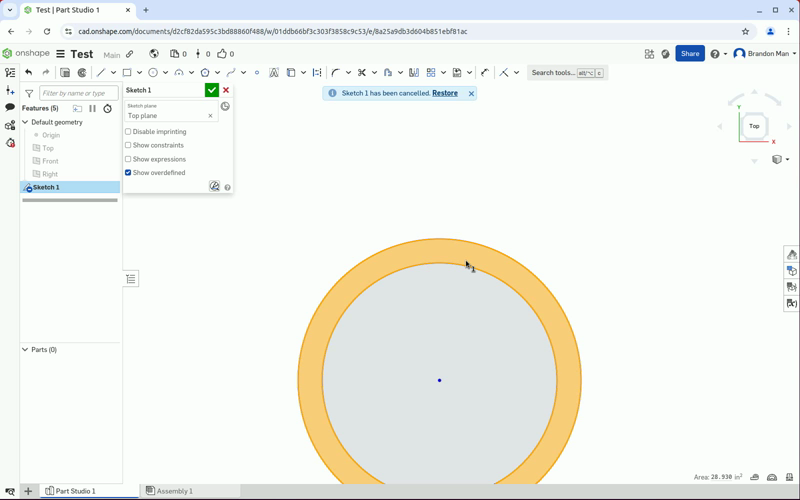
scroll(-6)
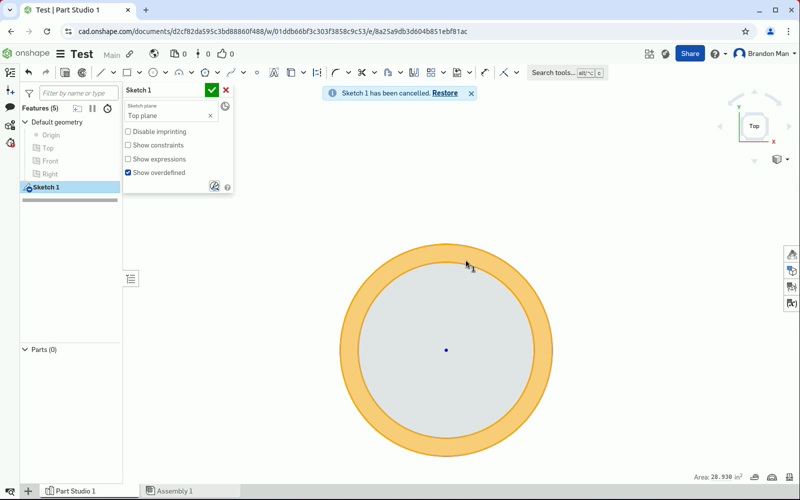
scroll(-6)
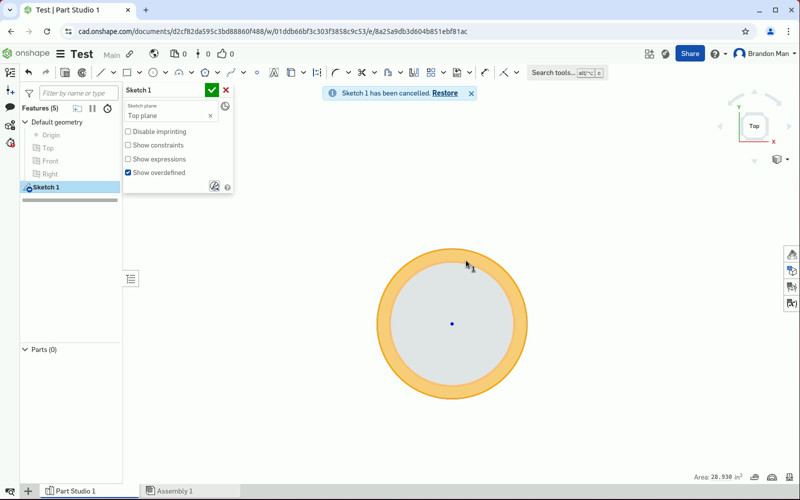
scroll(-6)
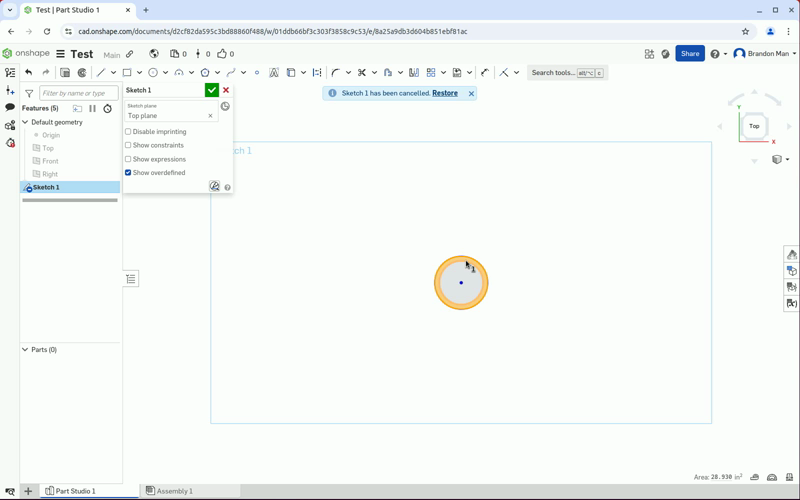
mouse_move(73, 352)
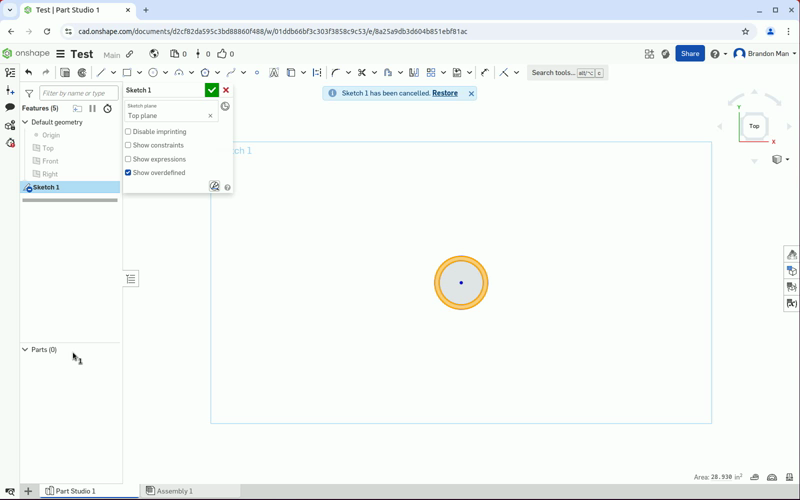
key(shift+y)
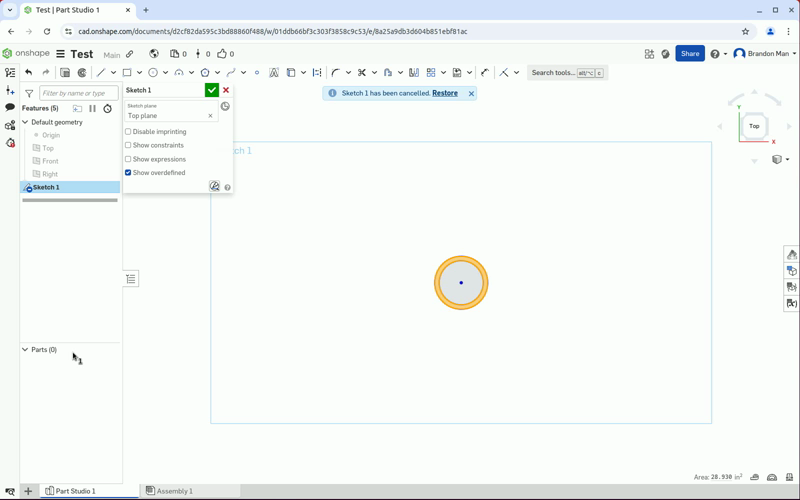
key(shift+e)
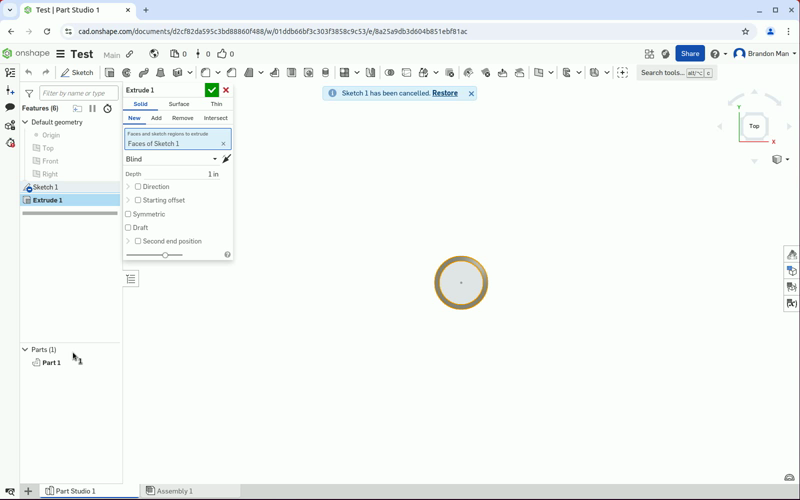
mouse_move(143, 106)
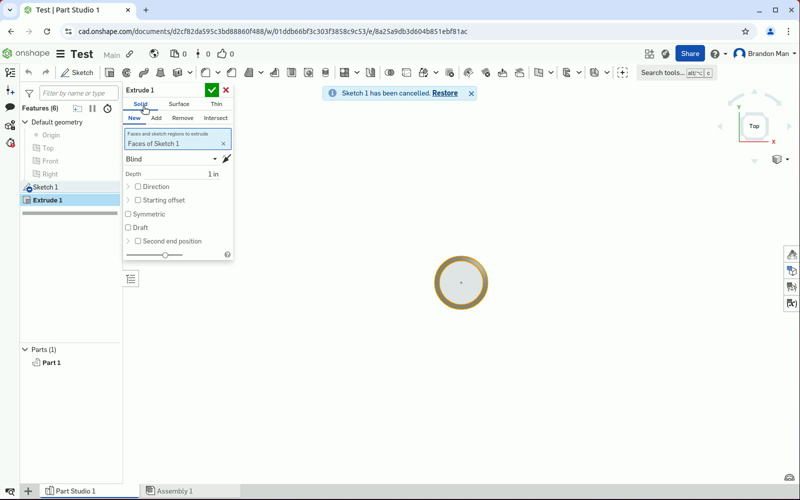
click(143, 106)
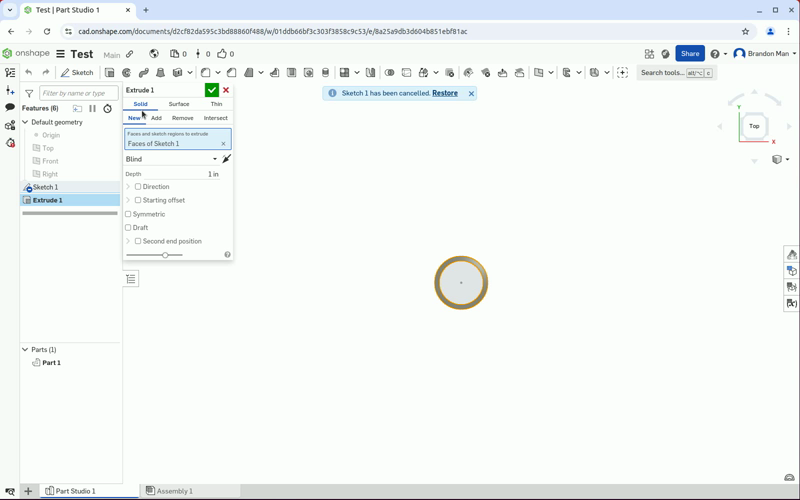
mouse_move(137, 120)
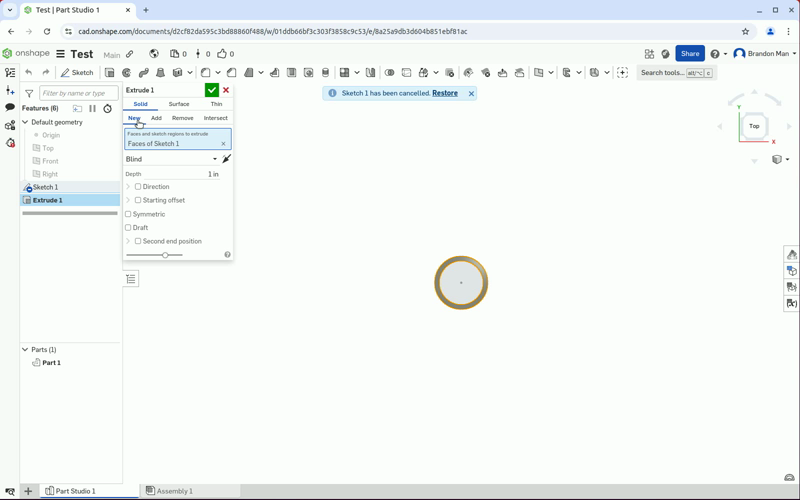
click(137, 120)
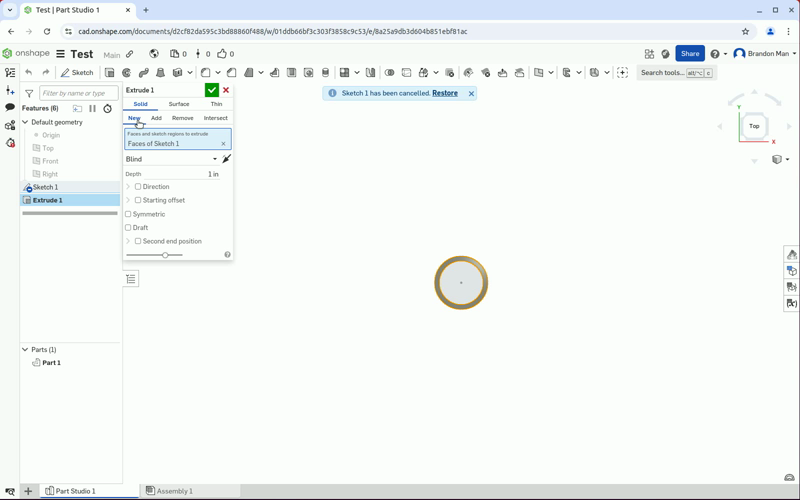
key(tab, 4)
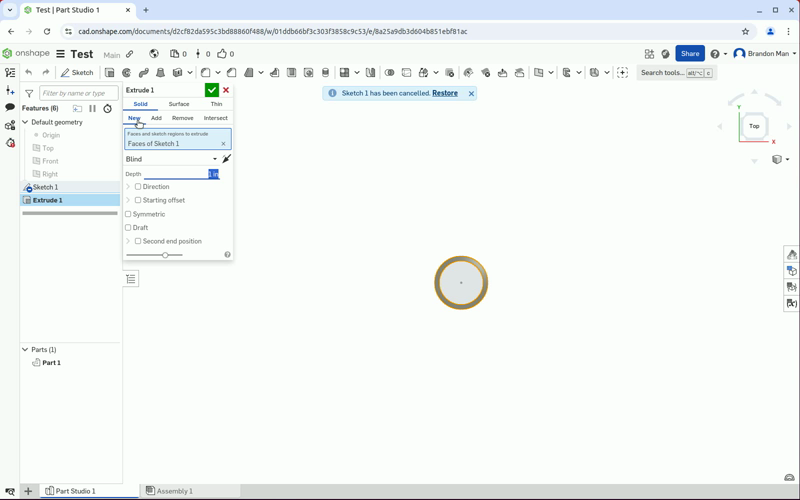
text(23.108)
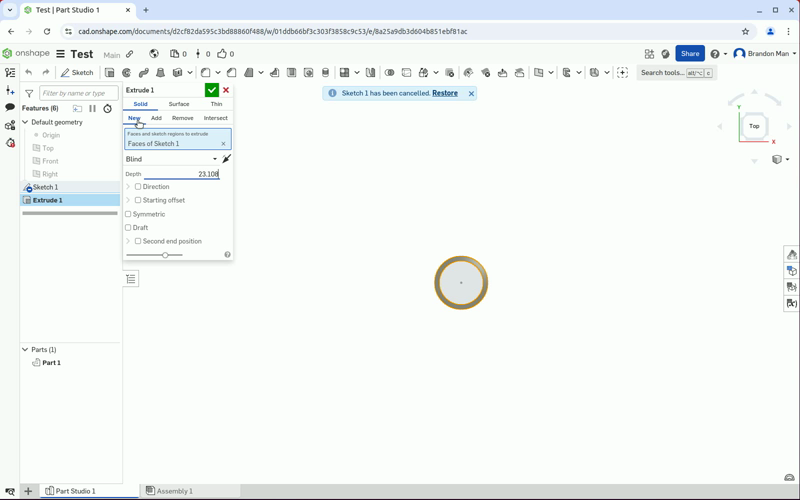
key(enter)
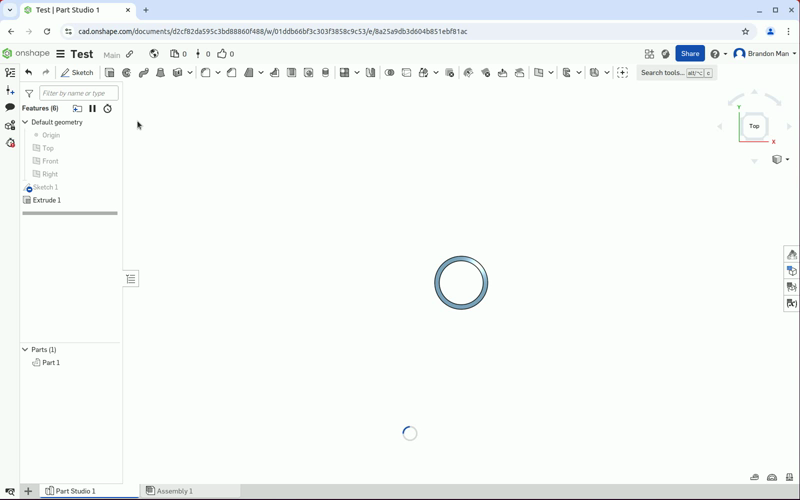
key(shift+h)
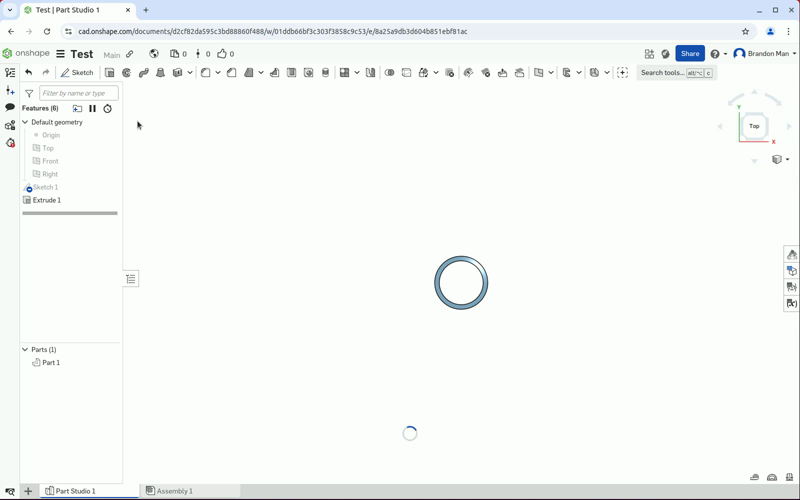
key(shift+h)
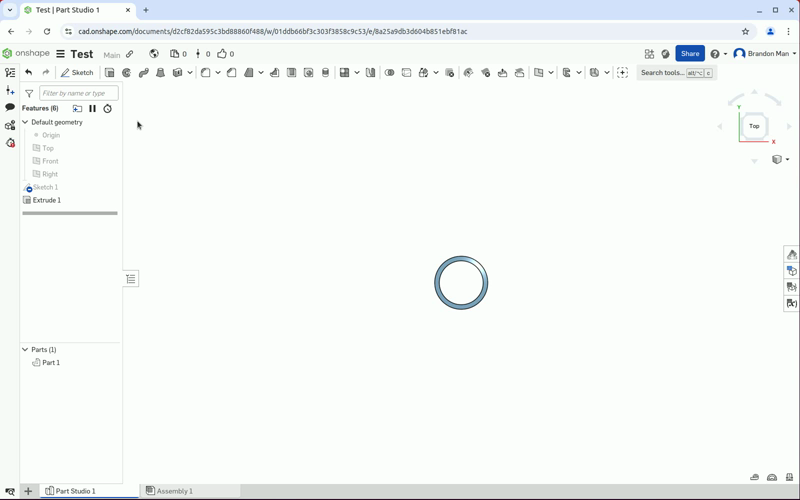
mouse_move(73, 189)
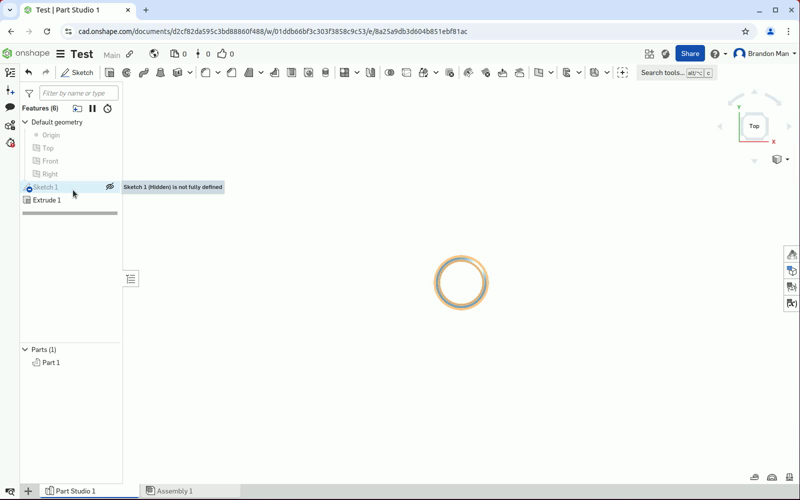
click(73, 189)
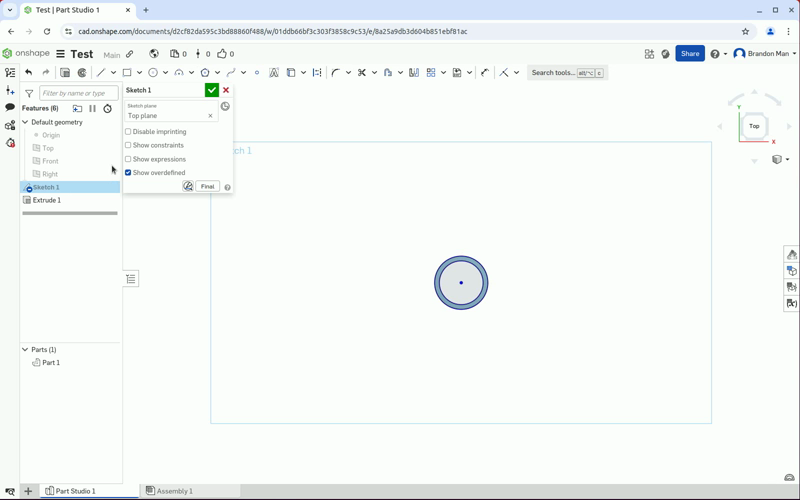
mouse_move(229, 92)
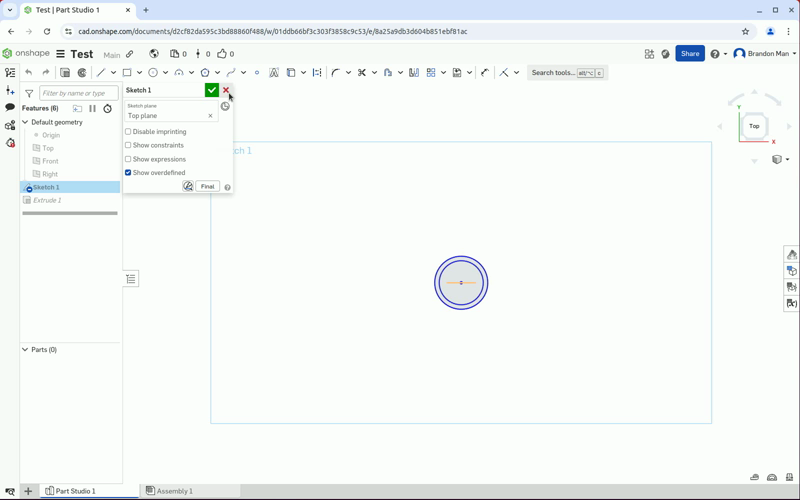
click(229, 92)
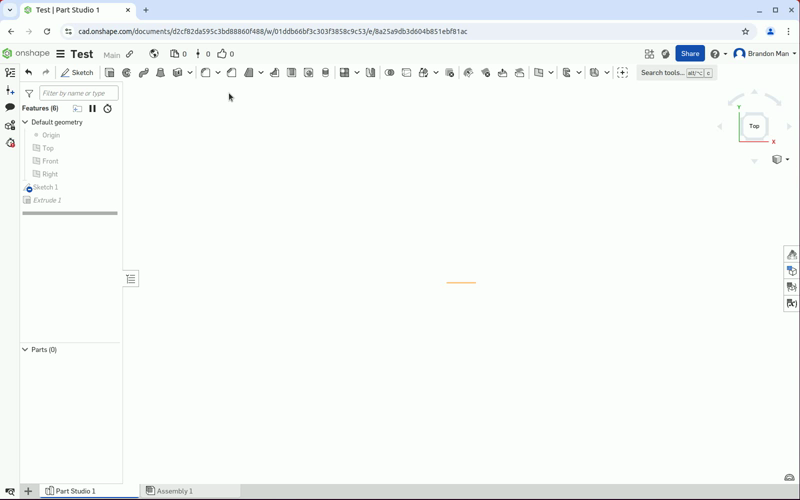
mouse_move(73, 352)
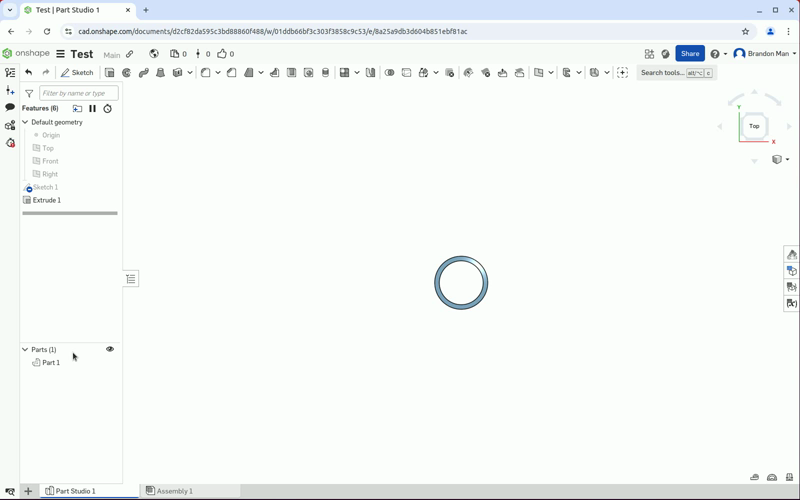
key(y)
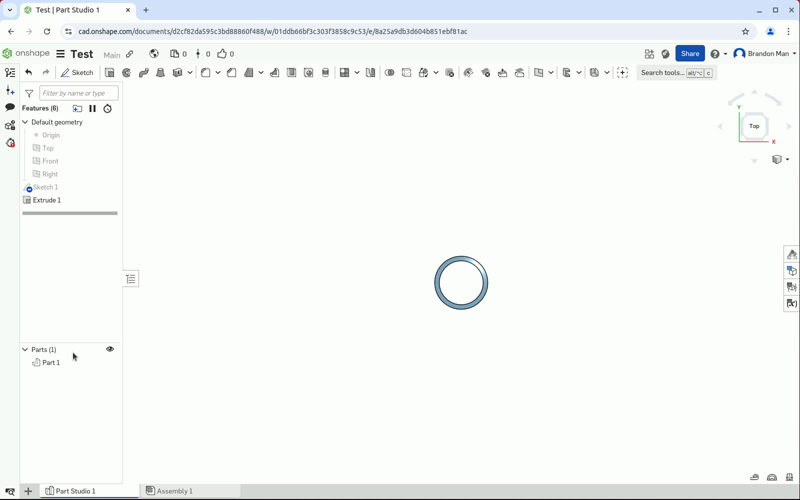
key(shift+p)
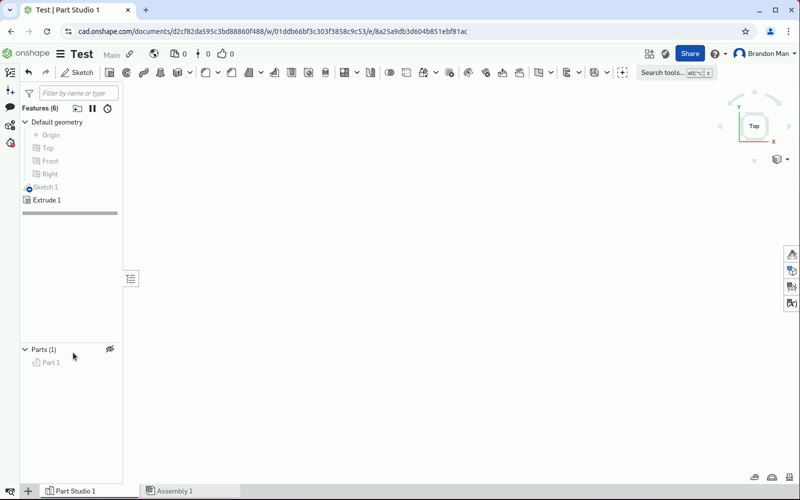
key(space)
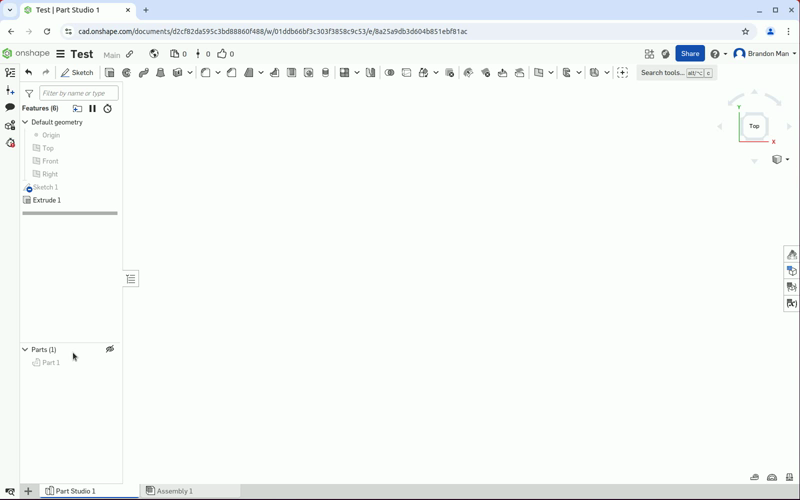
key_down(shift)
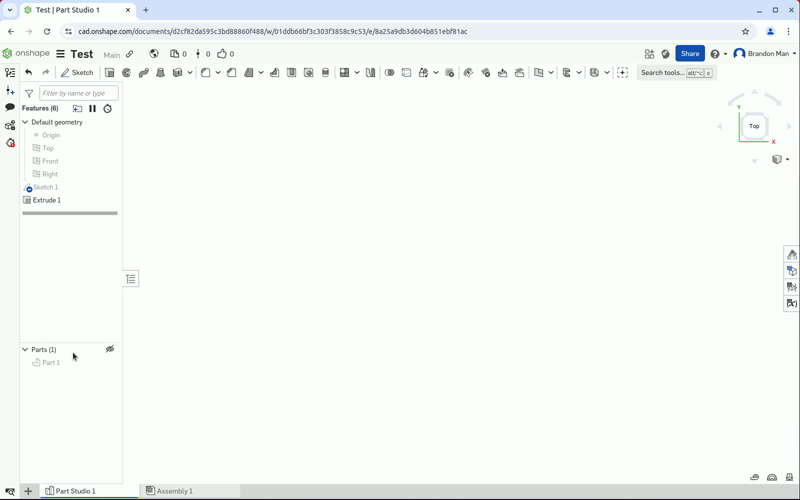
key(up)
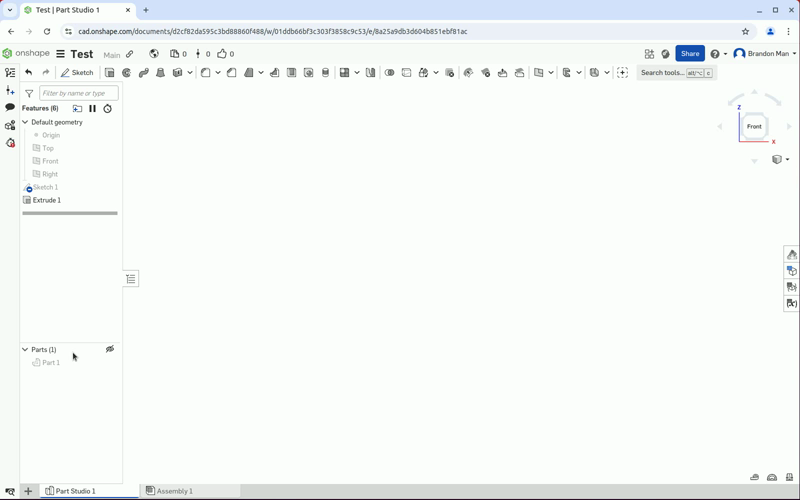
key_up(shift)
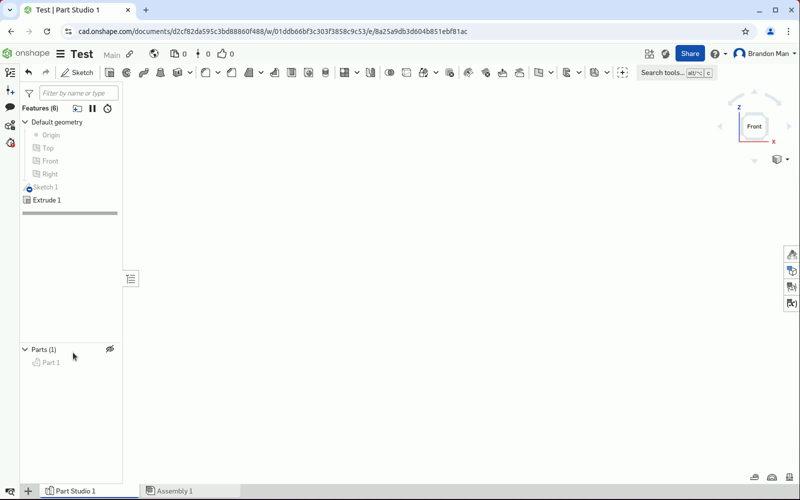
key(space)
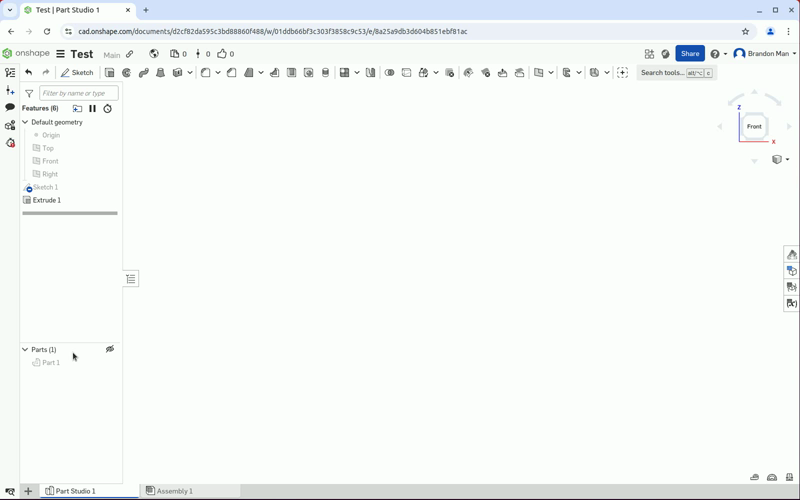
key_down(shift)
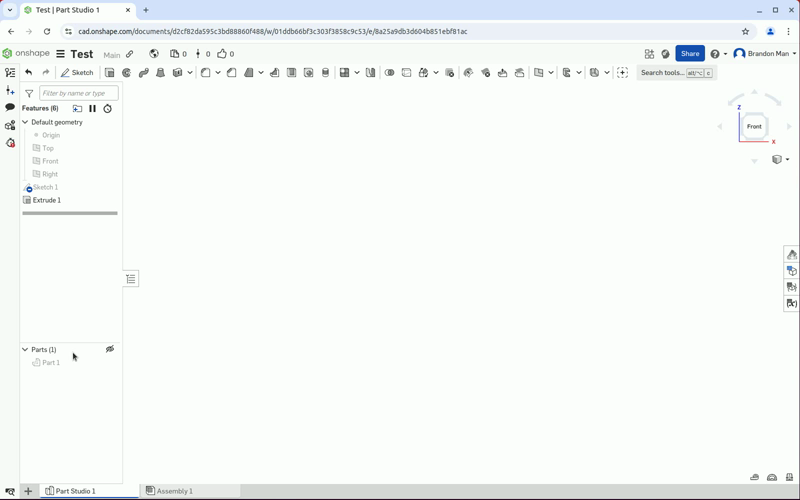
key(left)
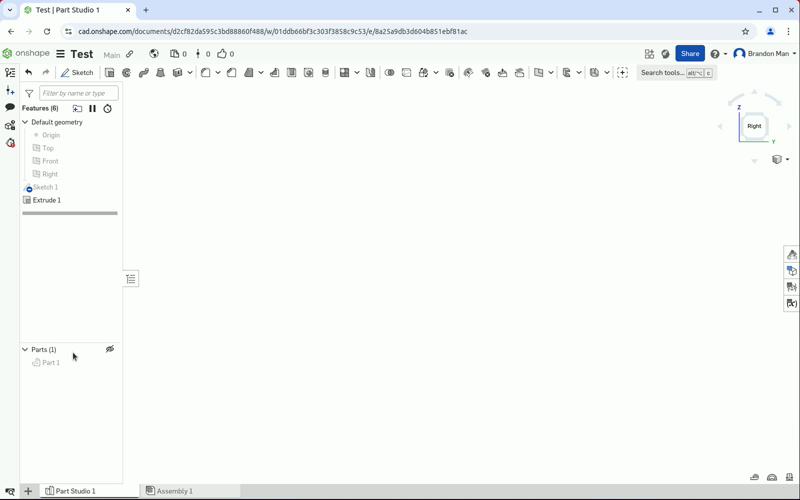
key_up(shift)
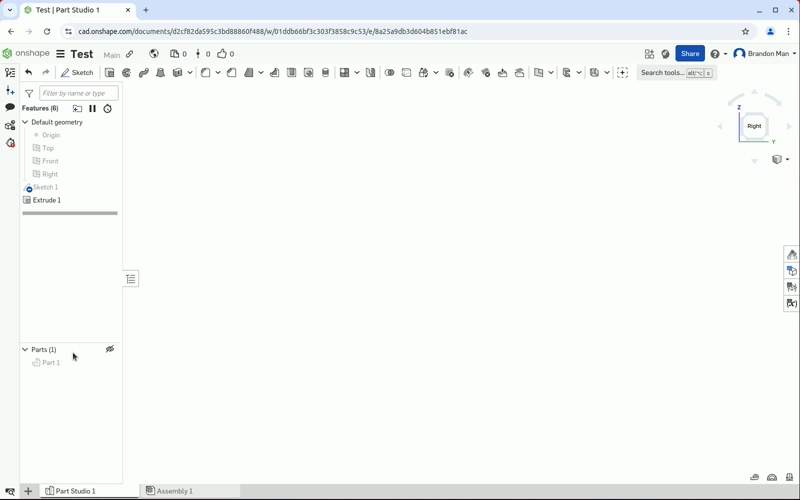
mouse_move(73, 352)
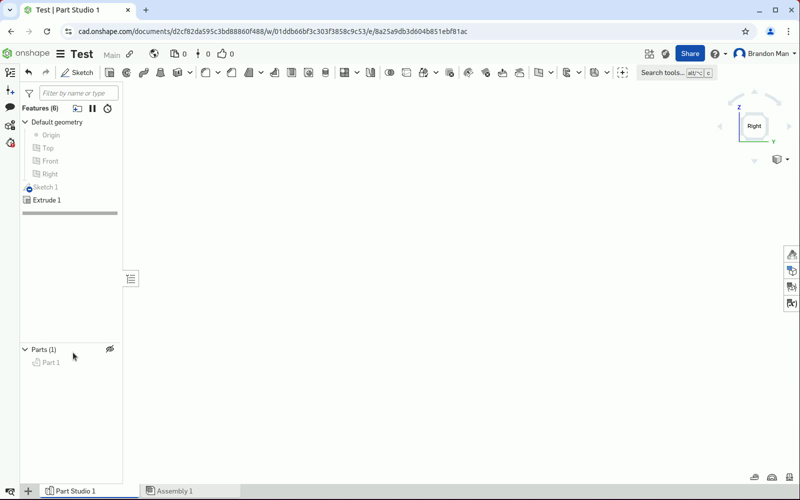
key(shift+y)
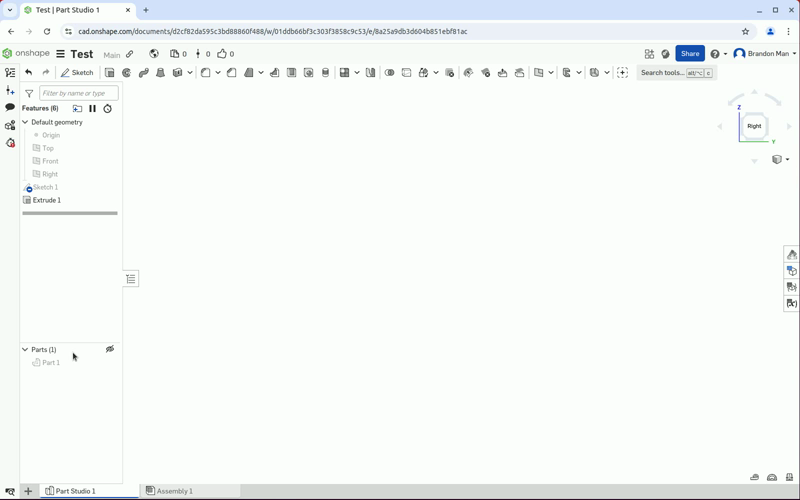
key(shift+s)
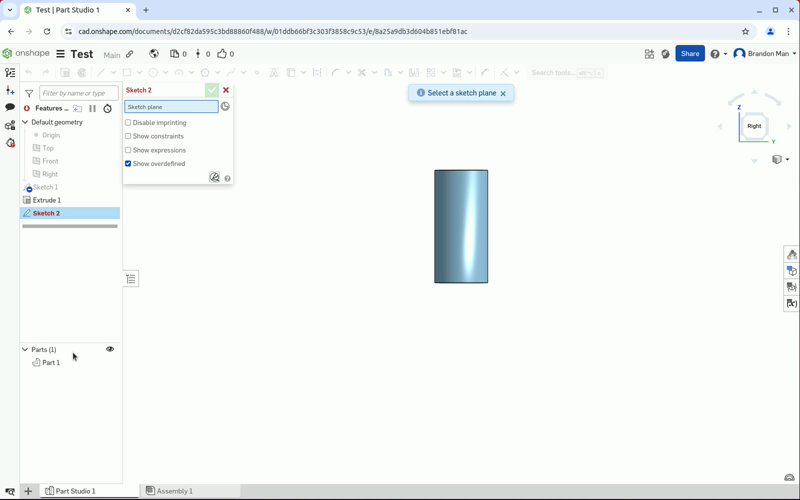
mouse_move(73, 176)
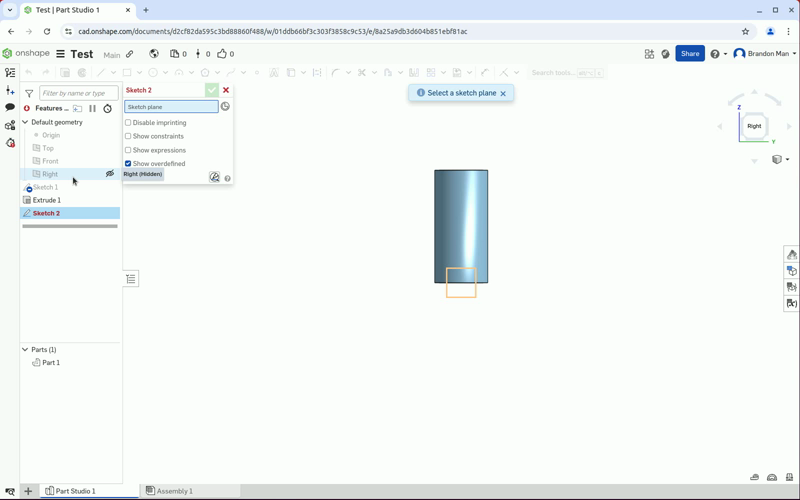
click(73, 176)
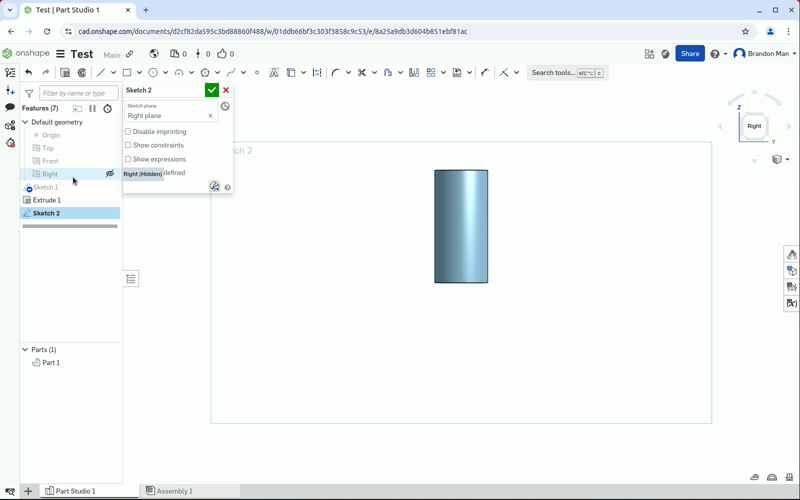
mouse_move(73, 352)
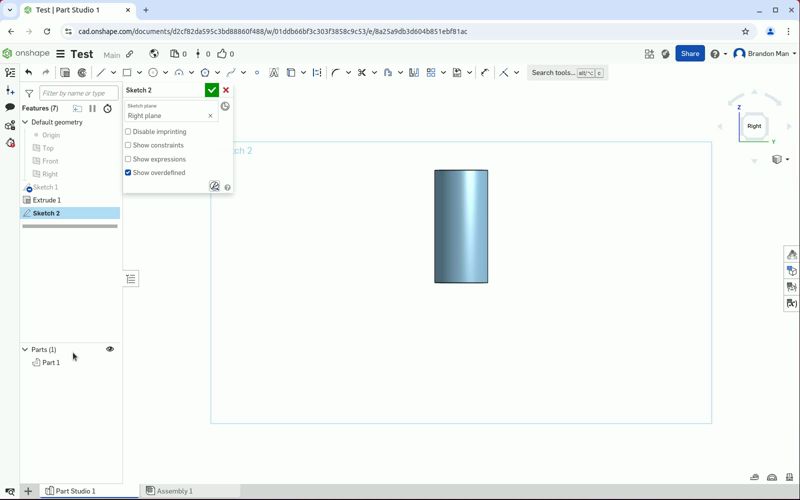
key(y)
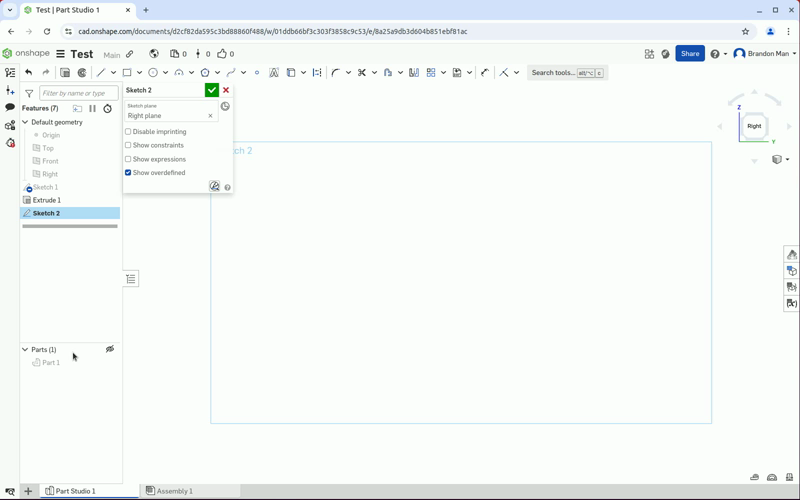
key(a)
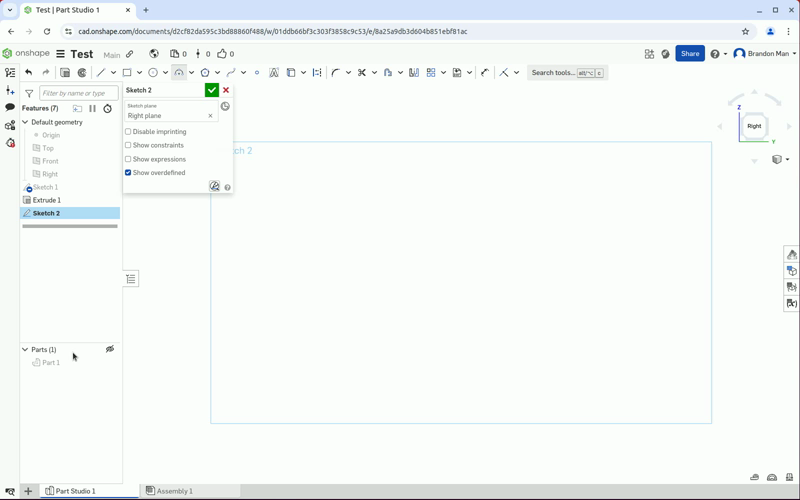
key_down(shift)
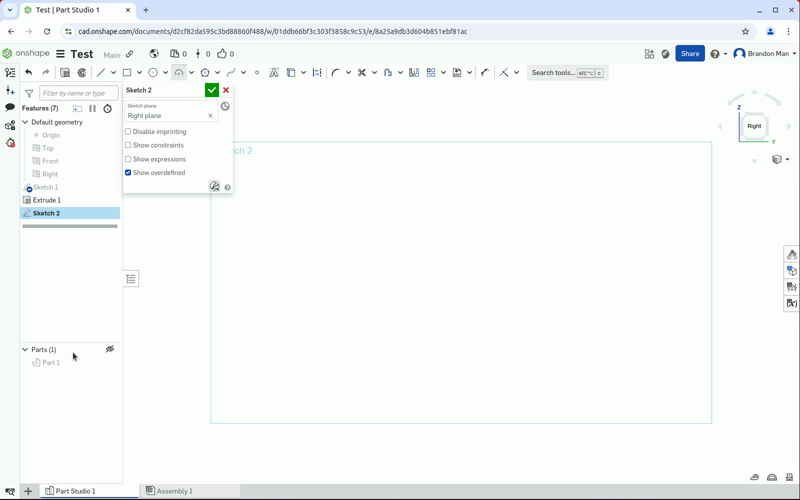
mouse_move(451, 259)
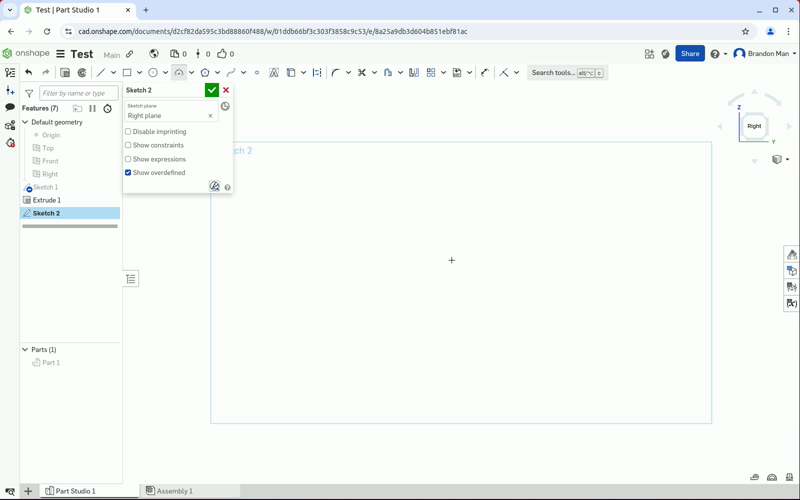
click(451, 259)
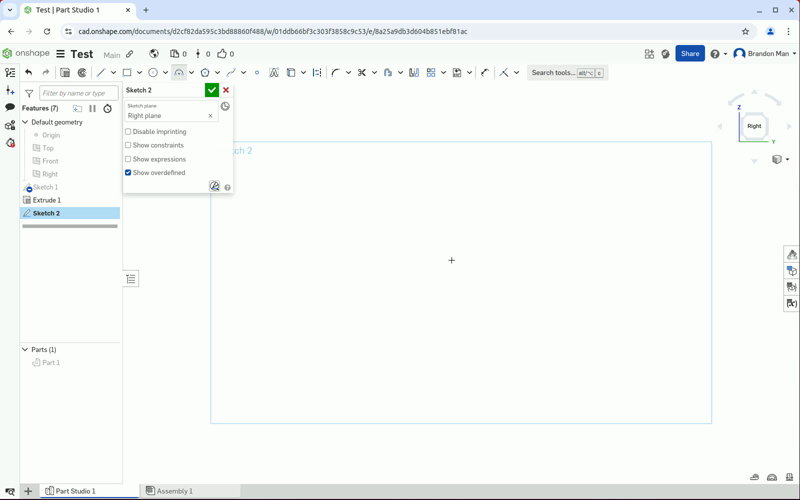
key_up(shift)
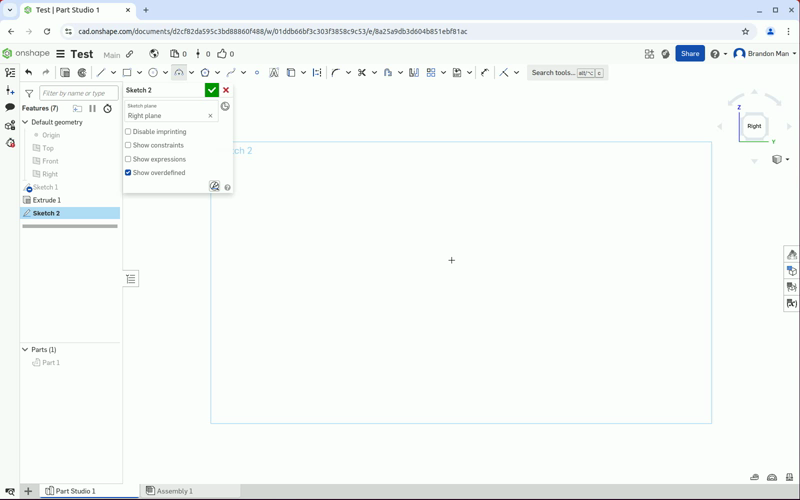
key_down(shift)
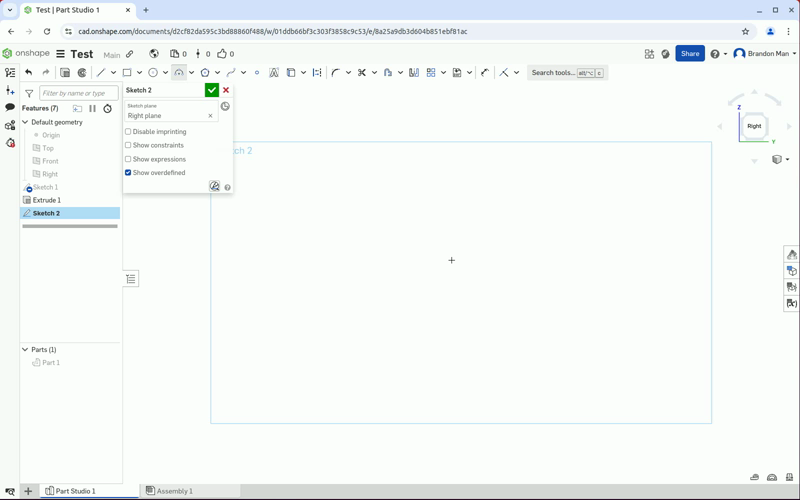
mouse_move(459, 268)
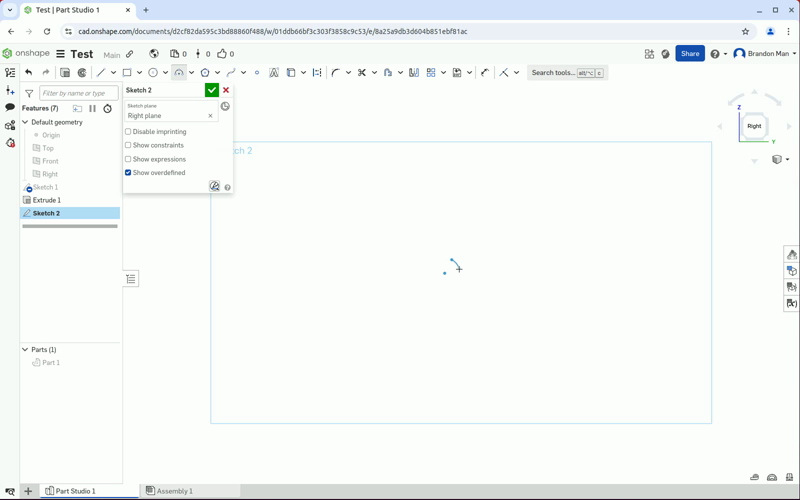
click(459, 268)
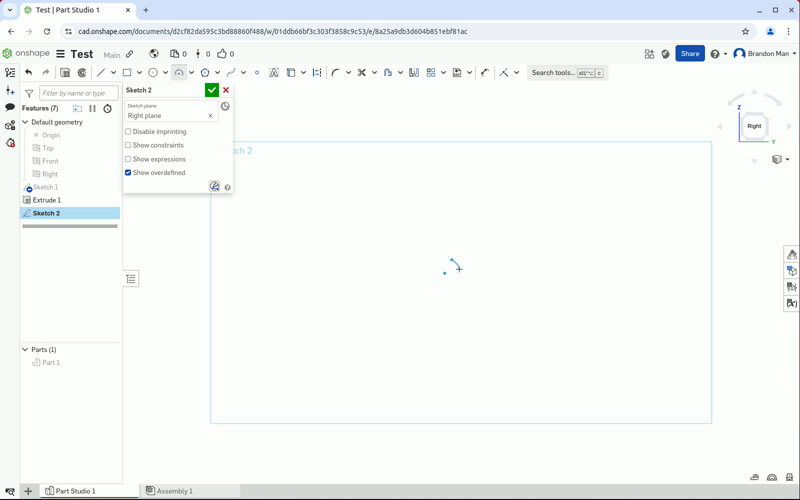
mouse_move(453, 265)
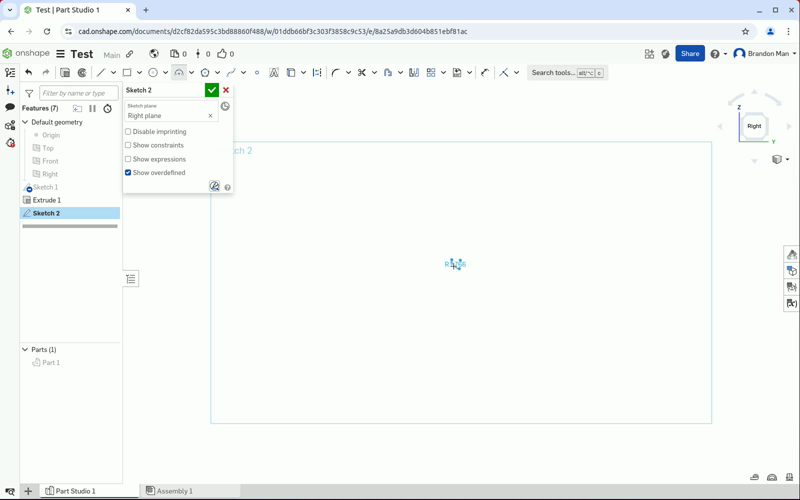
click(453, 265)
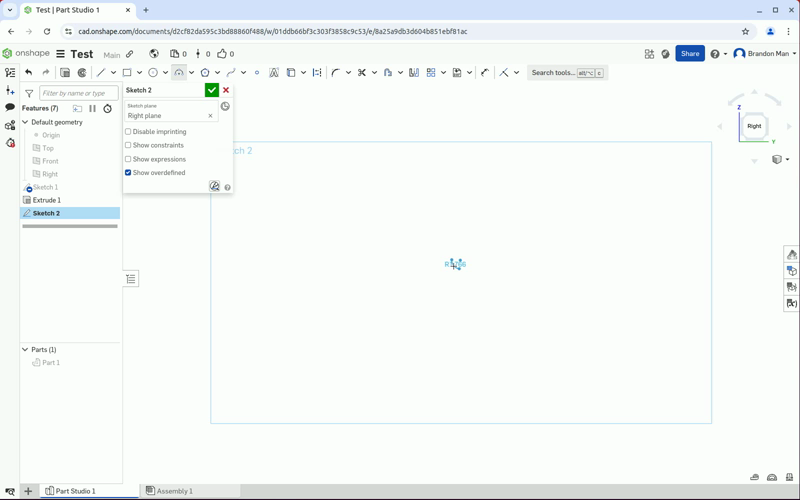
key_up(shift)
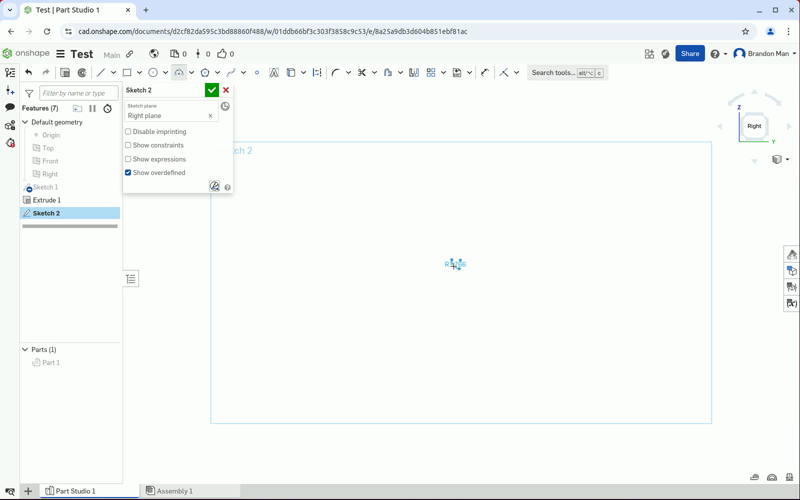
key(esc)
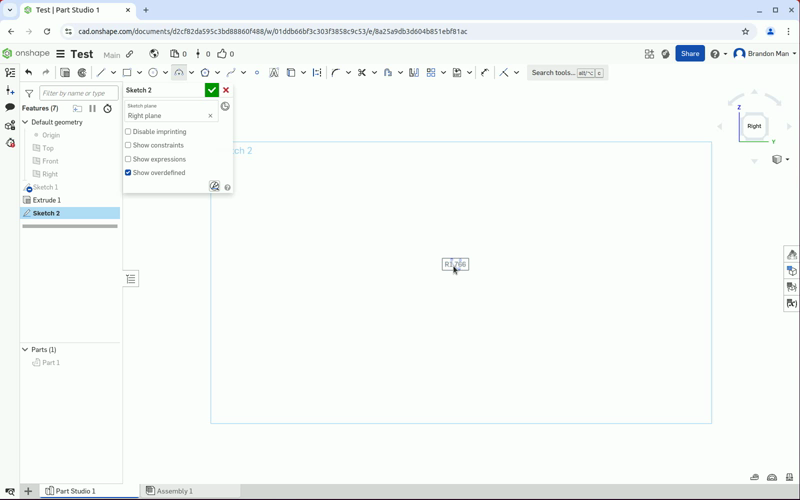
key(l)
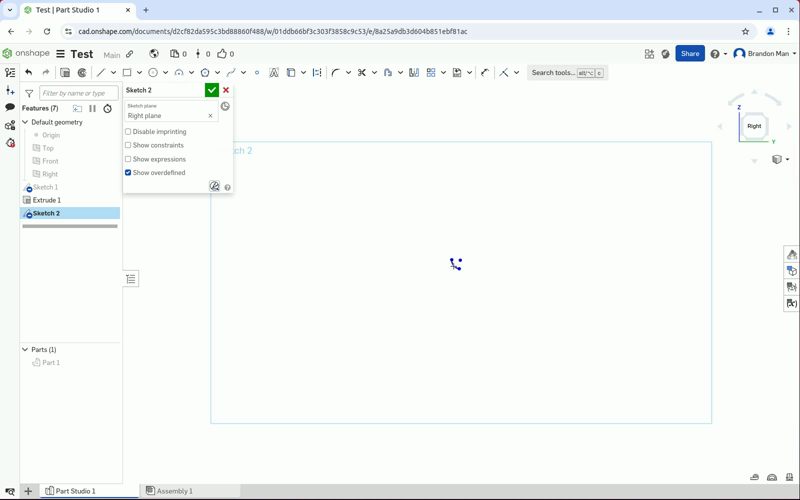
mouse_move(459, 268)
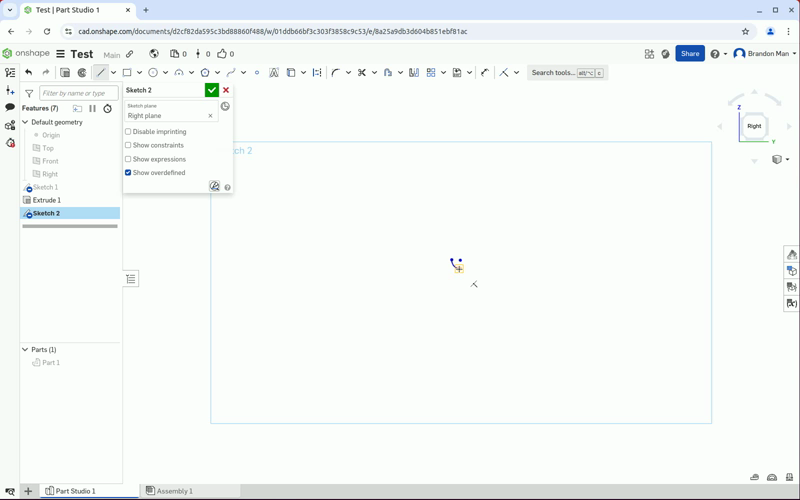
click(459, 268)
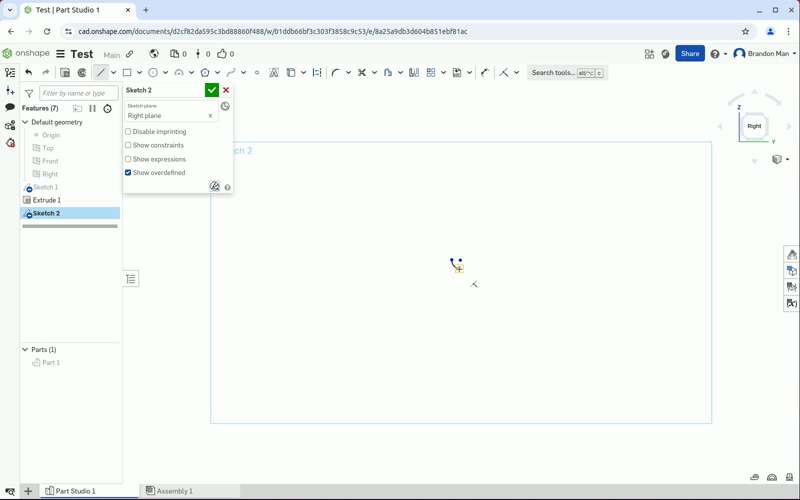
key_down(shift)
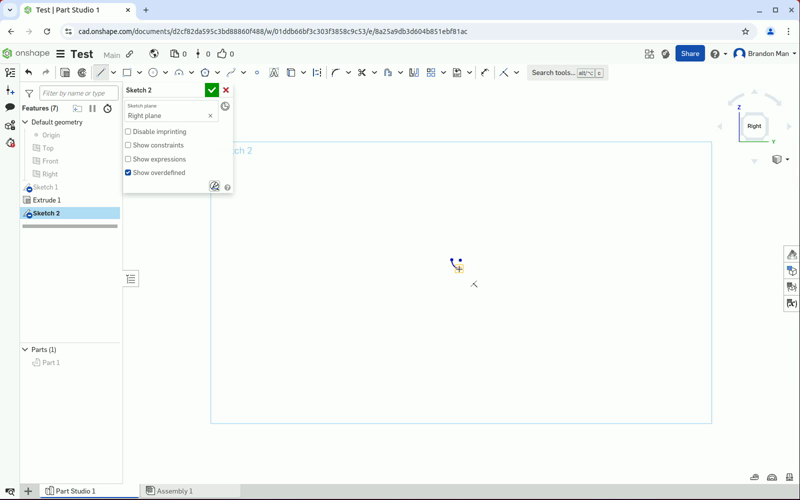
mouse_move(489, 268)
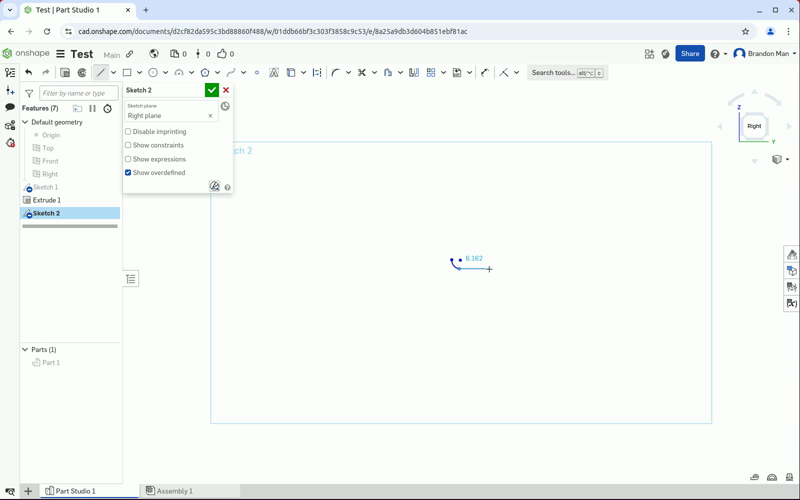
mouse_move(461, 268)
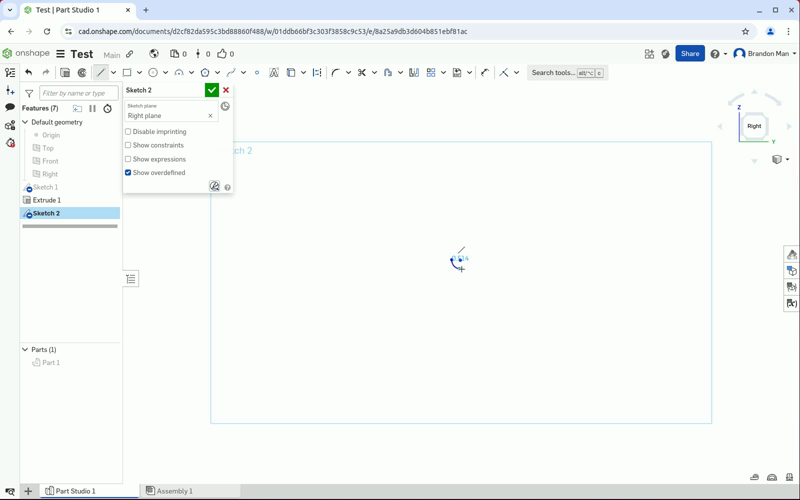
scroll(6)
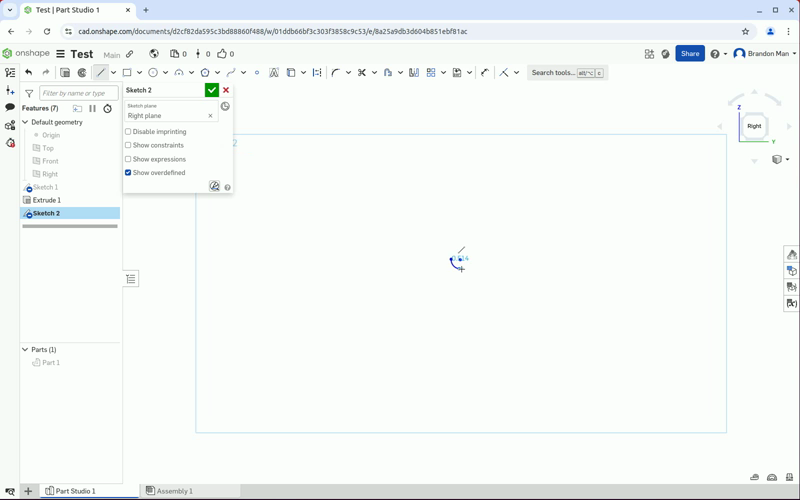
scroll(6)
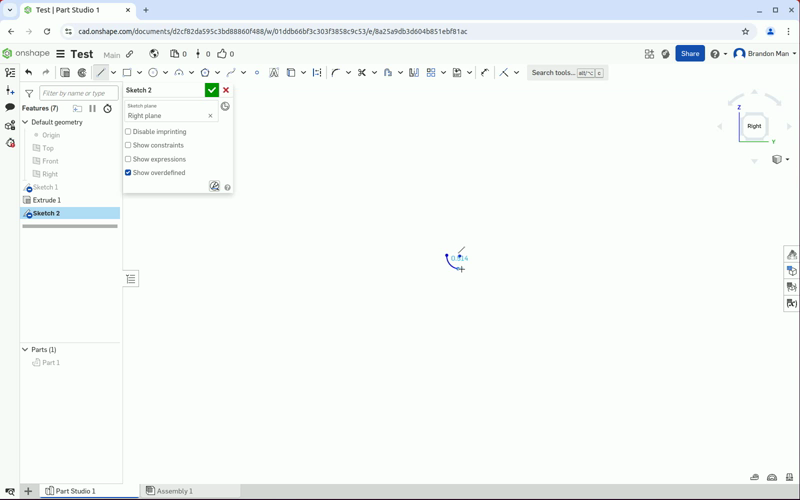
scroll(6)
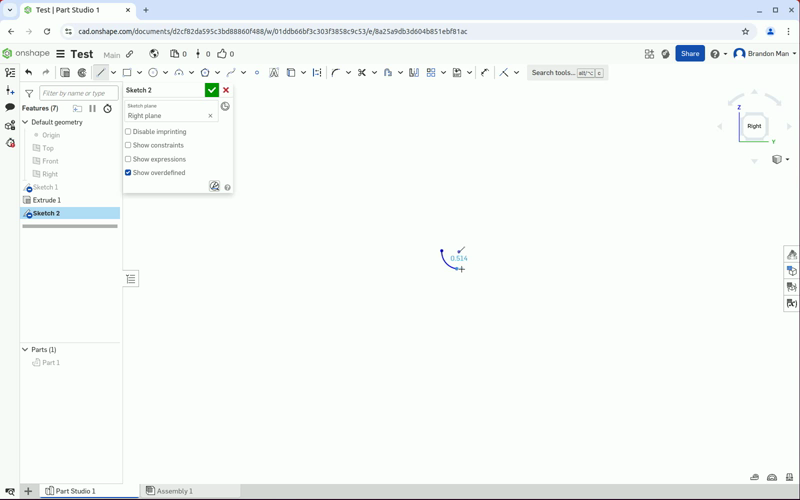
scroll(6)
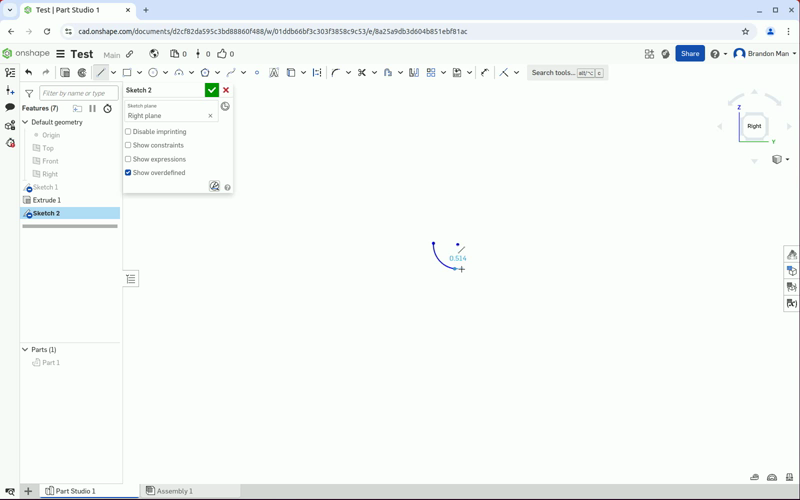
scroll(6)
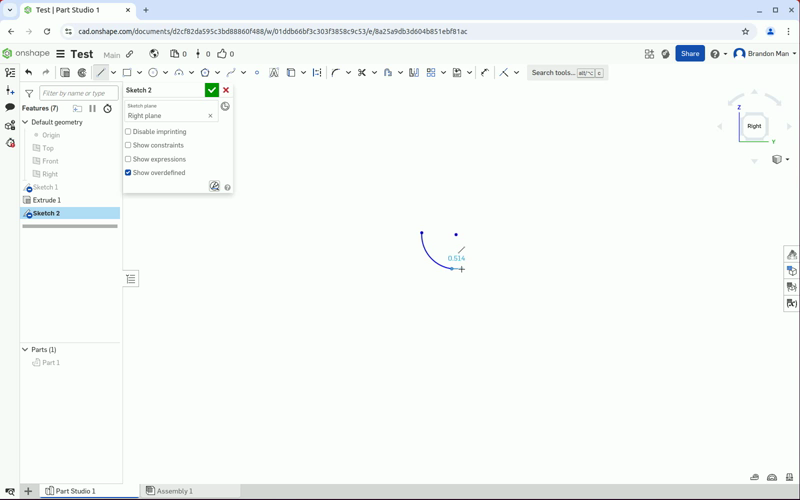
scroll(6)
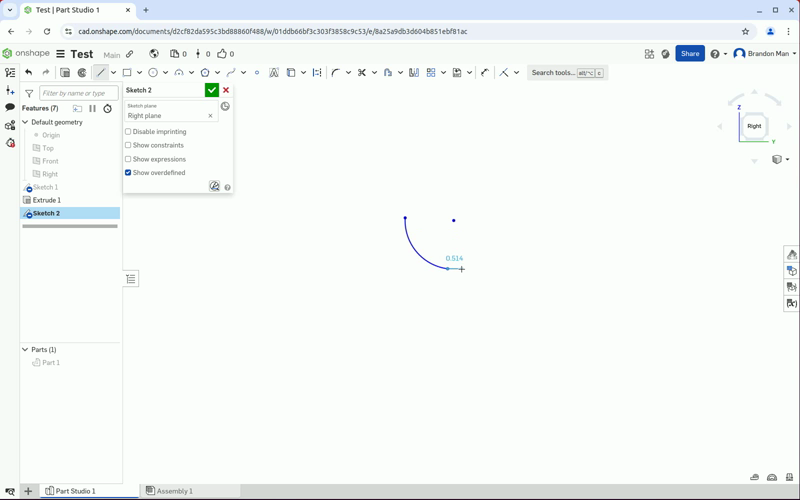
scroll(6)
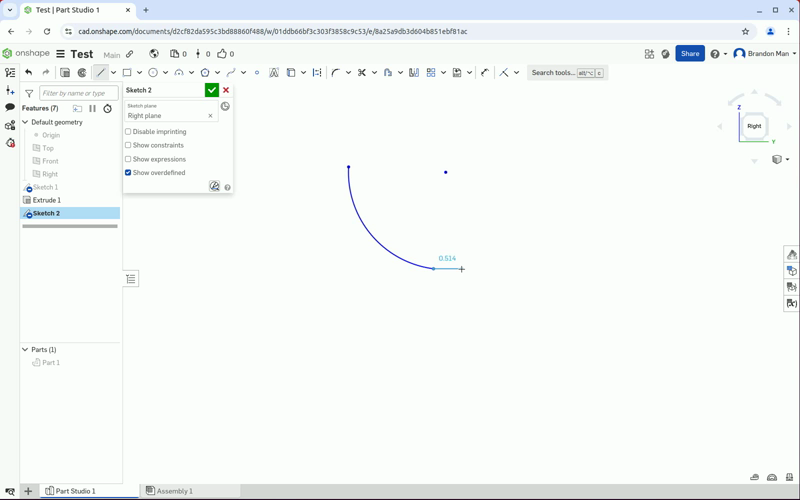
click(461, 268)
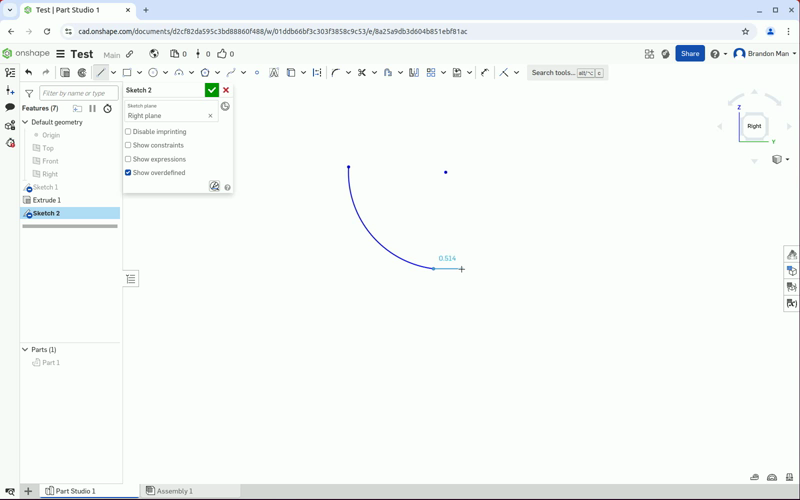
scroll(-6)
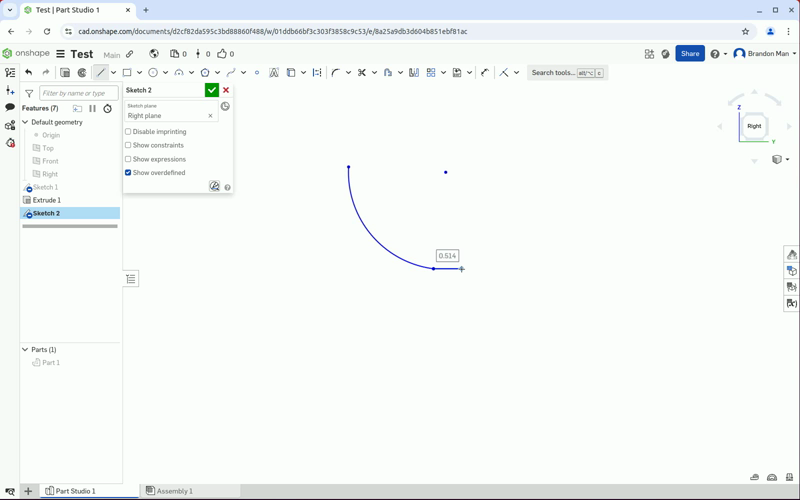
scroll(-6)
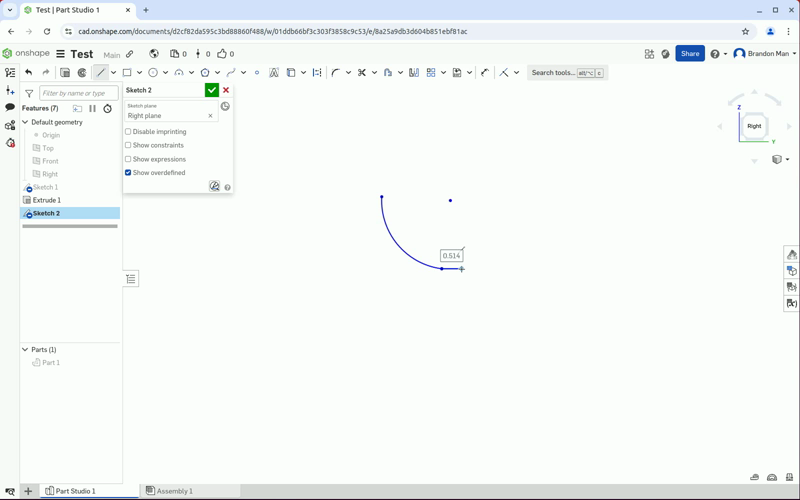
scroll(-6)
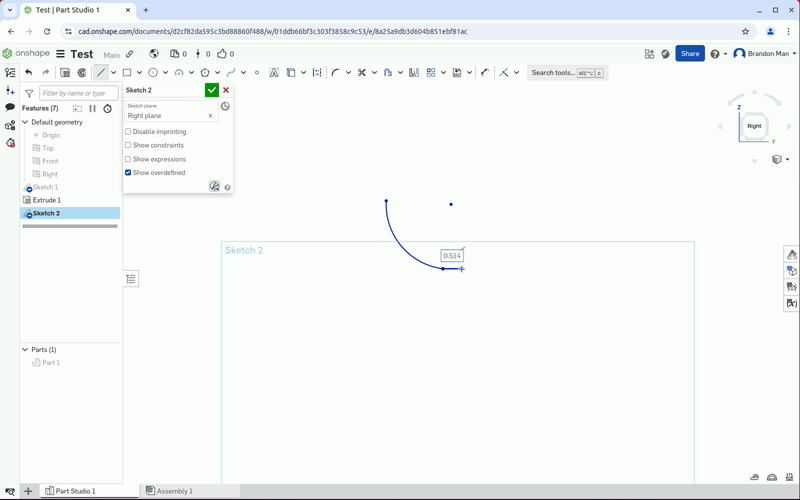
scroll(-6)
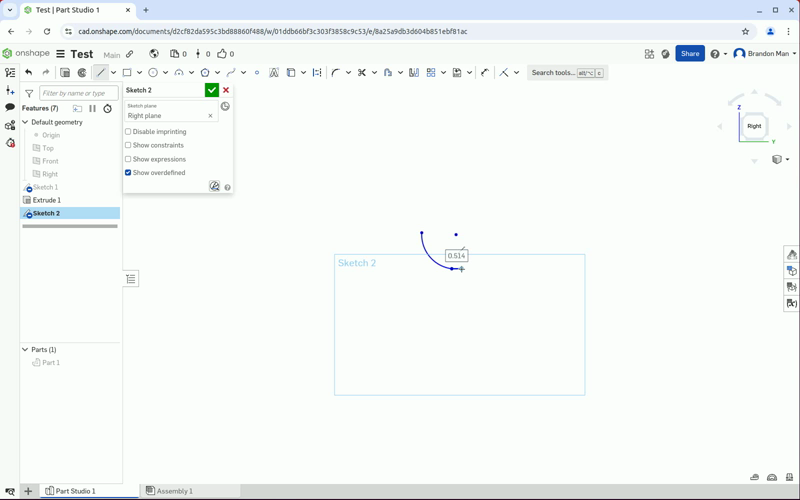
scroll(-6)
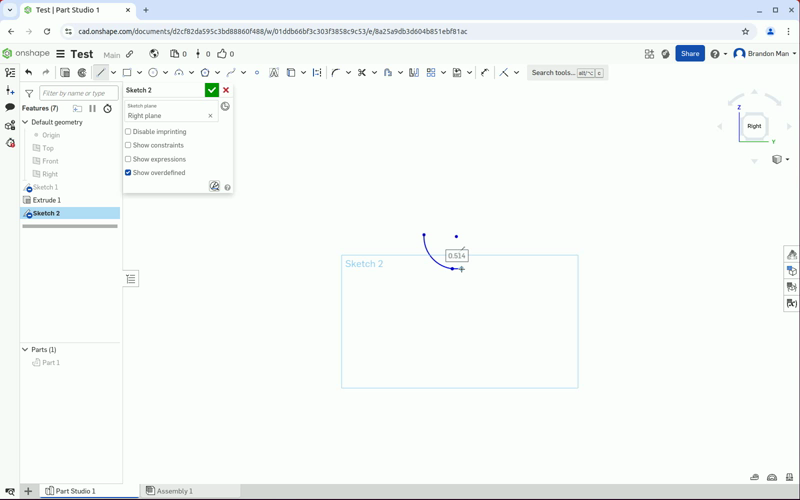
scroll(-6)
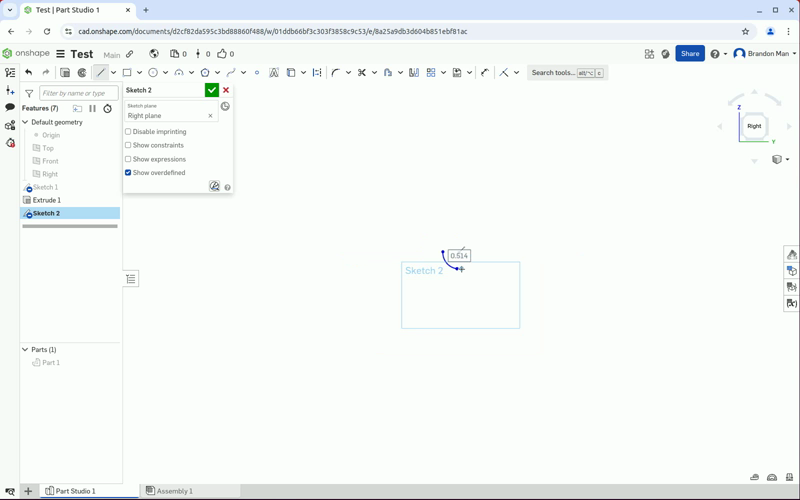
scroll(-6)
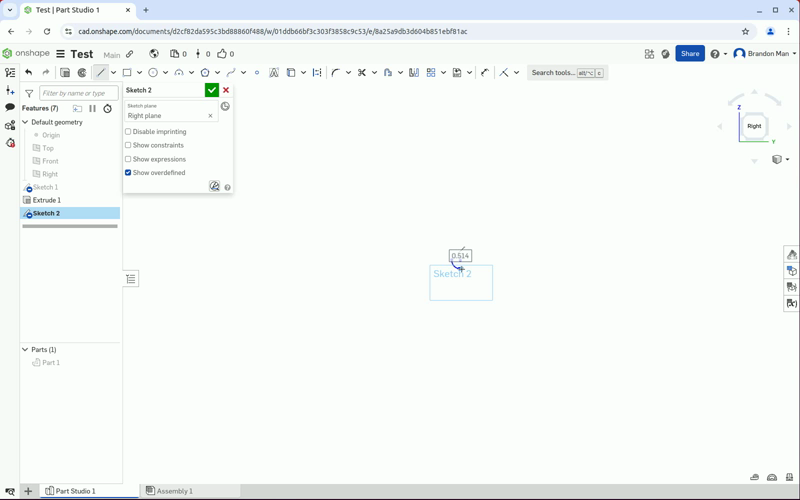
key_up(shift)
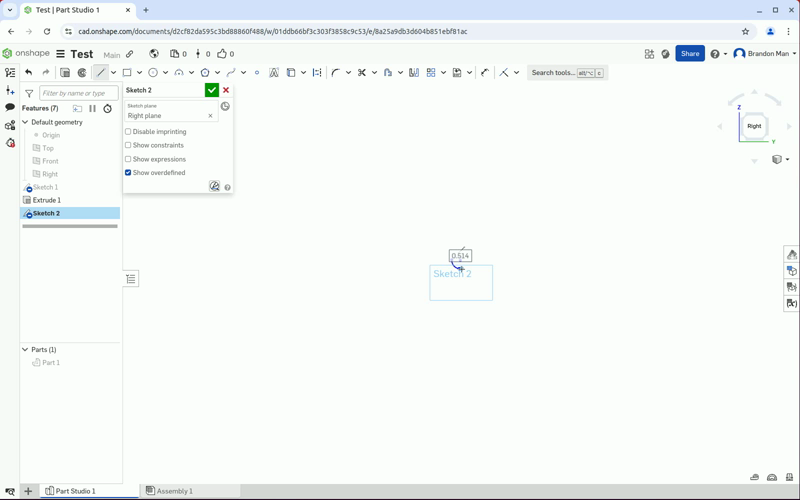
key(esc)
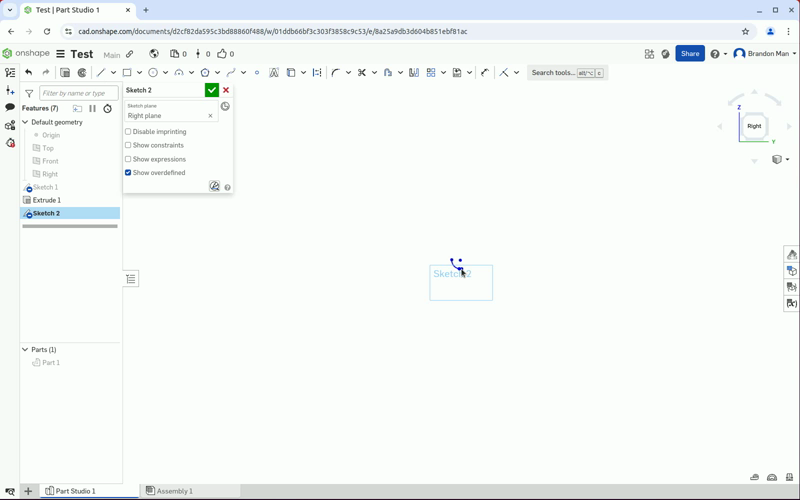
key(a)
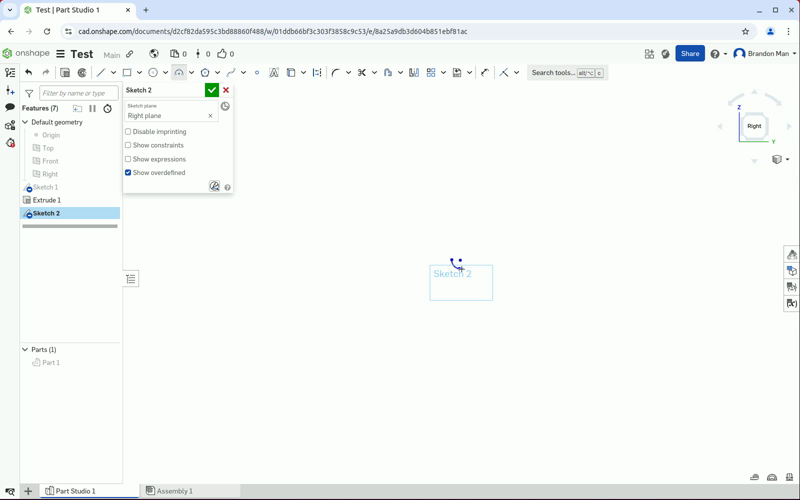
mouse_move(461, 268)
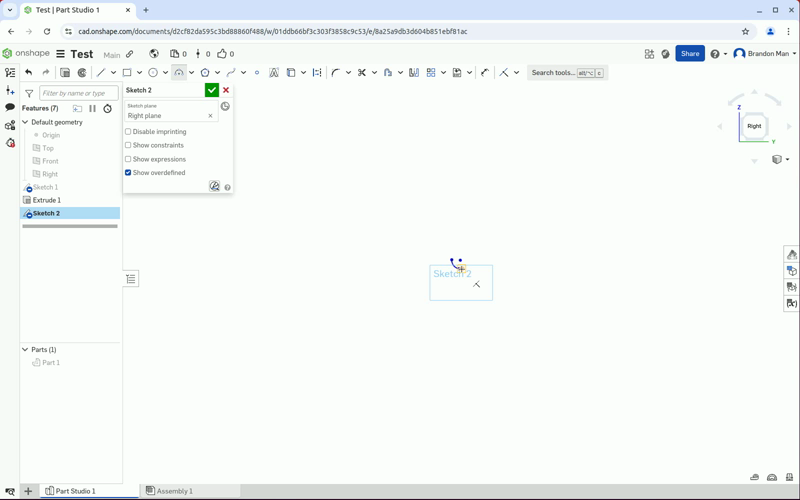
scroll(6)
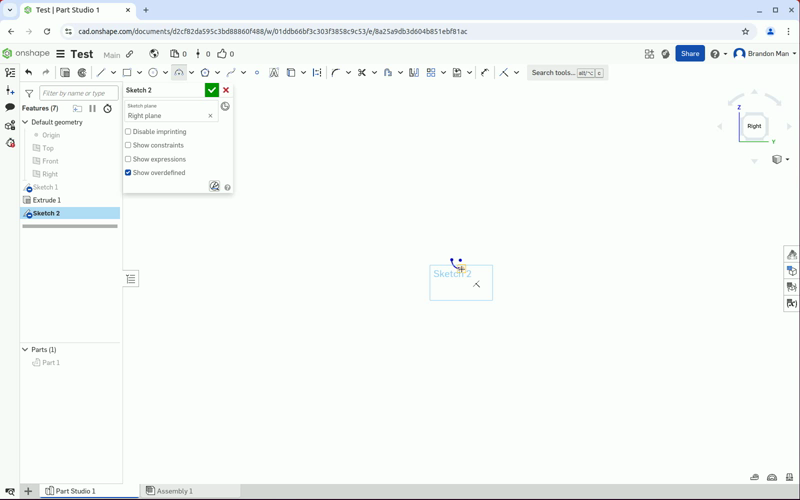
scroll(6)
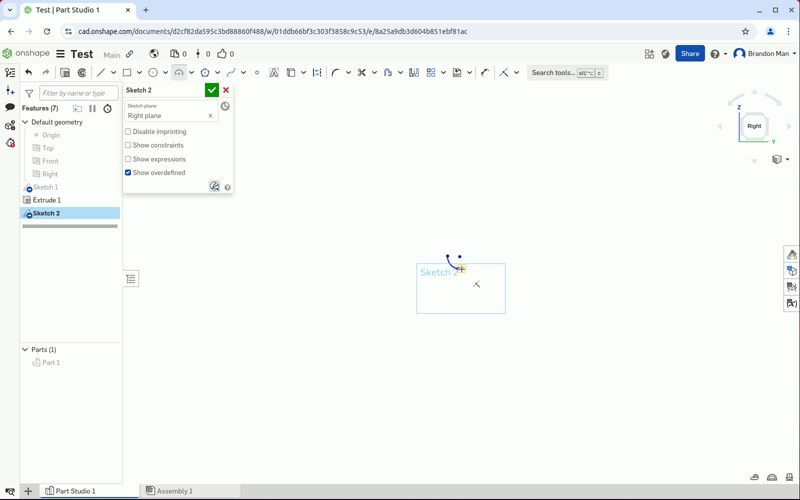
scroll(6)
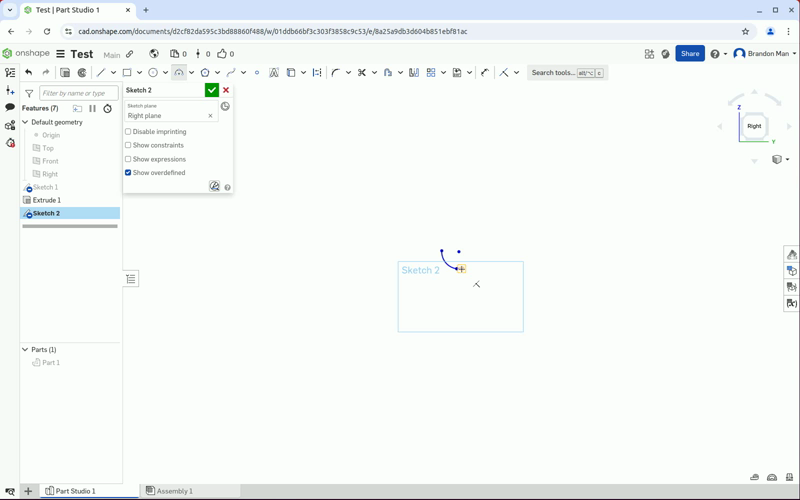
scroll(6)
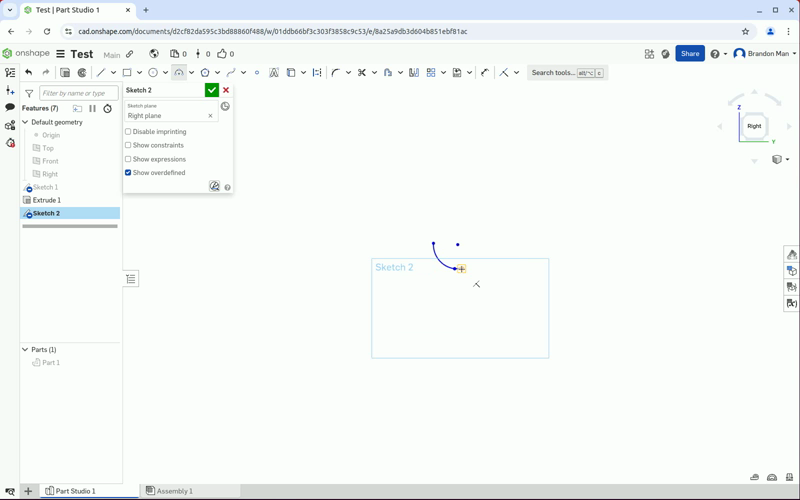
scroll(6)
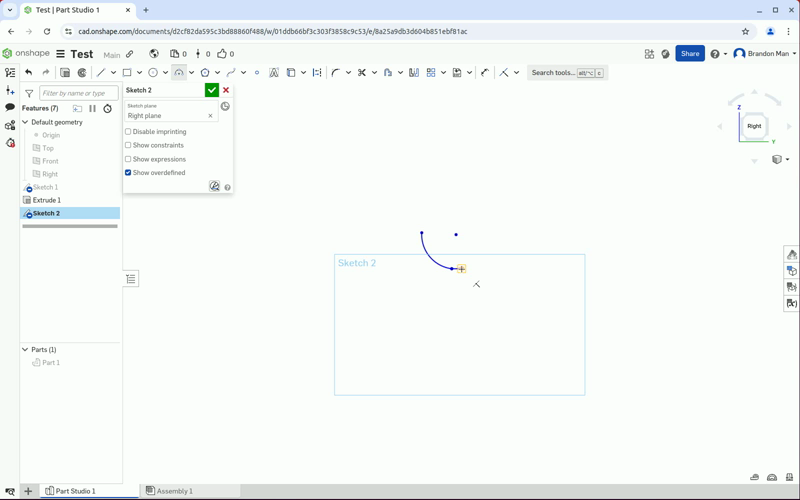
scroll(6)
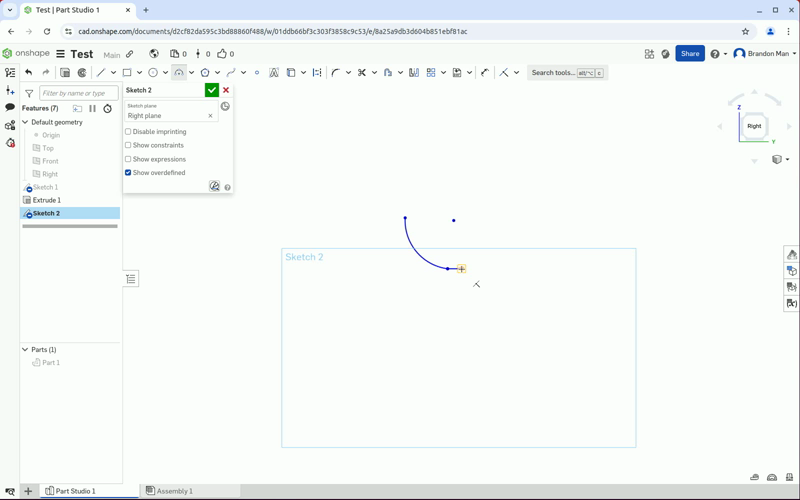
scroll(6)
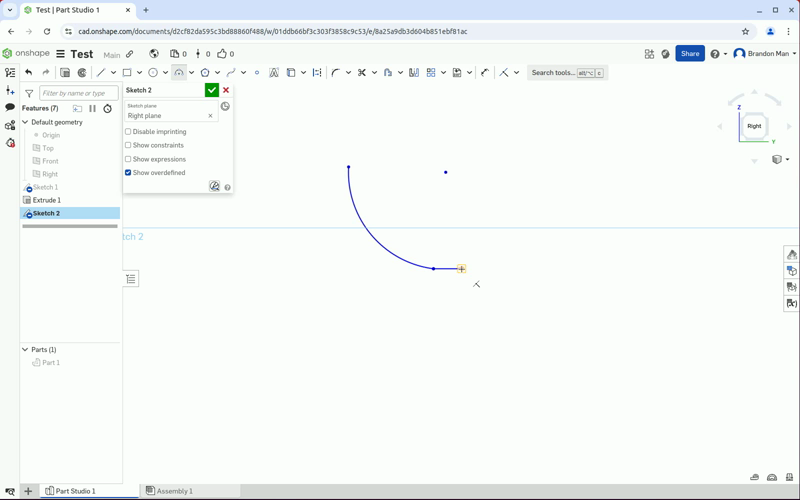
click(461, 268)
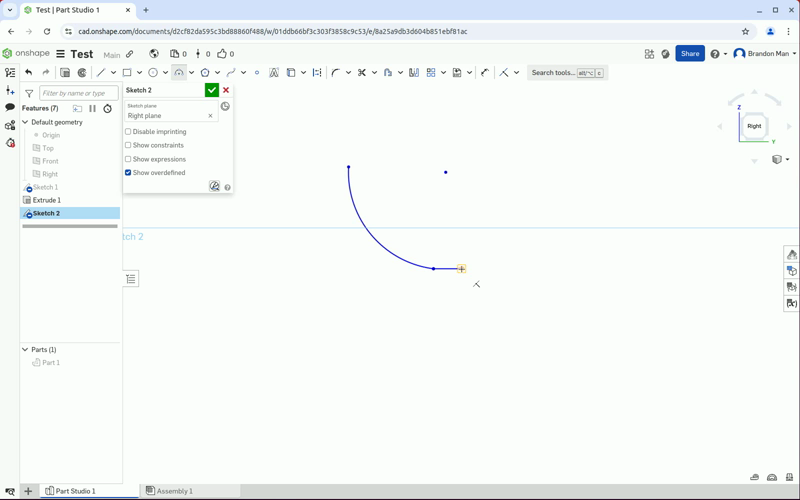
scroll(-6)
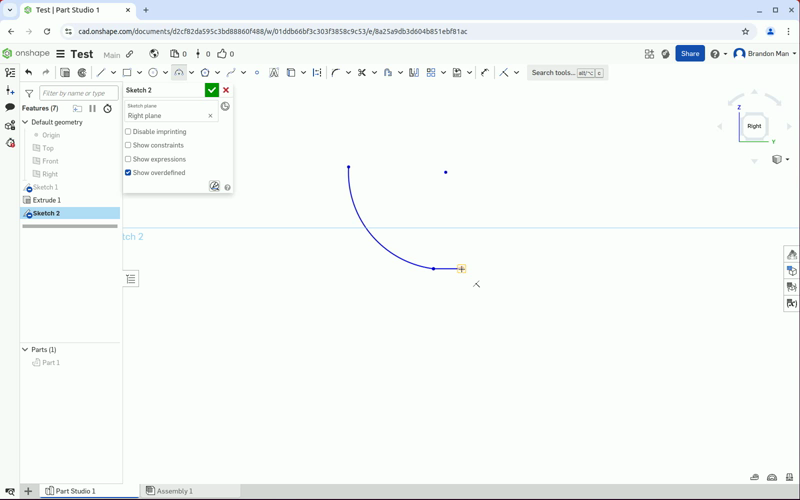
scroll(-6)
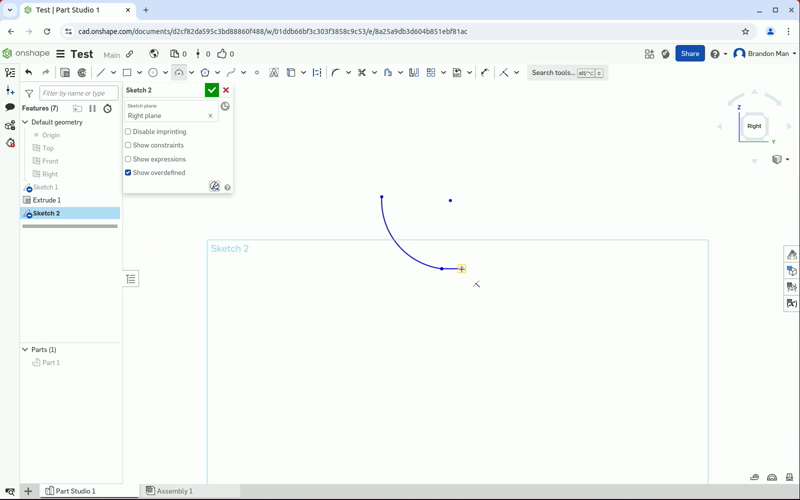
scroll(-6)
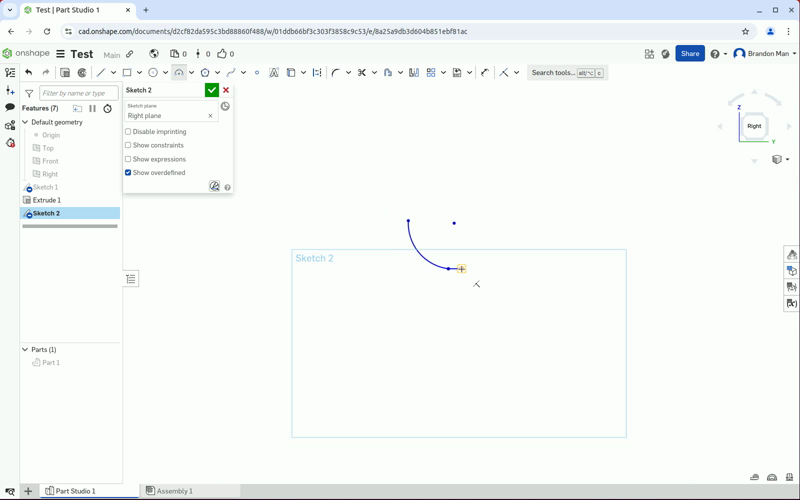
scroll(-6)
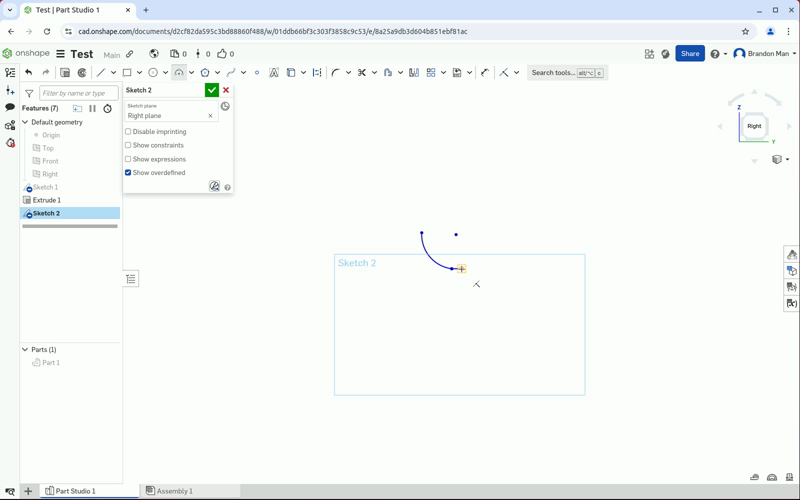
scroll(-6)
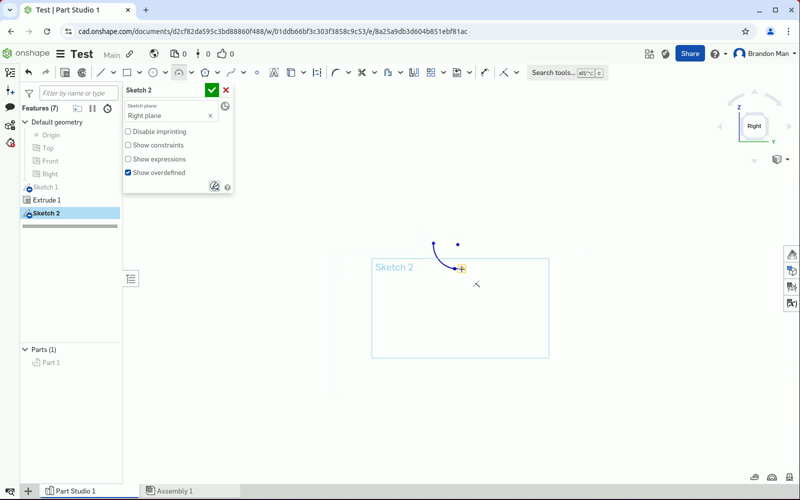
scroll(-6)
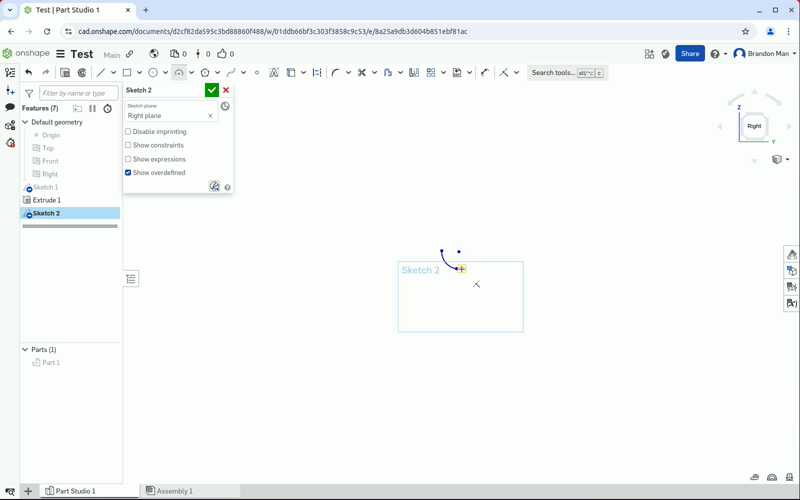
scroll(-6)
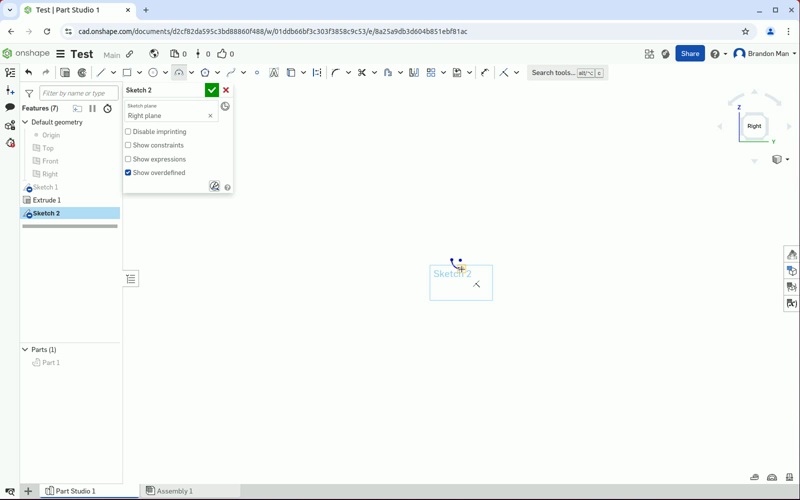
key_down(shift)
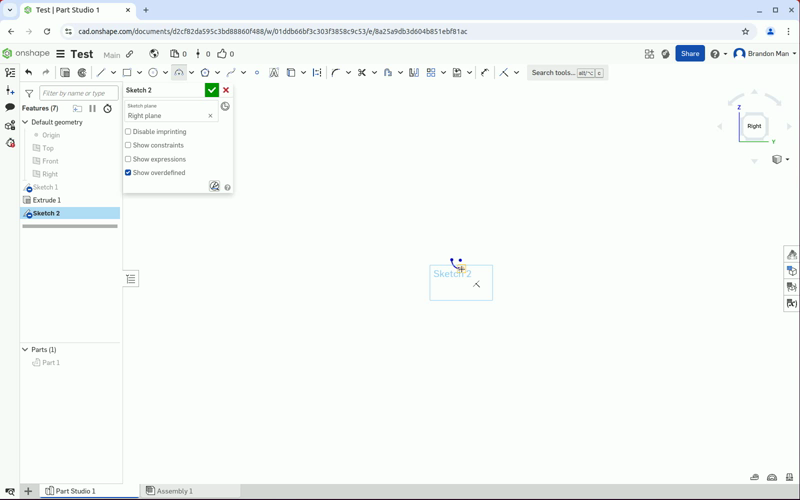
mouse_move(469, 259)
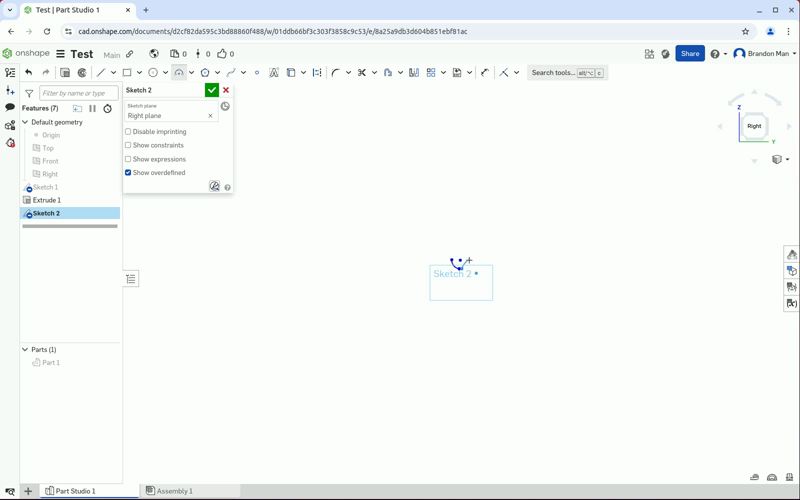
click(469, 259)
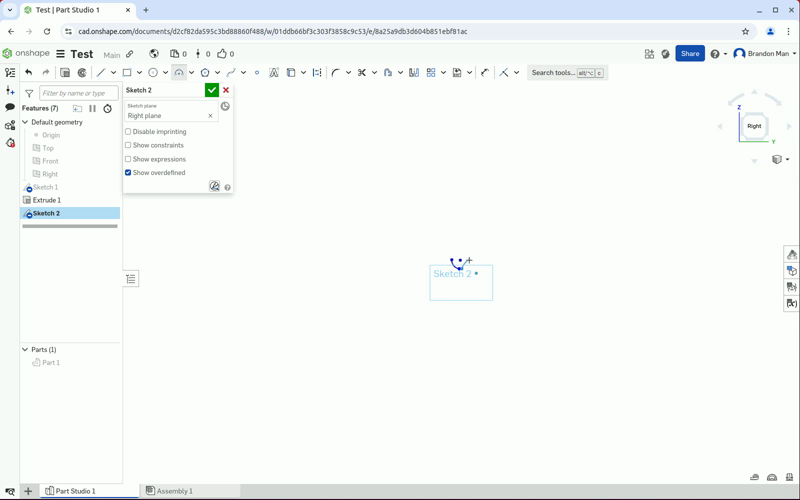
mouse_move(467, 265)
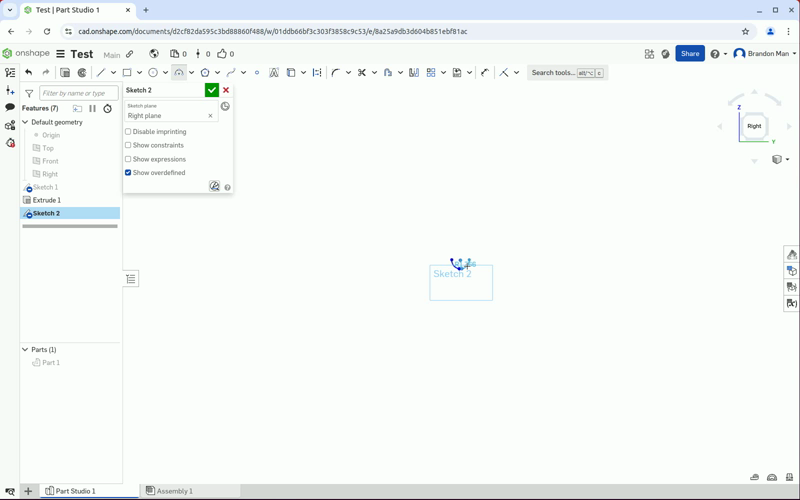
click(467, 265)
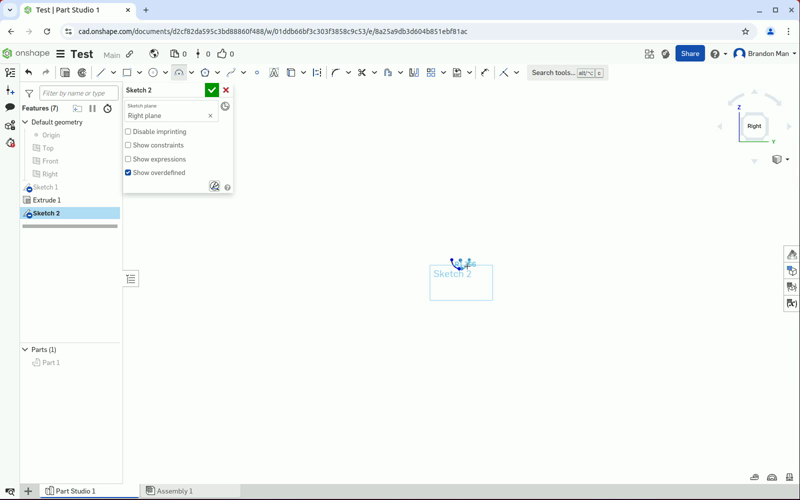
key_up(shift)
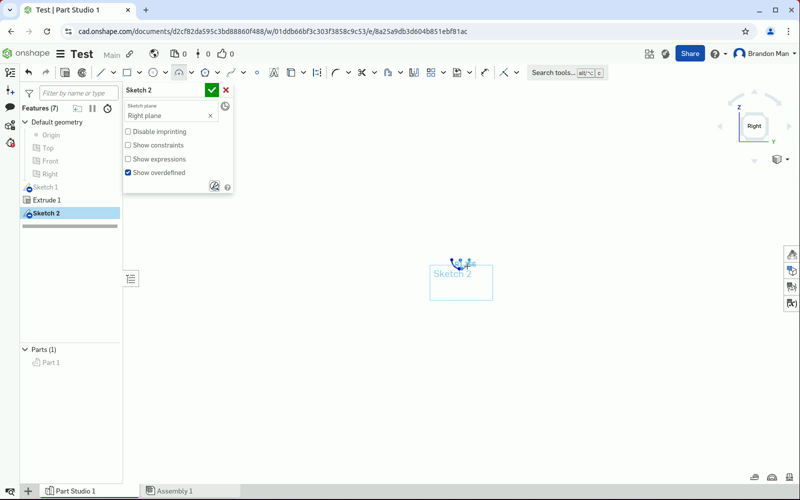
key(esc)
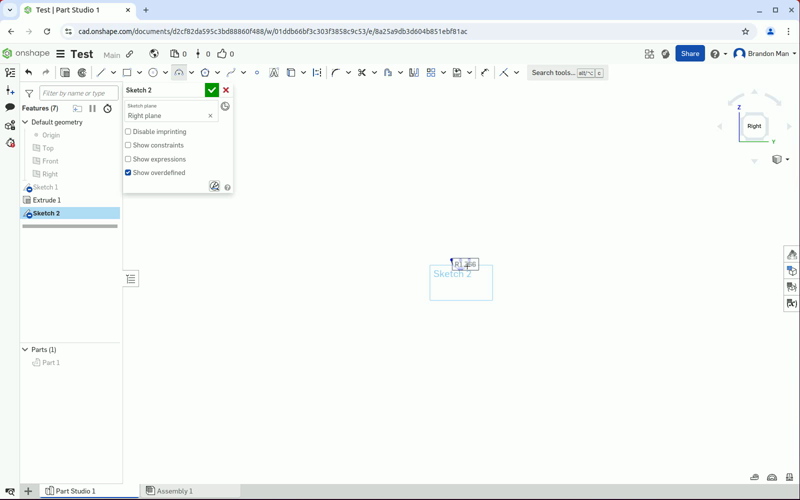
key(l)
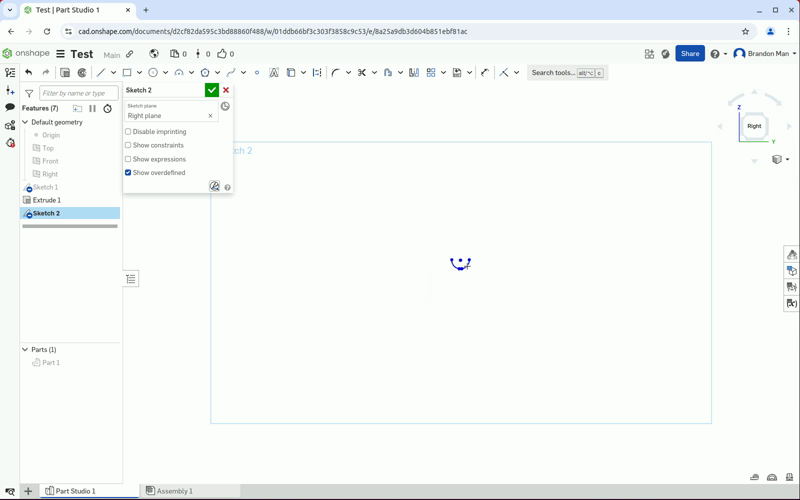
mouse_move(469, 259)
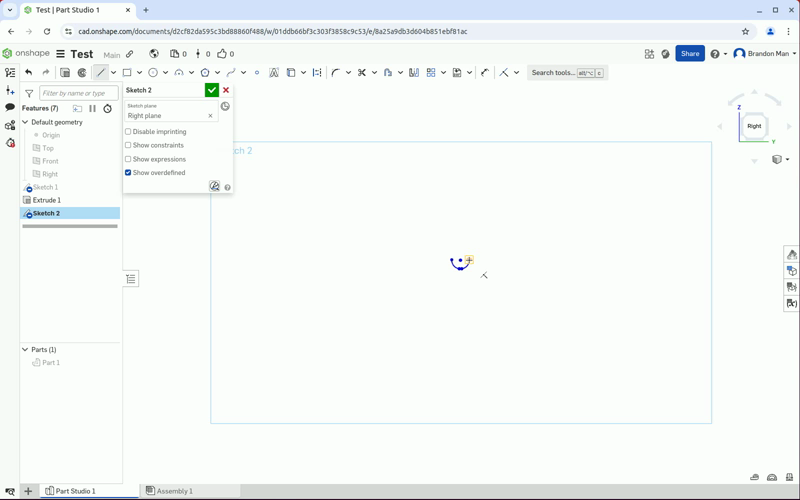
click(469, 259)
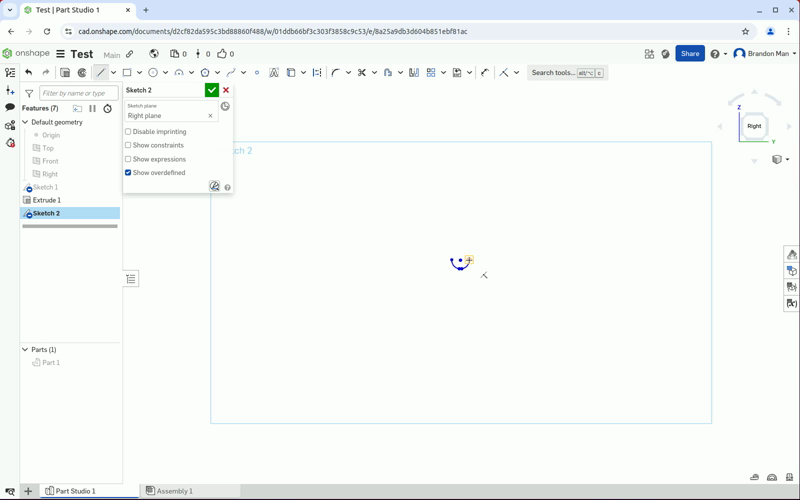
key_down(shift)
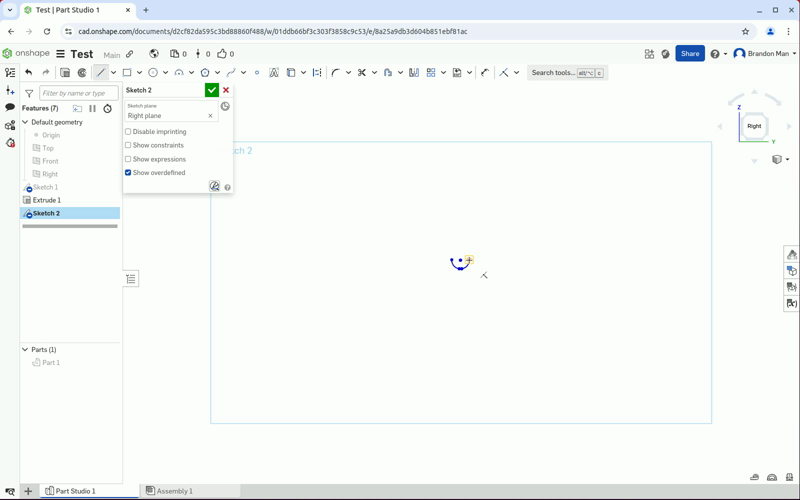
mouse_move(469, 194)
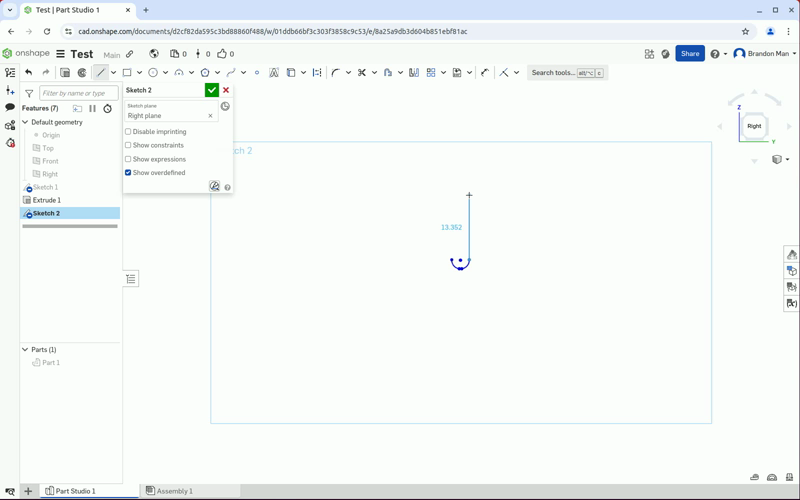
click(469, 194)
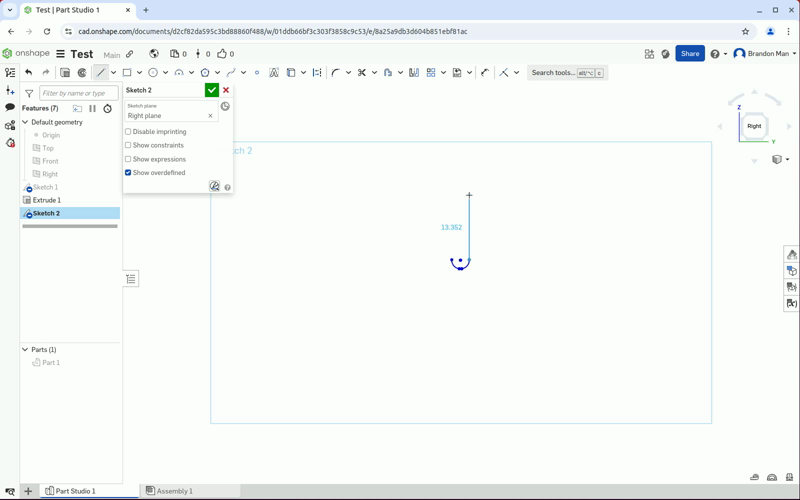
key_up(shift)
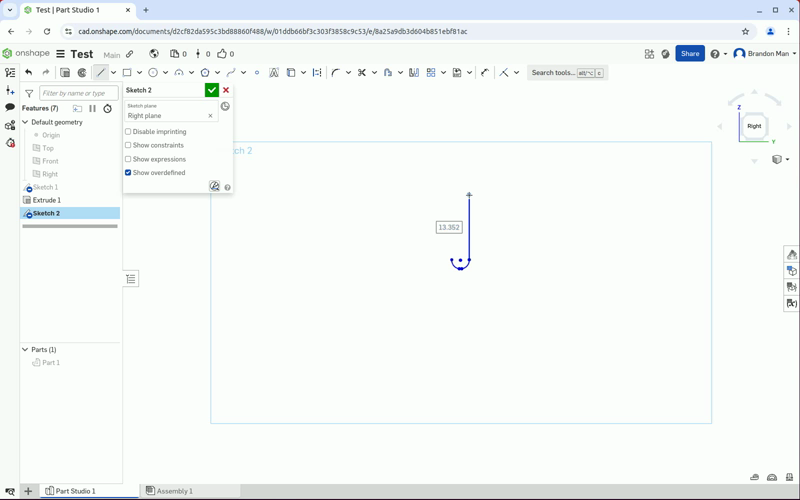
key(esc)
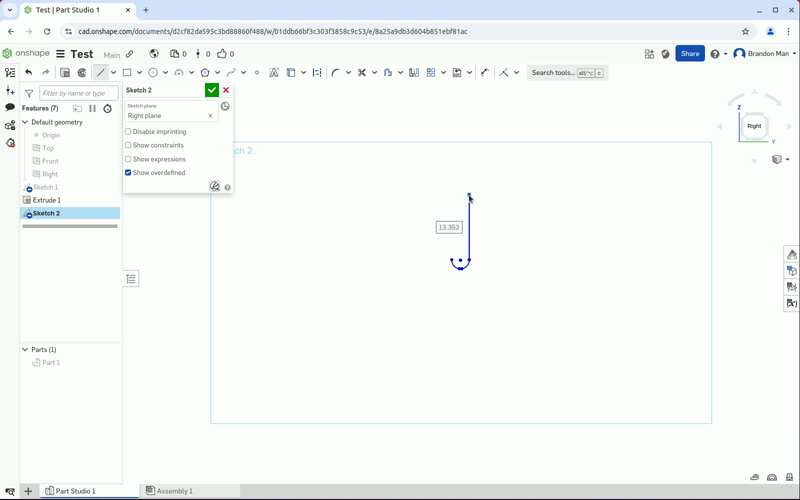
key(a)
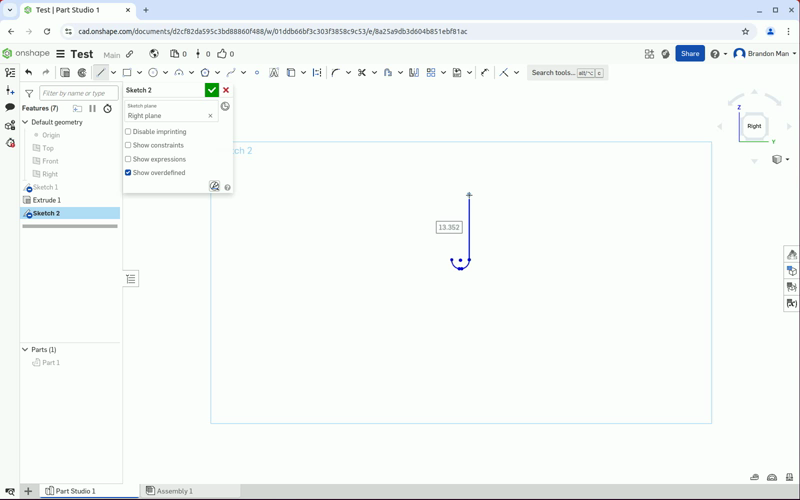
mouse_move(469, 194)
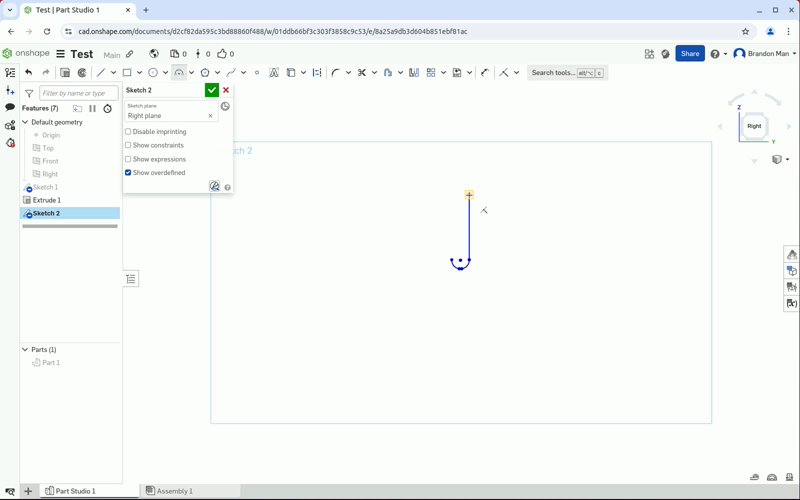
click(469, 194)
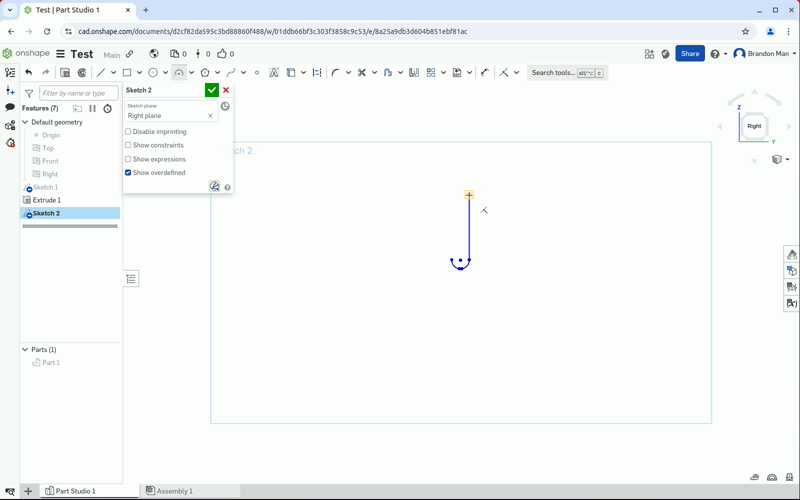
key_down(shift)
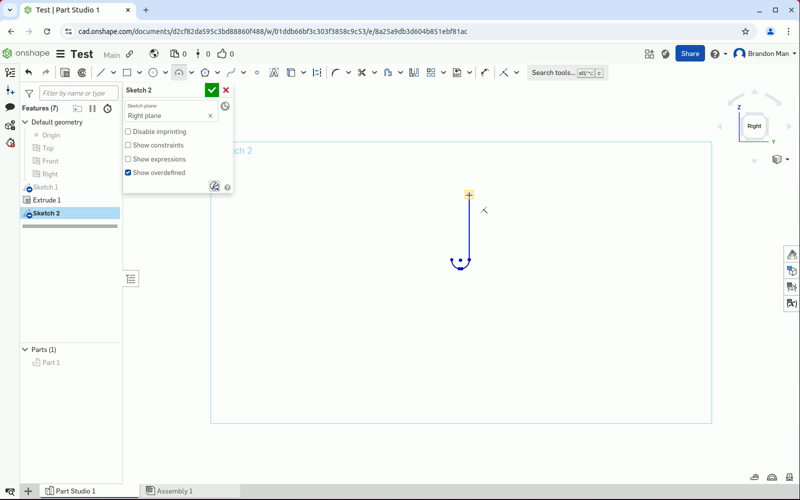
mouse_move(461, 185)
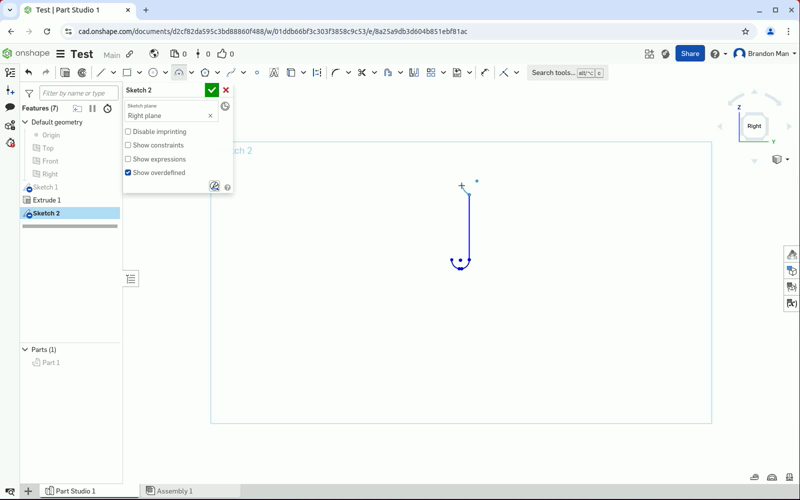
click(461, 185)
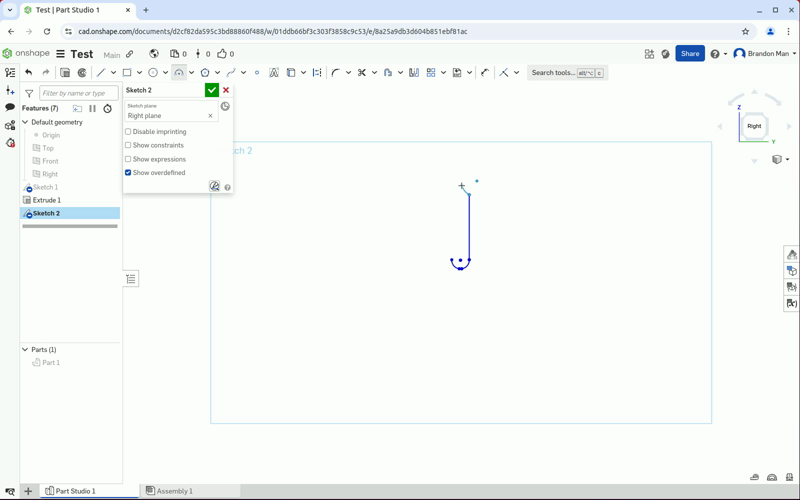
mouse_move(467, 188)
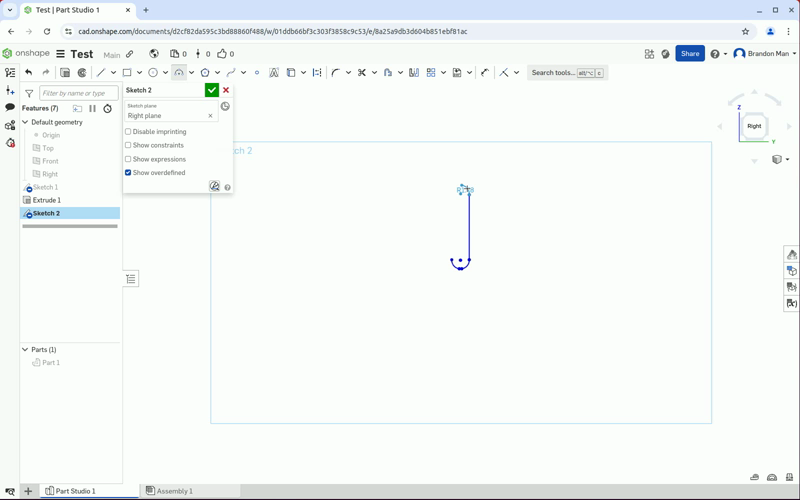
click(467, 188)
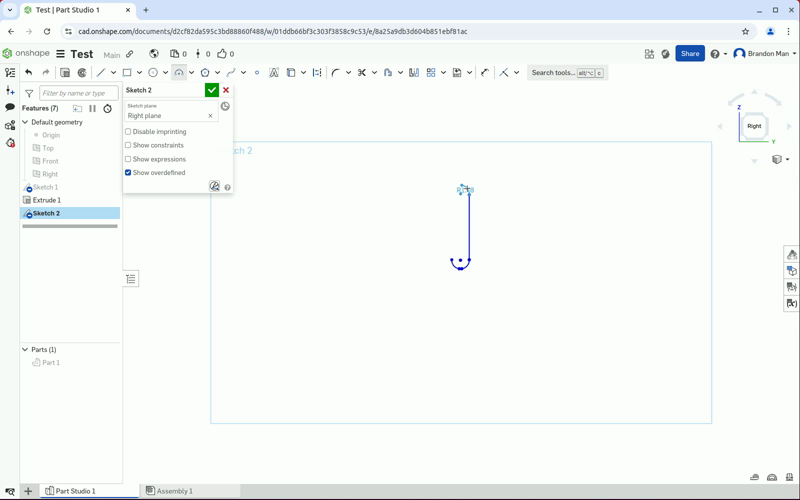
key_up(shift)
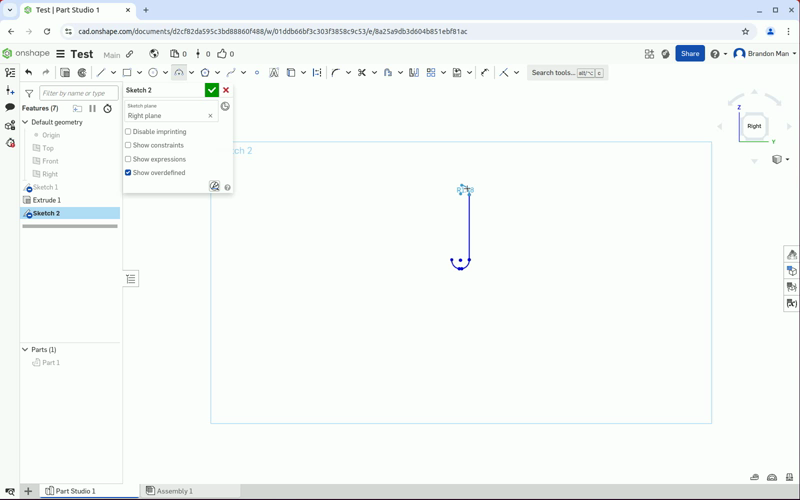
key(esc)
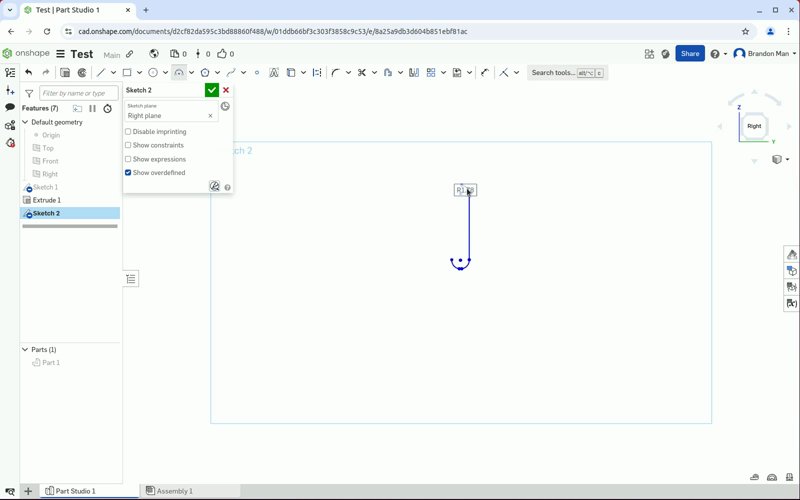
key(l)
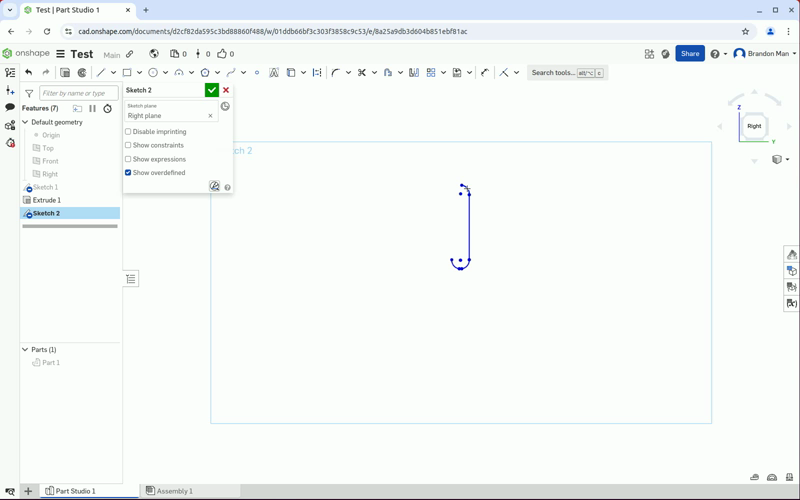
mouse_move(461, 185)
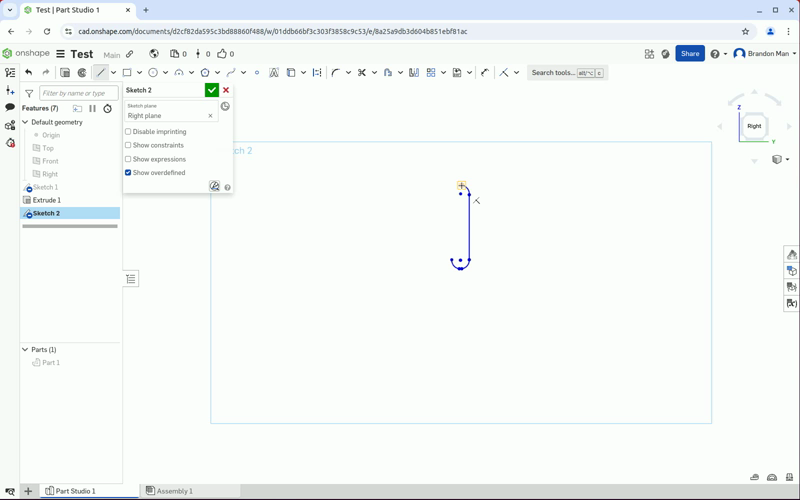
click(461, 185)
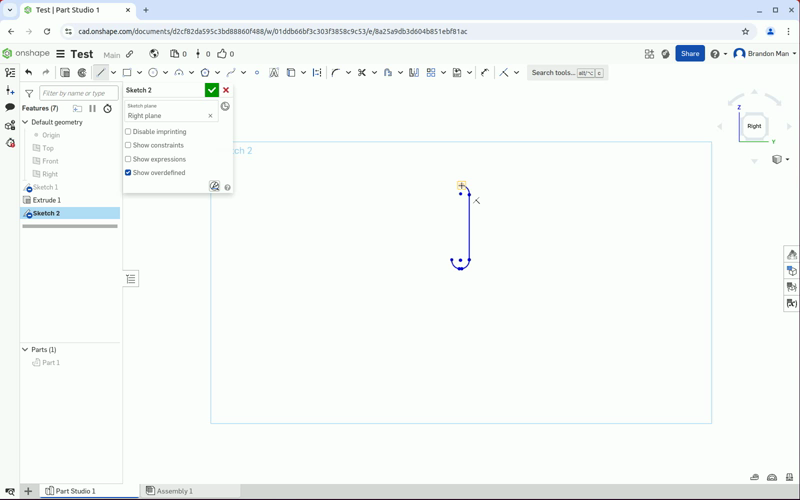
key_down(shift)
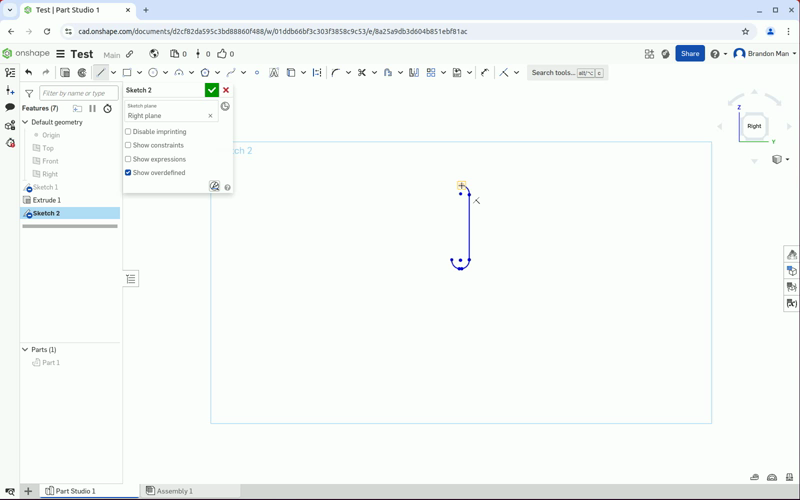
mouse_move(491, 185)
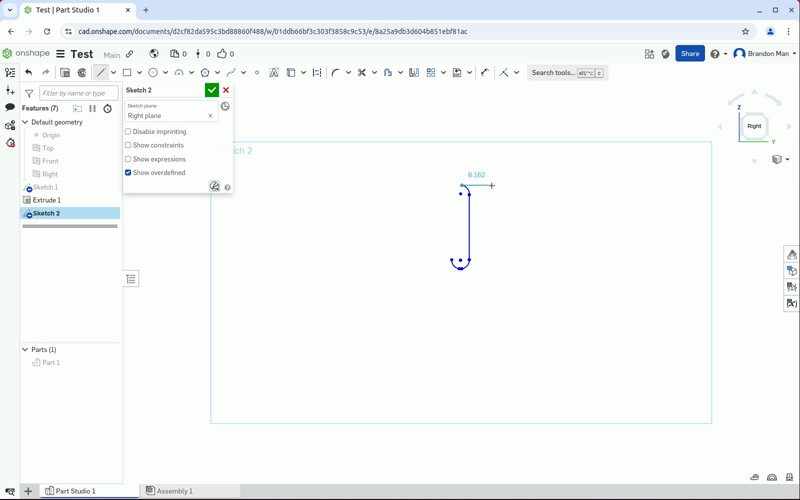
mouse_move(459, 185)
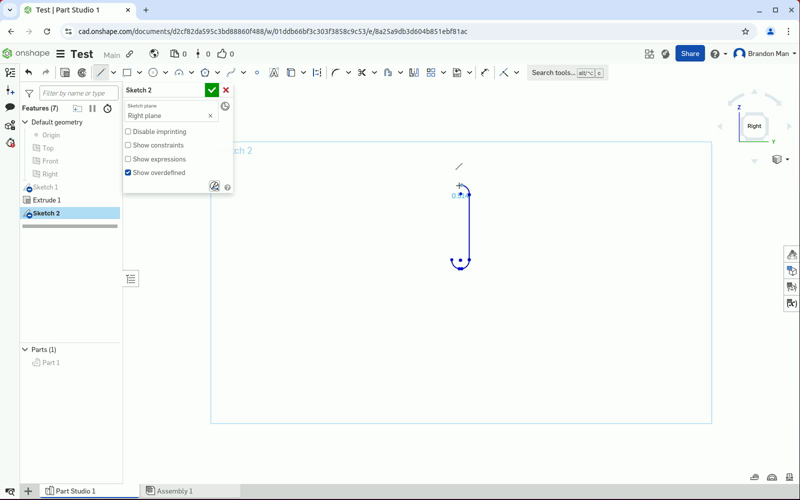
scroll(6)
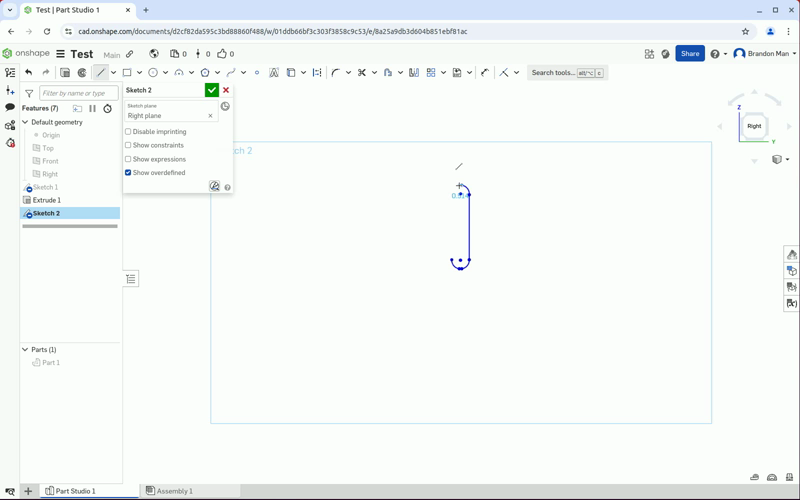
scroll(6)
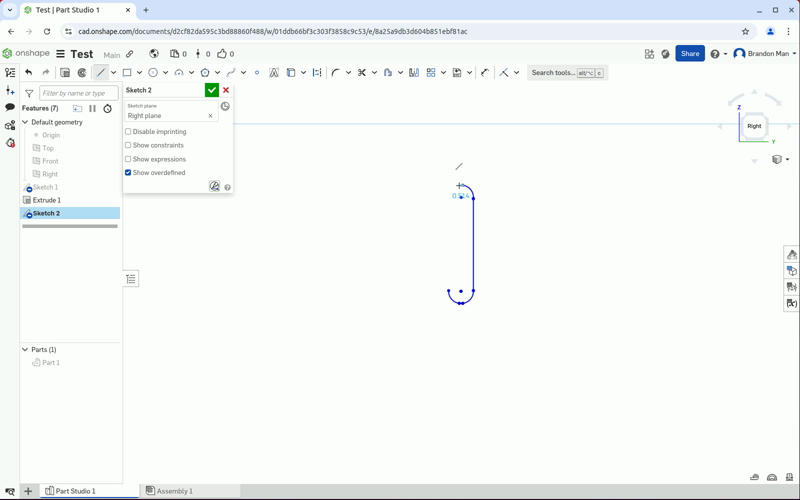
scroll(6)
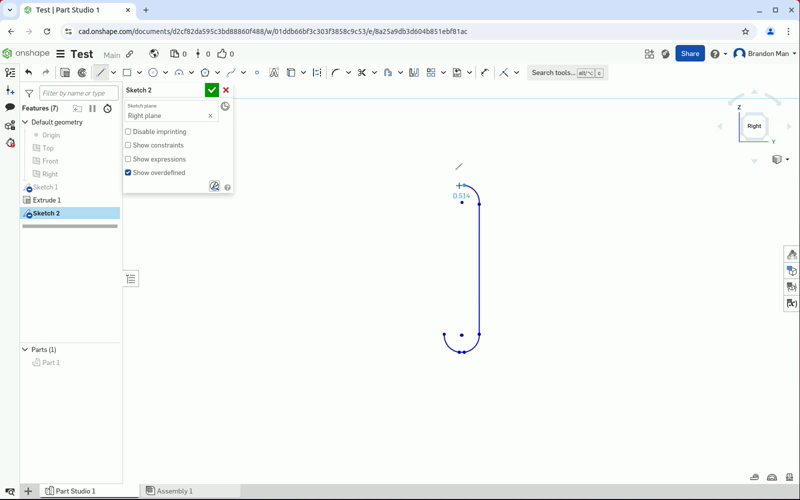
scroll(6)
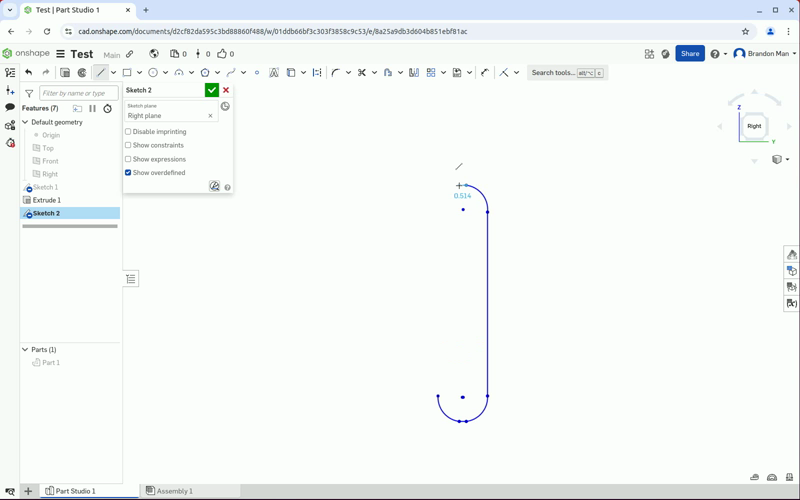
scroll(6)
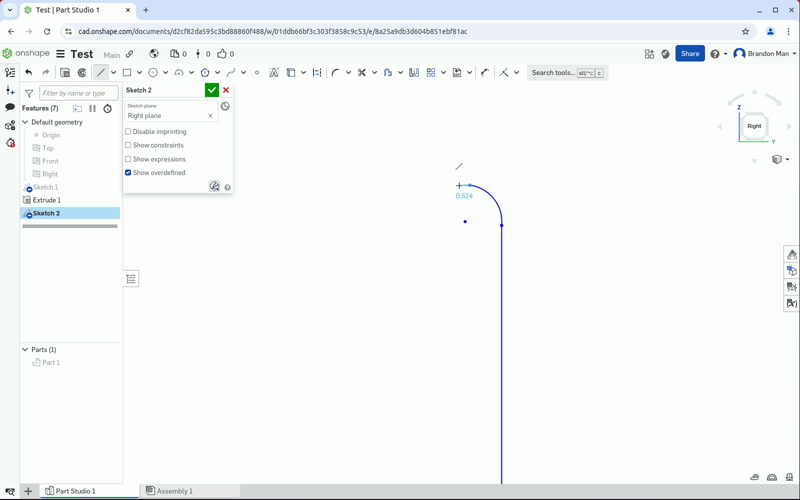
scroll(6)
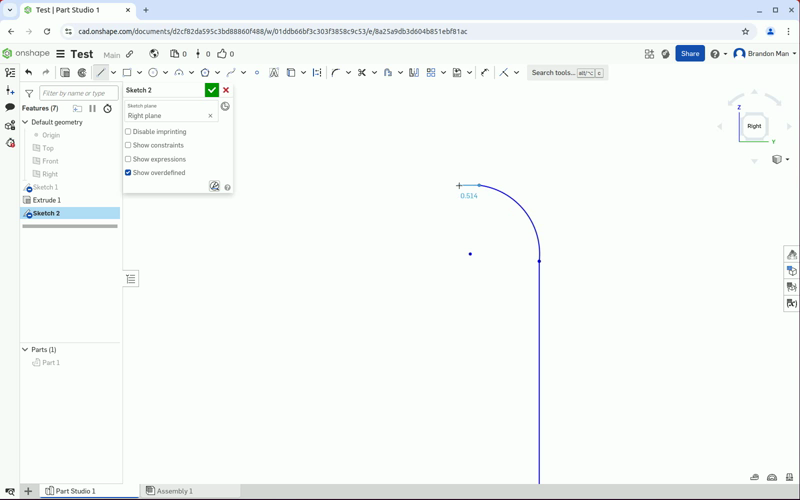
scroll(6)
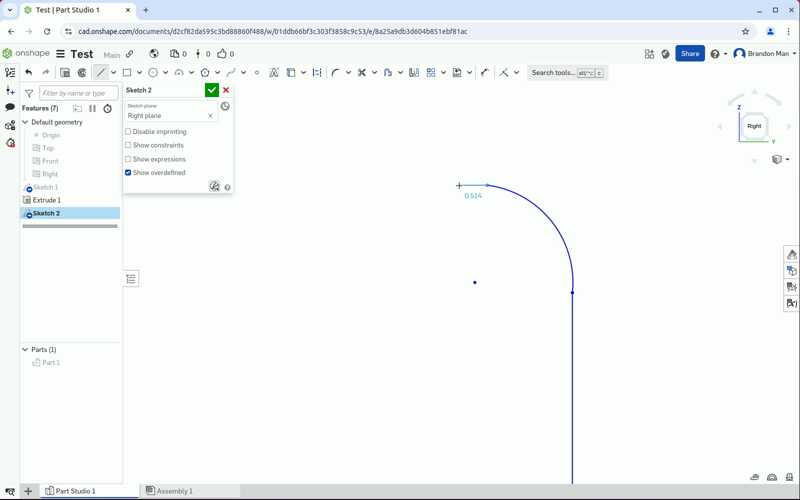
click(459, 185)
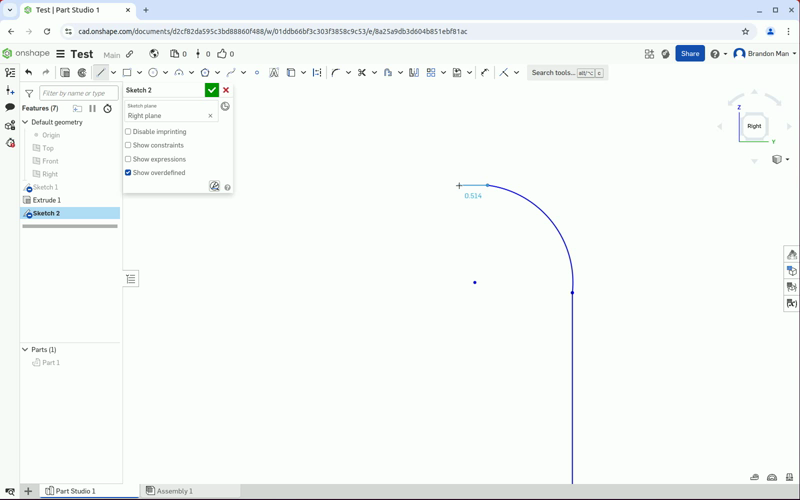
scroll(-6)
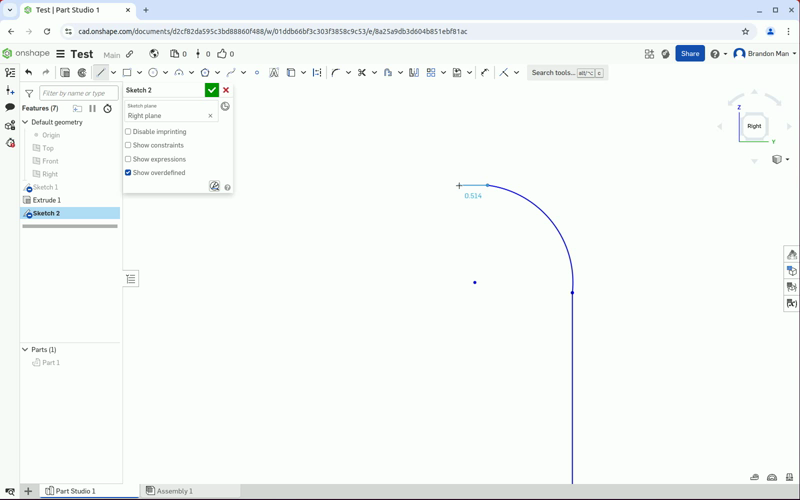
scroll(-6)
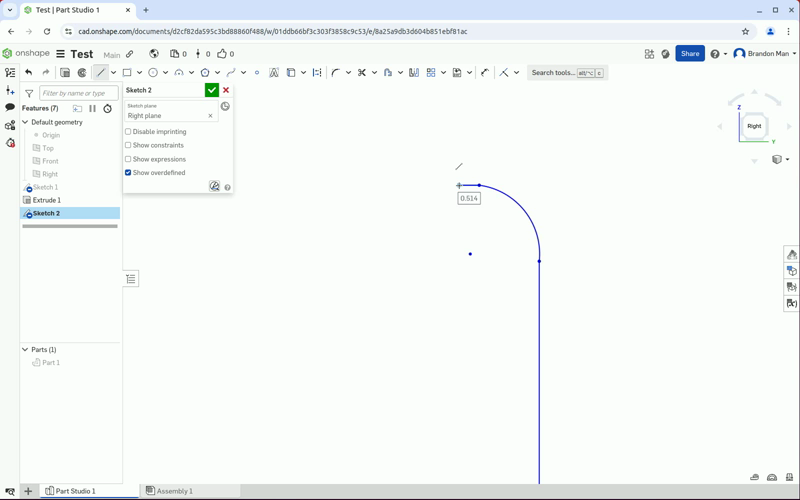
scroll(-6)
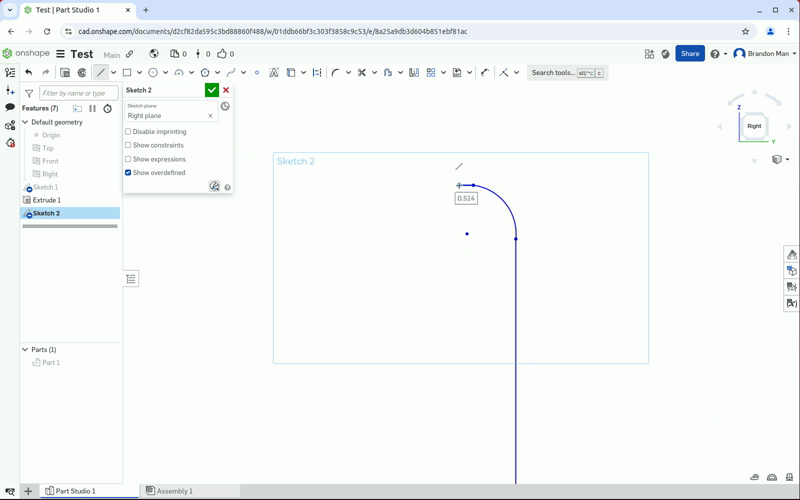
scroll(-6)
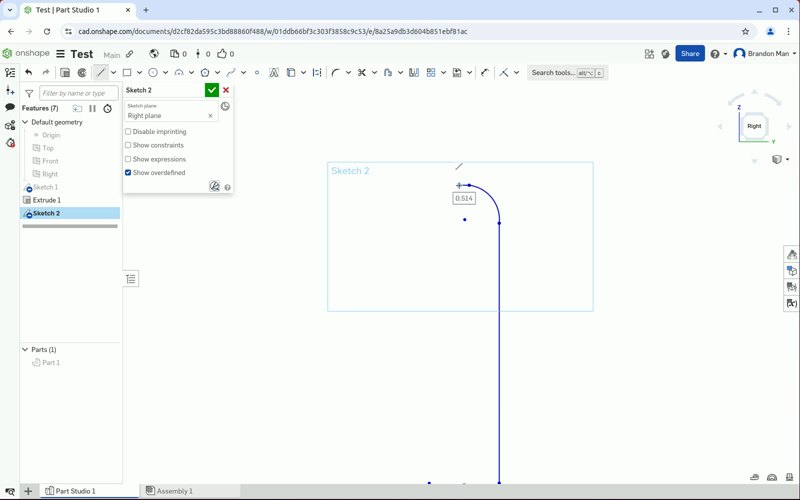
scroll(-6)
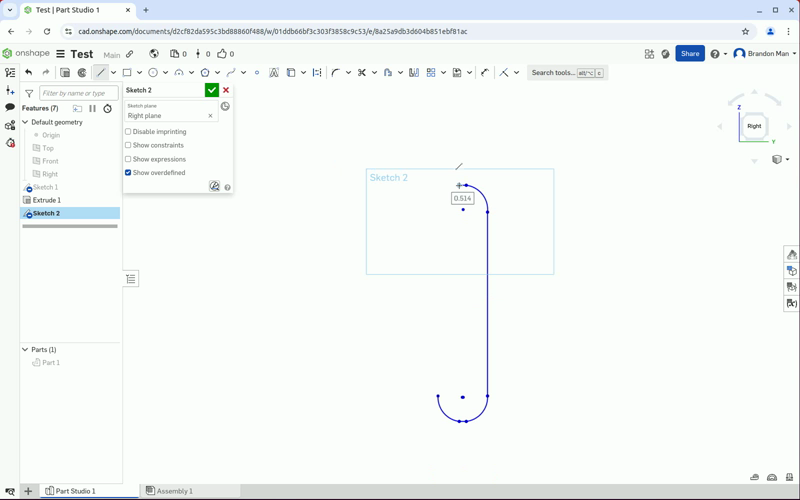
scroll(-6)
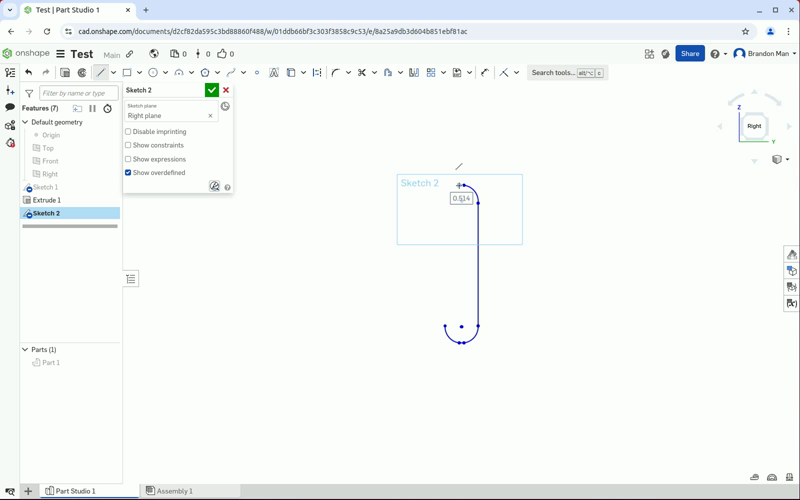
scroll(-6)
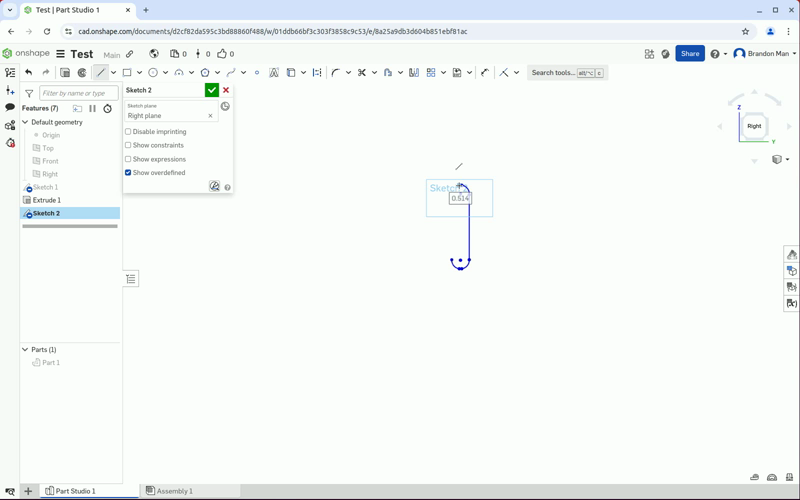
key_up(shift)
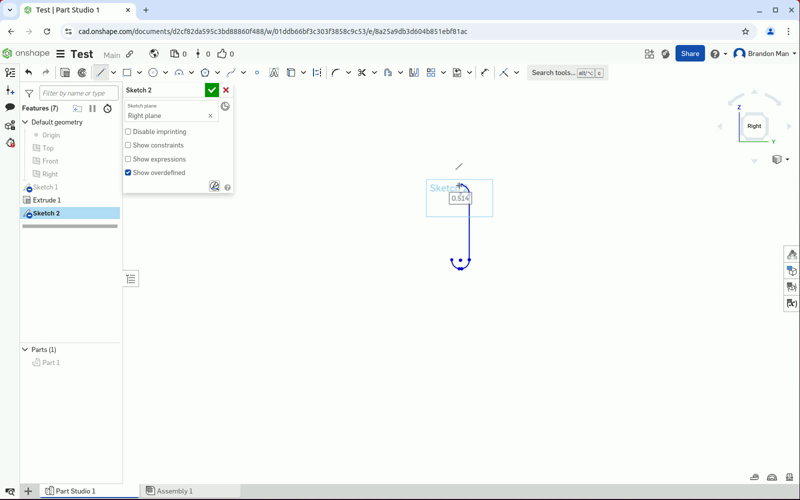
key(esc)
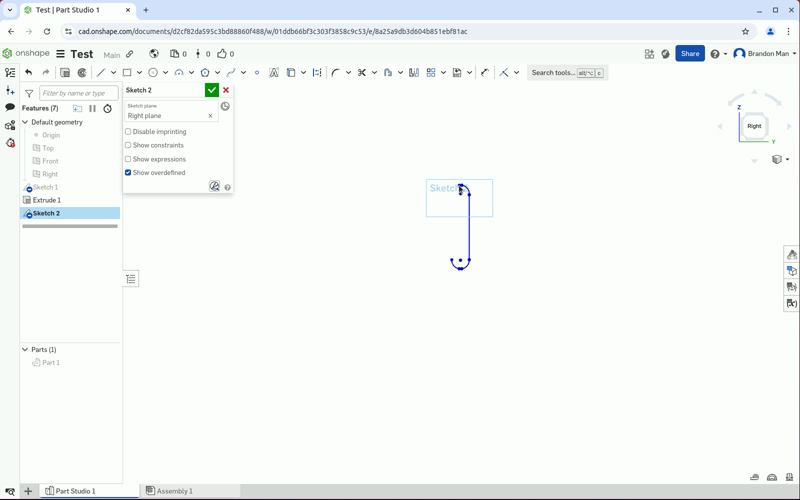
key(a)
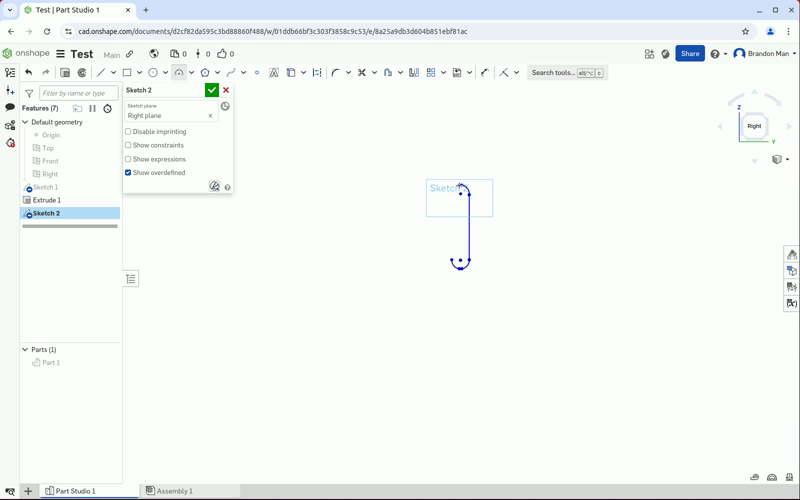
mouse_move(459, 185)
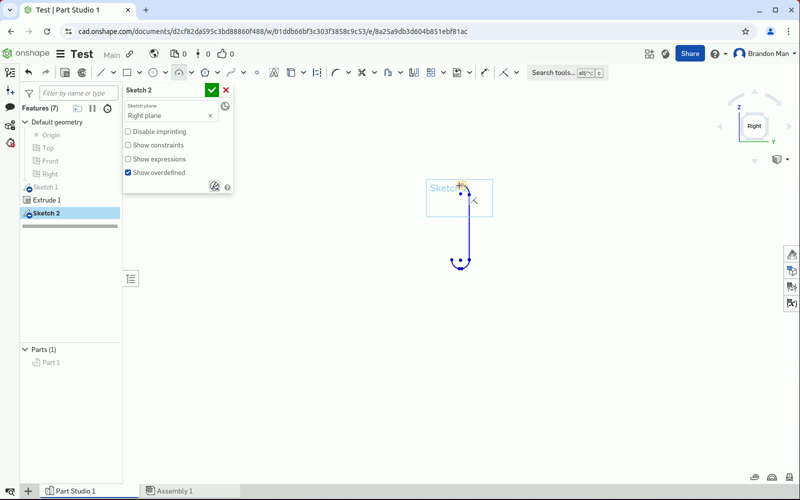
scroll(6)
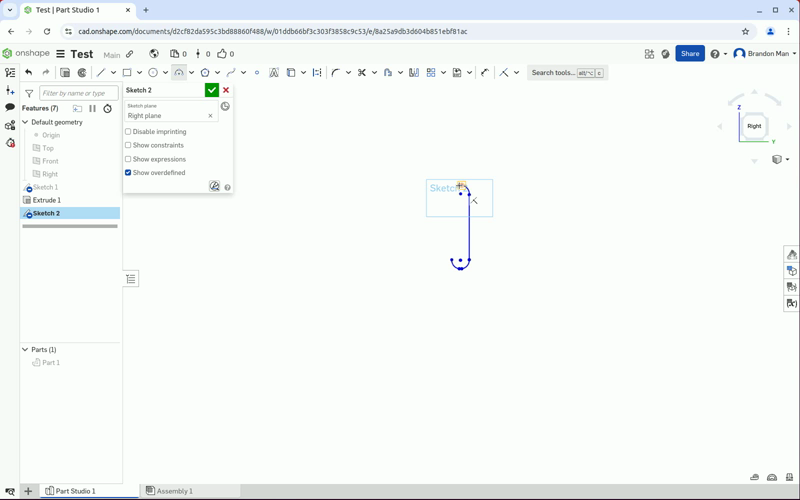
scroll(6)
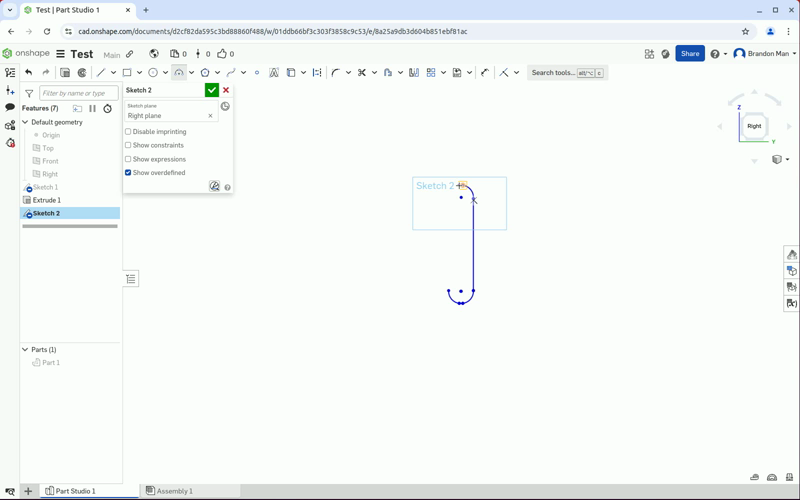
scroll(6)
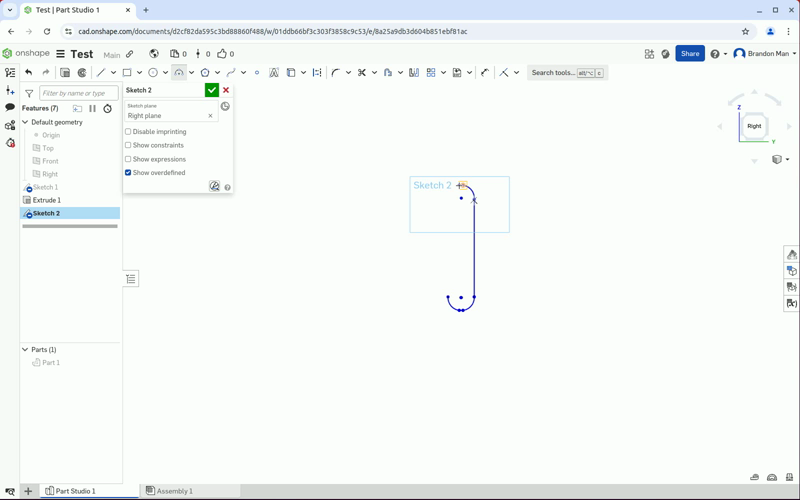
scroll(6)
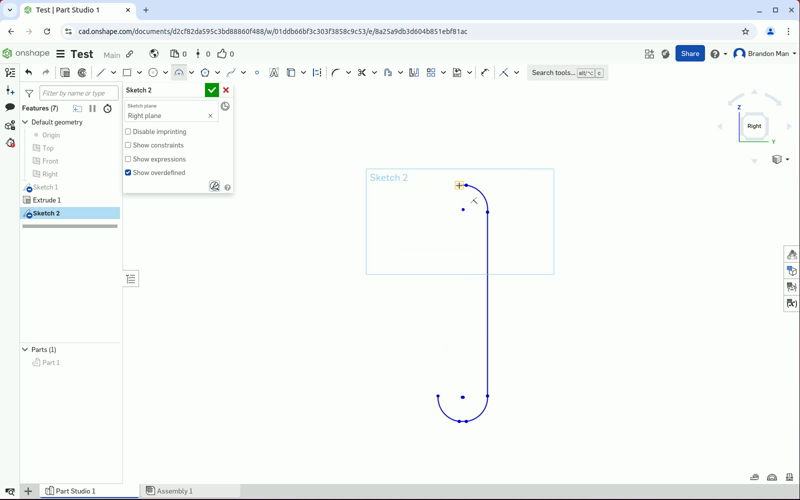
scroll(6)
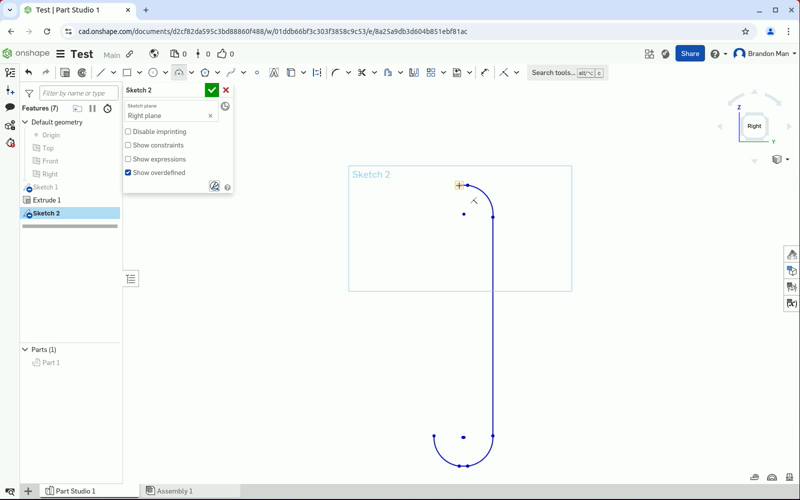
scroll(6)
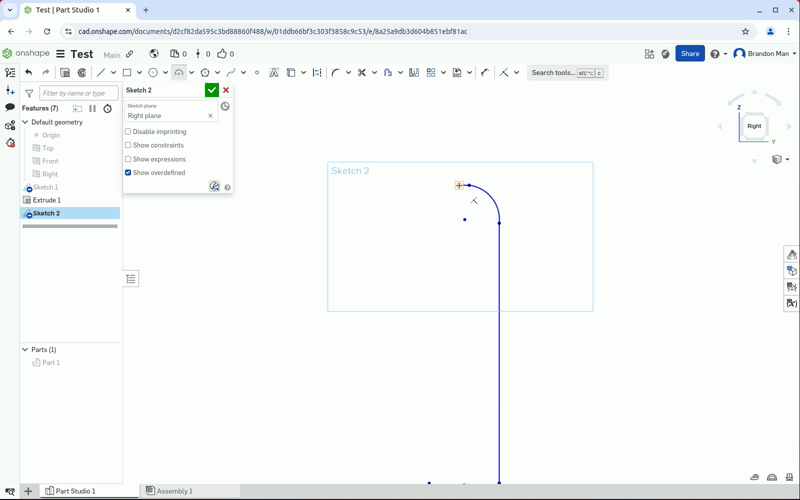
scroll(6)
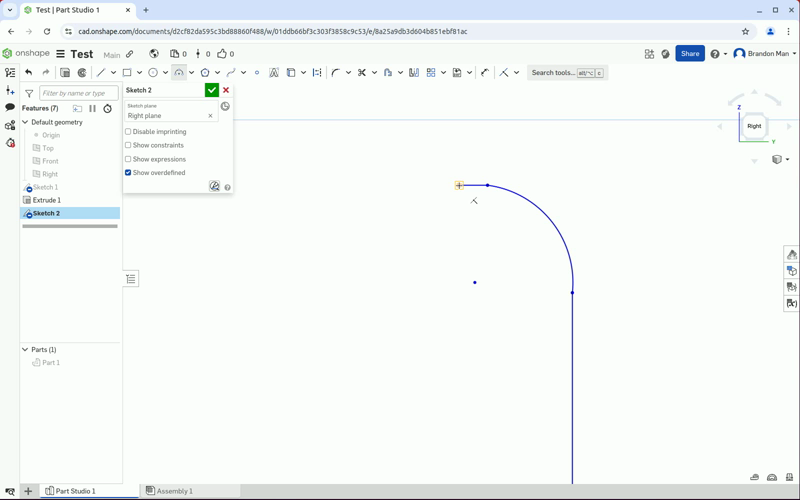
click(459, 185)
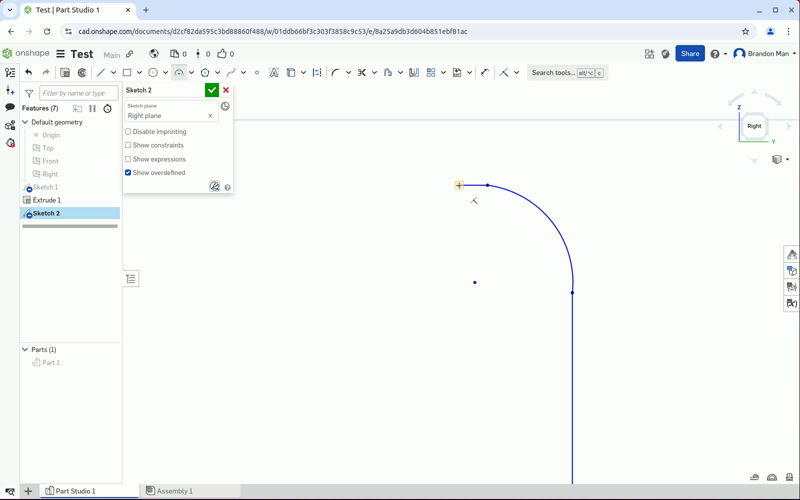
scroll(-6)
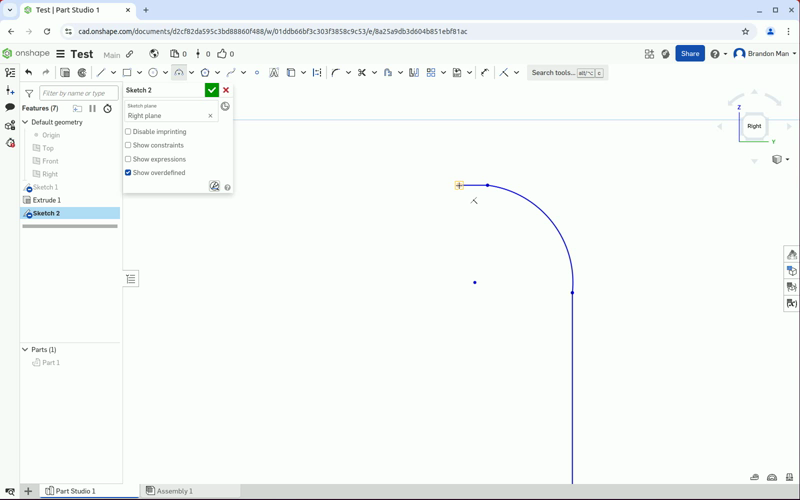
scroll(-6)
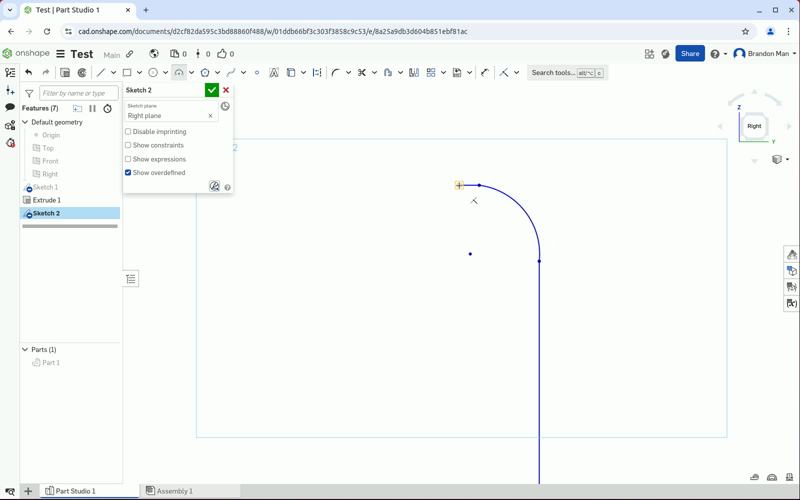
scroll(-6)
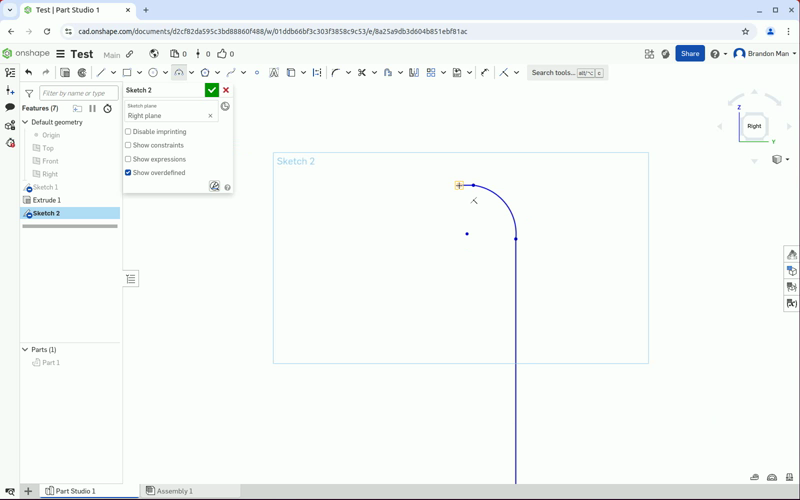
scroll(-6)
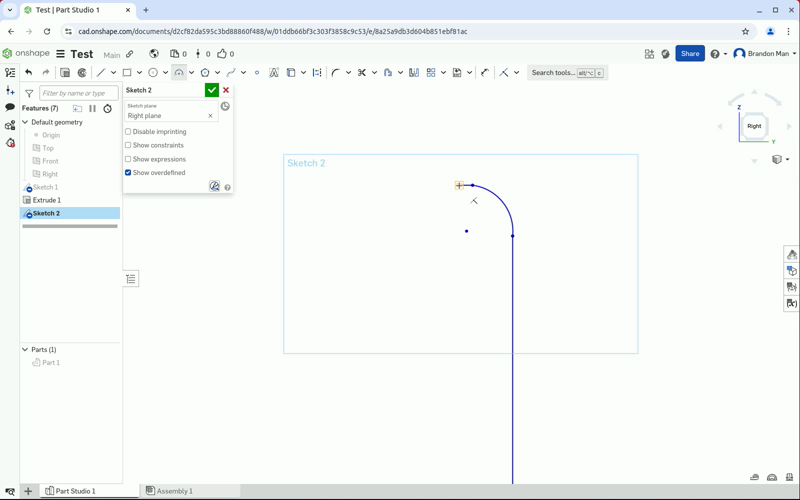
scroll(-6)
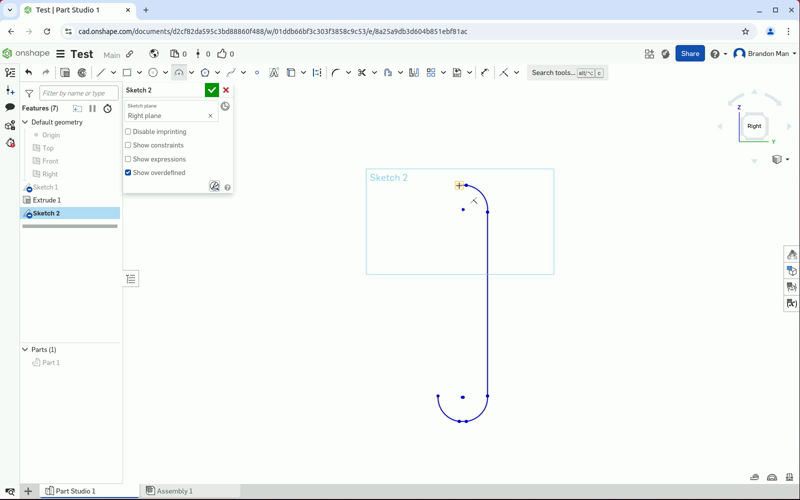
scroll(-6)
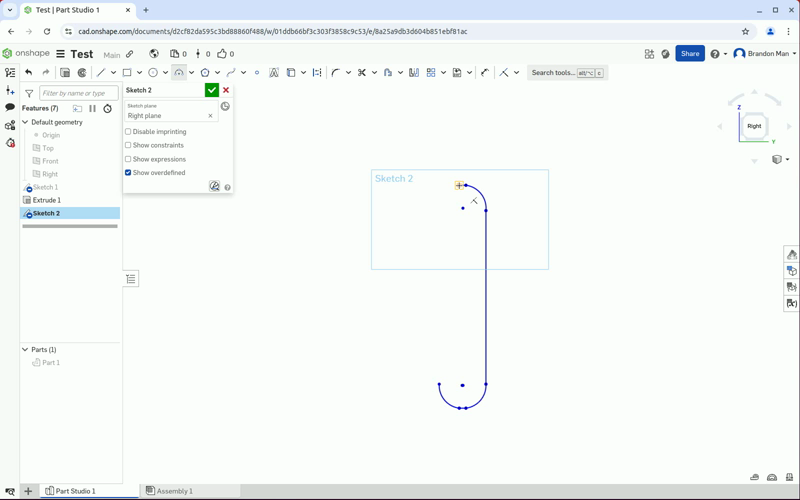
scroll(-6)
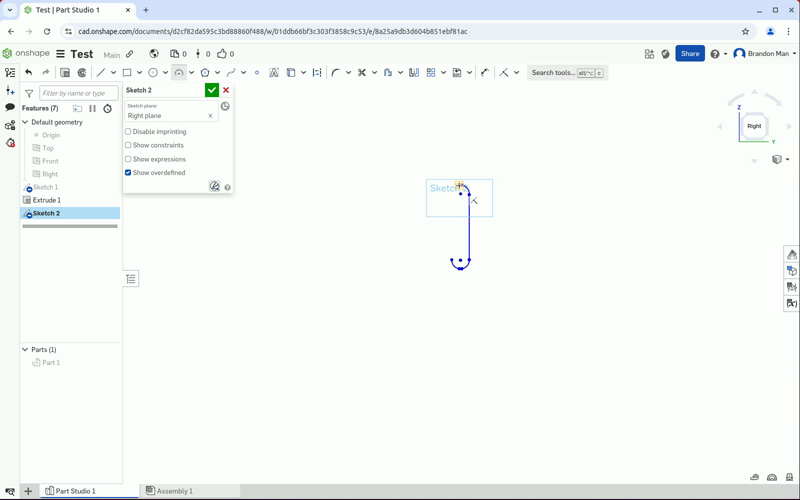
key_down(shift)
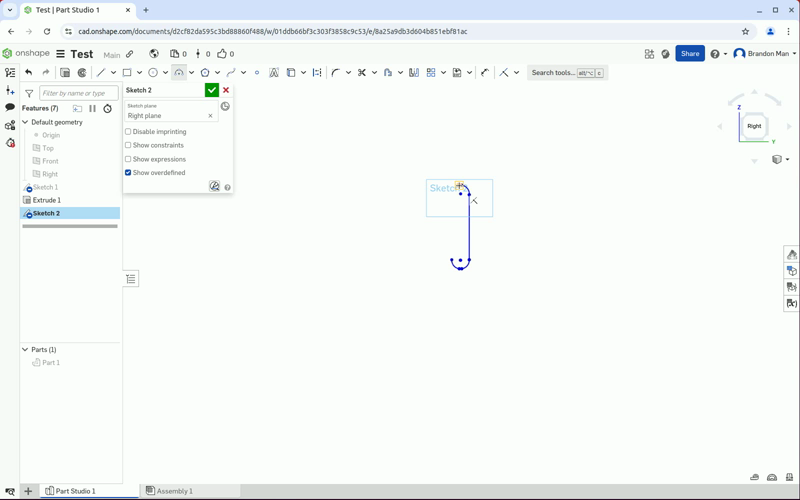
mouse_move(451, 194)
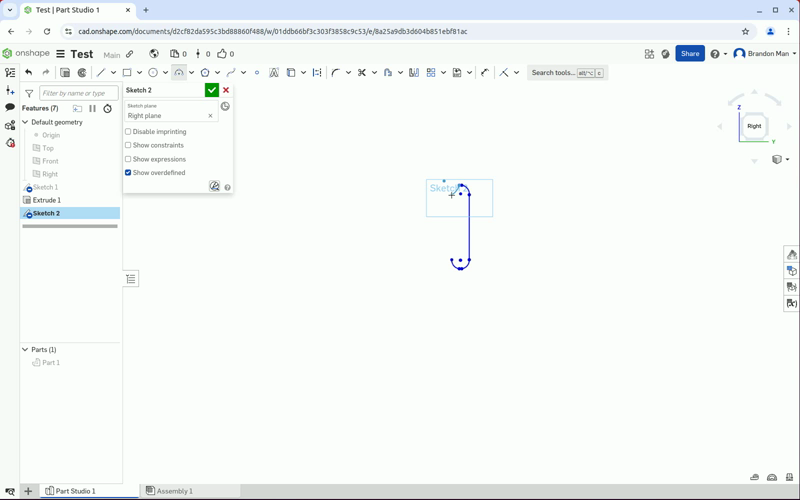
click(451, 194)
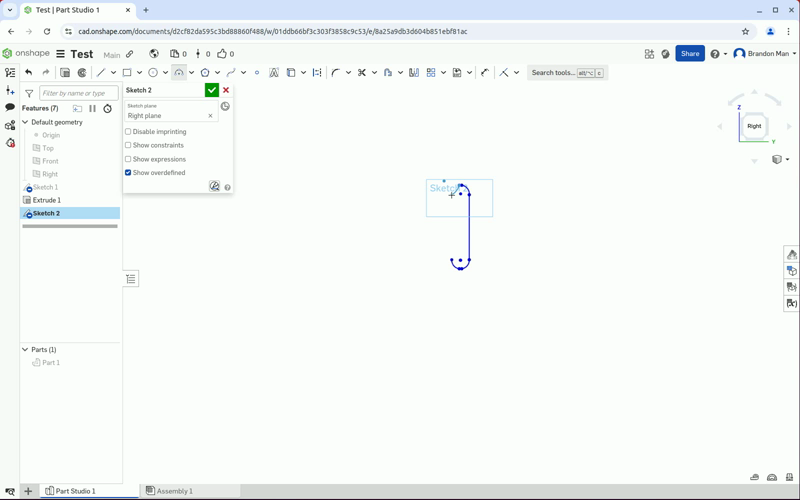
mouse_move(453, 188)
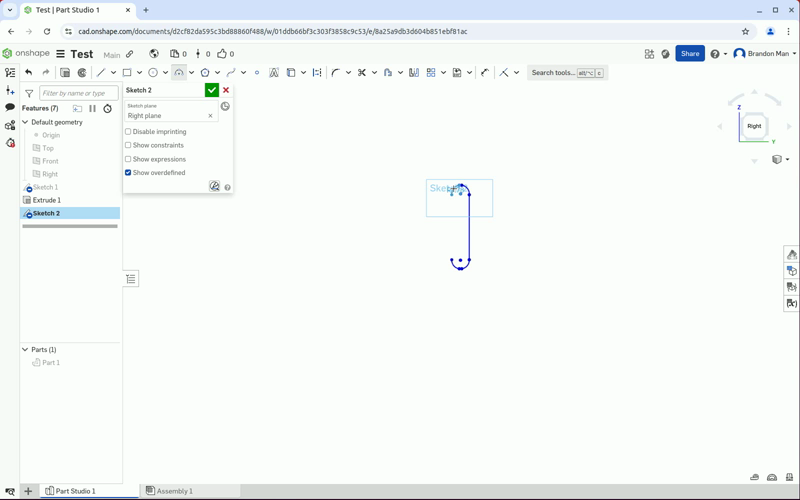
click(453, 188)
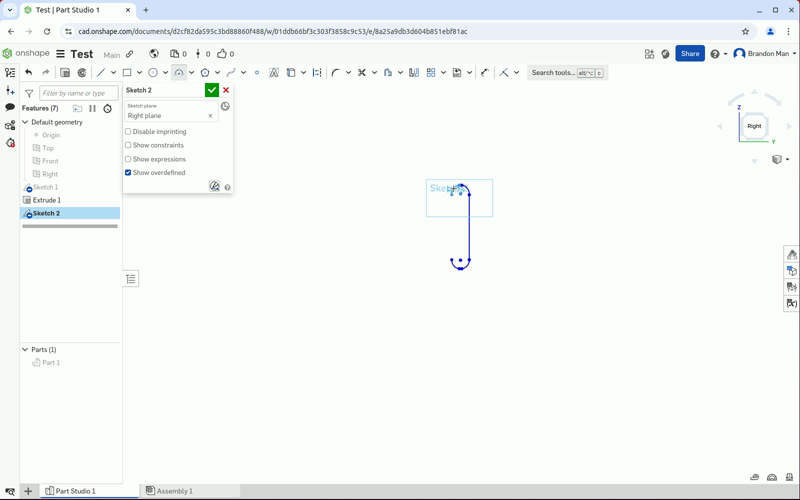
key_up(shift)
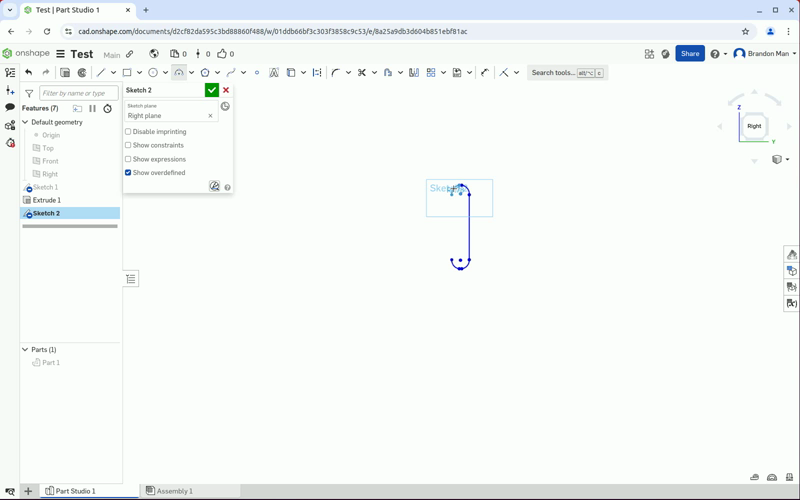
key(esc)
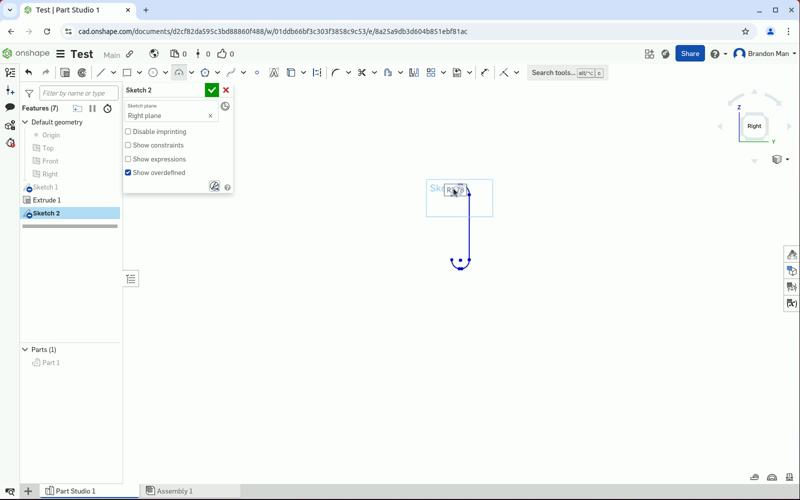
key(l)
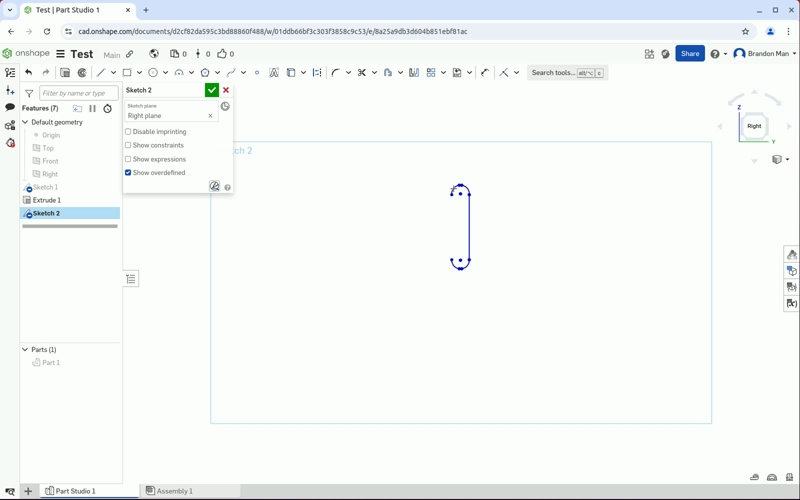
mouse_move(451, 194)
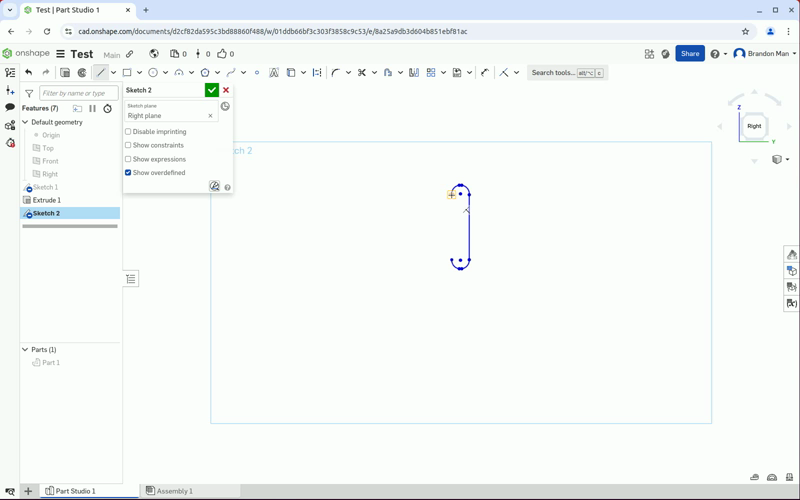
click(451, 194)
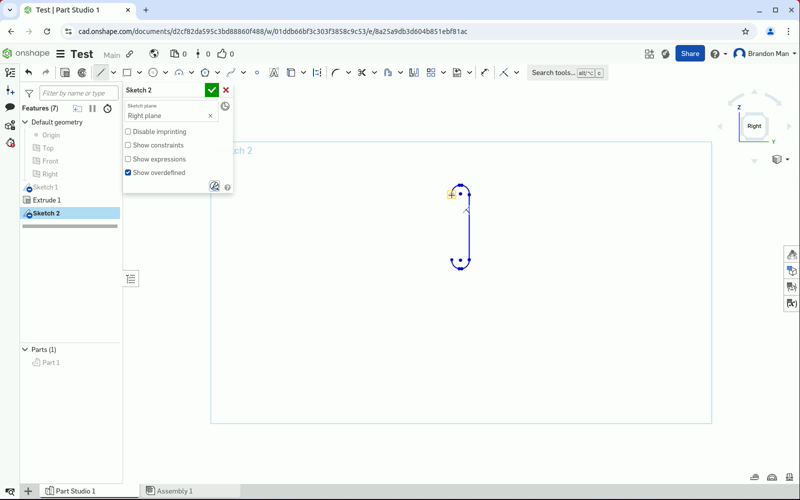
key_down(shift)
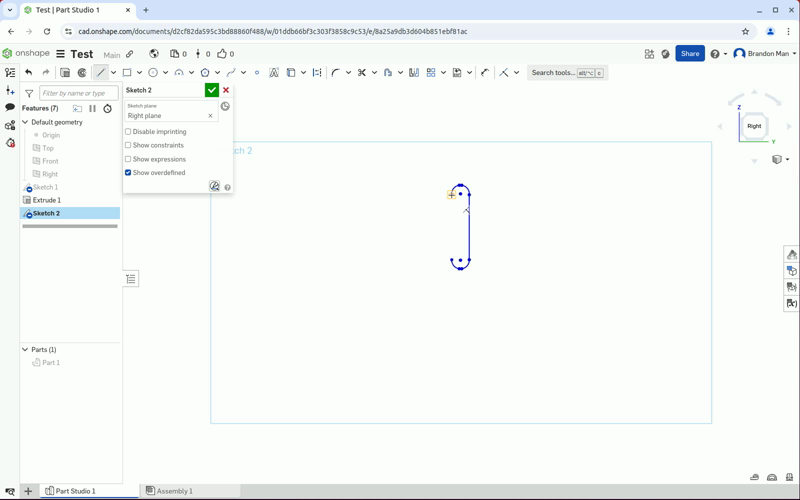
mouse_move(451, 259)
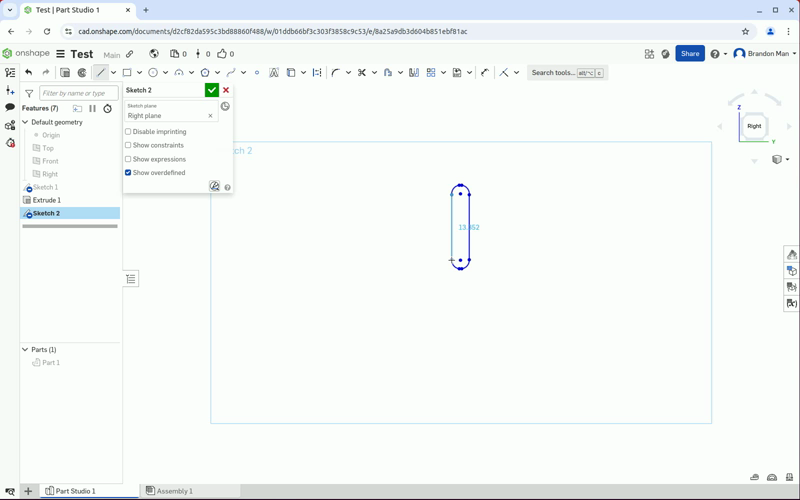
key_up(shift)
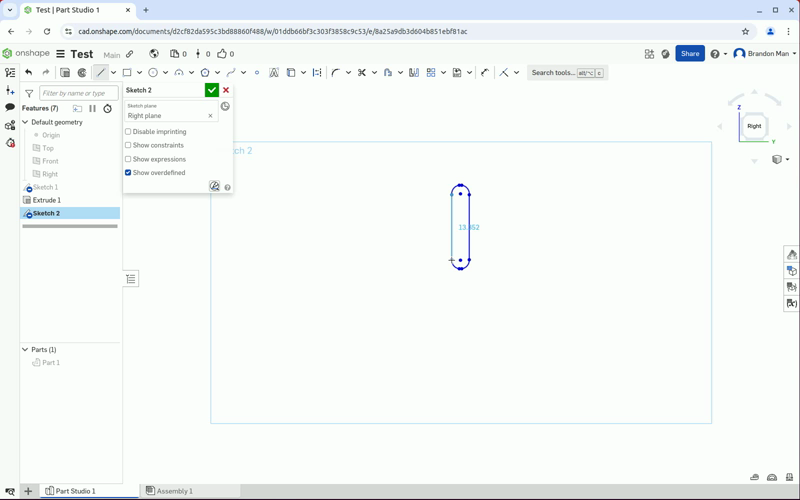
click(451, 259)
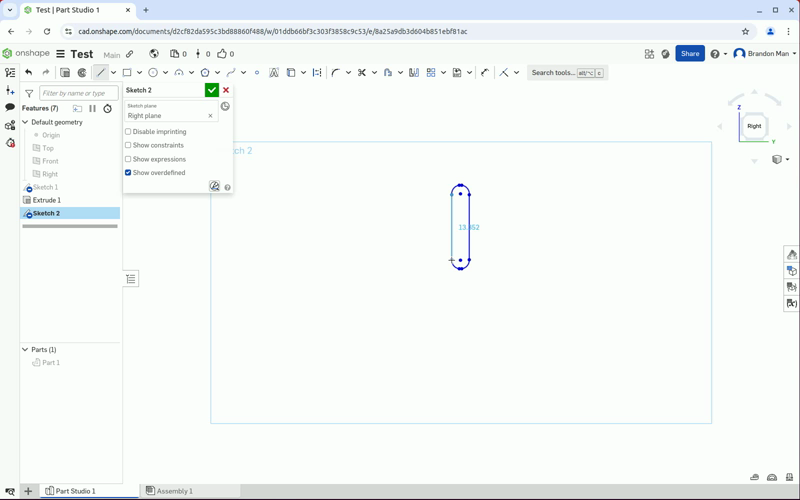
key(esc)
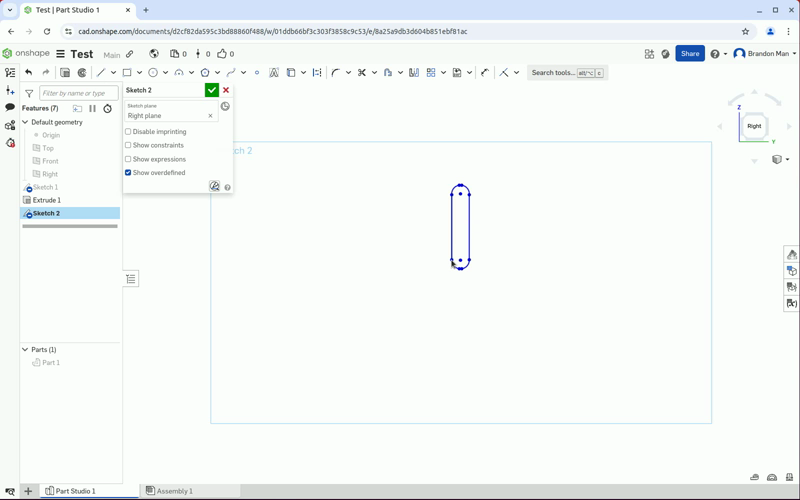
mouse_move(455, 210)
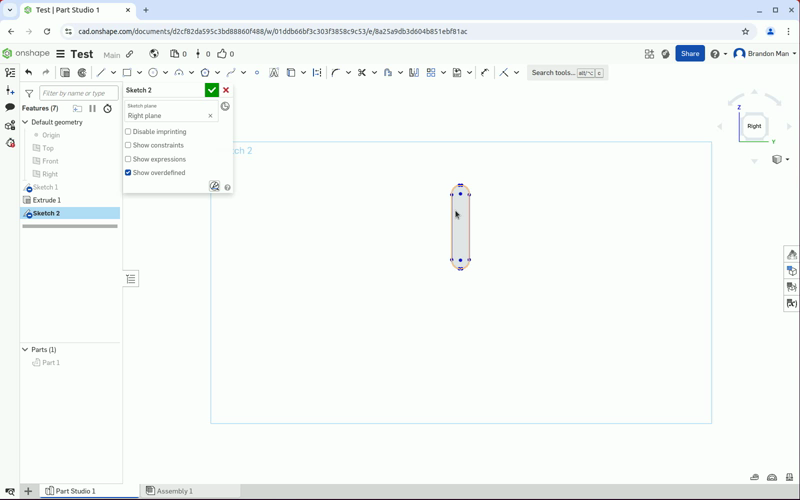
scroll(6)
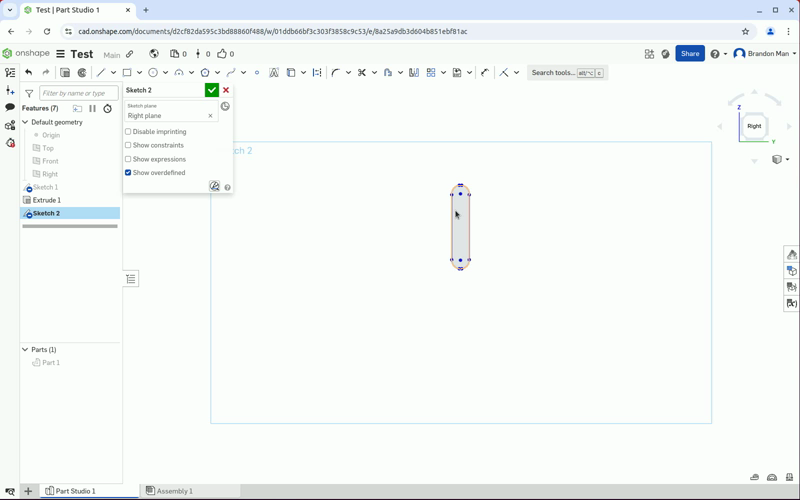
scroll(6)
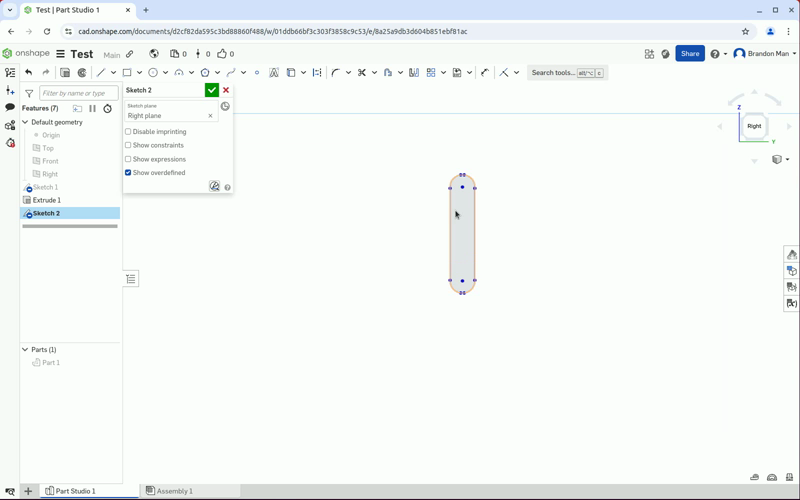
scroll(6)
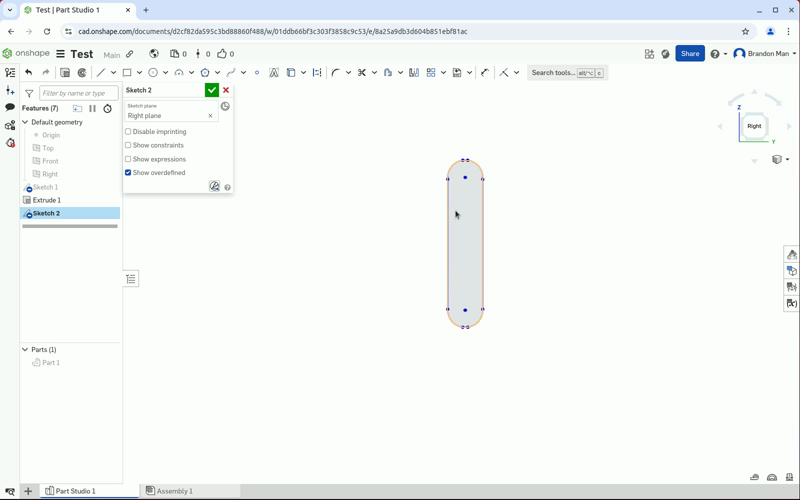
scroll(6)
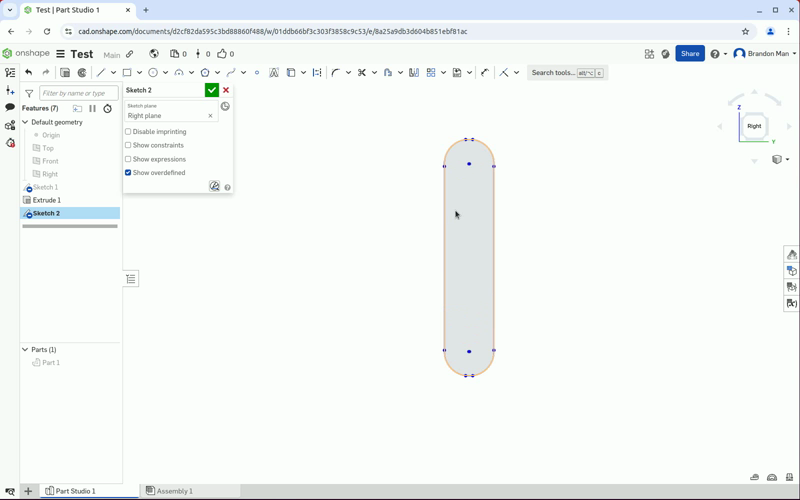
scroll(6)
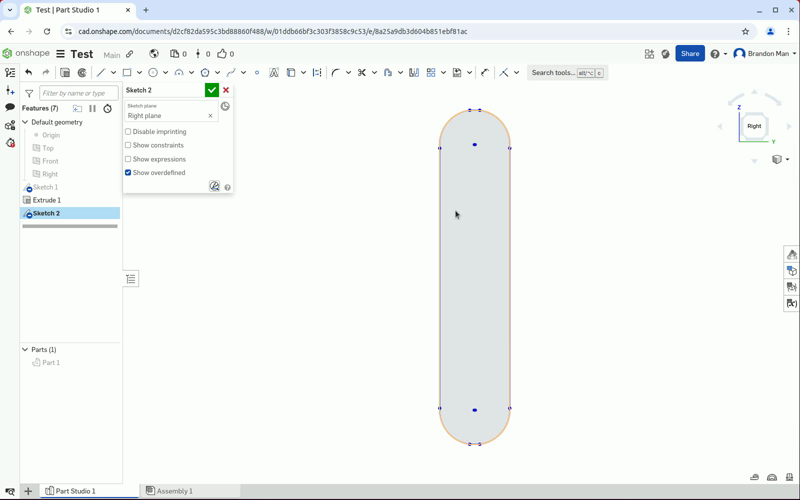
scroll(6)
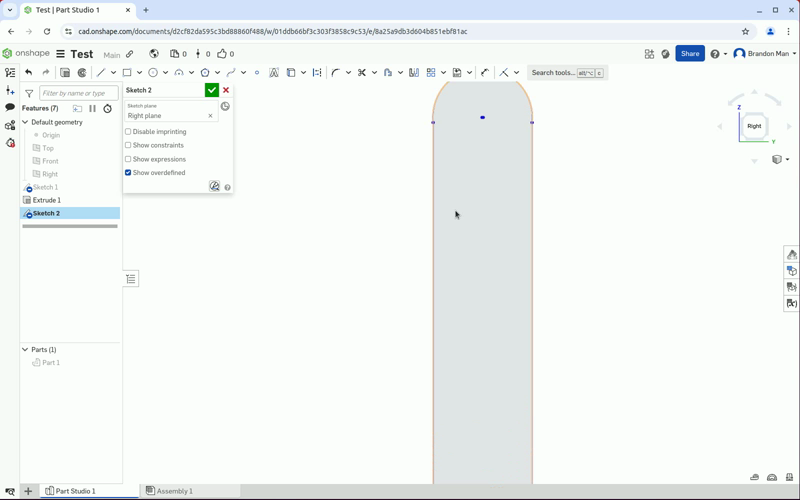
scroll(6)
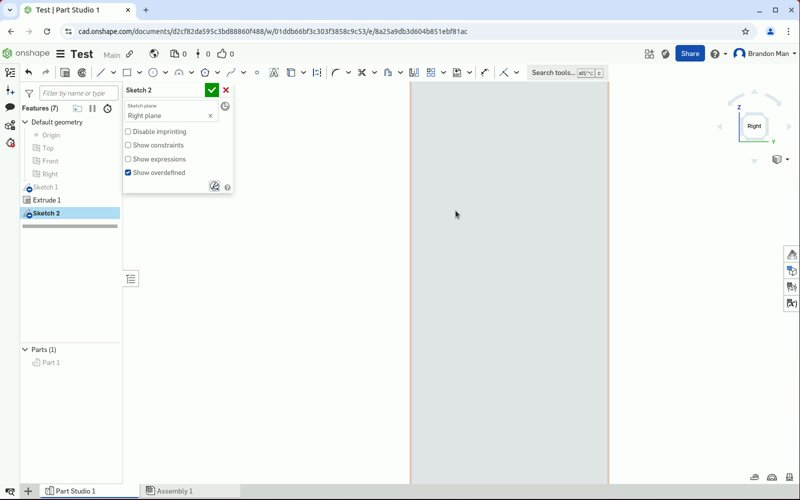
click(455, 210)
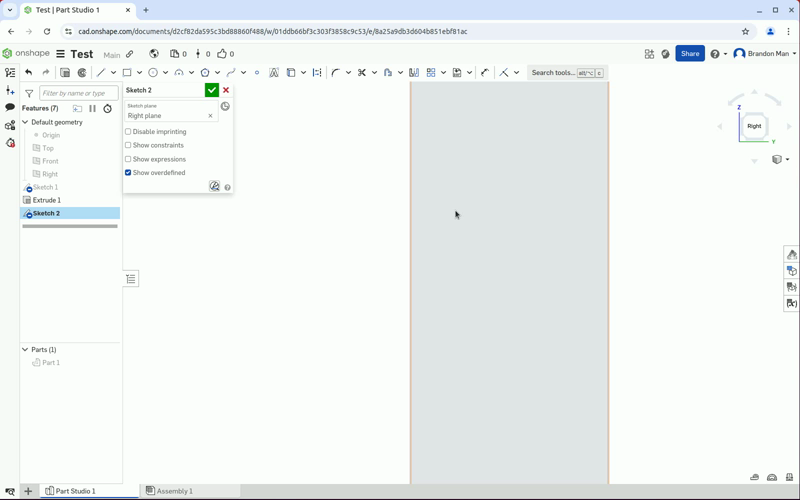
scroll(-6)
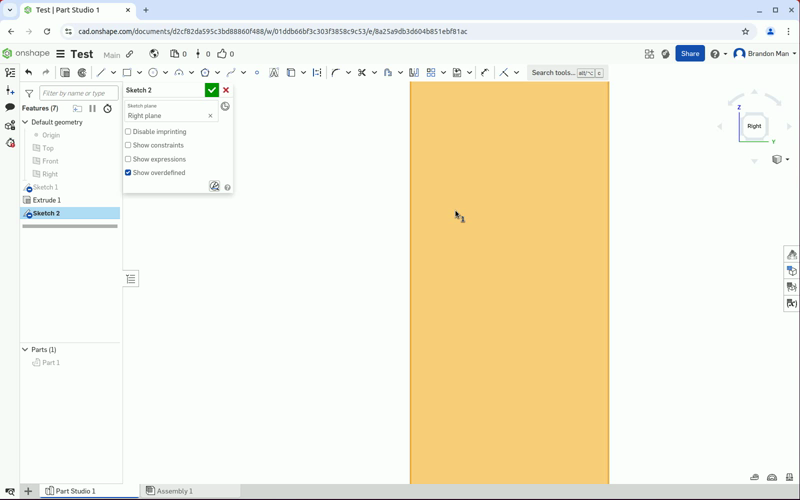
scroll(-6)
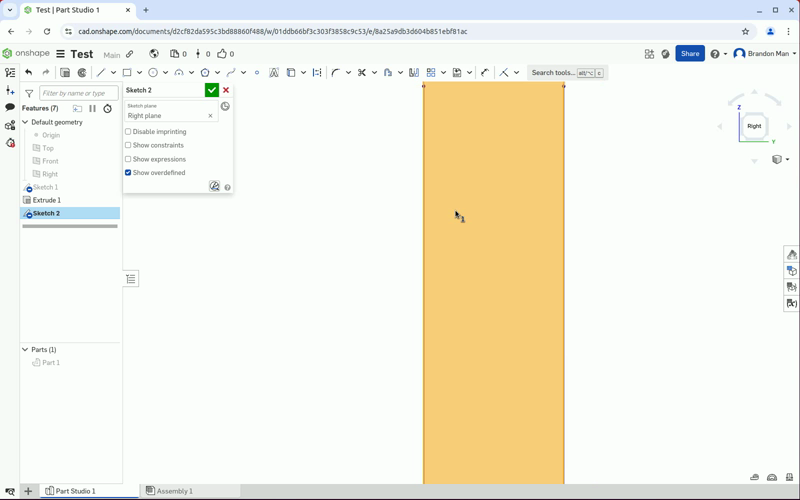
scroll(-6)
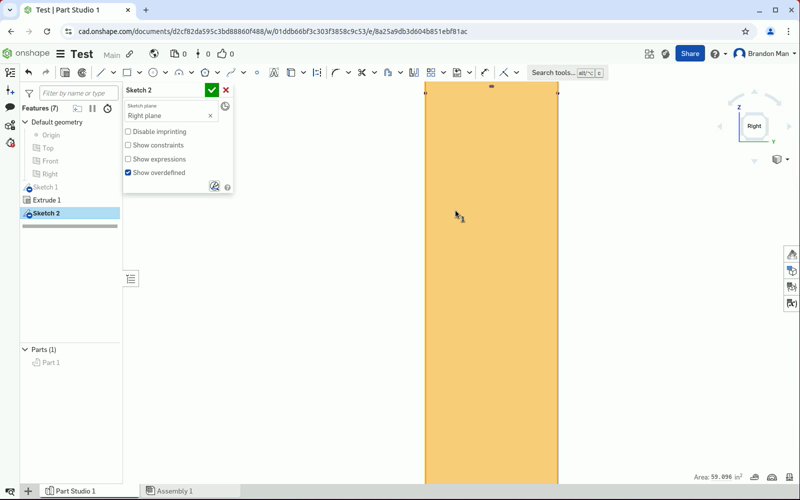
scroll(-6)
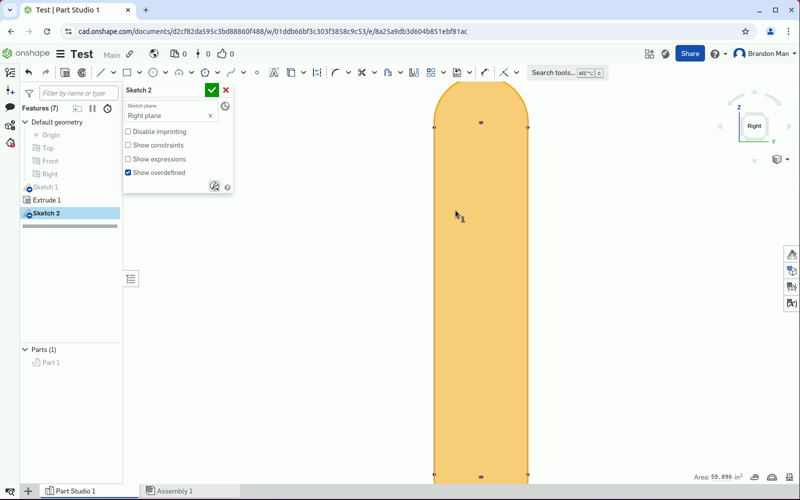
scroll(-6)
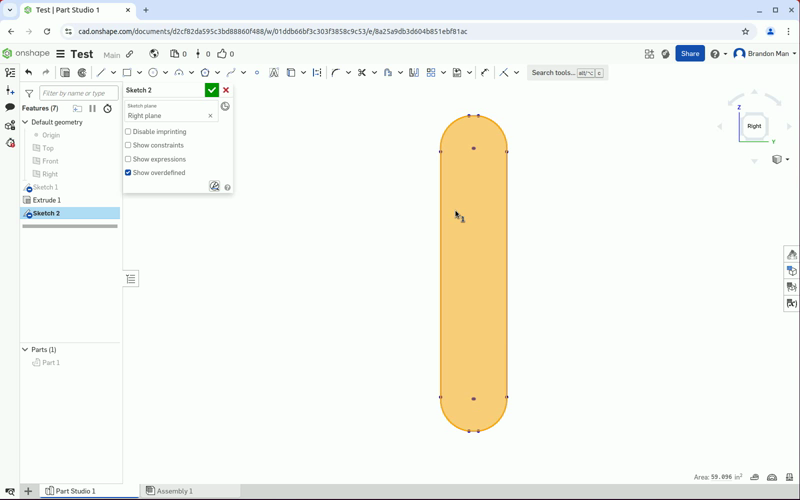
scroll(-6)
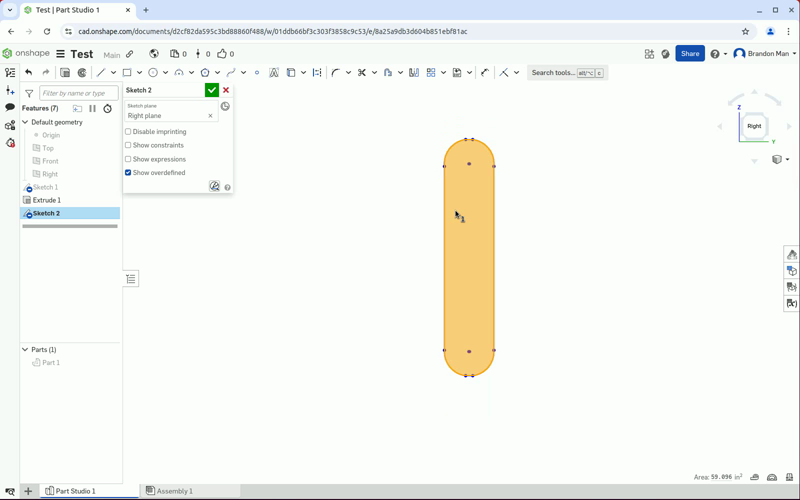
scroll(-6)
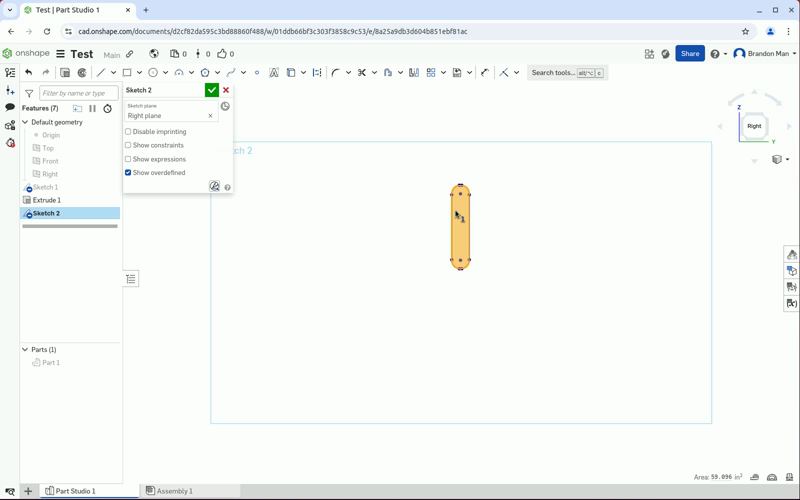
mouse_move(73, 352)
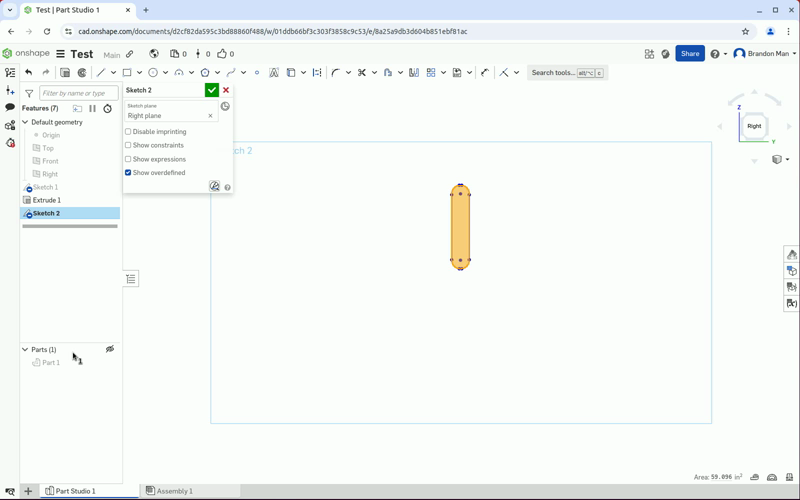
key(shift+y)
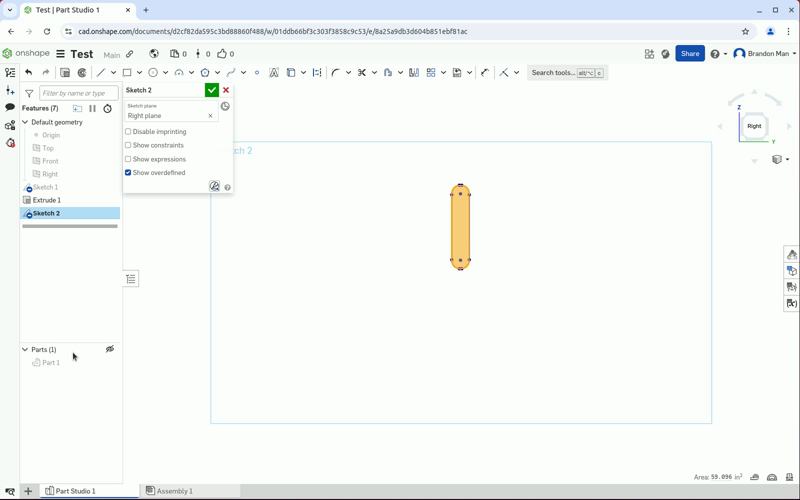
key(shift+e)
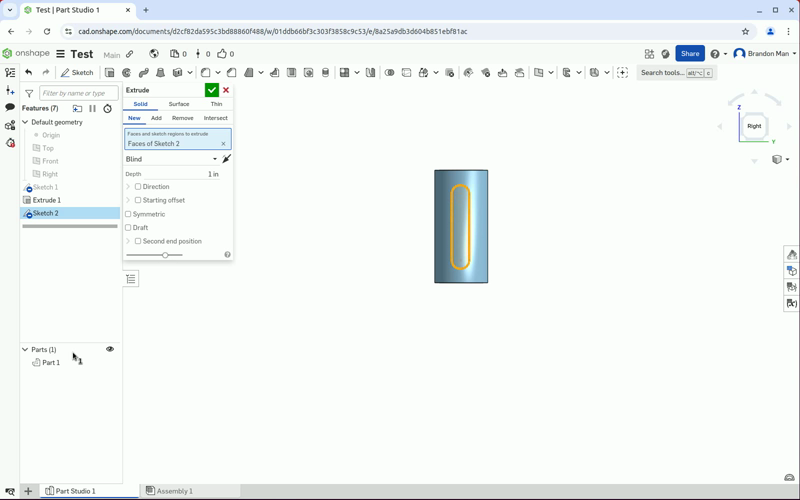
mouse_move(143, 106)
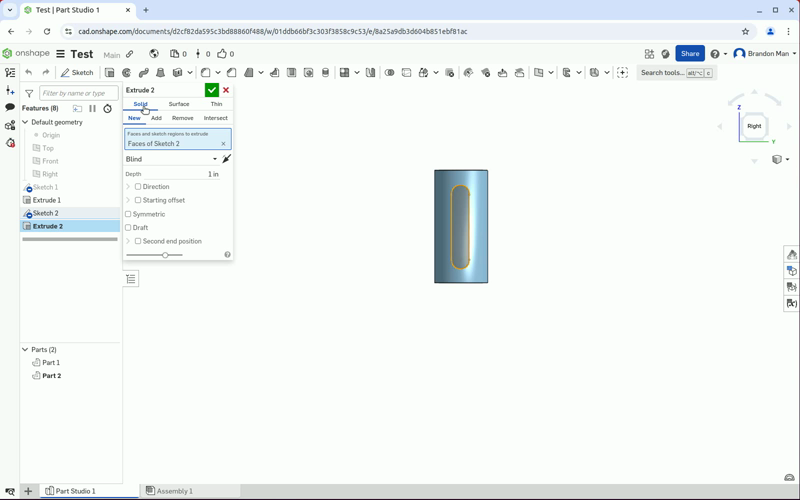
click(143, 106)
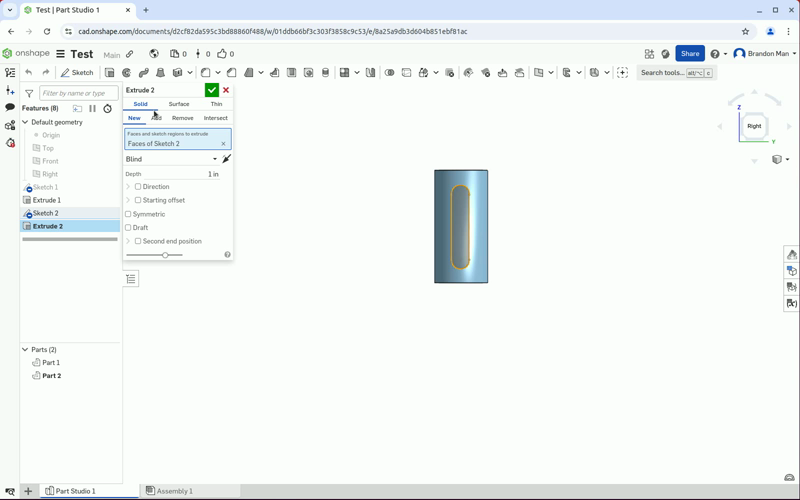
mouse_move(186, 120)
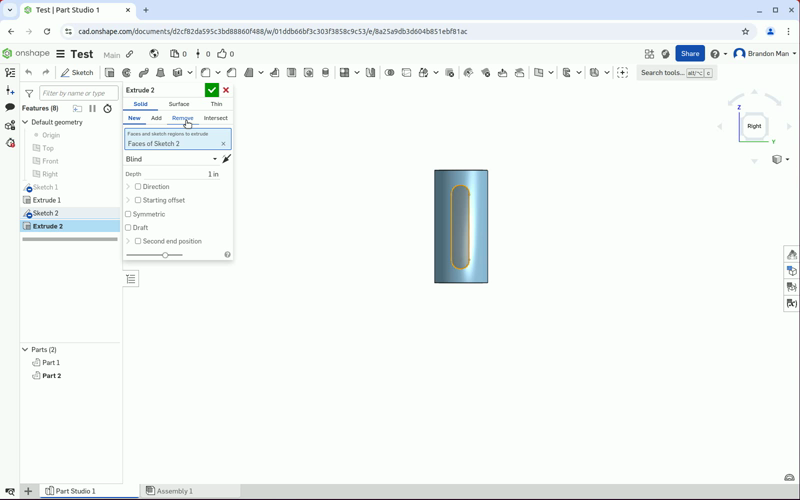
click(186, 120)
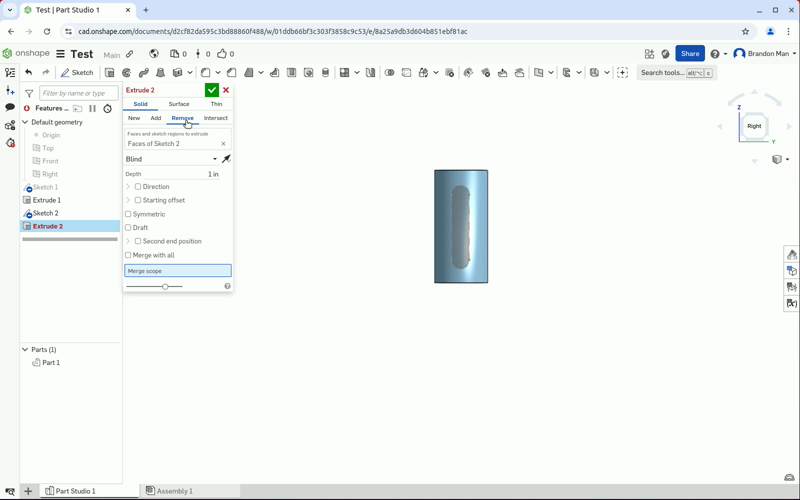
key(tab, 4)
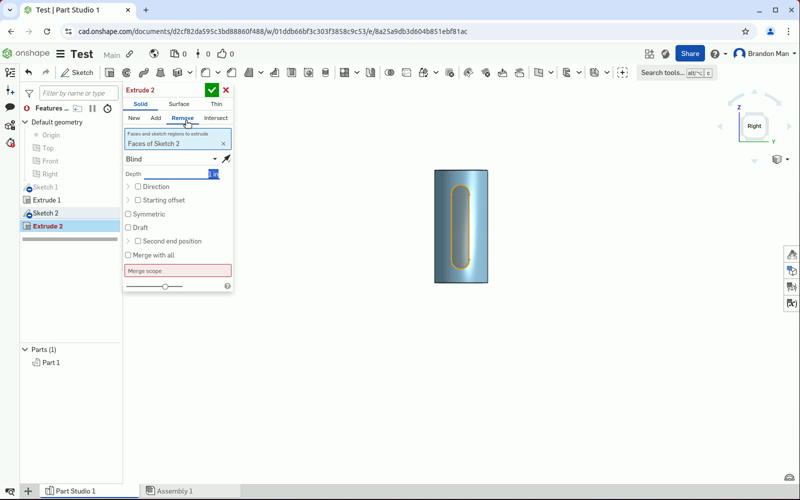
text(-20.22)
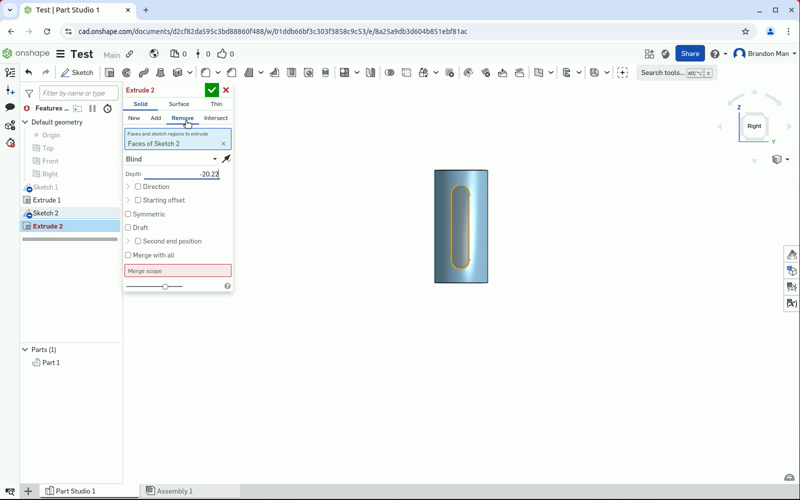
key(tab, 3)
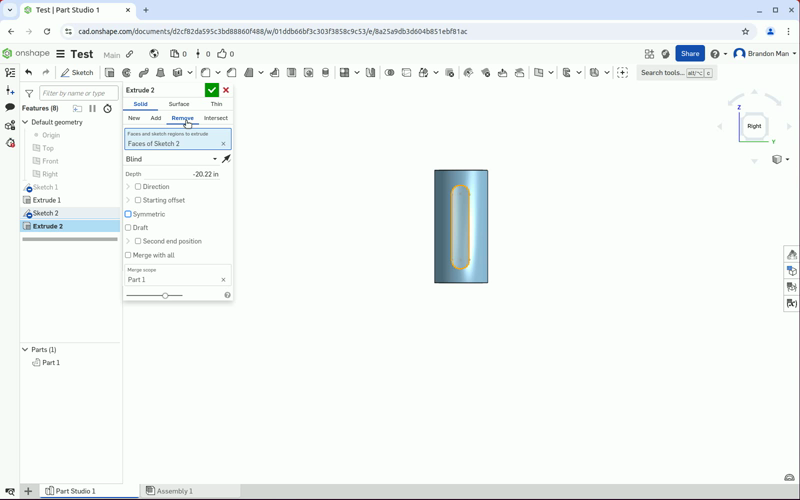
key(space)
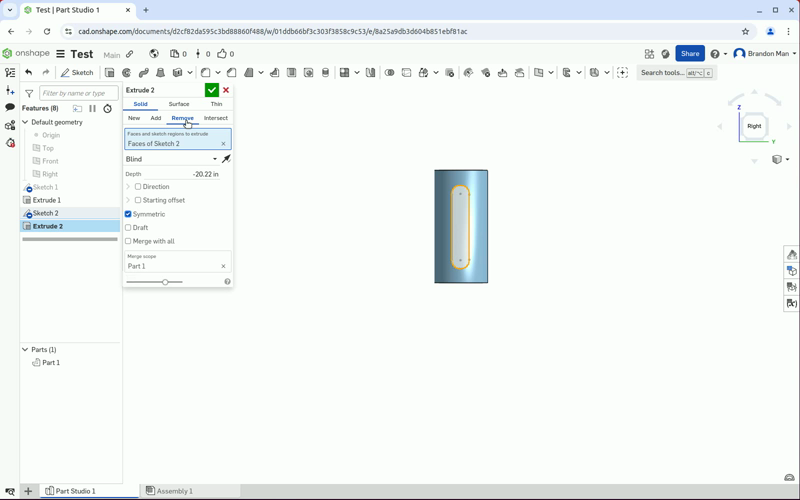
key(tab, 2)
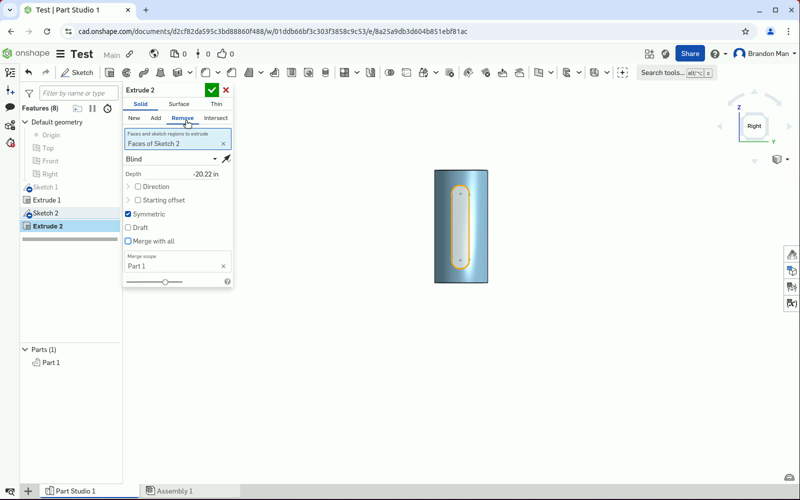
key(space)
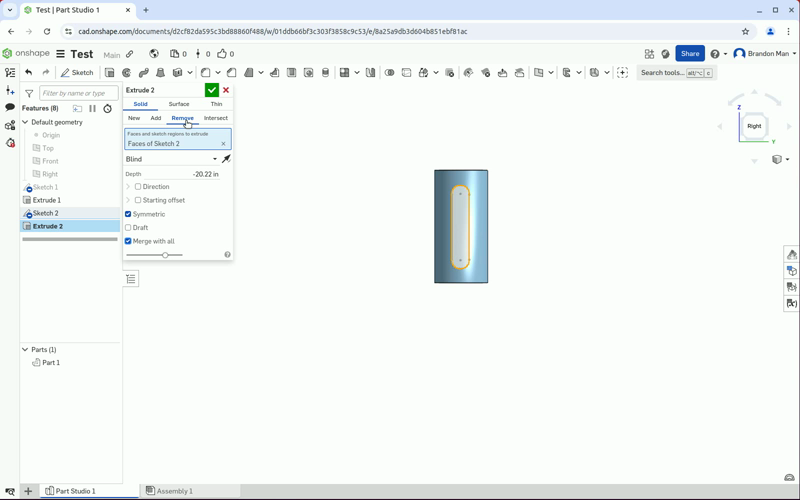
key(enter)
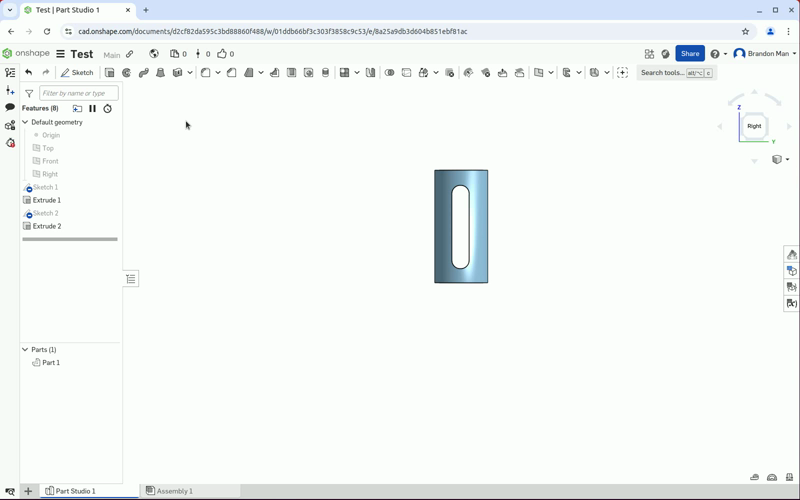
key(shift+h)
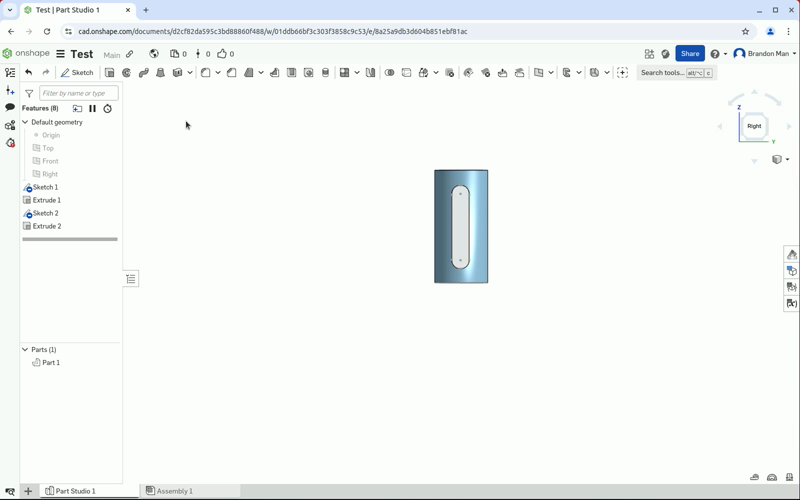
key(shift+h)
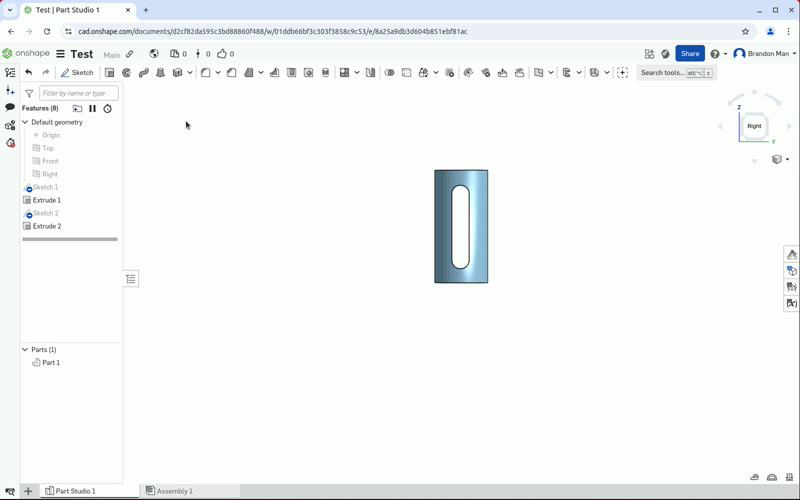
mouse_move(73, 189)
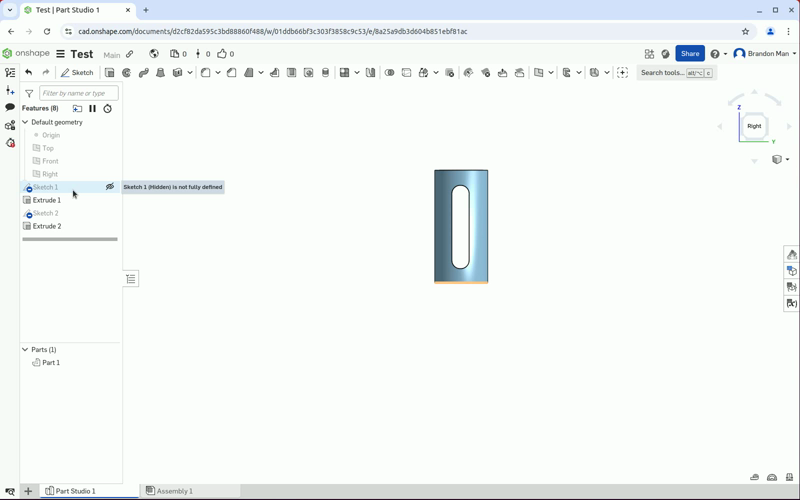
click(73, 189)
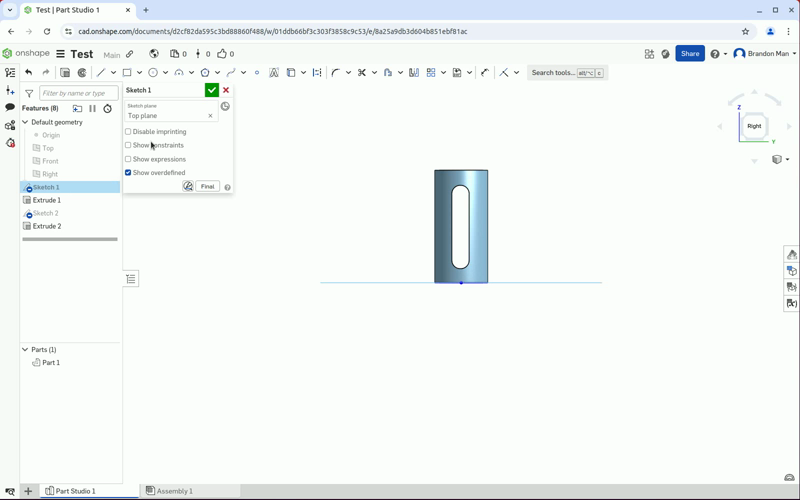
mouse_move(229, 92)
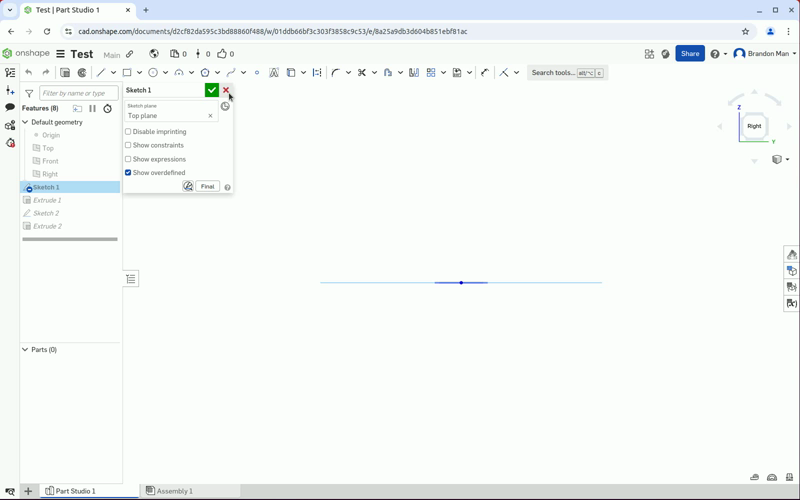
click(229, 92)
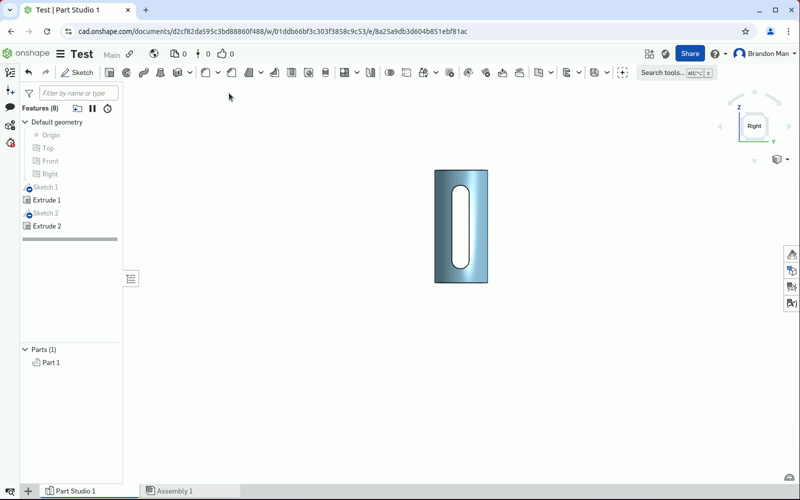
mouse_move(73, 352)
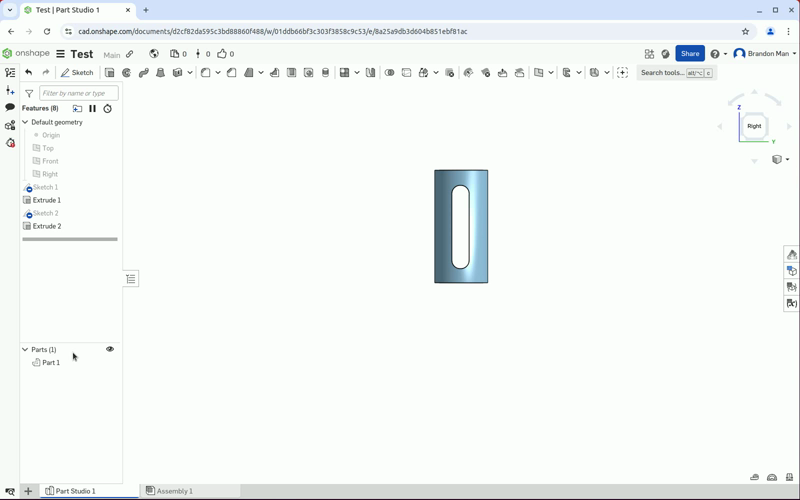
key(y)
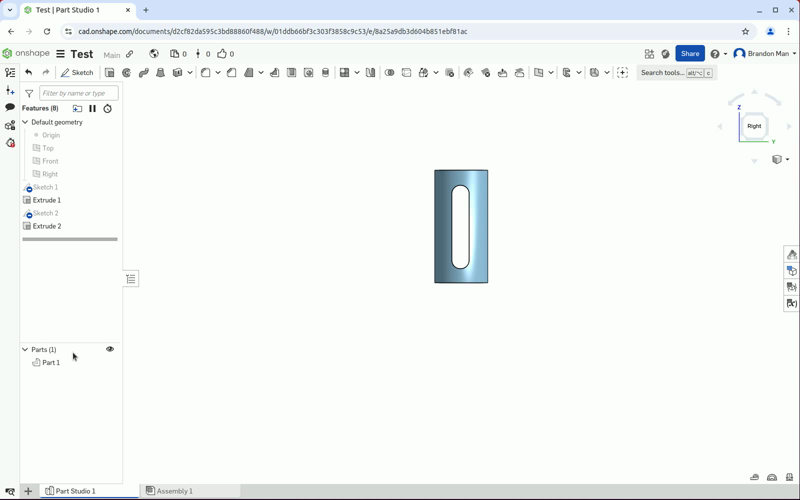
key(shift+p)
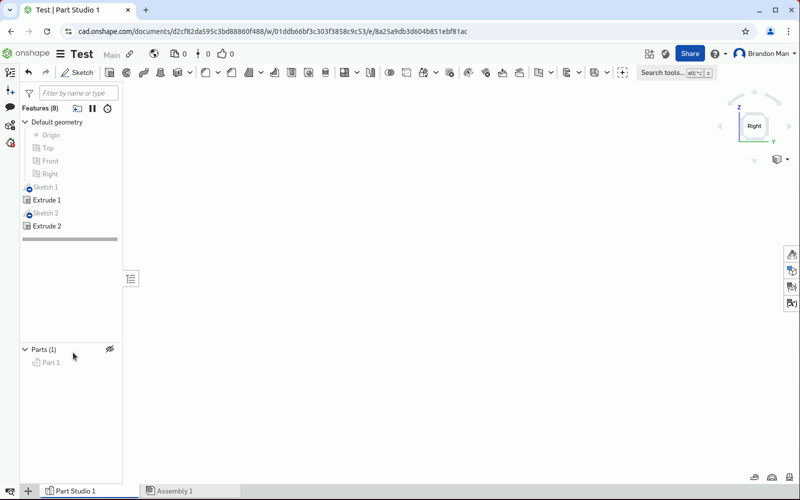
key(space)
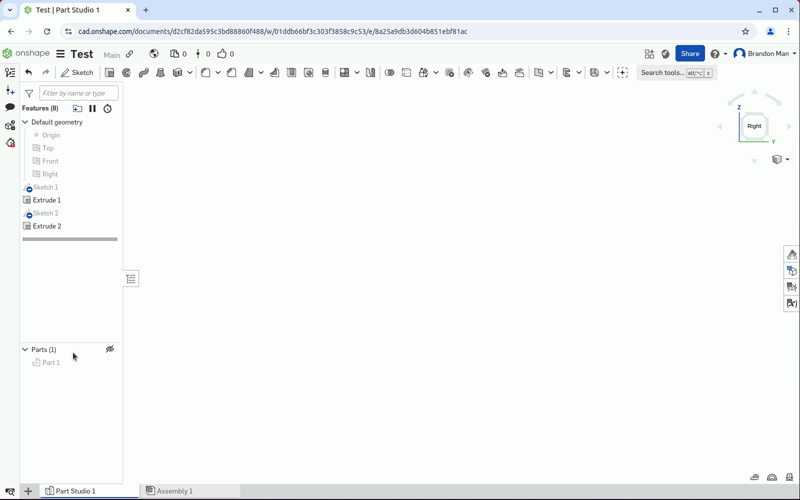
key_down(shift)
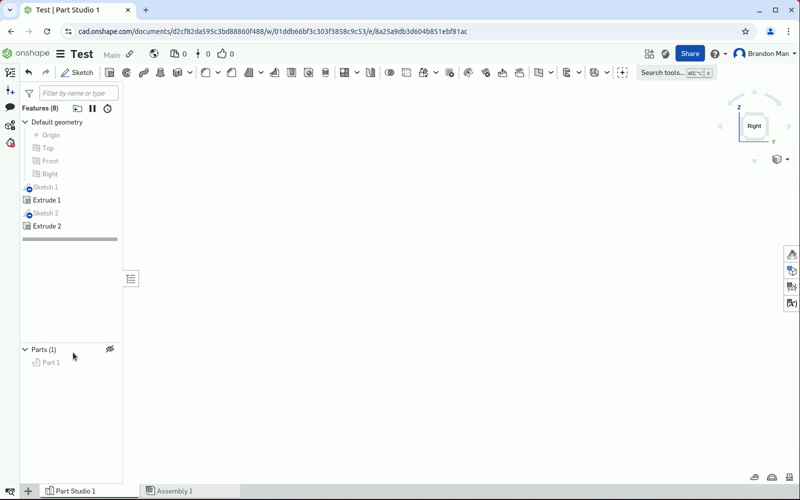
key(right)
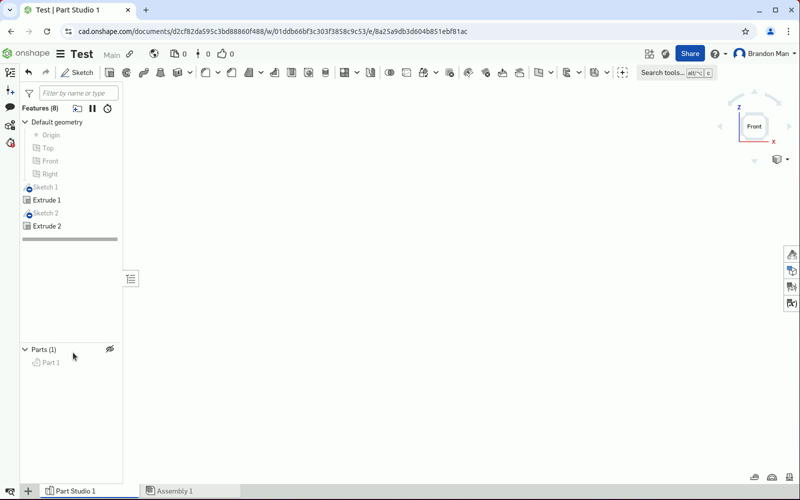
key_up(shift)
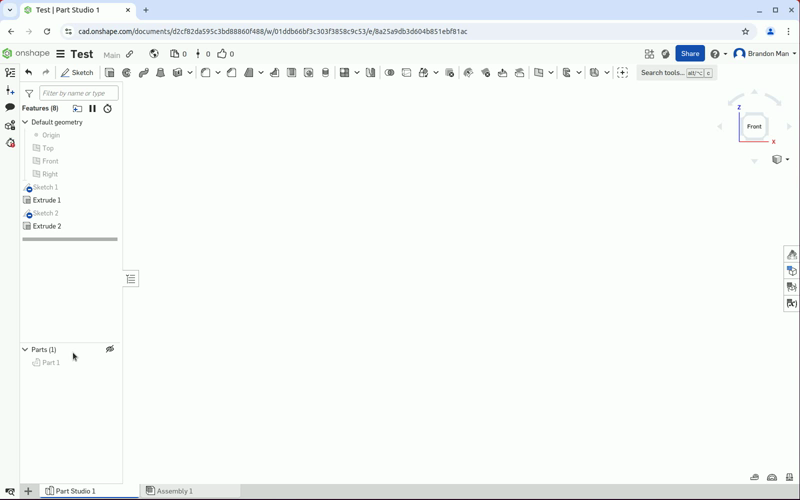
key(space)
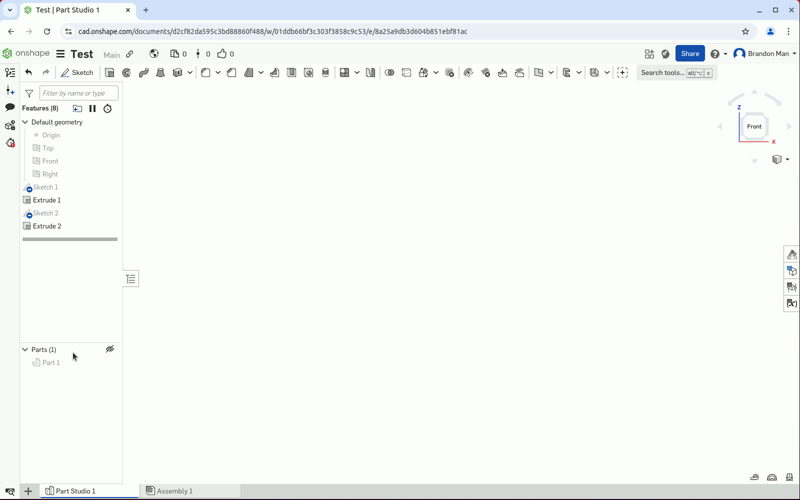
key_down(shift)
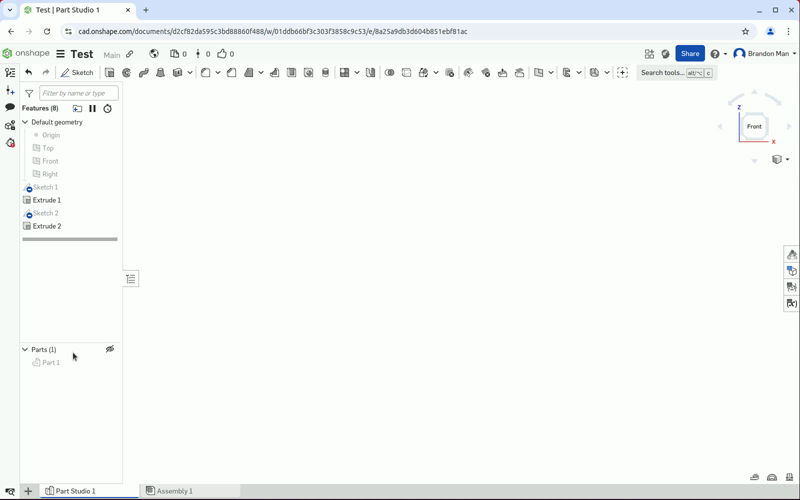
key(down)
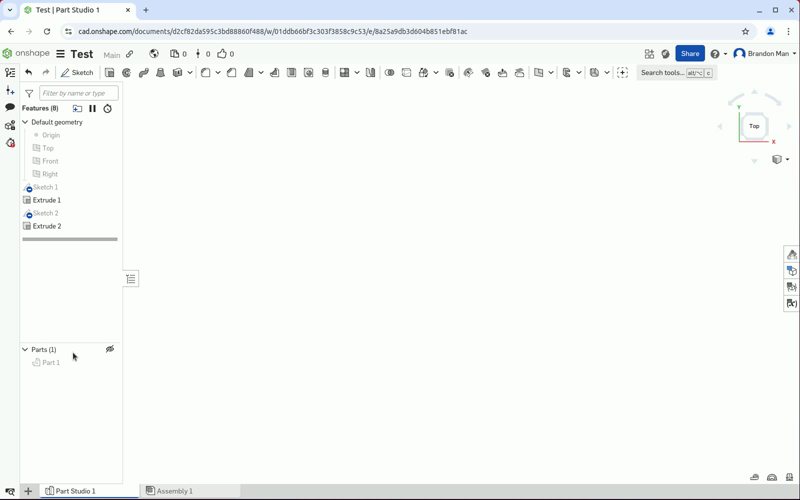
key_up(shift)
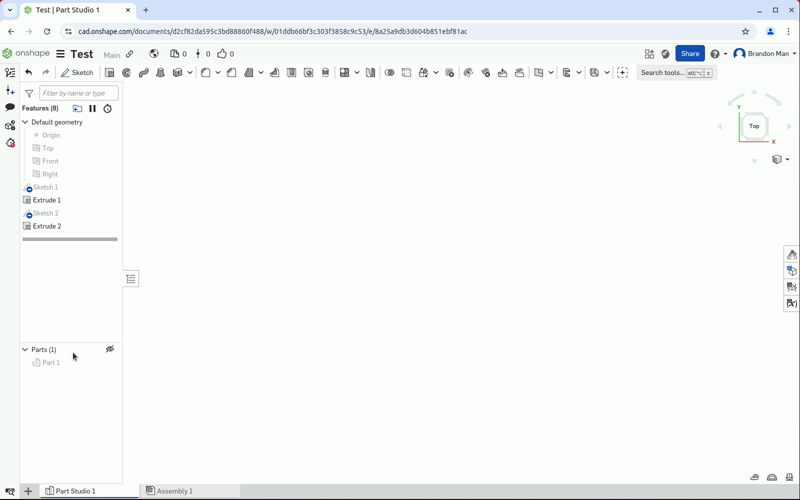
mouse_move(73, 352)
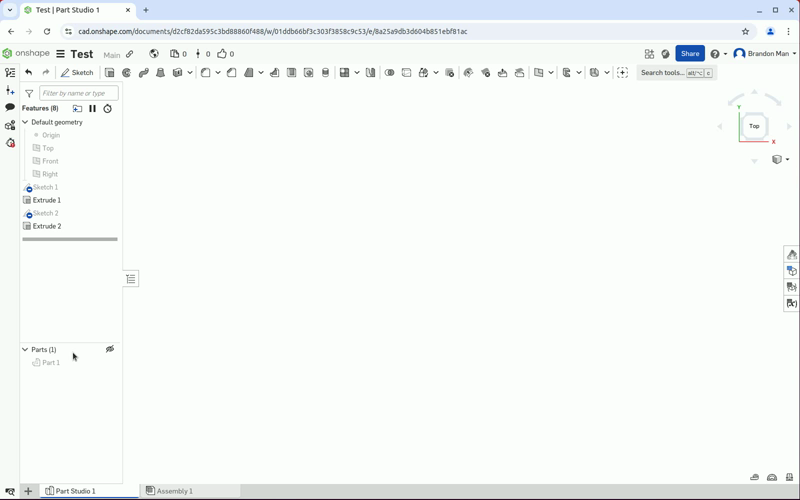
key(shift+y)
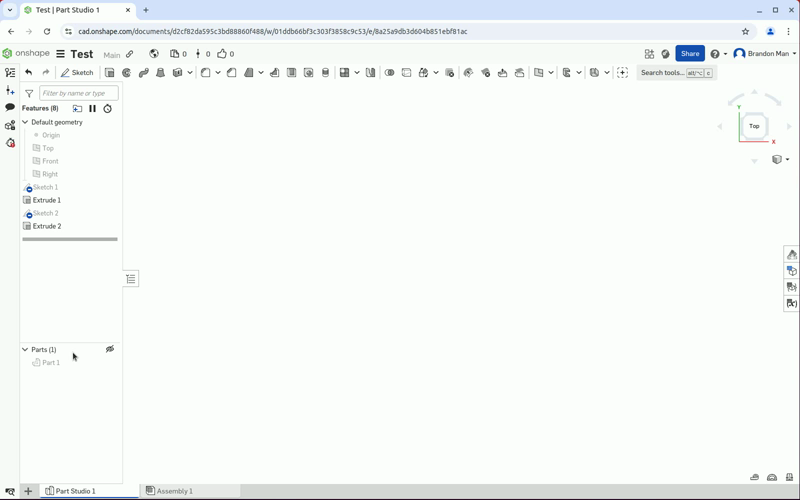
key(shift+s)
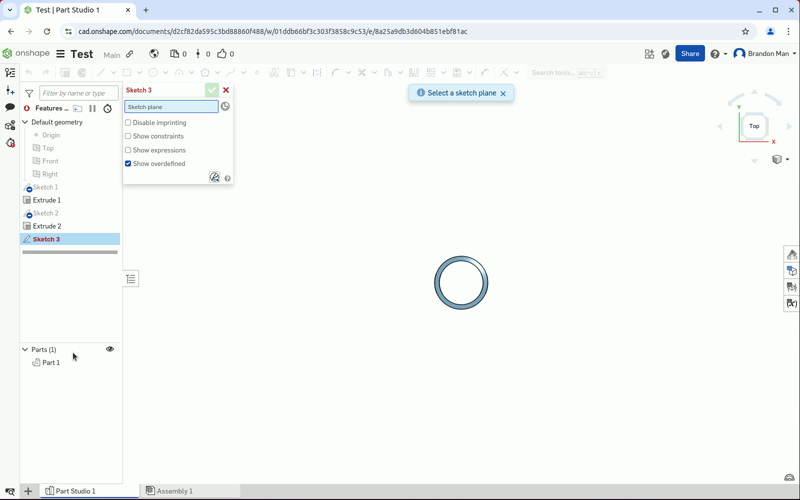
mouse_move(73, 150)
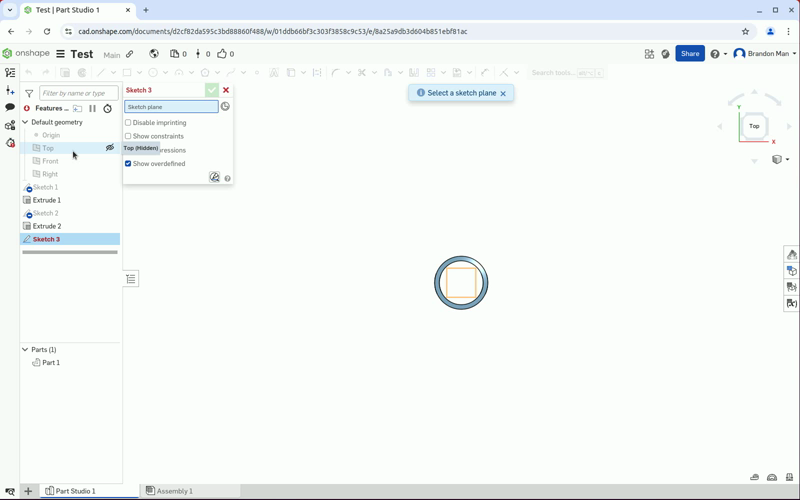
click(73, 150)
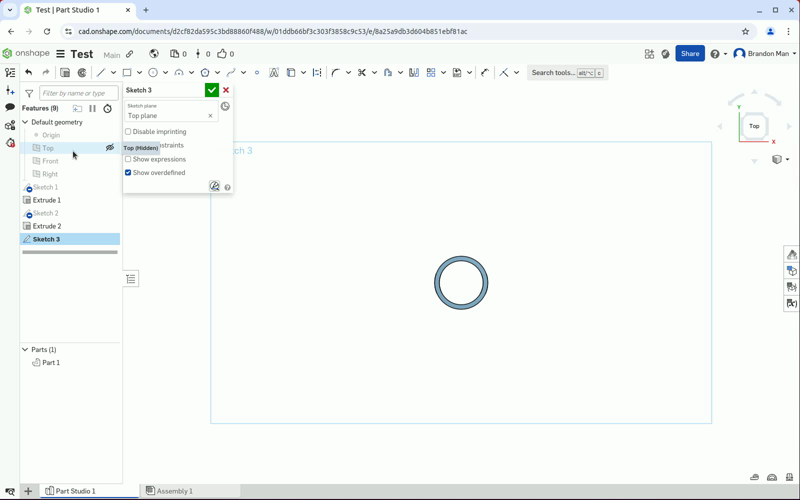
mouse_move(73, 352)
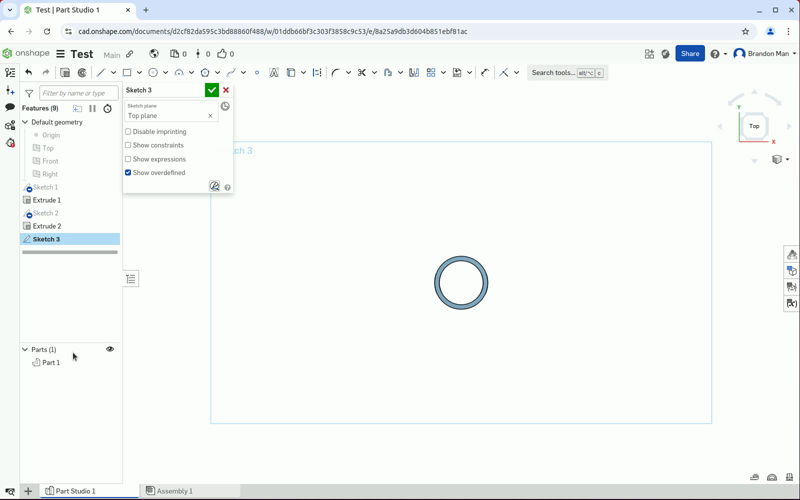
key(y)
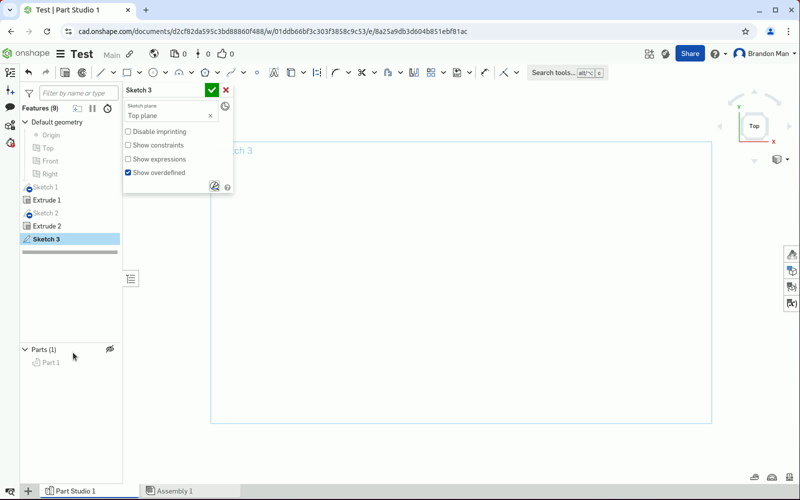
key(a)
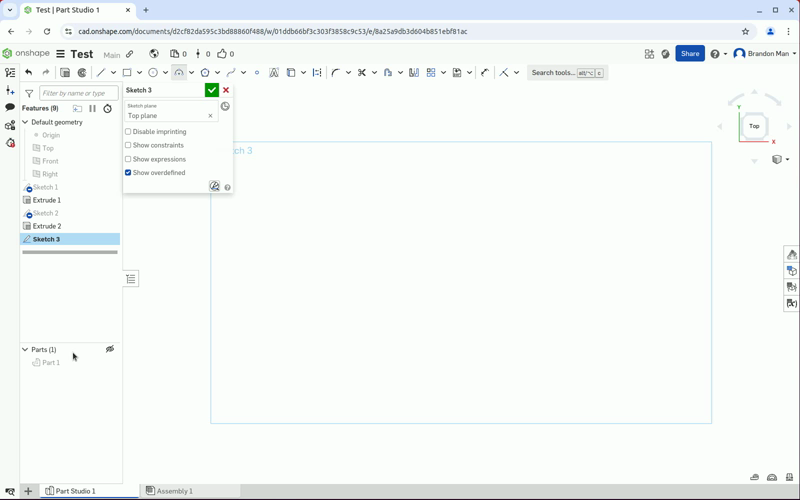
key_down(shift)
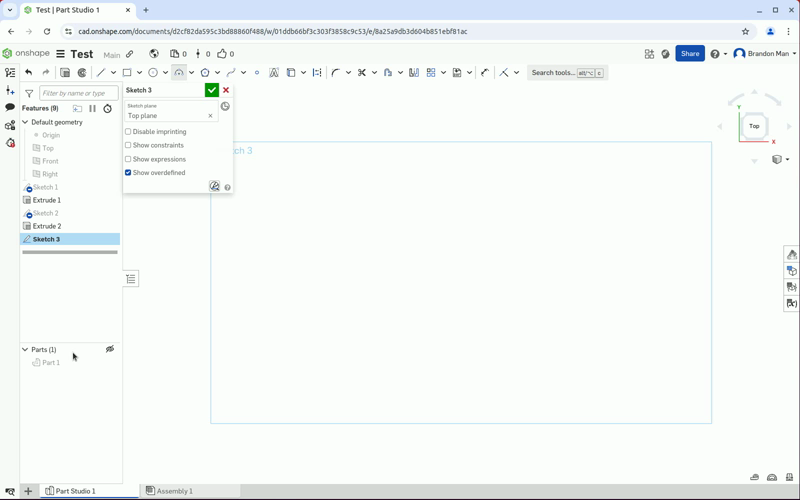
mouse_move(456, 257)
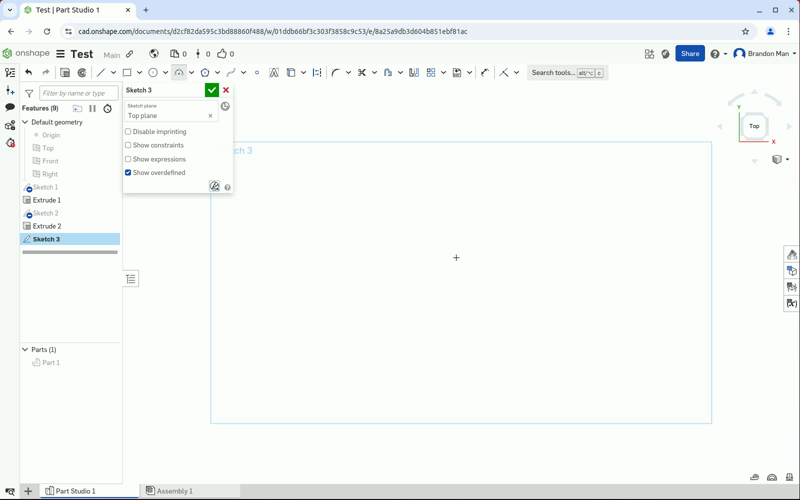
click(456, 257)
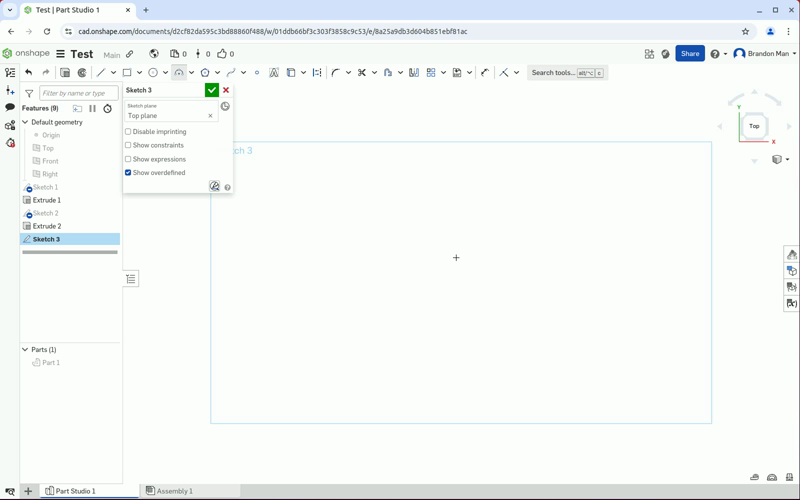
key_up(shift)
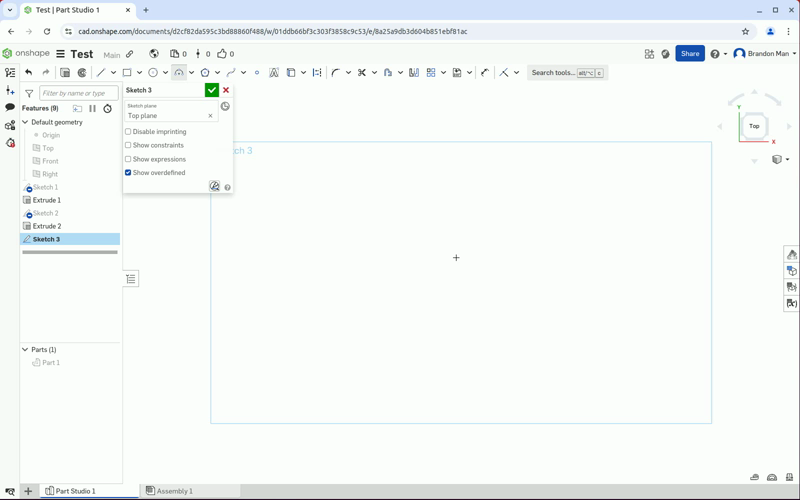
key_down(shift)
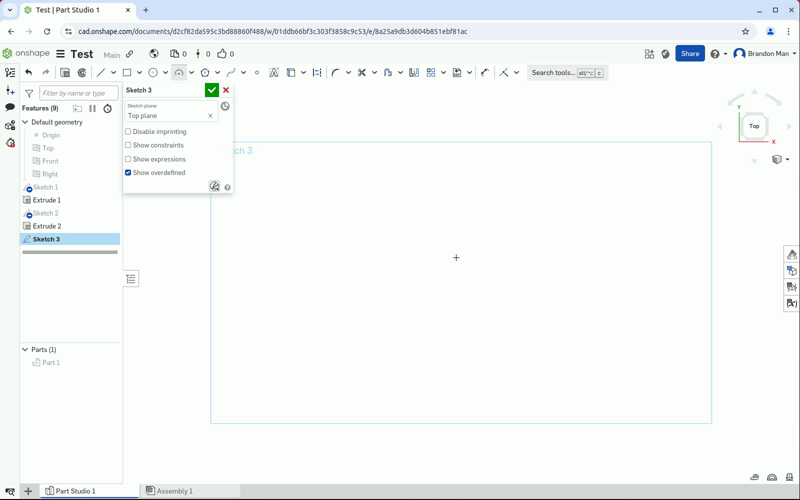
mouse_move(466, 257)
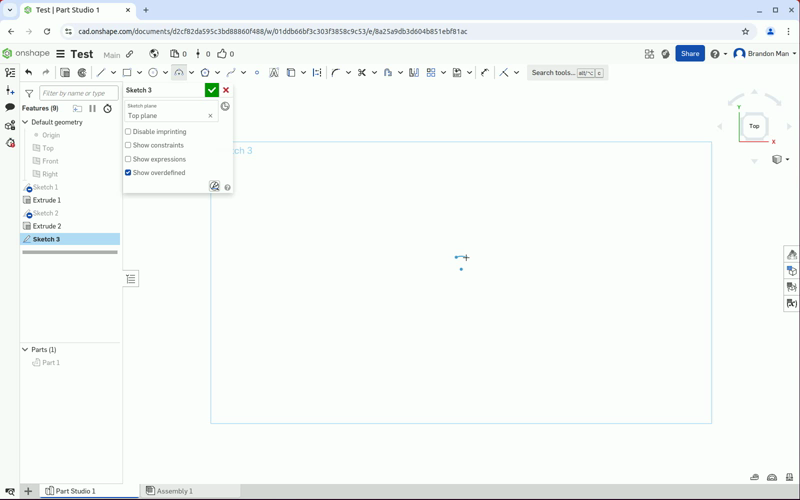
click(466, 257)
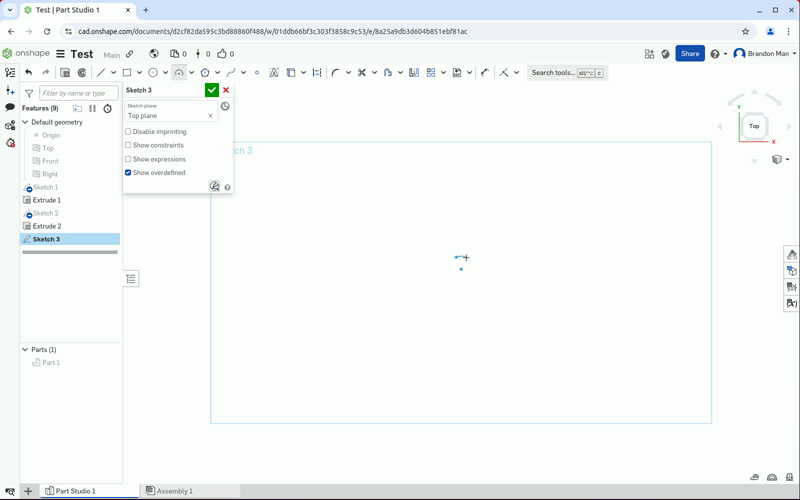
mouse_move(461, 256)
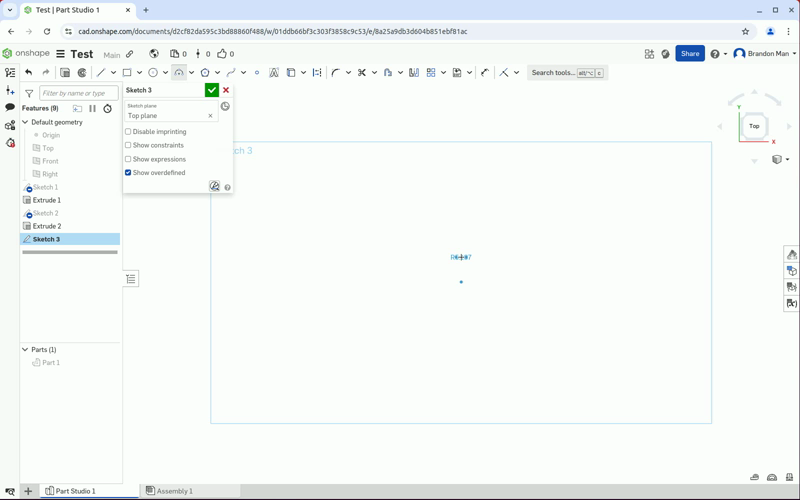
click(461, 256)
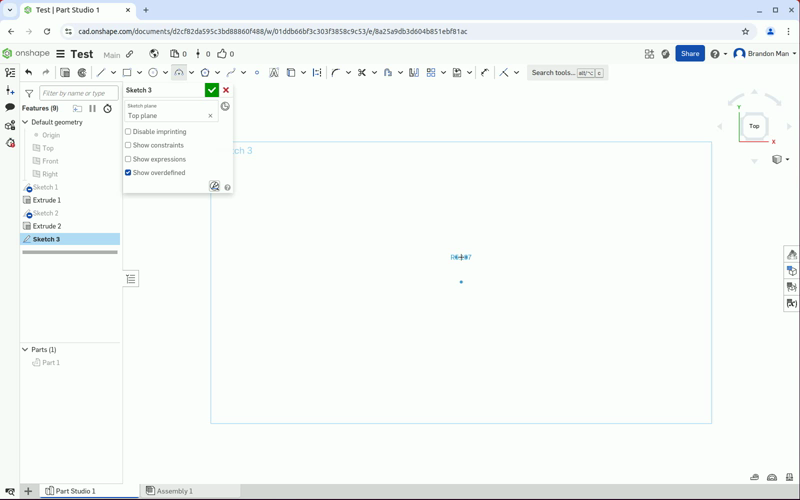
key_up(shift)
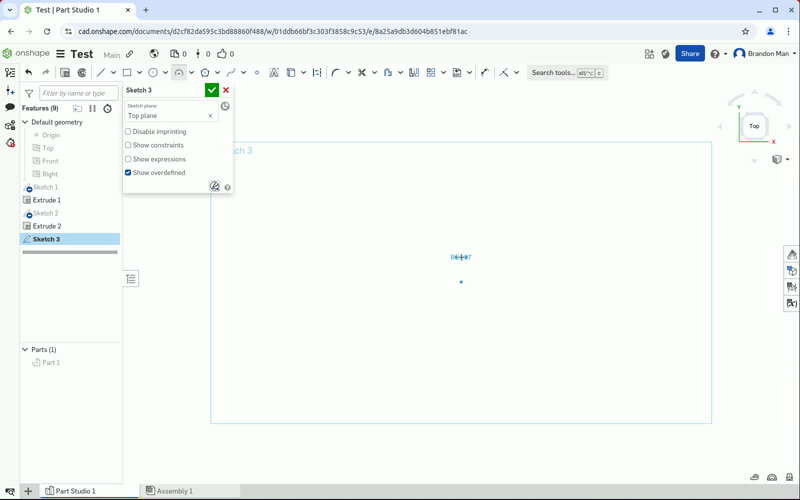
key(esc)
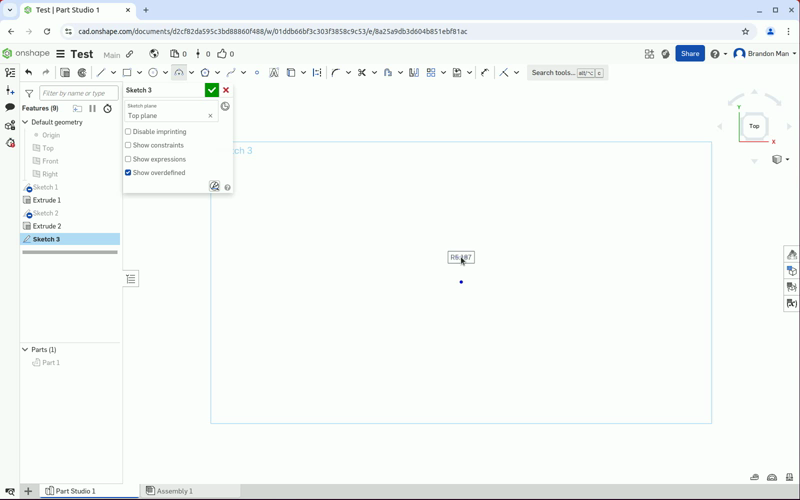
key(l)
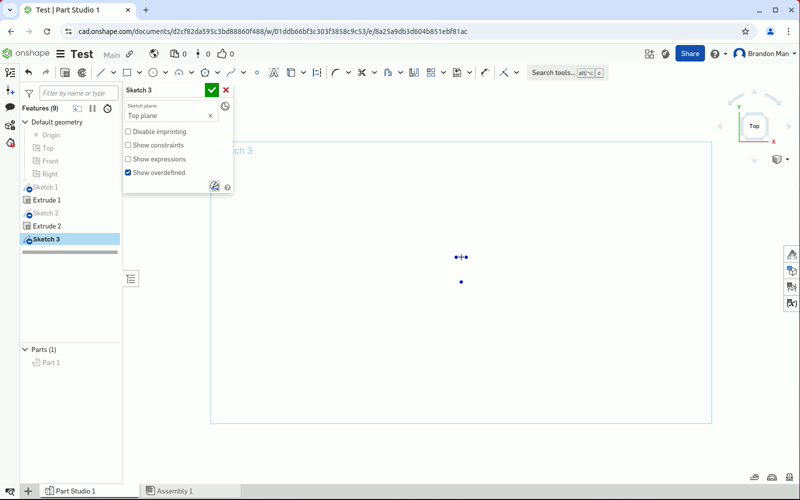
mouse_move(466, 257)
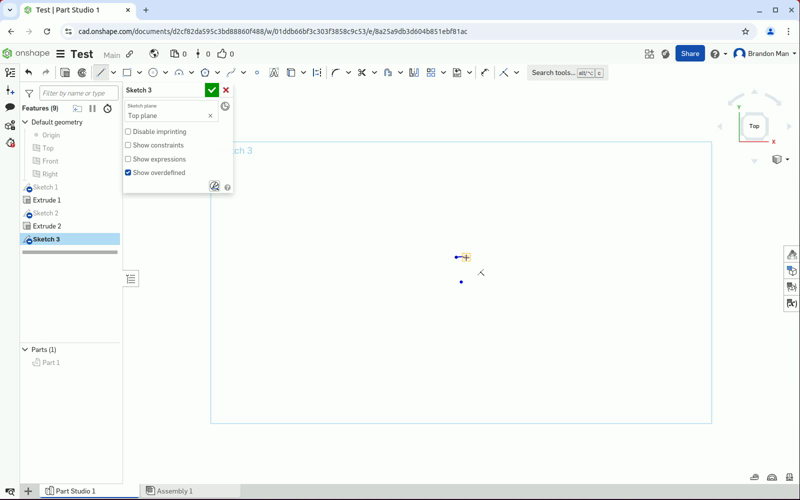
click(466, 257)
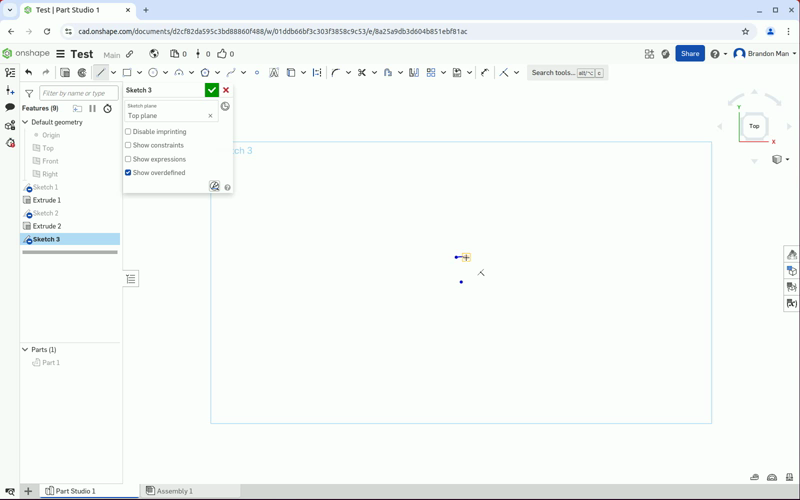
key_down(shift)
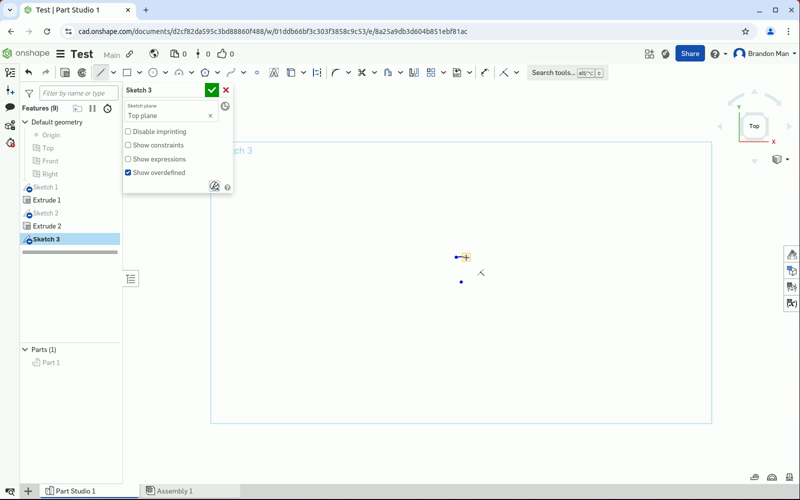
mouse_move(496, 257)
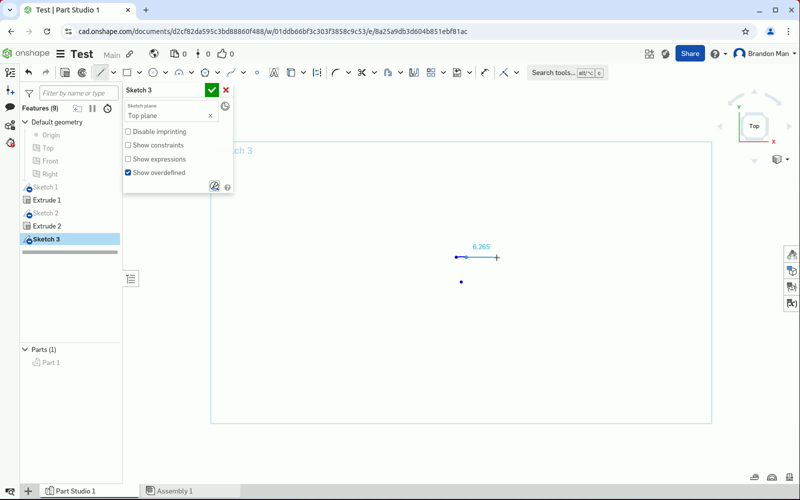
mouse_move(464, 248)
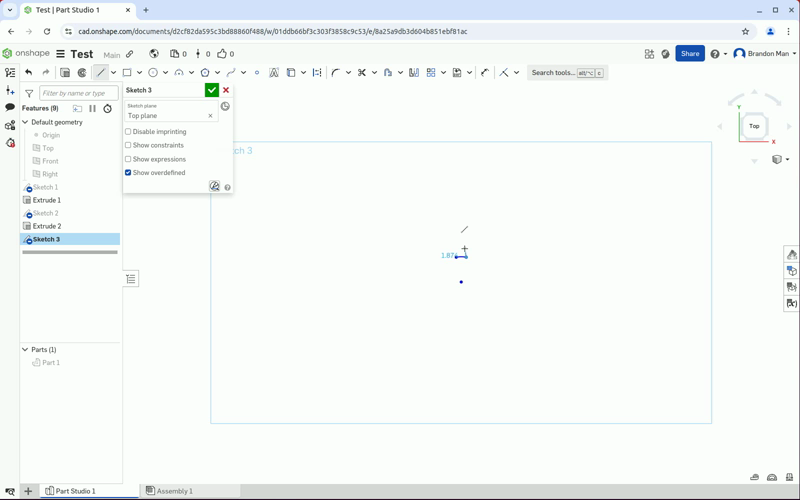
click(464, 248)
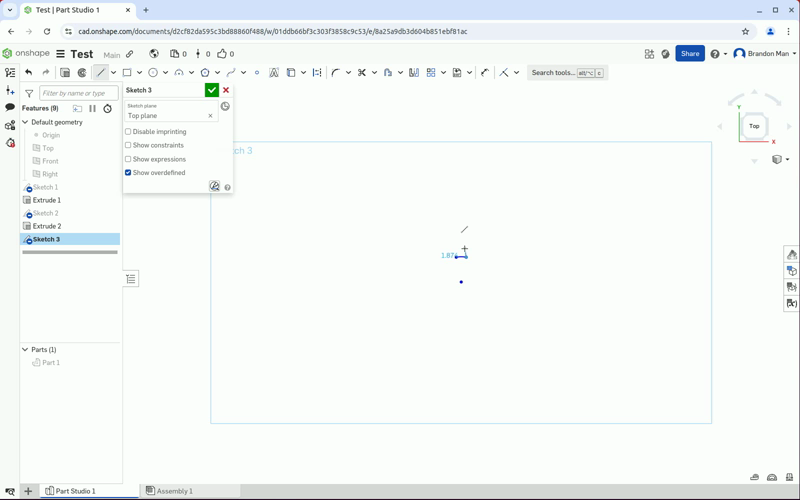
key_up(shift)
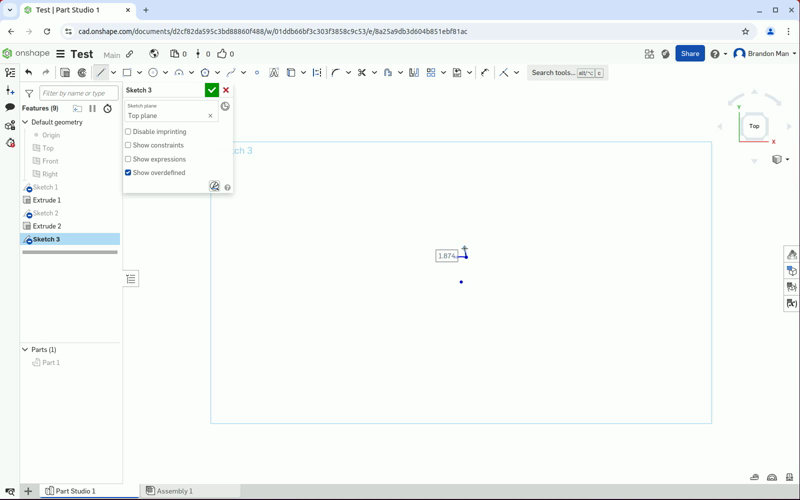
key_down(shift)
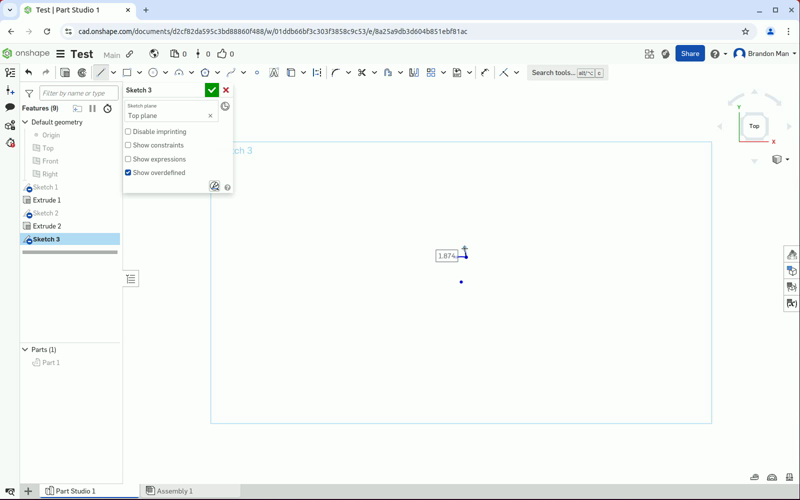
mouse_move(495, 248)
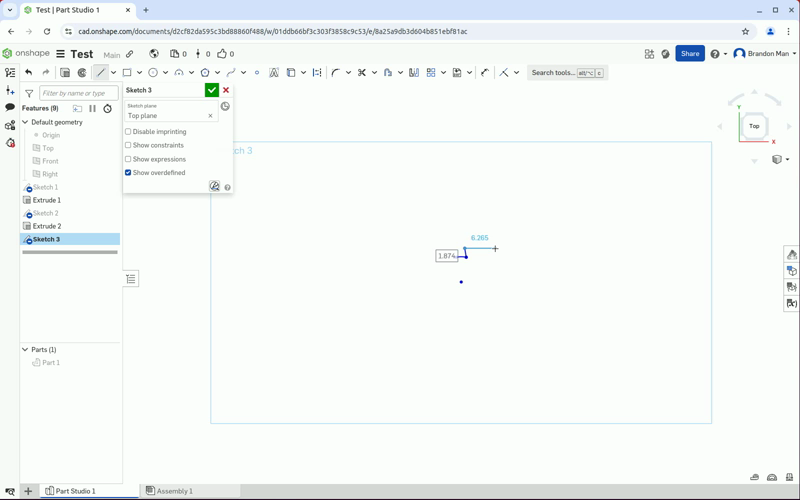
mouse_move(462, 248)
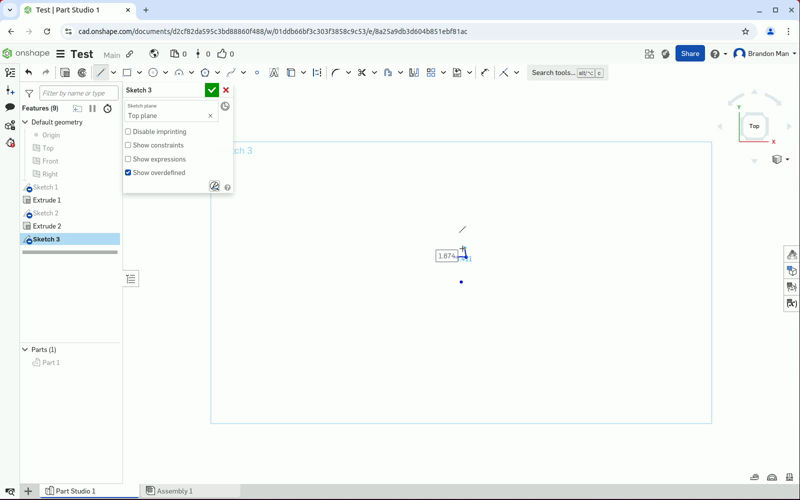
scroll(6)
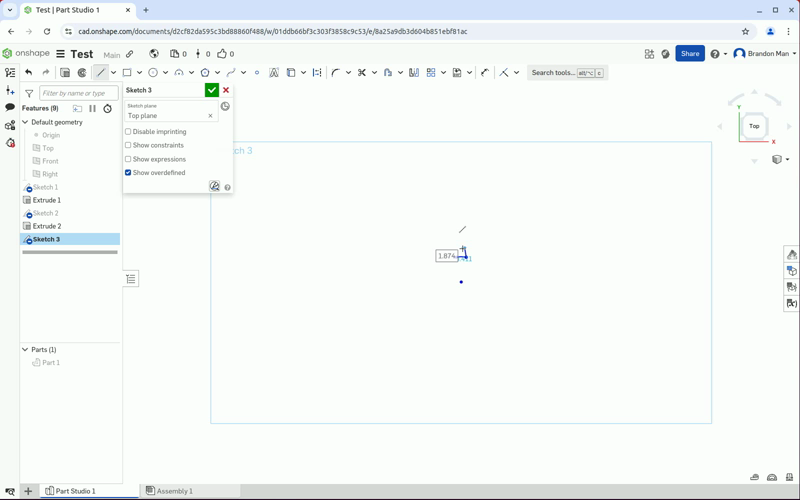
scroll(6)
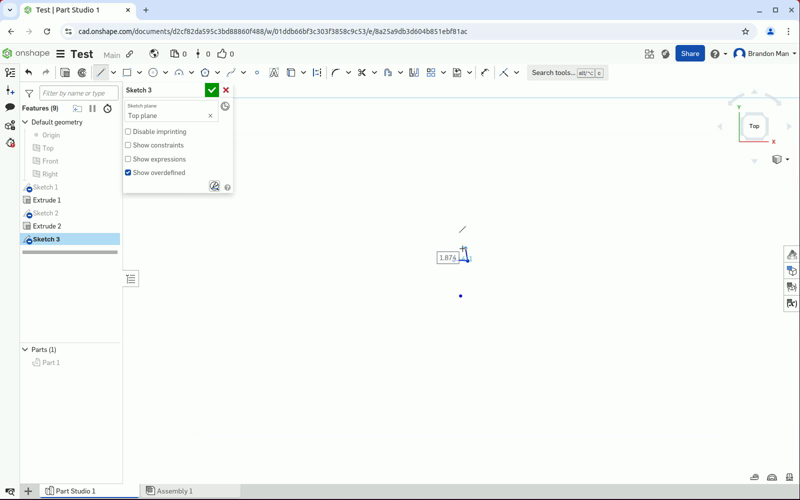
scroll(6)
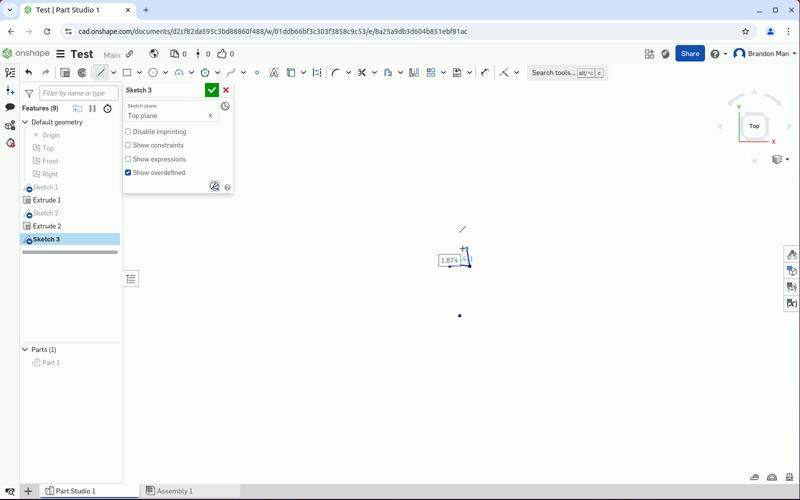
scroll(6)
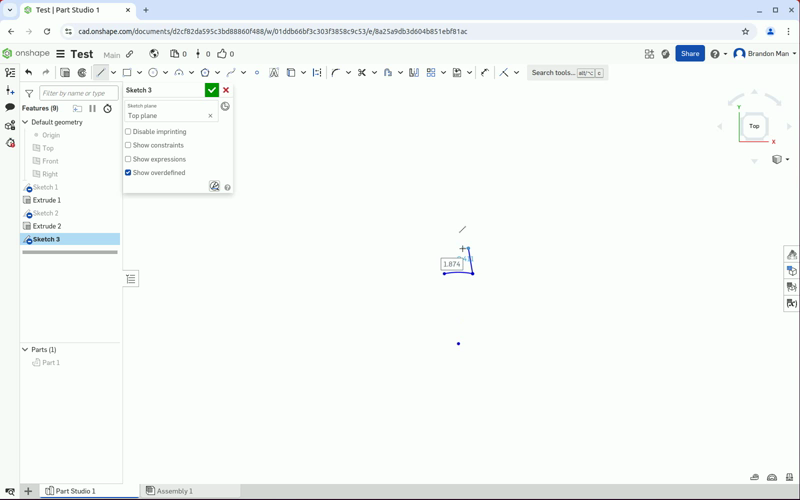
scroll(6)
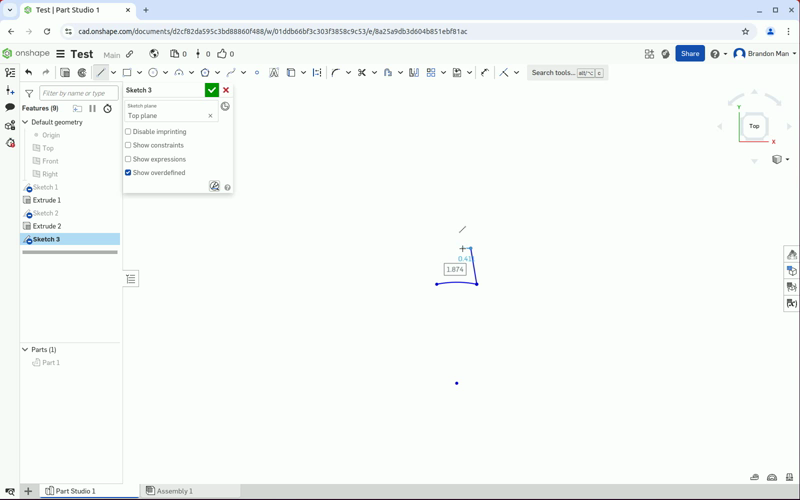
scroll(6)
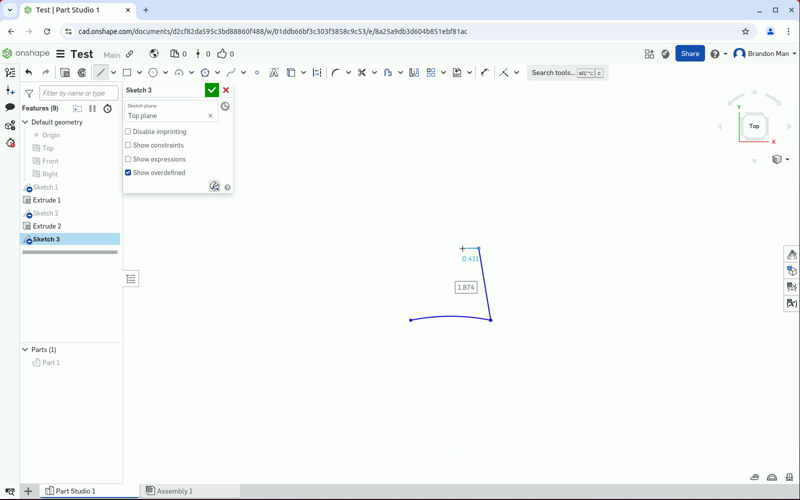
scroll(6)
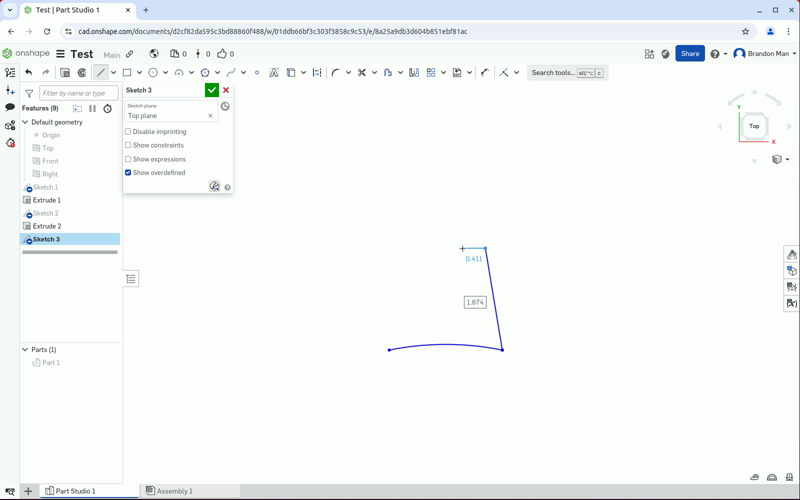
click(462, 248)
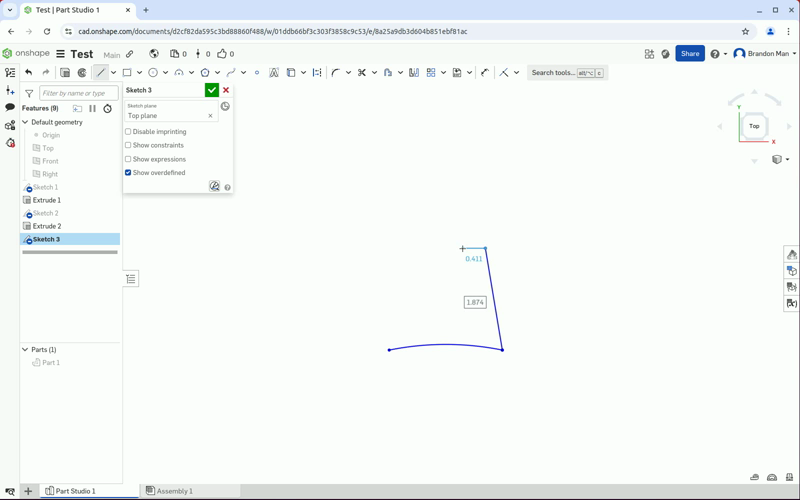
scroll(-6)
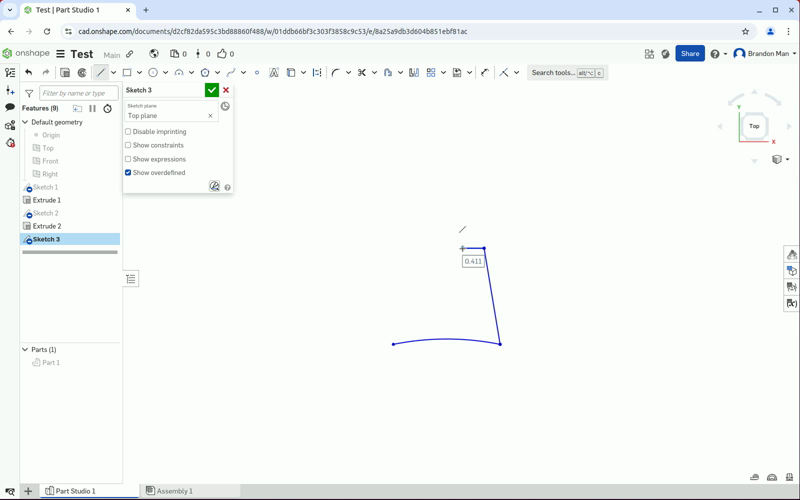
scroll(-6)
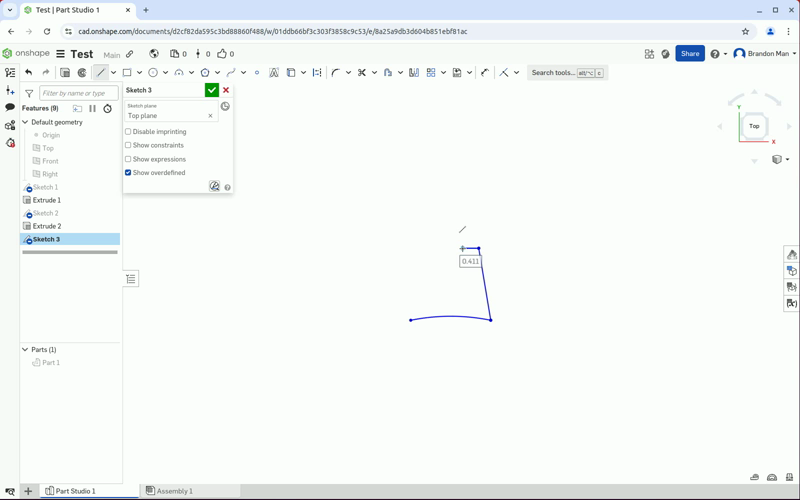
scroll(-6)
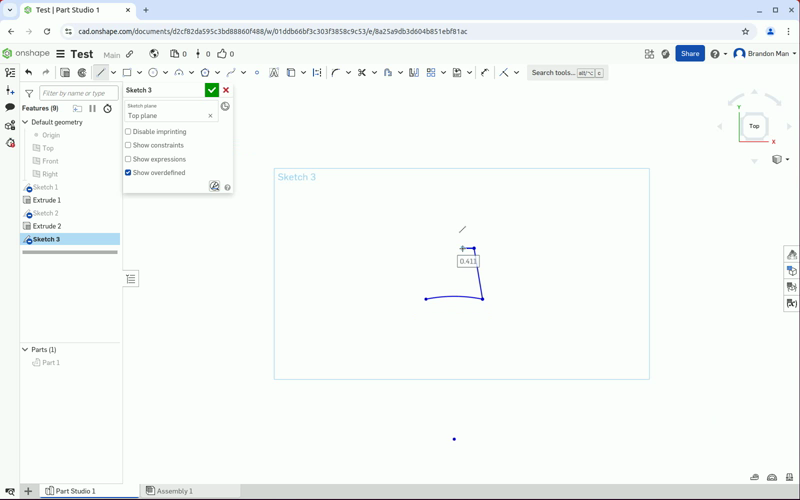
scroll(-6)
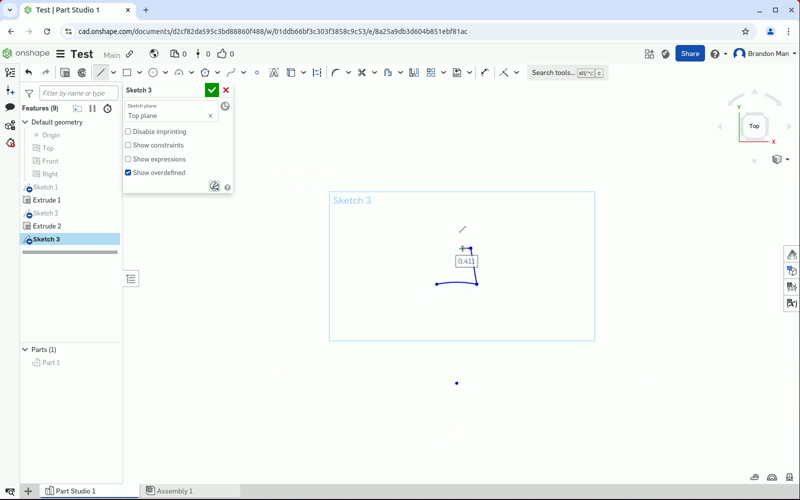
scroll(-6)
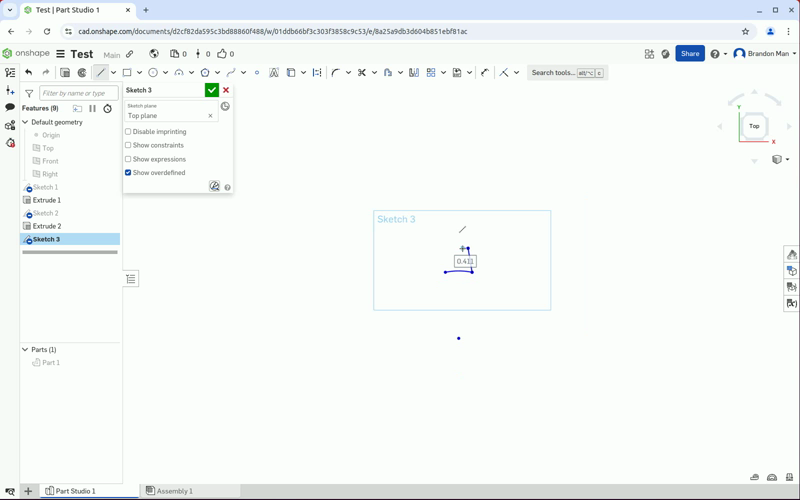
scroll(-6)
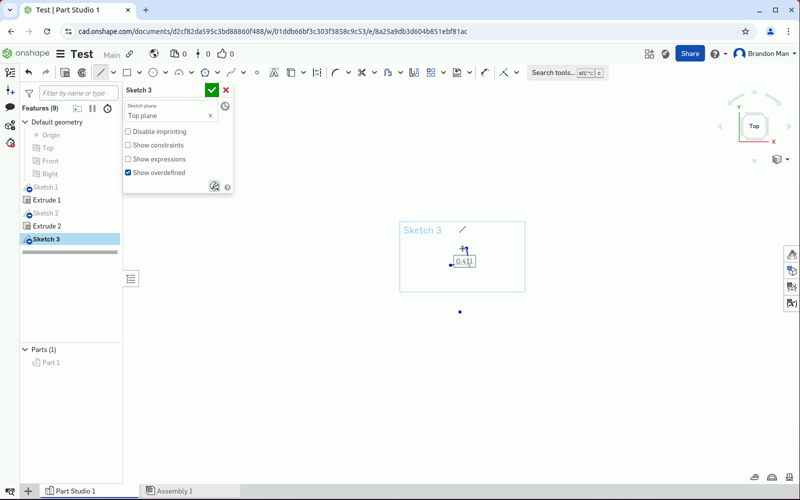
scroll(-6)
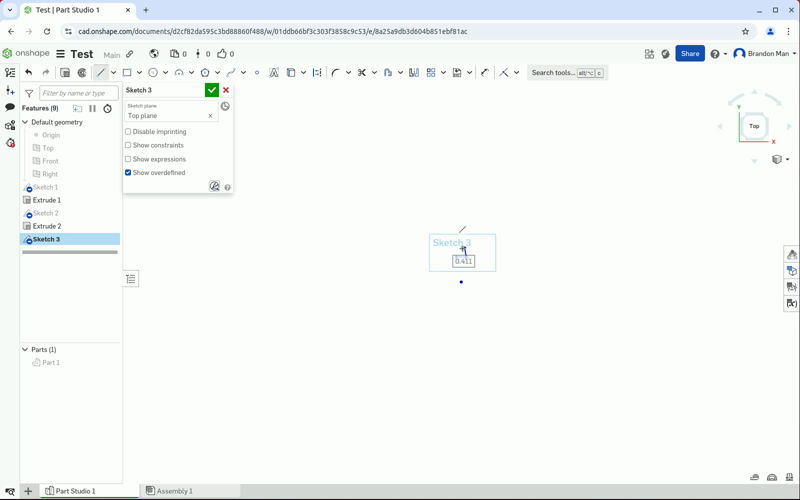
key_up(shift)
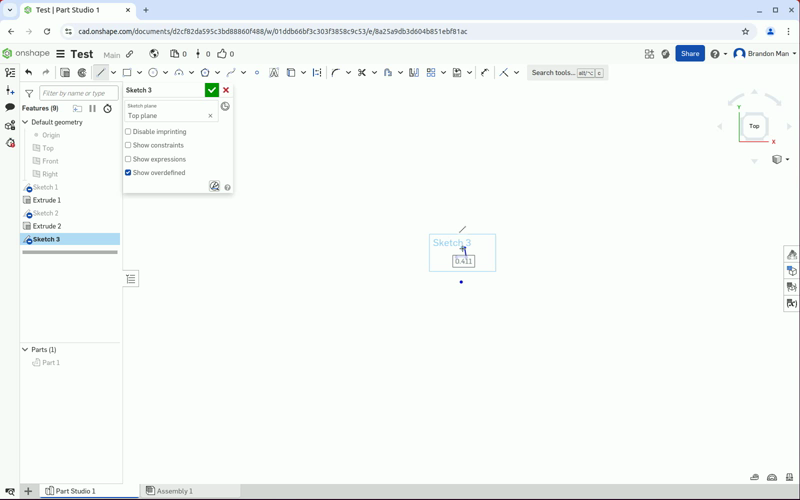
key_down(shift)
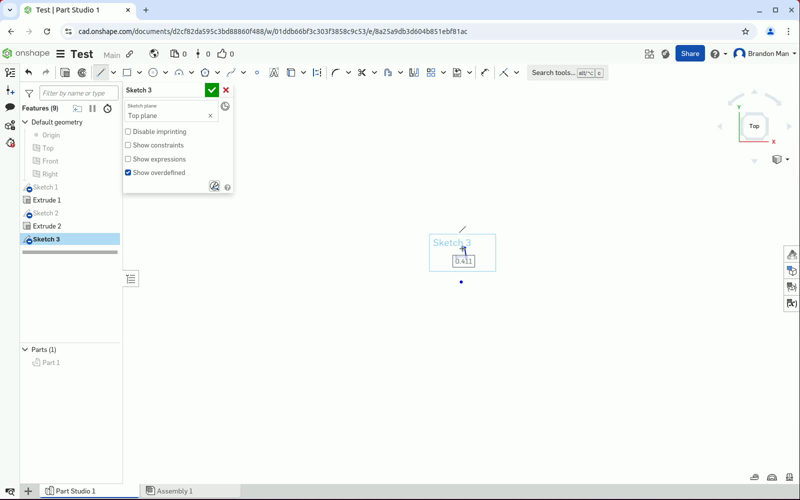
mouse_move(492, 248)
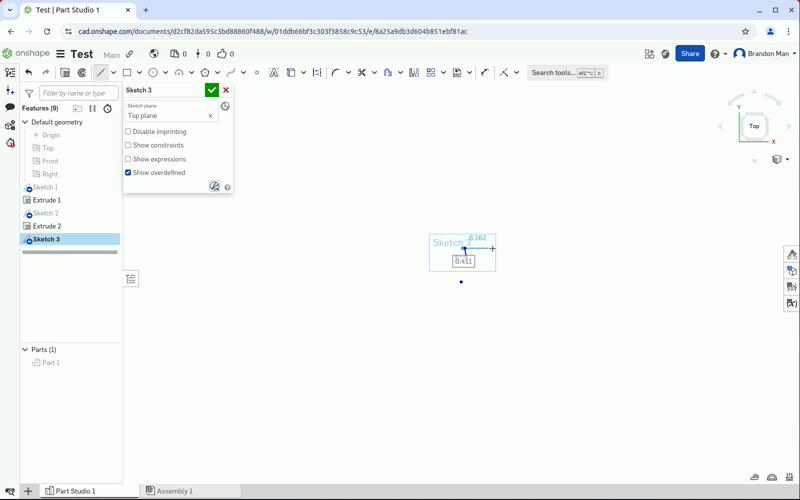
mouse_move(462, 250)
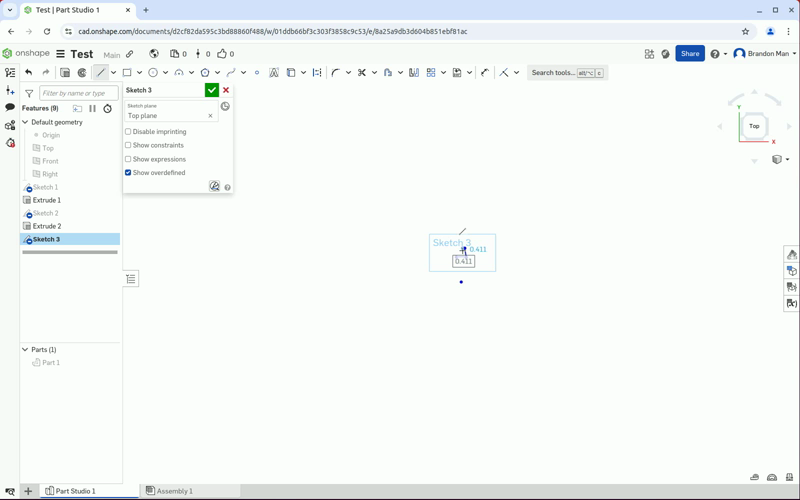
scroll(6)
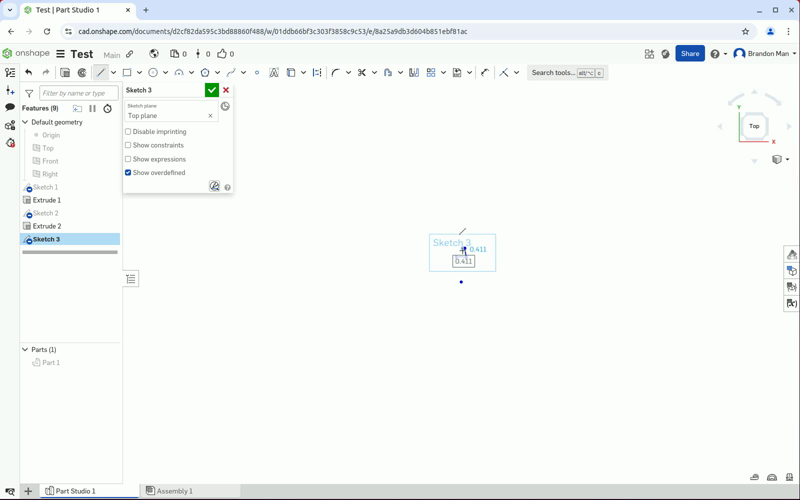
scroll(6)
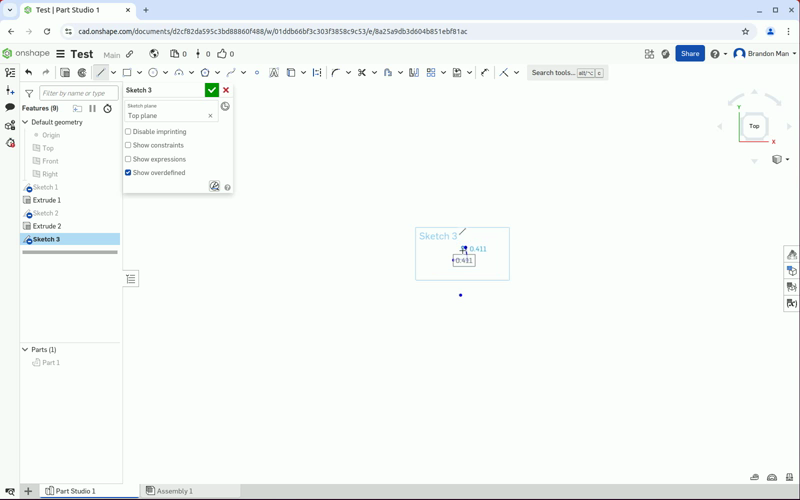
scroll(6)
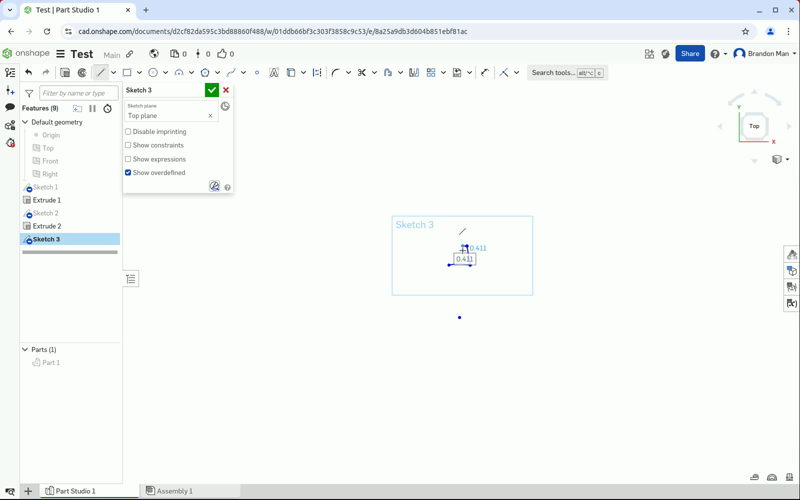
scroll(6)
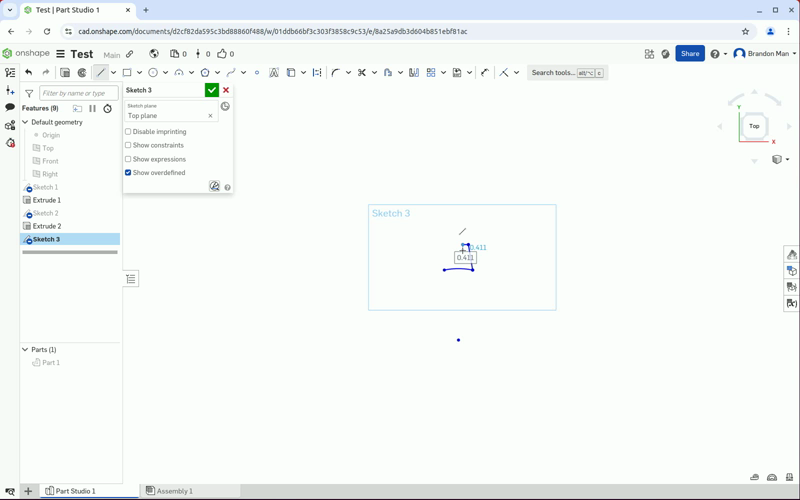
scroll(6)
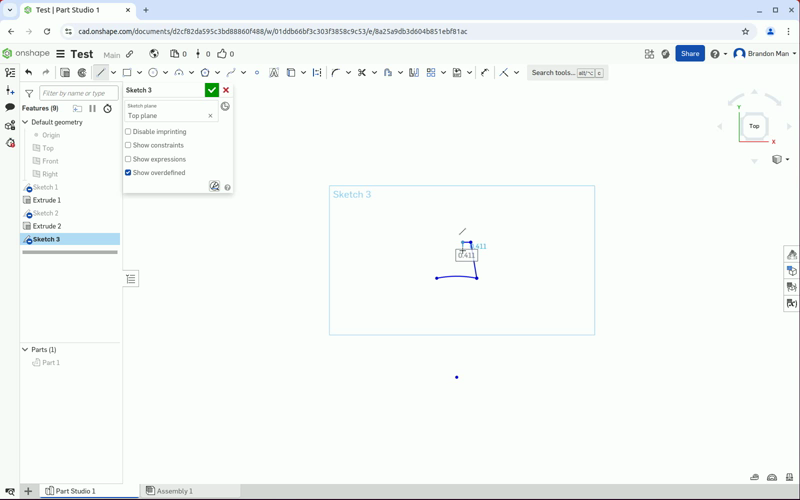
scroll(6)
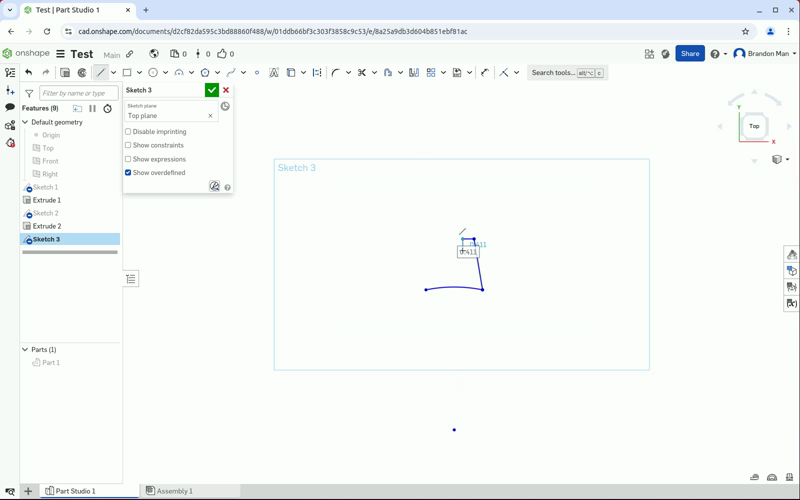
scroll(6)
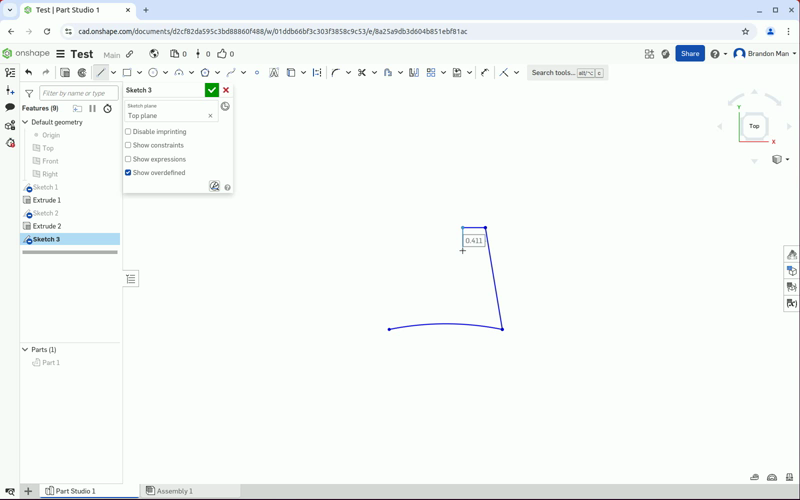
click(462, 250)
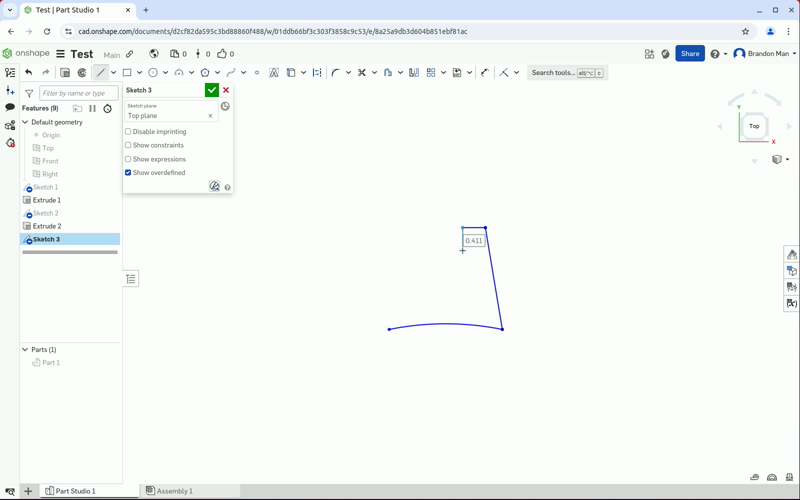
scroll(-6)
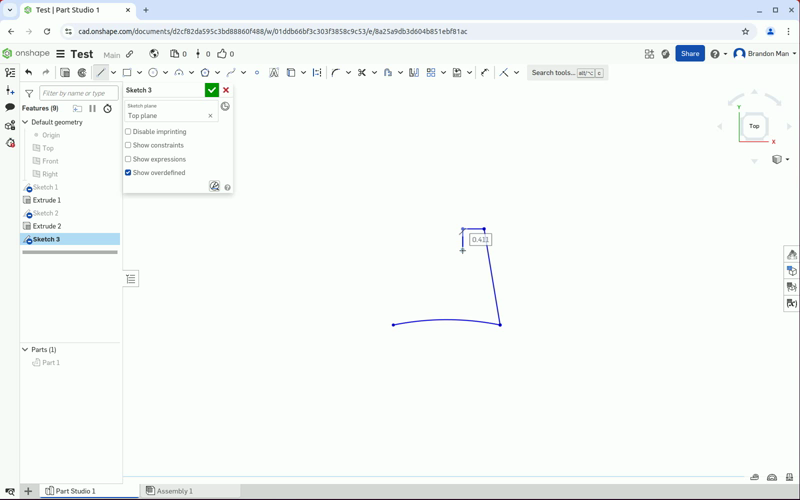
scroll(-6)
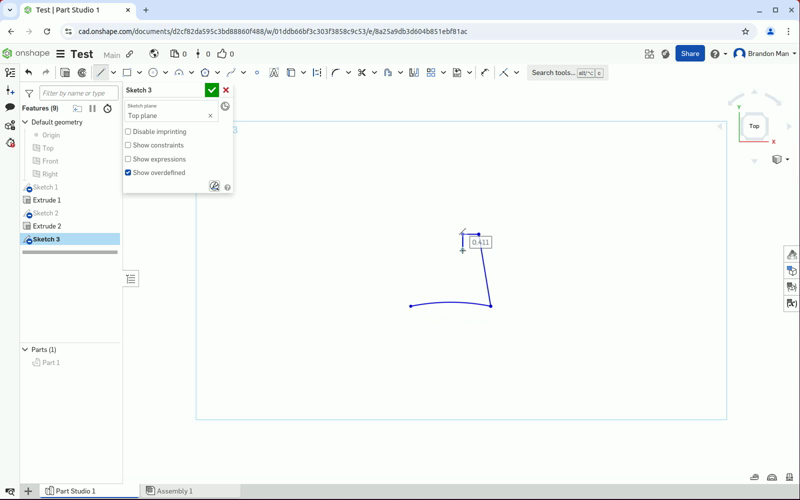
scroll(-6)
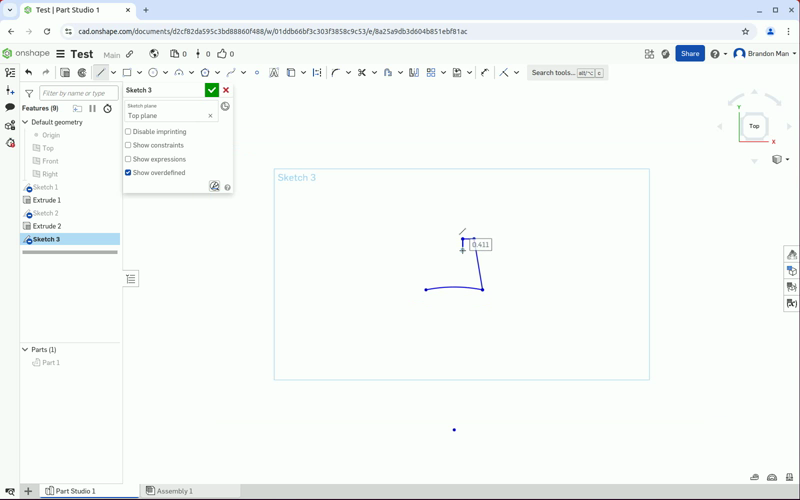
scroll(-6)
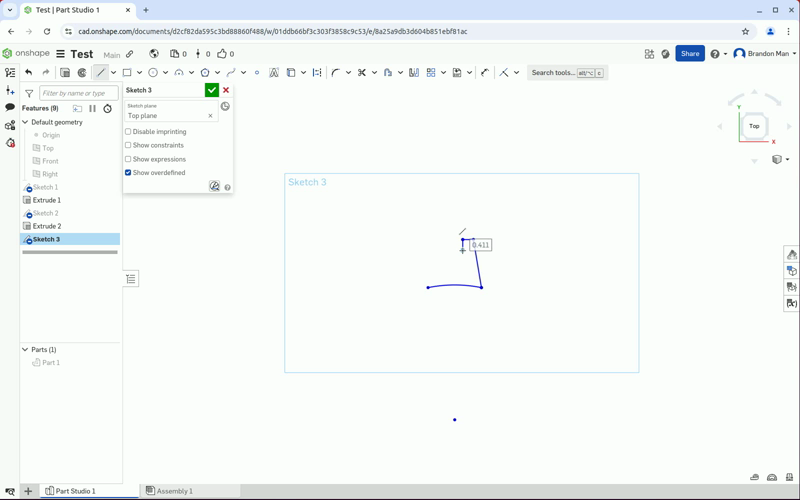
scroll(-6)
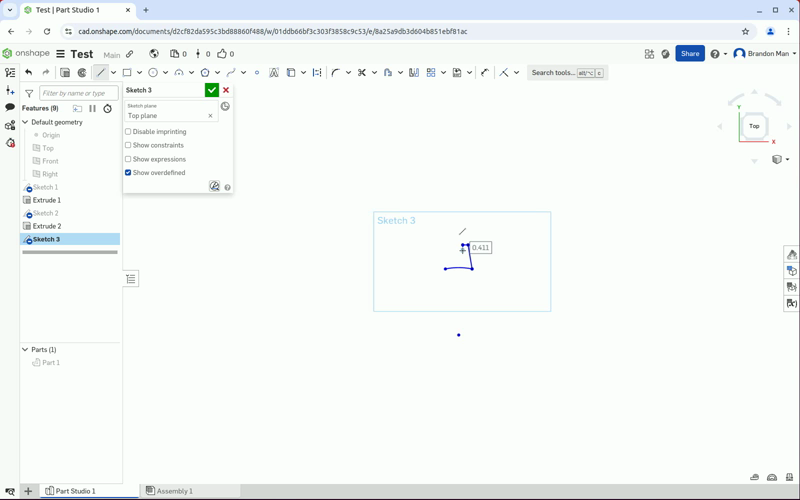
scroll(-6)
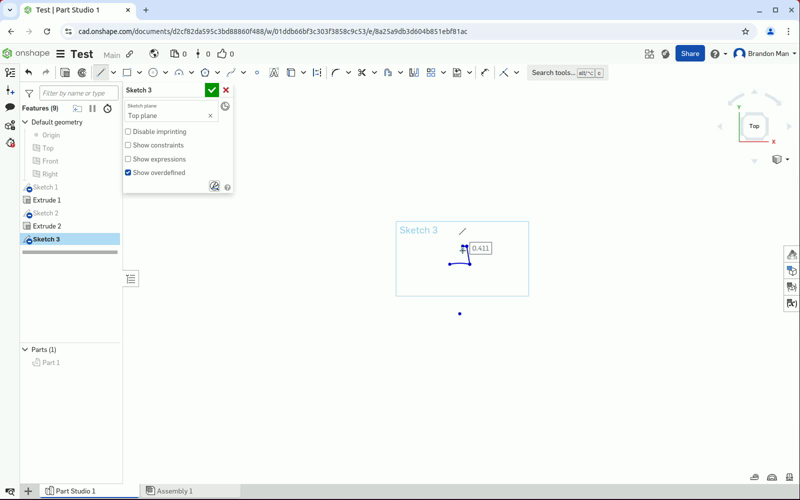
scroll(-6)
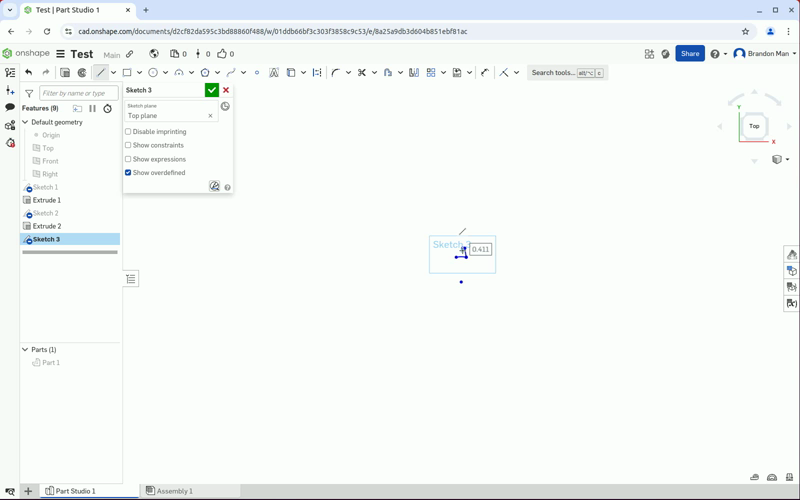
key_up(shift)
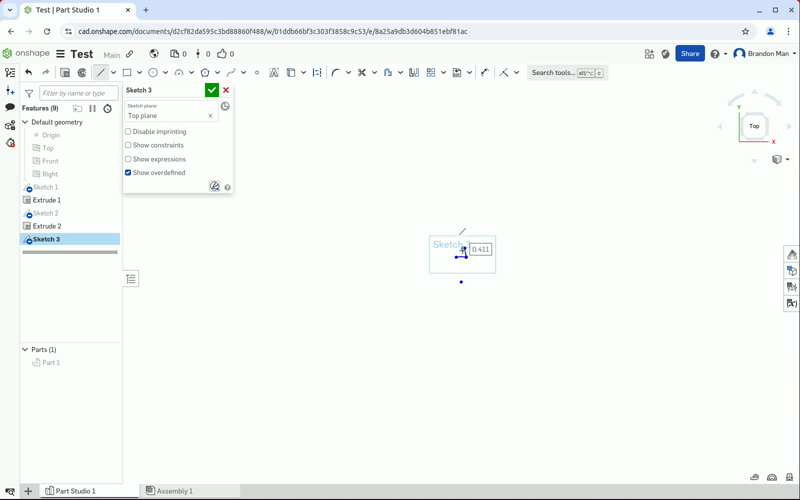
key_down(shift)
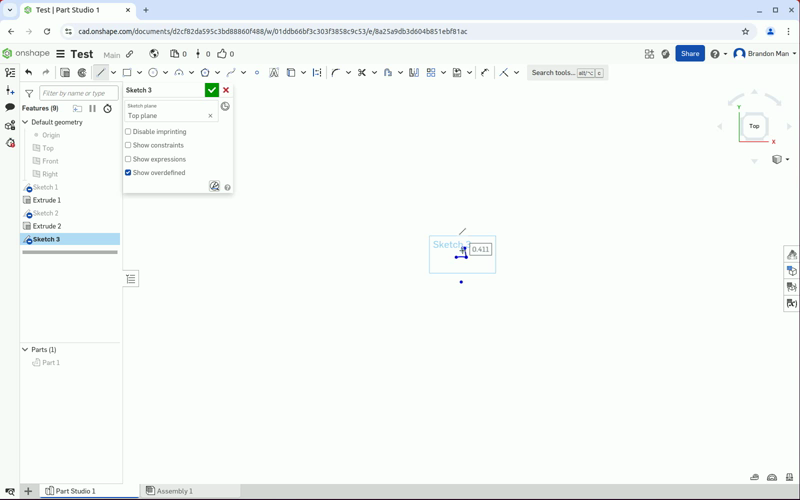
mouse_move(492, 250)
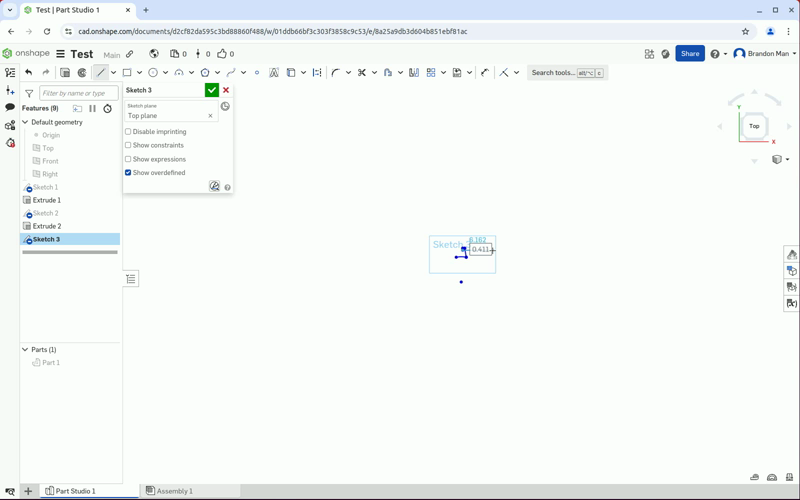
mouse_move(459, 250)
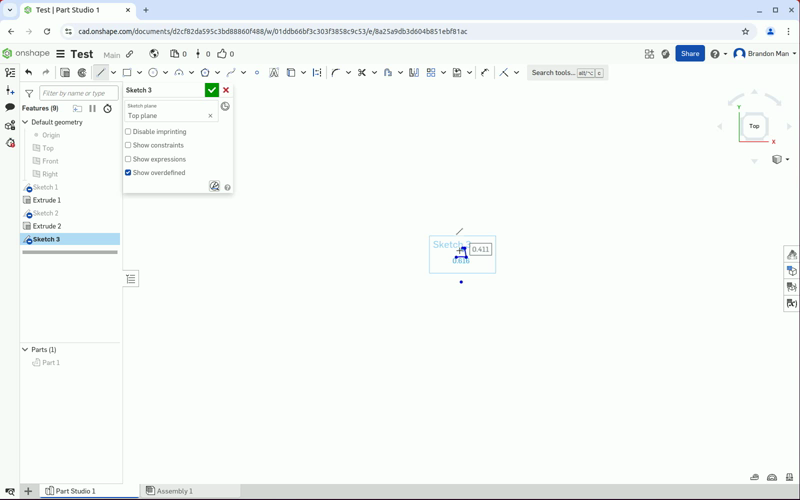
scroll(6)
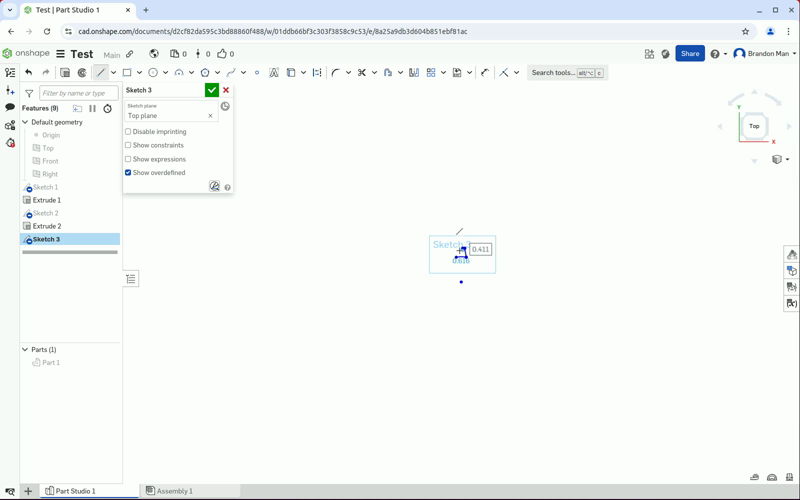
scroll(6)
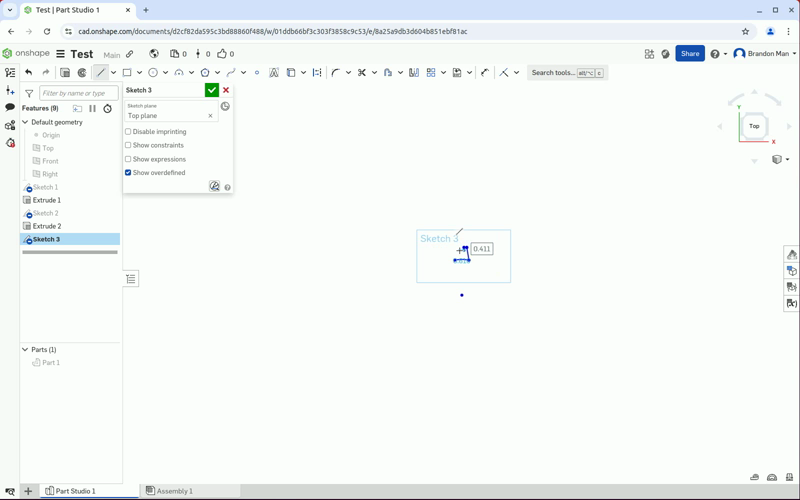
scroll(6)
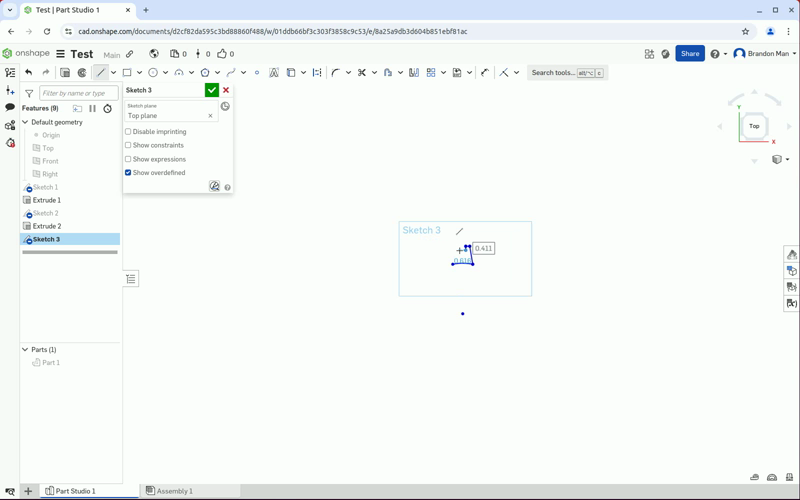
scroll(6)
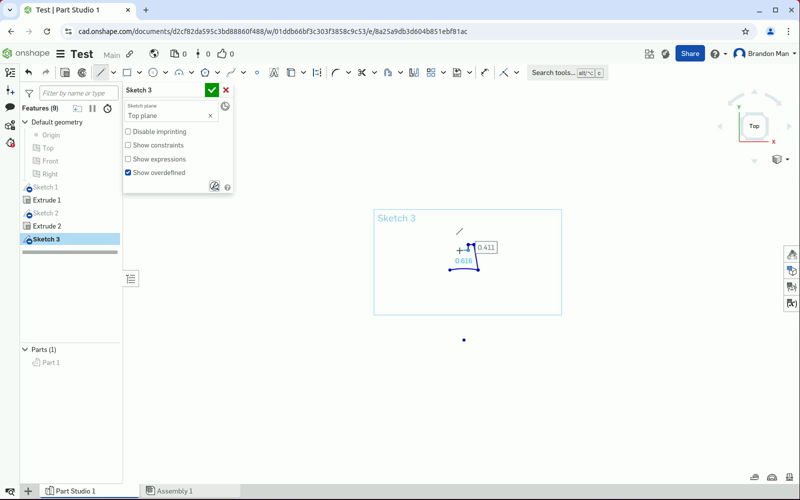
scroll(6)
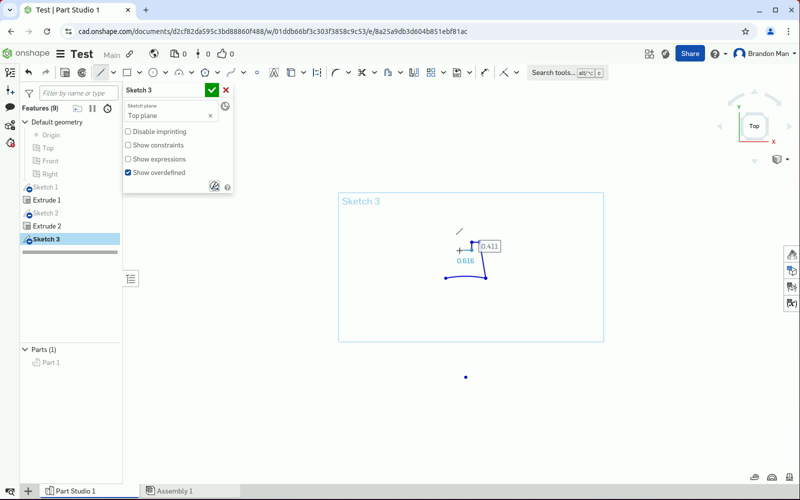
scroll(6)
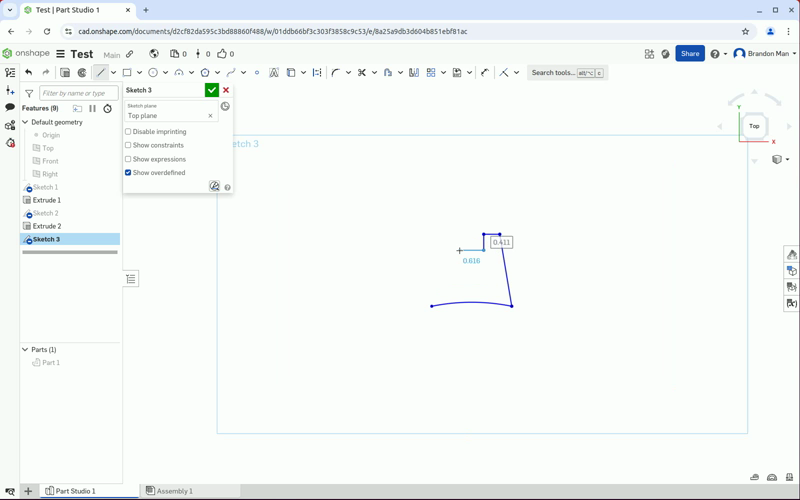
scroll(6)
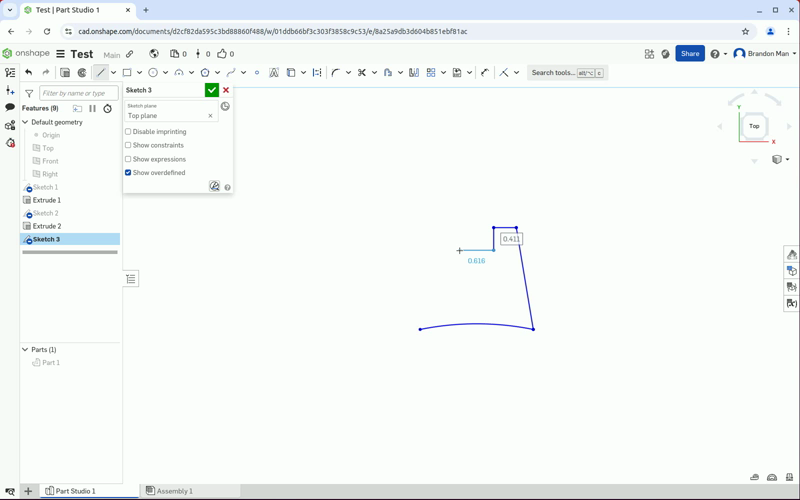
click(459, 250)
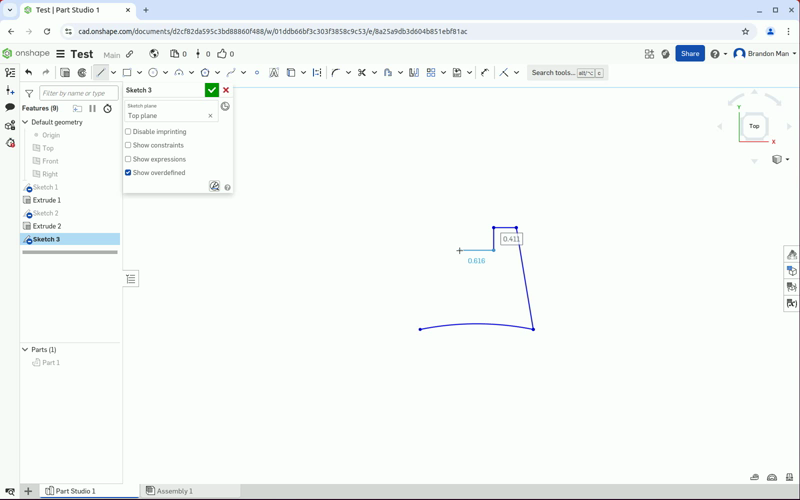
scroll(-6)
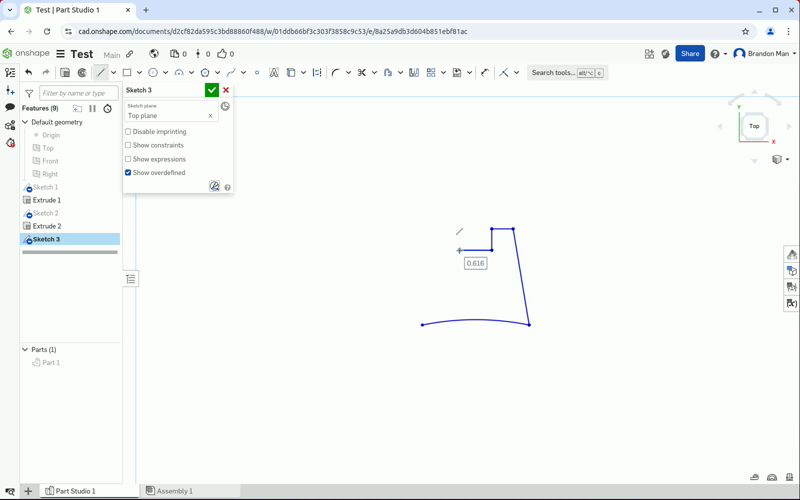
scroll(-6)
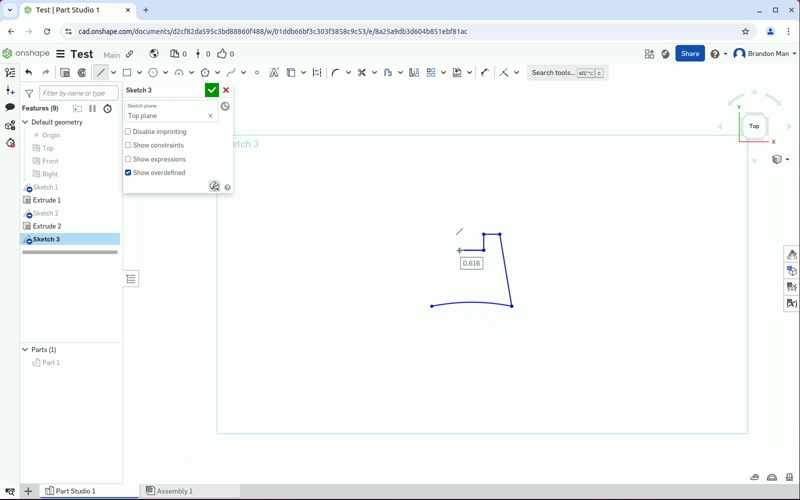
scroll(-6)
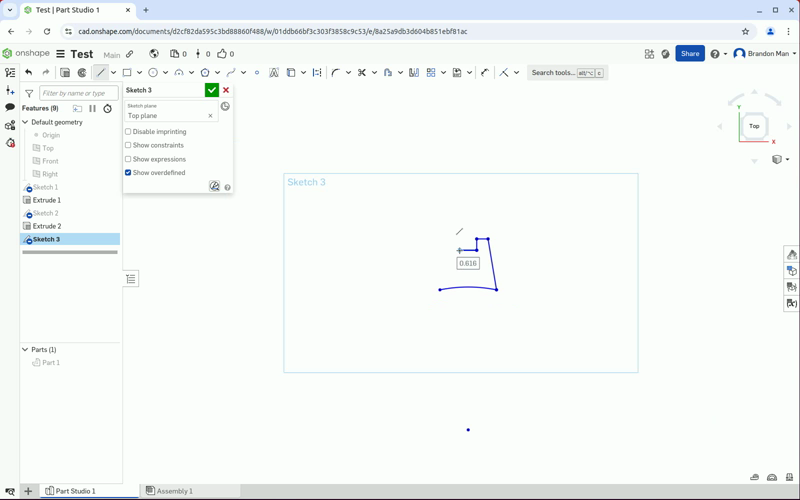
scroll(-6)
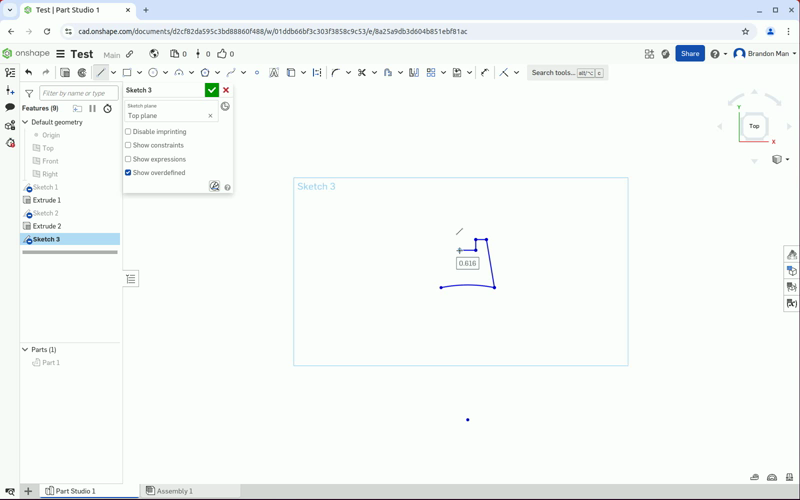
scroll(-6)
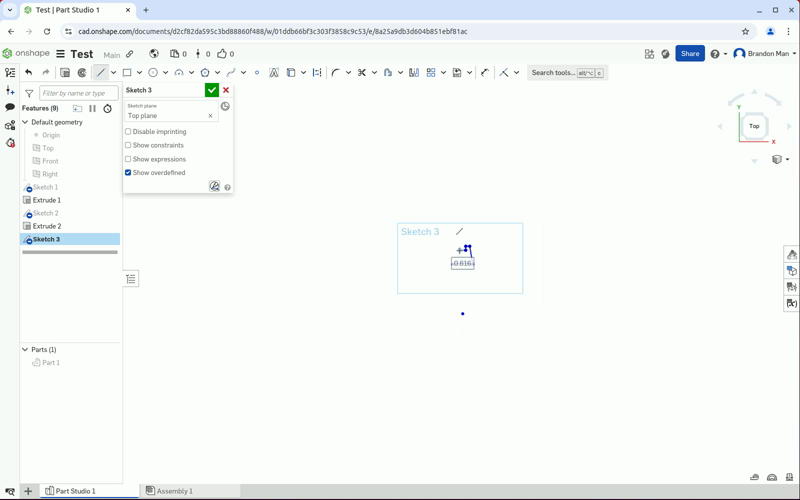
scroll(-6)
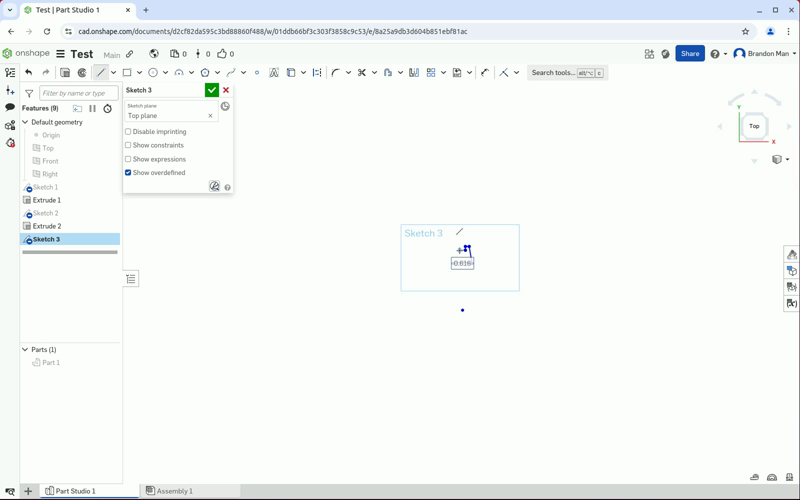
scroll(-6)
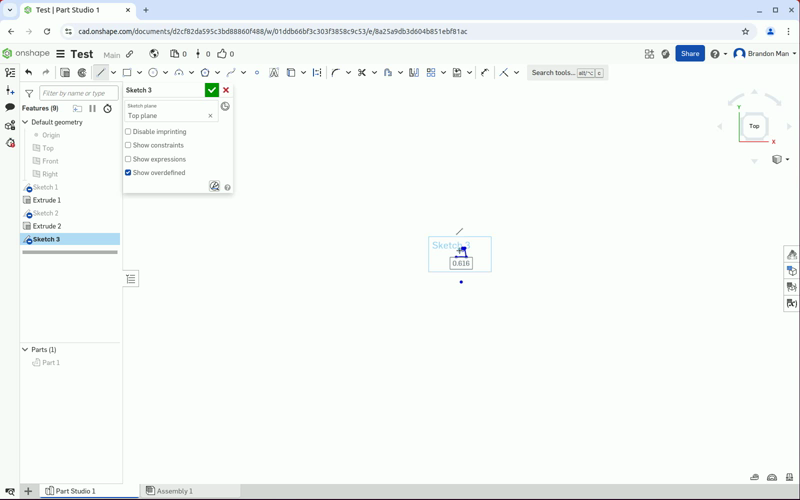
key_up(shift)
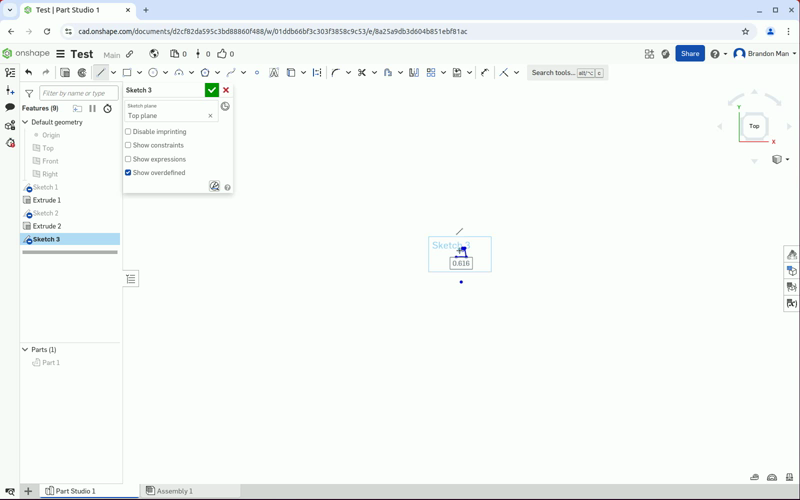
key_down(shift)
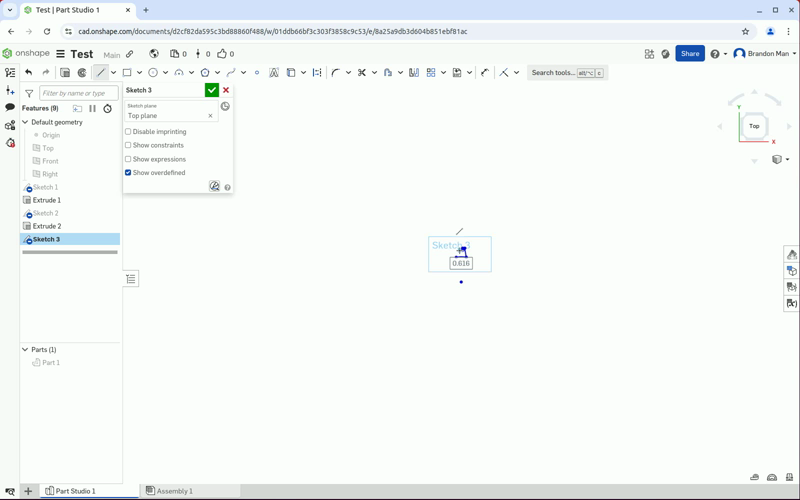
mouse_move(489, 250)
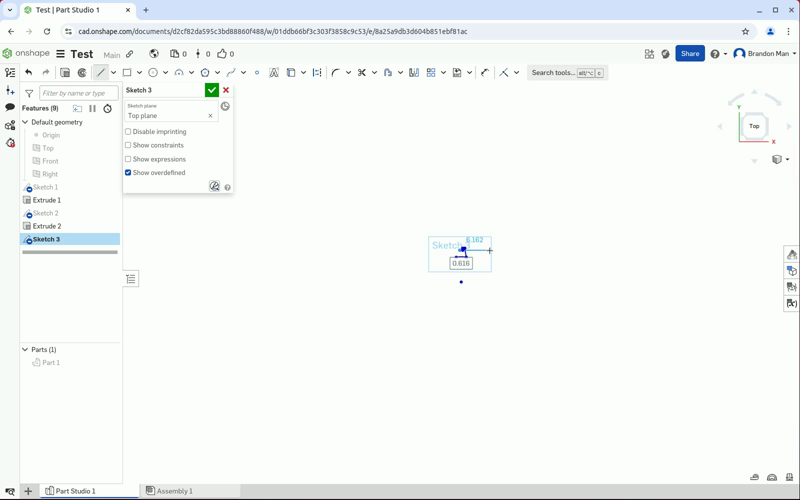
mouse_move(459, 248)
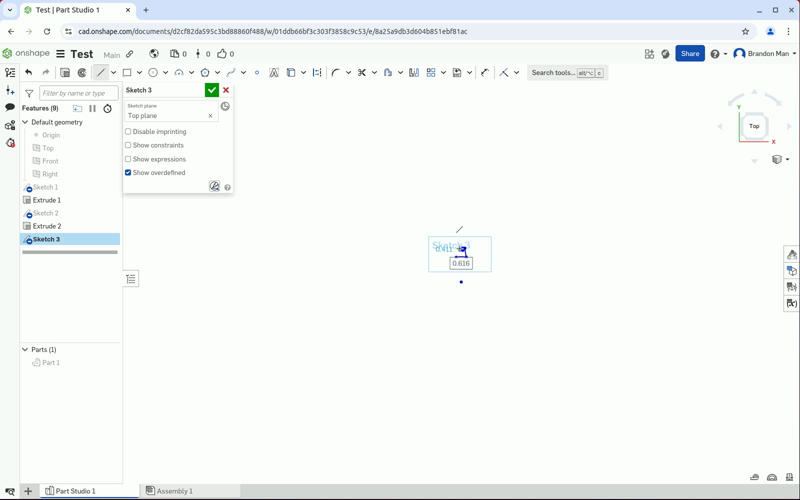
scroll(6)
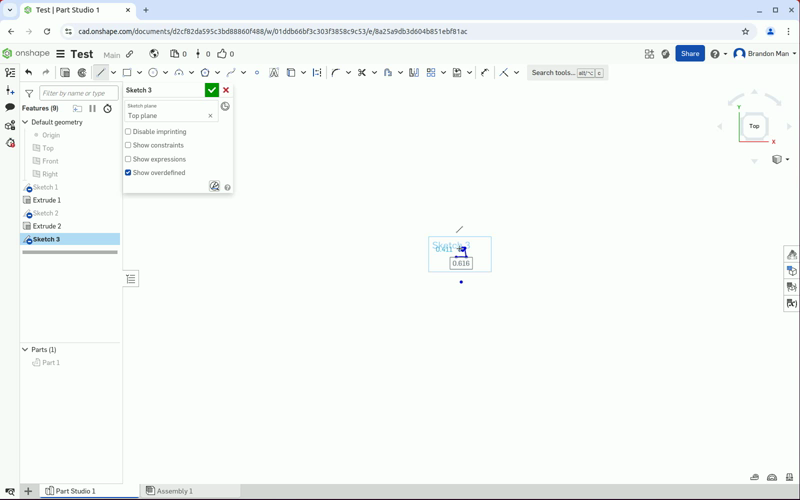
scroll(6)
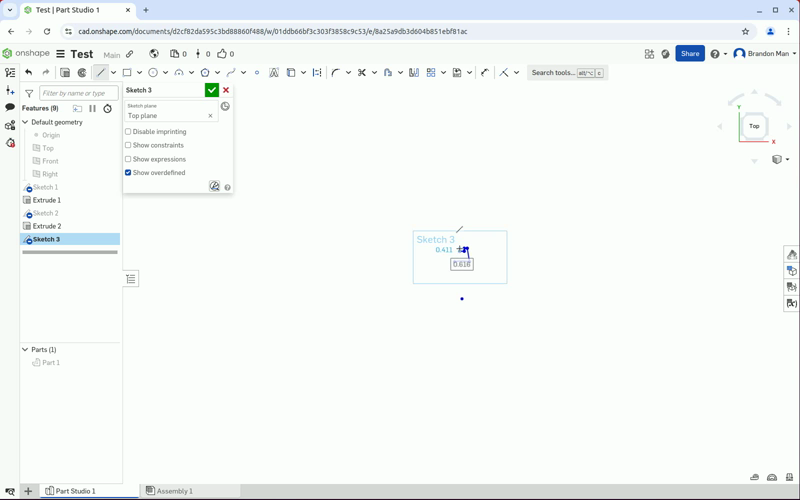
scroll(6)
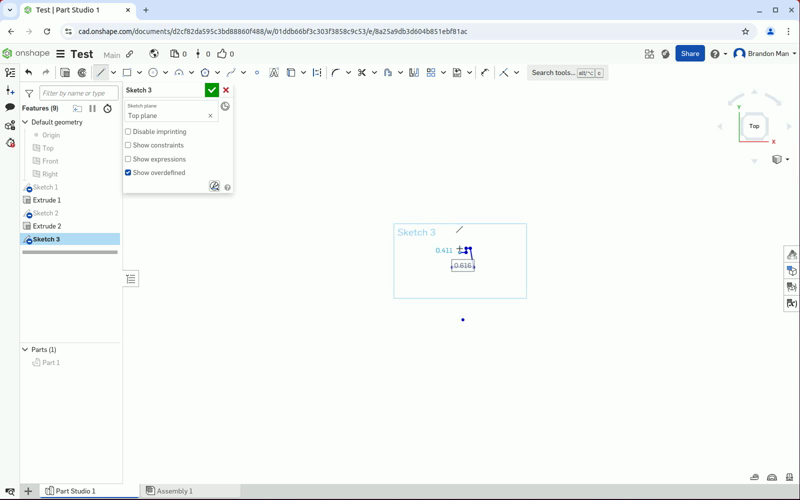
scroll(6)
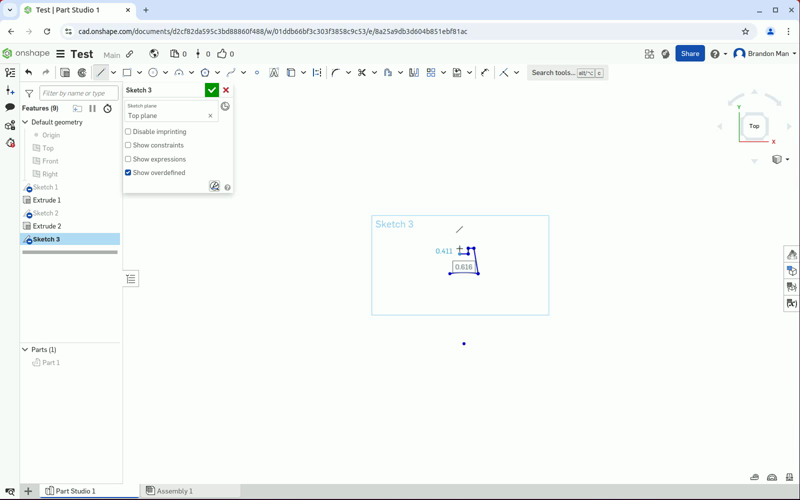
scroll(6)
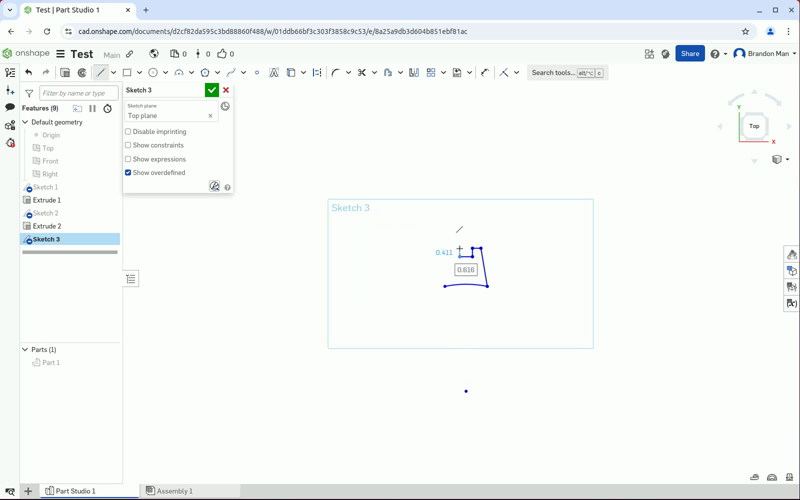
scroll(6)
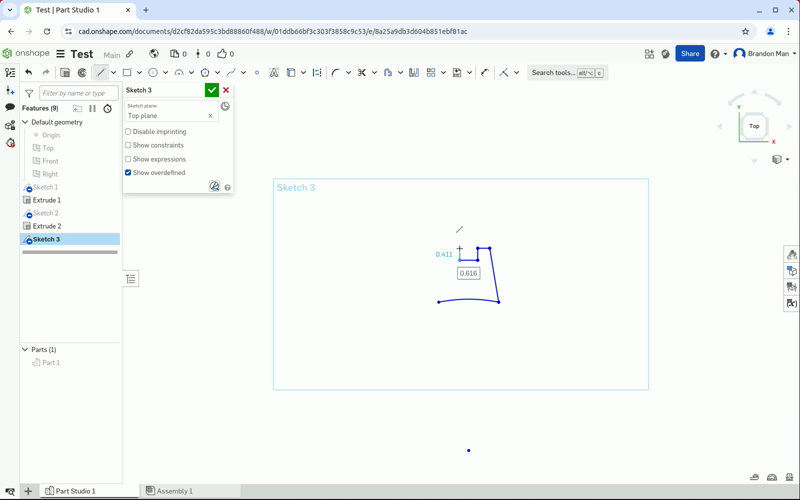
scroll(6)
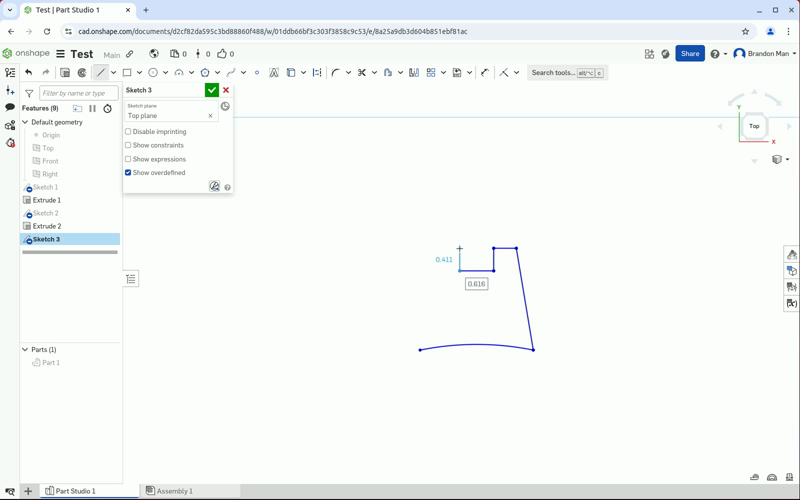
click(459, 248)
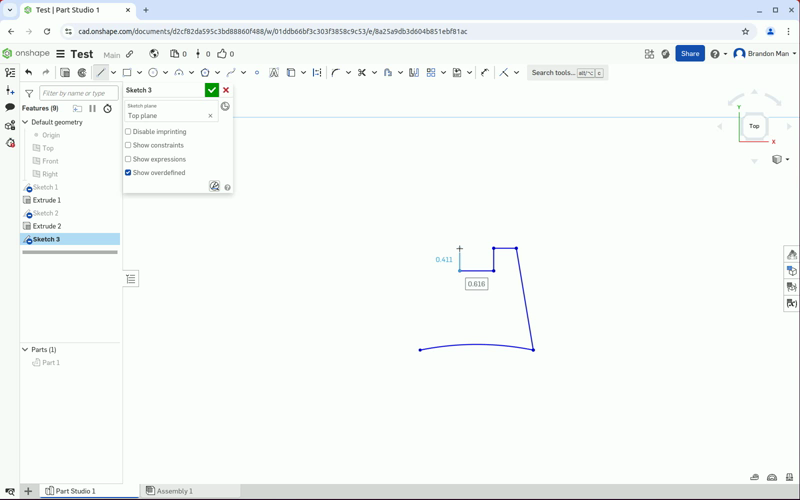
scroll(-6)
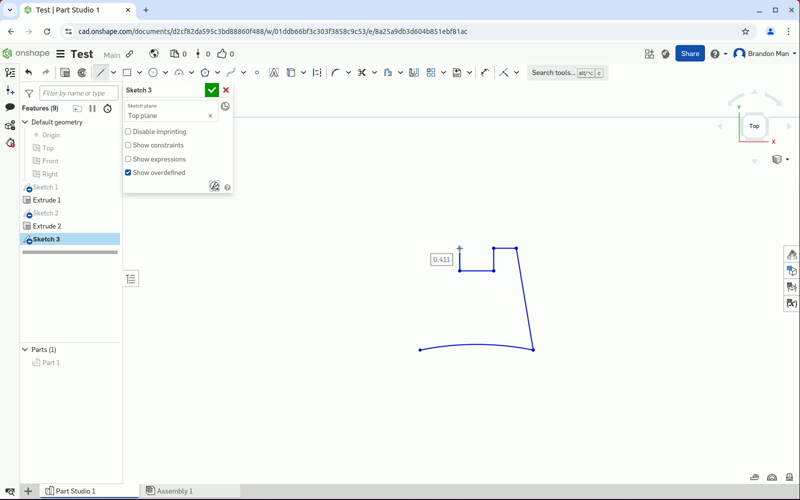
scroll(-6)
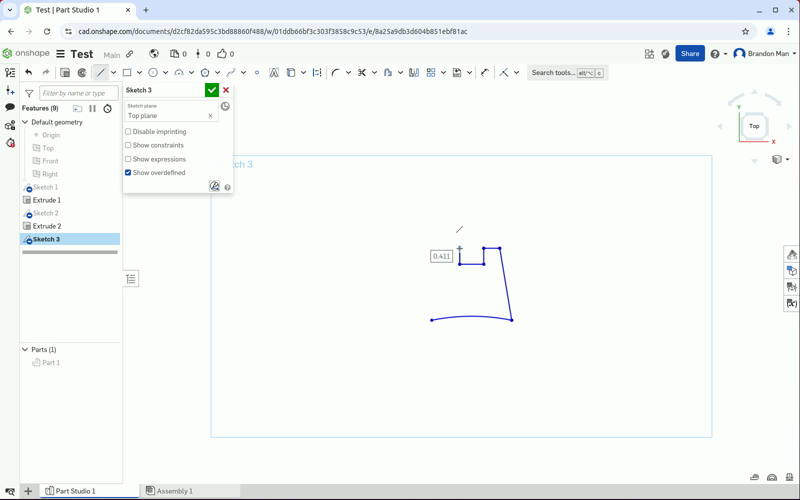
scroll(-6)
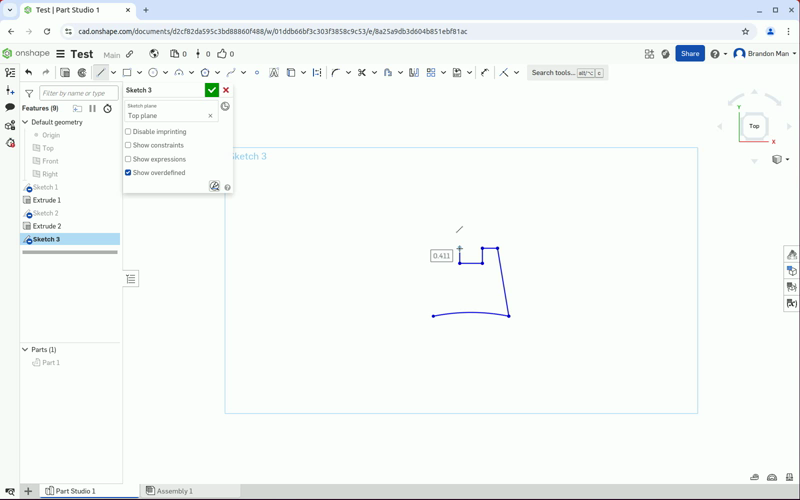
scroll(-6)
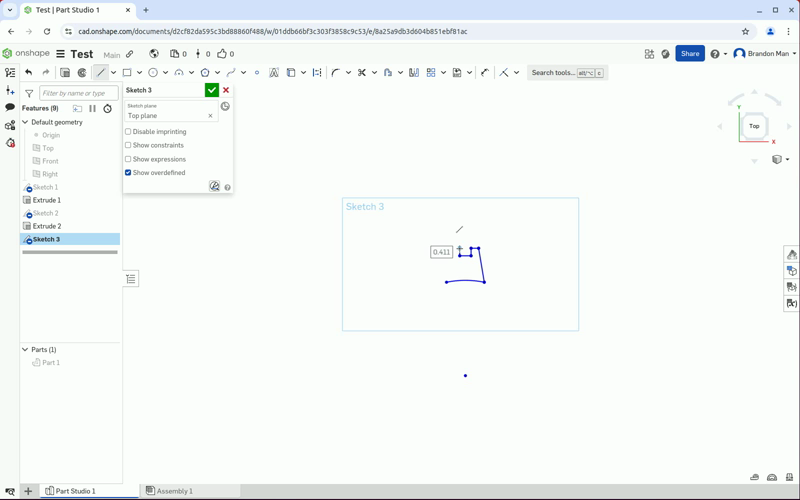
scroll(-6)
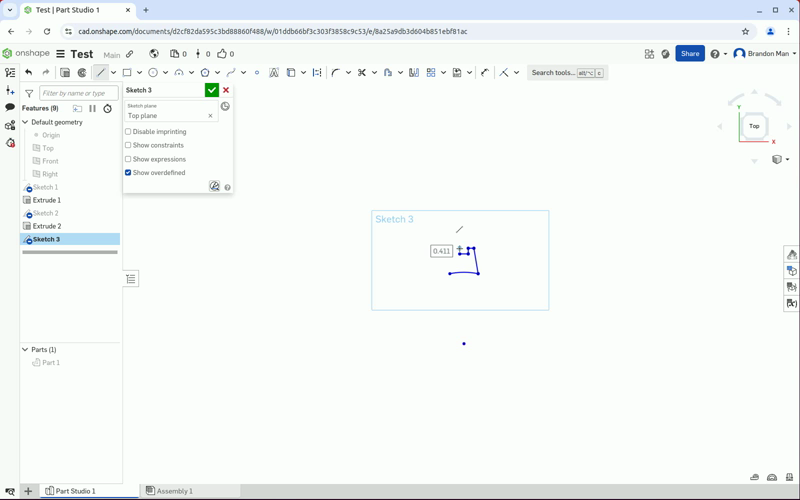
scroll(-6)
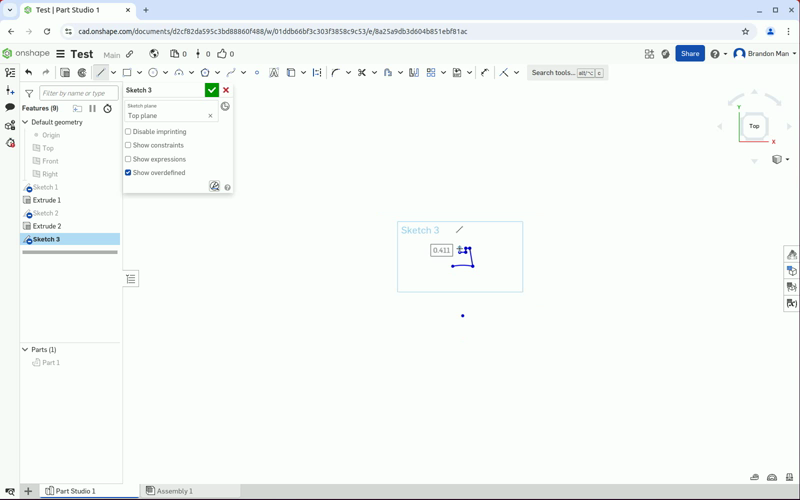
scroll(-6)
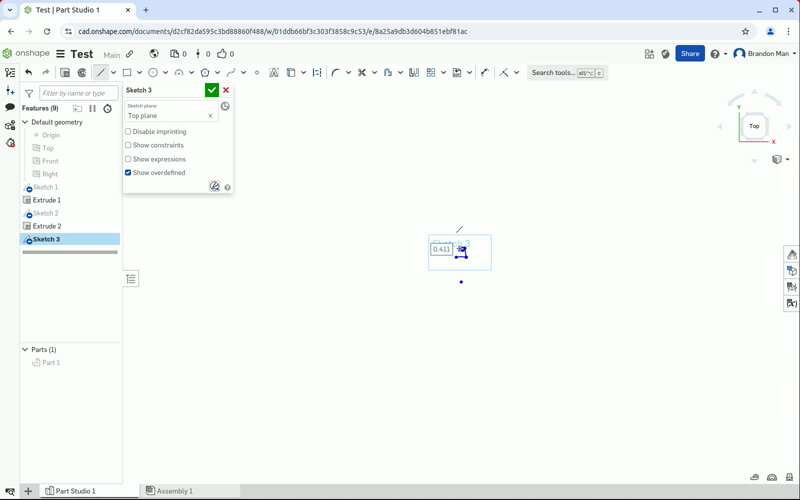
key_up(shift)
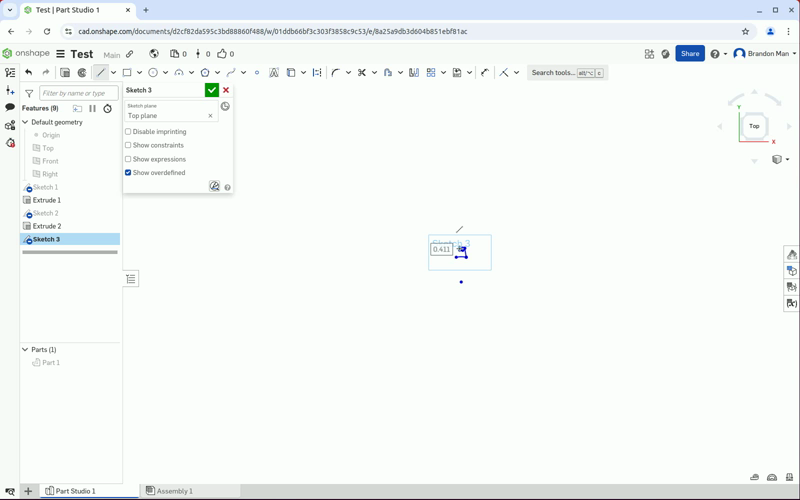
key_down(shift)
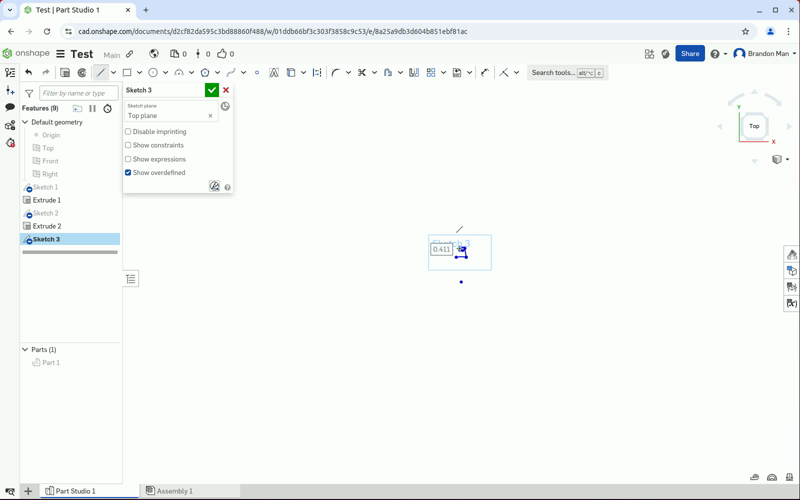
mouse_move(489, 248)
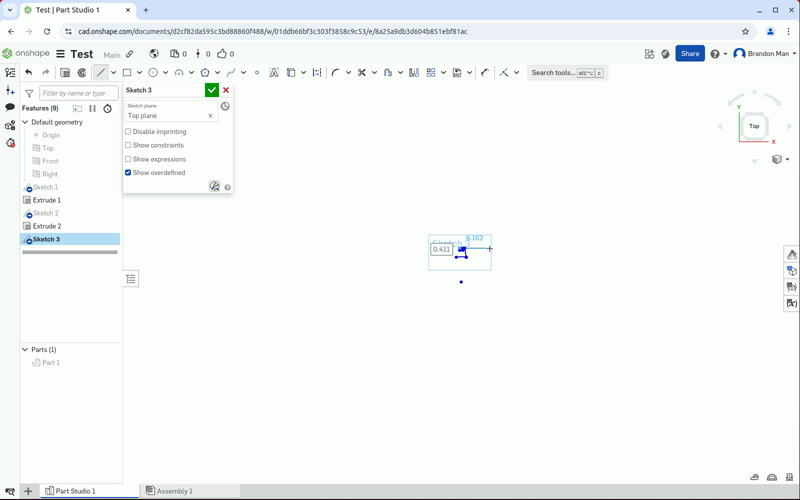
mouse_move(457, 248)
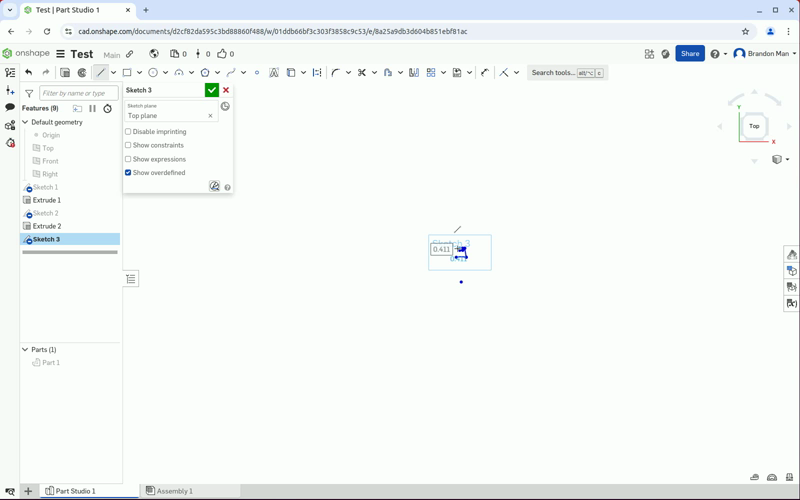
scroll(6)
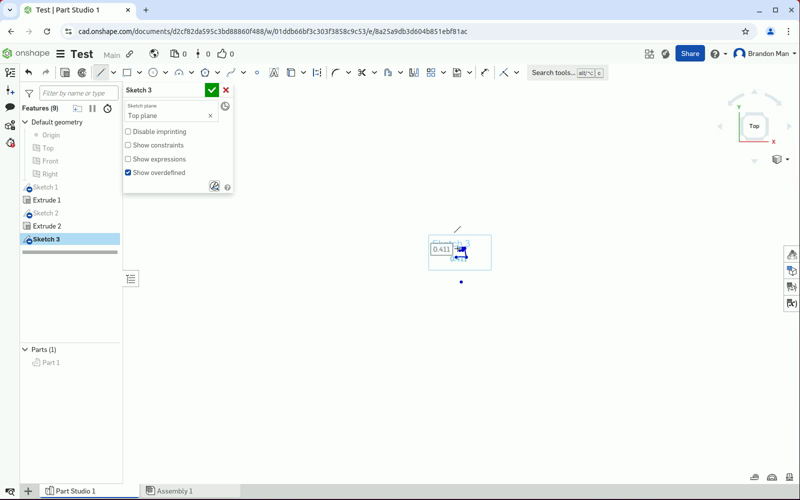
scroll(6)
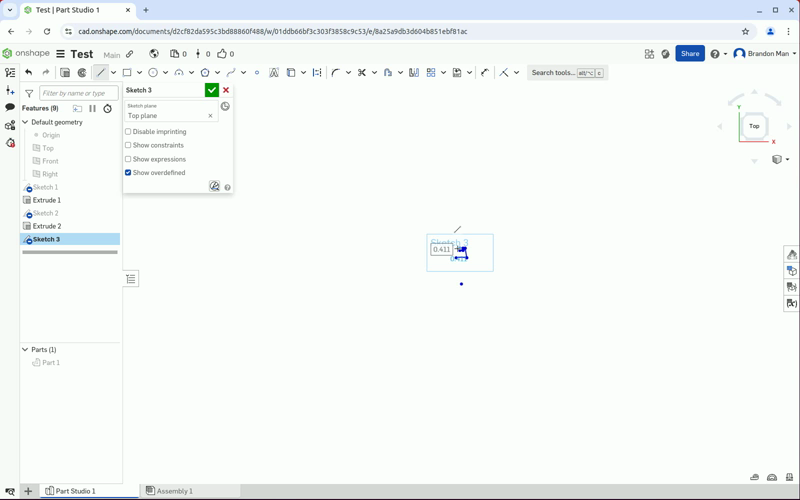
scroll(6)
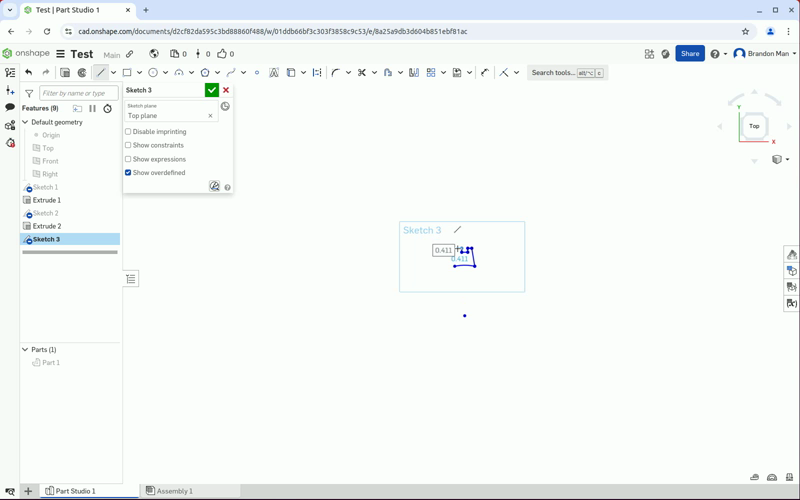
scroll(6)
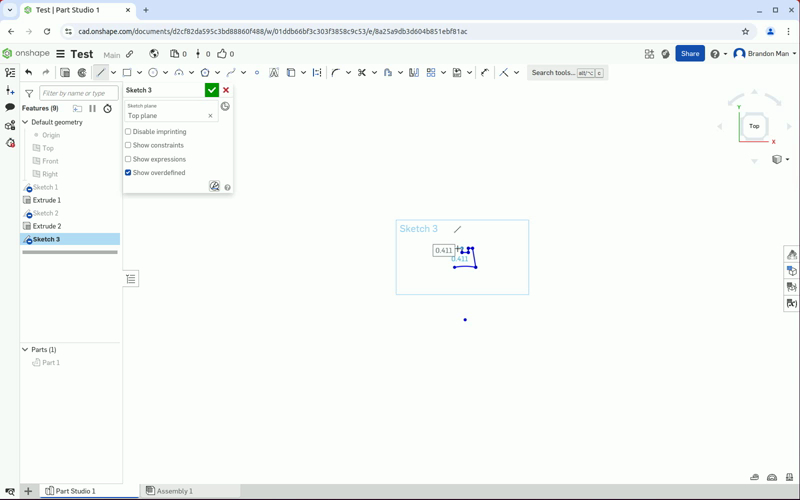
scroll(6)
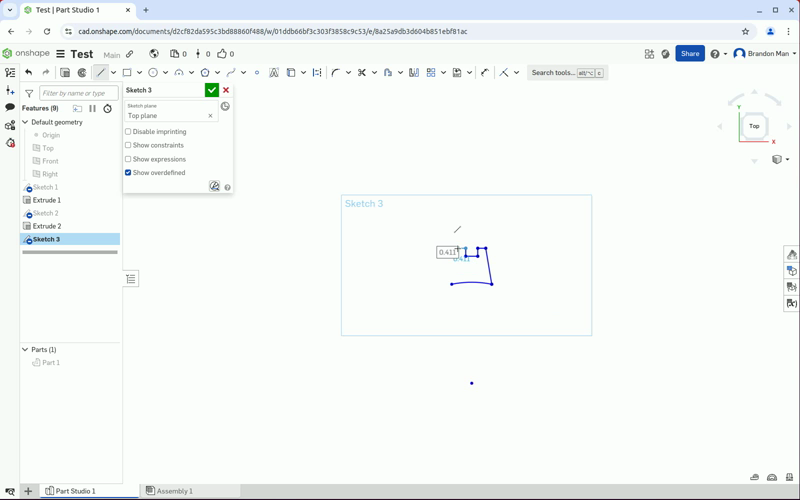
scroll(6)
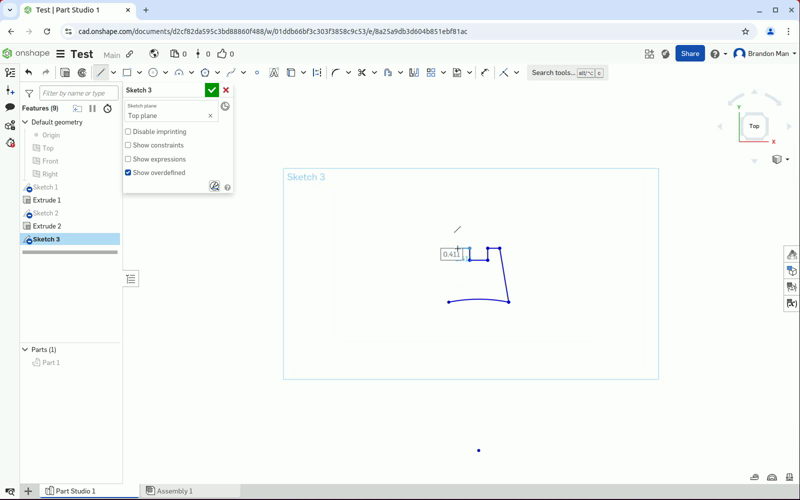
scroll(6)
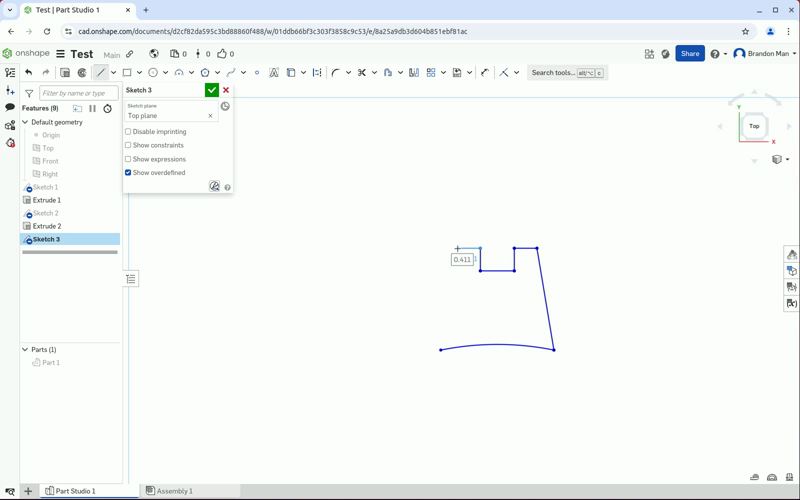
click(457, 248)
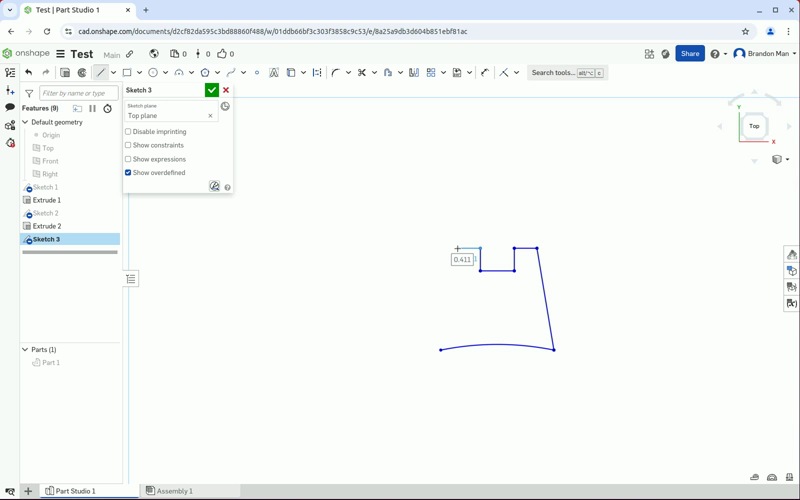
scroll(-6)
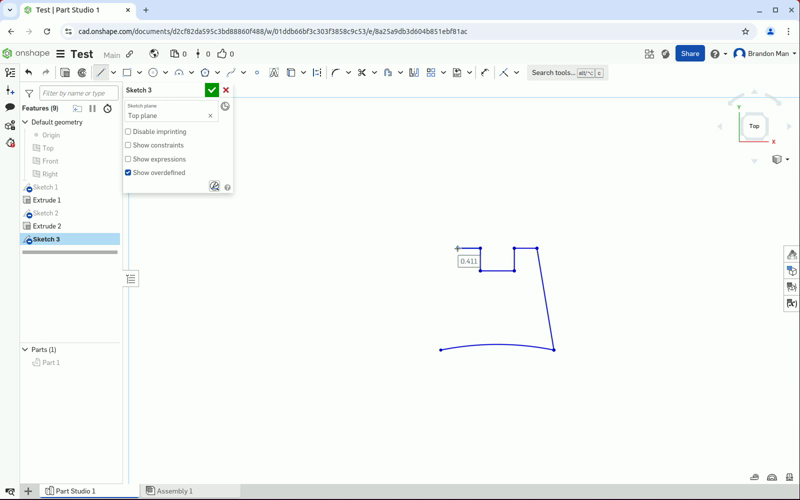
scroll(-6)
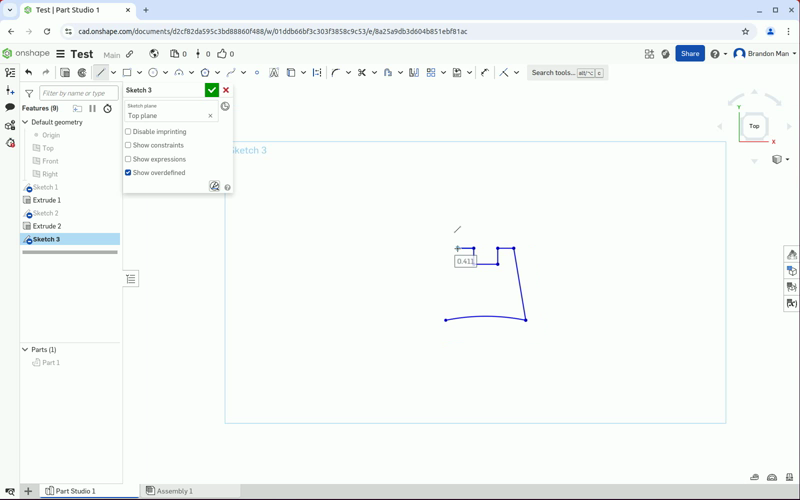
scroll(-6)
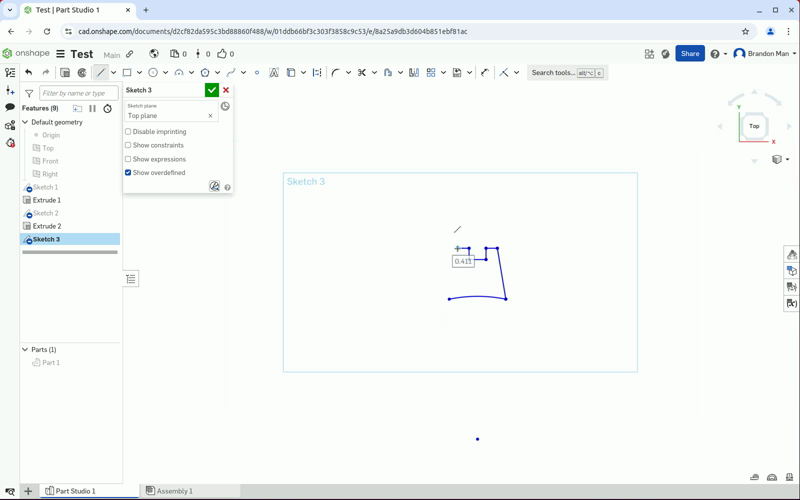
scroll(-6)
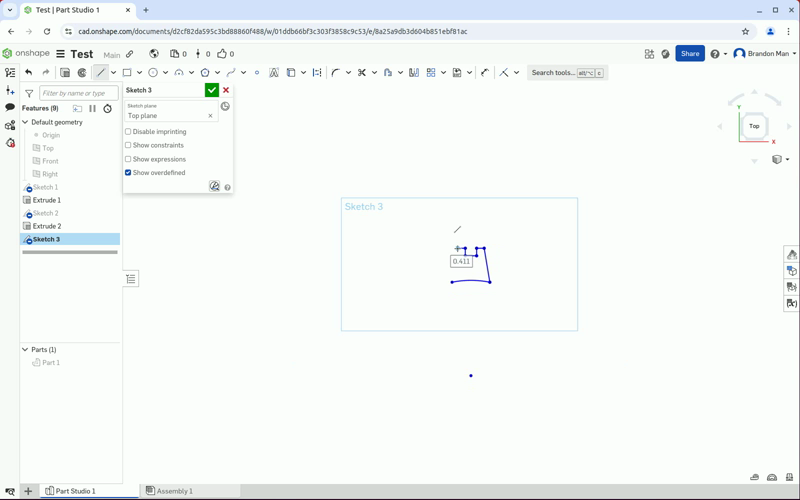
scroll(-6)
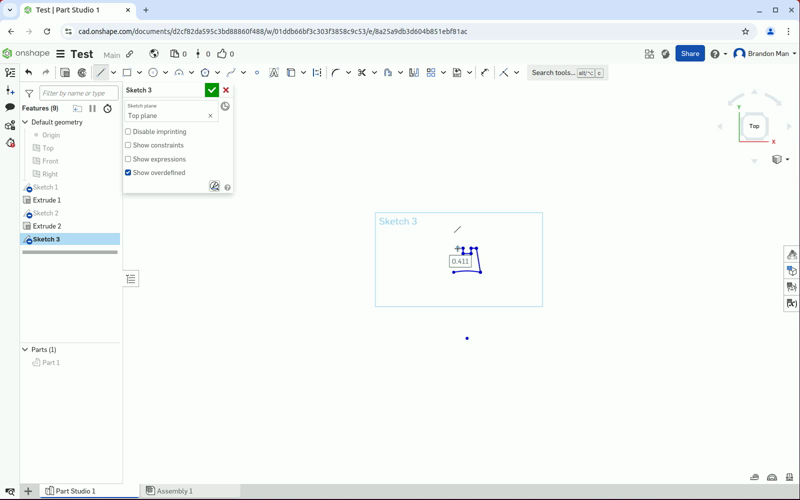
scroll(-6)
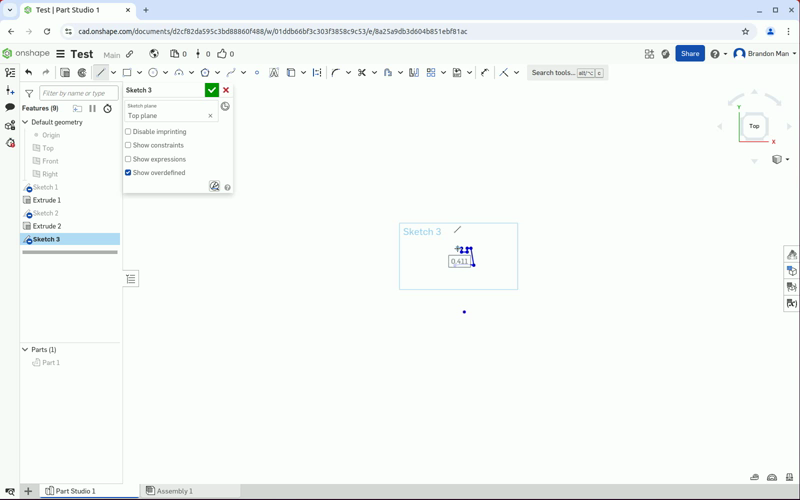
scroll(-6)
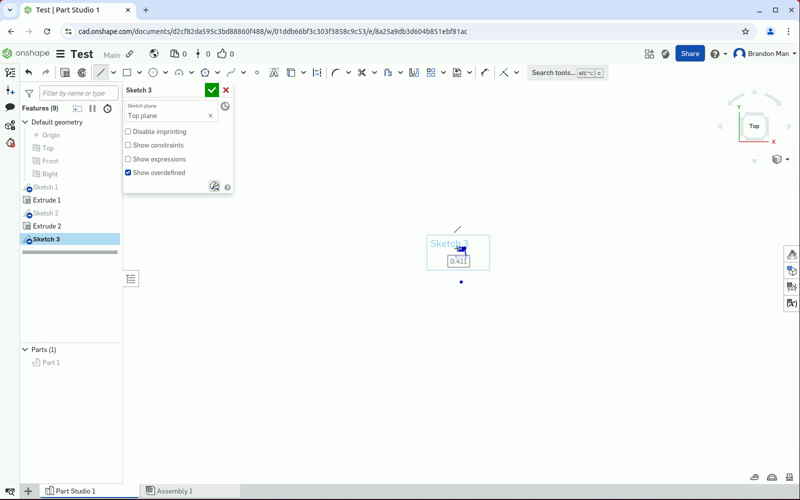
key_up(shift)
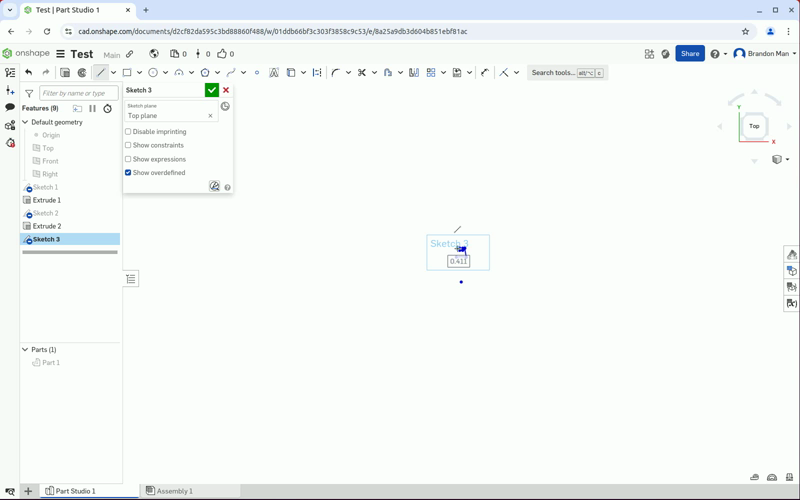
mouse_move(487, 248)
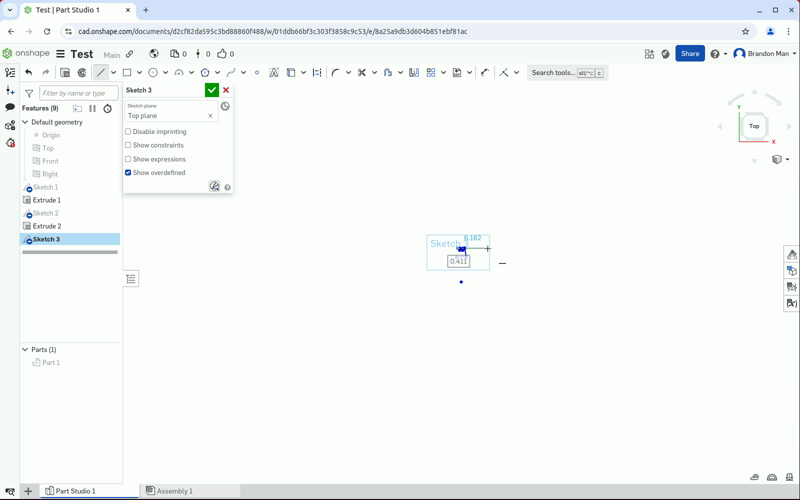
key_down(shift)
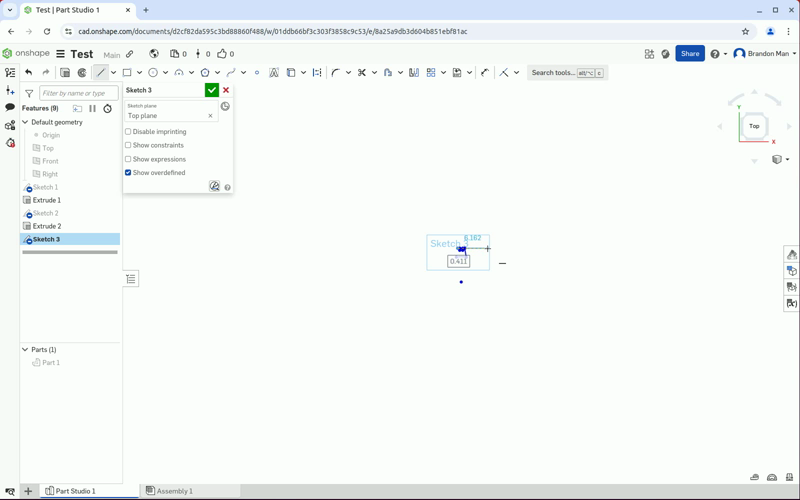
mouse_move(456, 257)
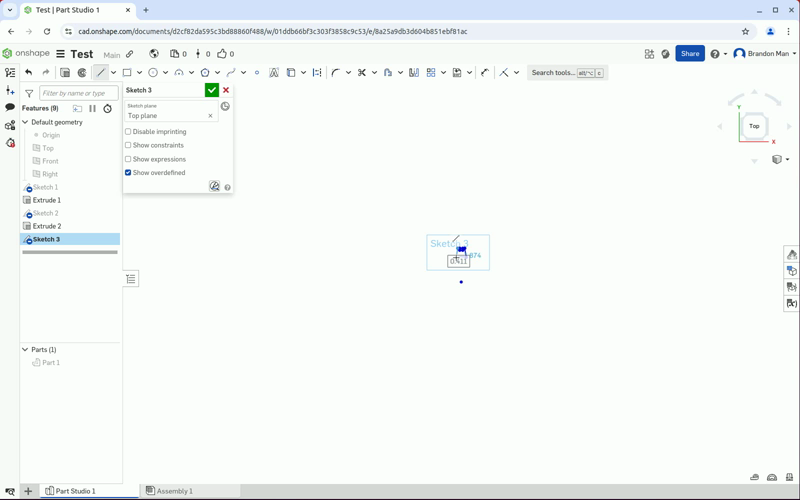
key_up(shift)
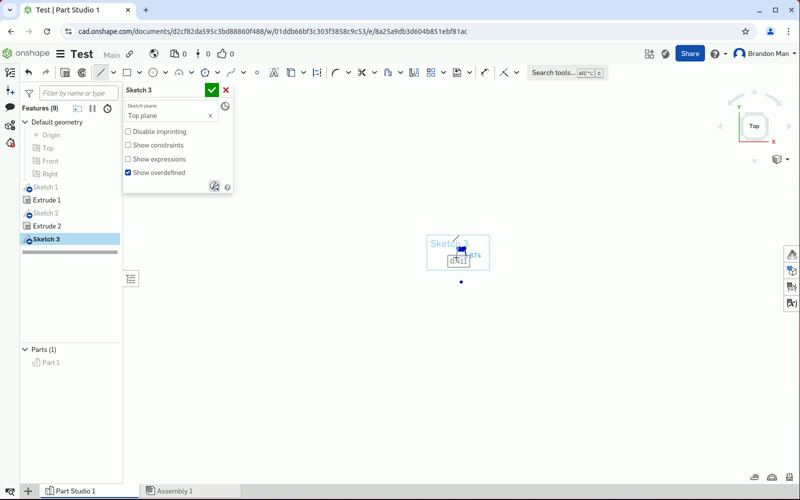
click(456, 257)
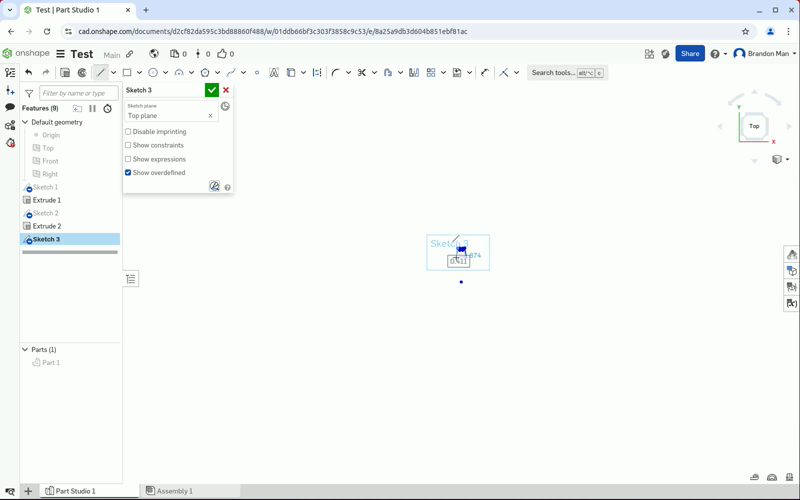
key(esc)
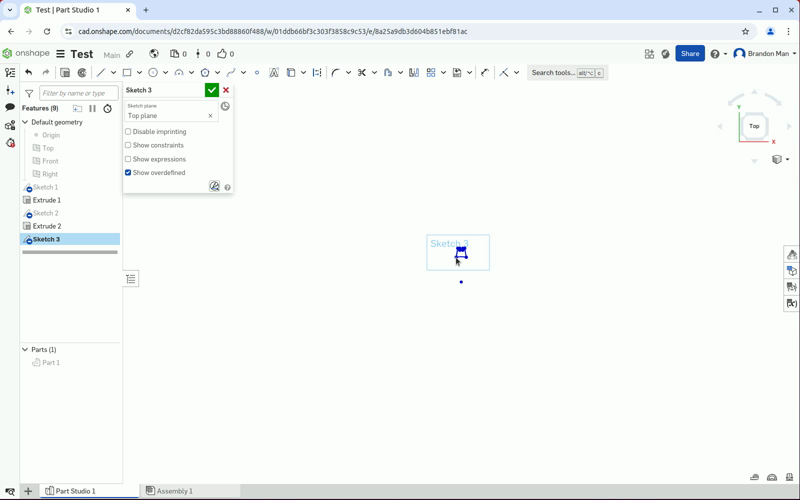
mouse_move(464, 256)
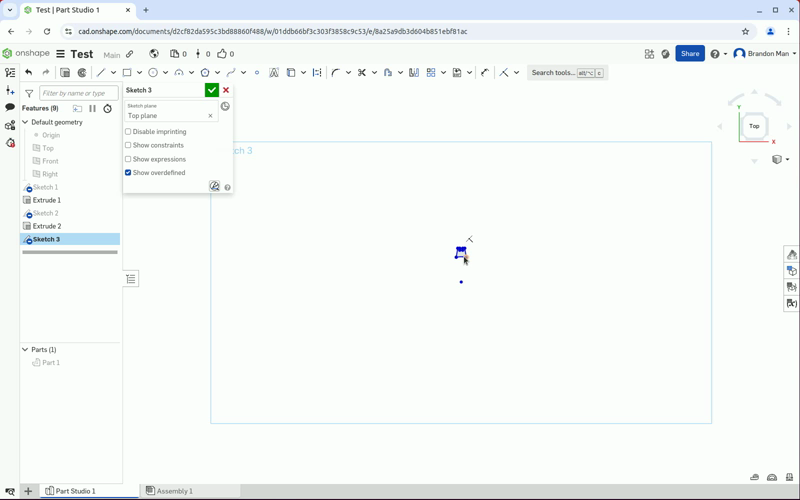
scroll(6)
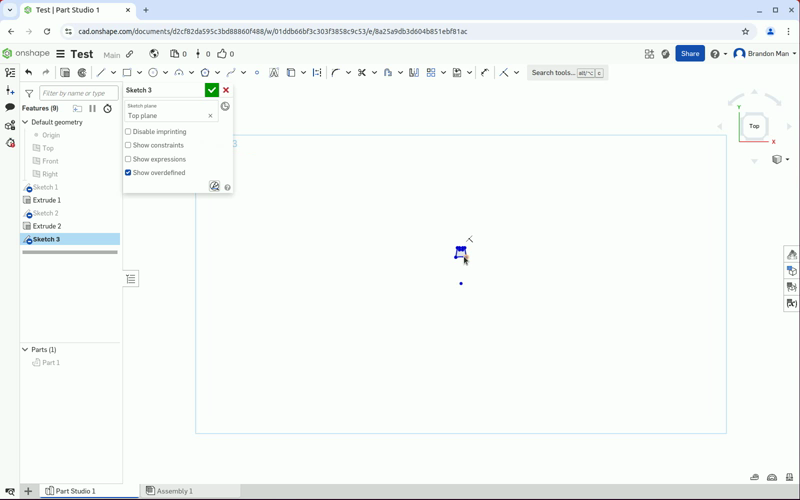
scroll(6)
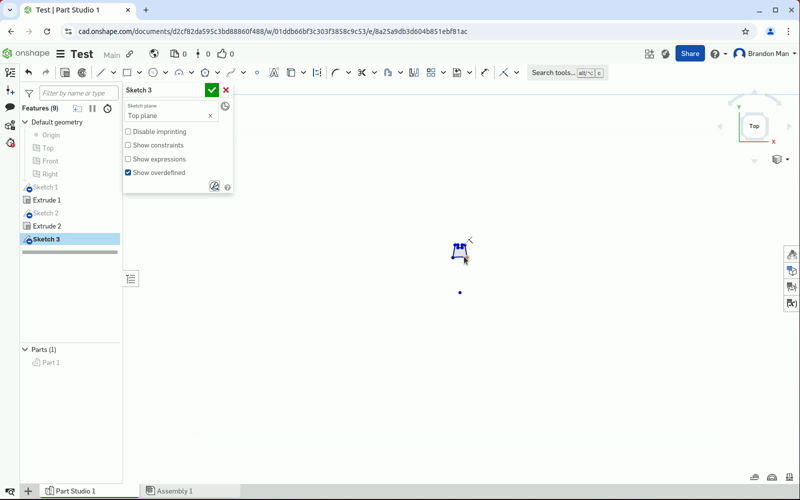
scroll(6)
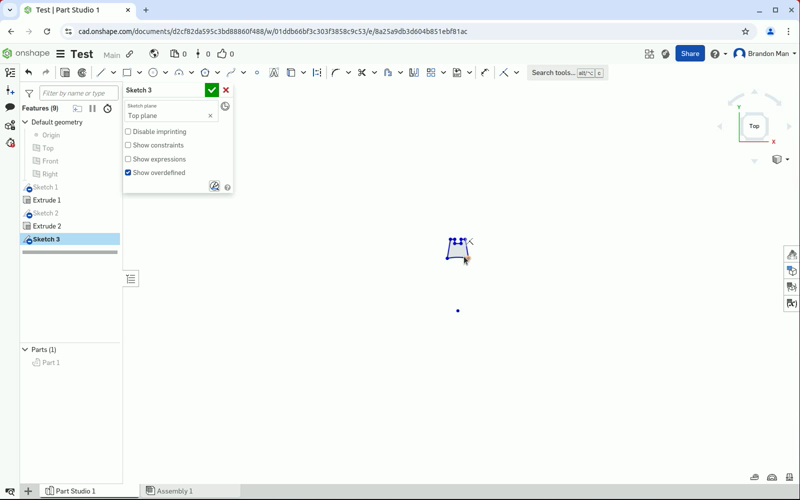
scroll(6)
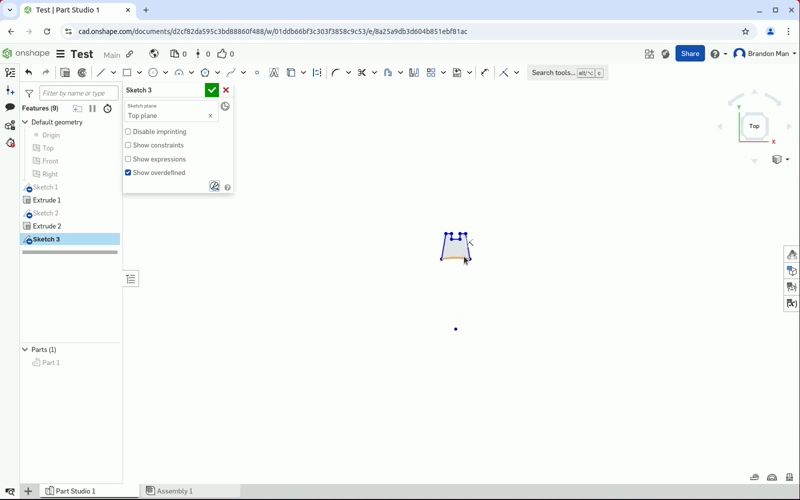
scroll(6)
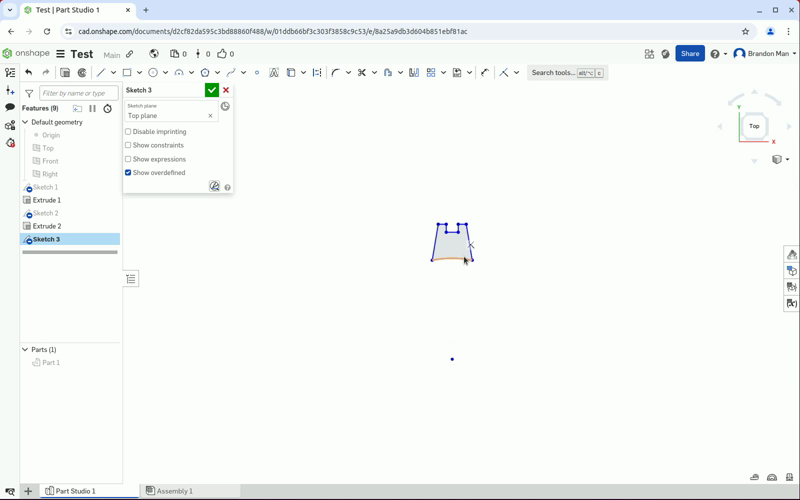
scroll(6)
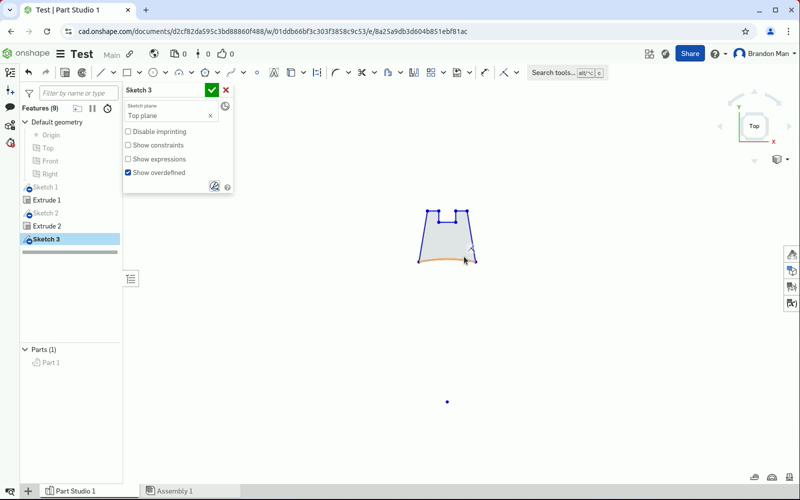
scroll(6)
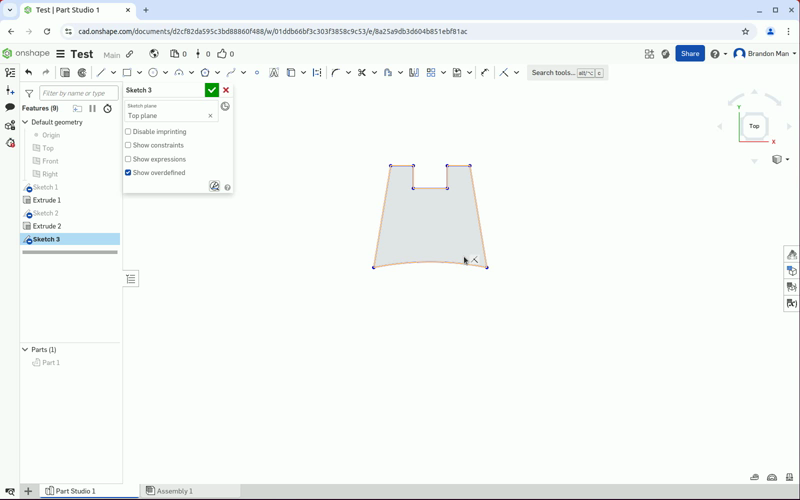
click(464, 256)
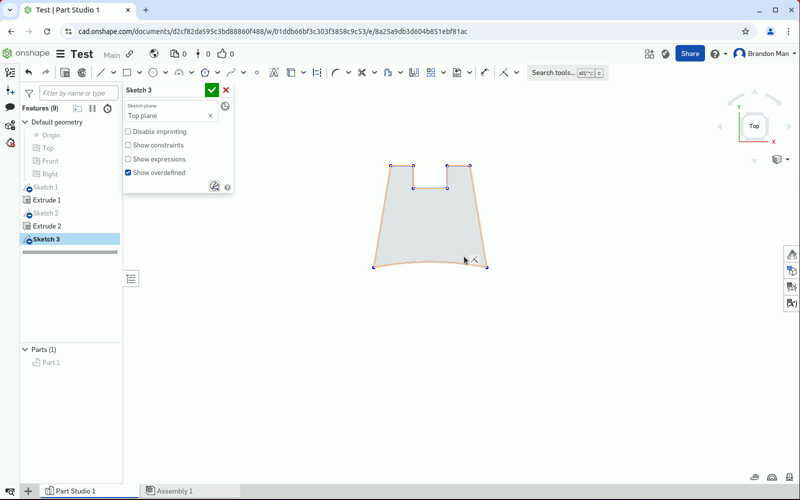
scroll(-6)
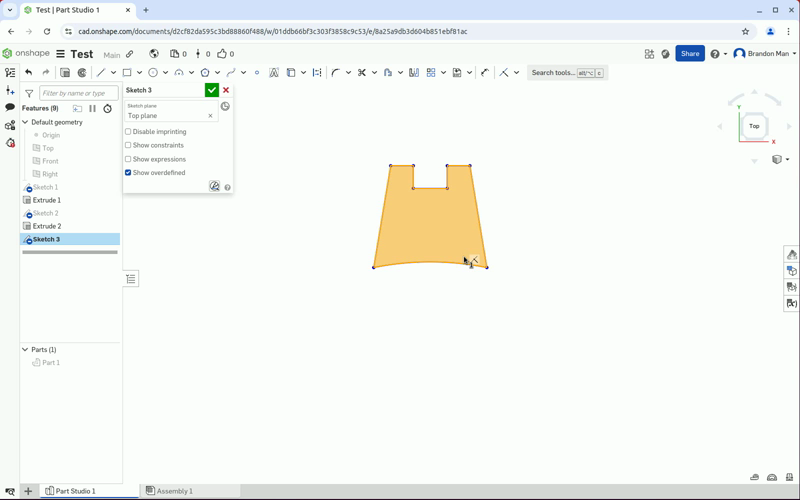
scroll(-6)
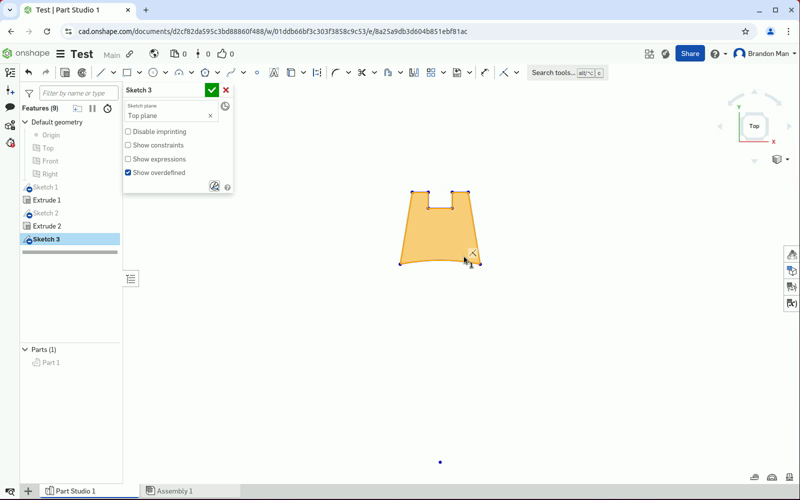
scroll(-6)
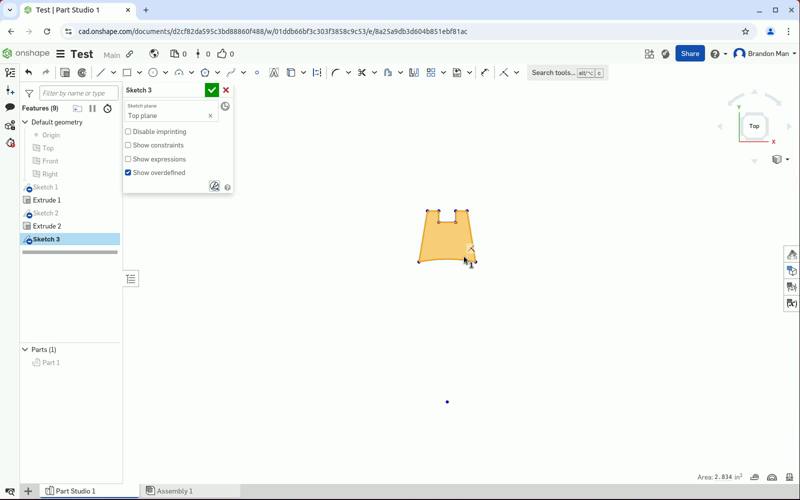
scroll(-6)
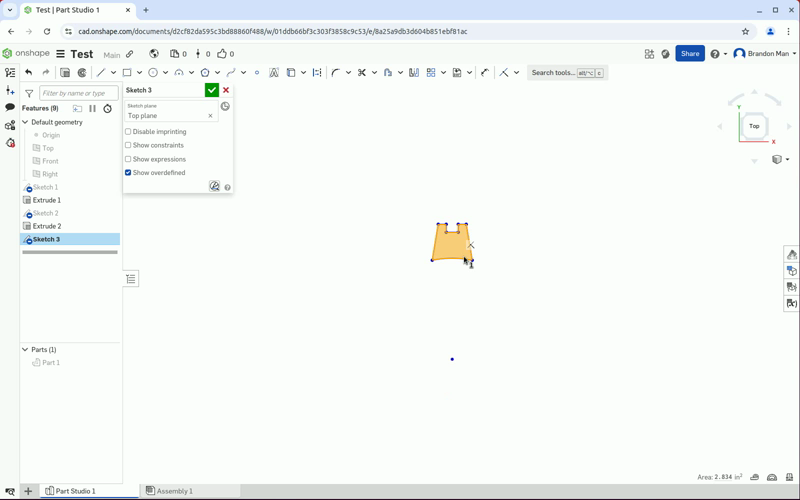
scroll(-6)
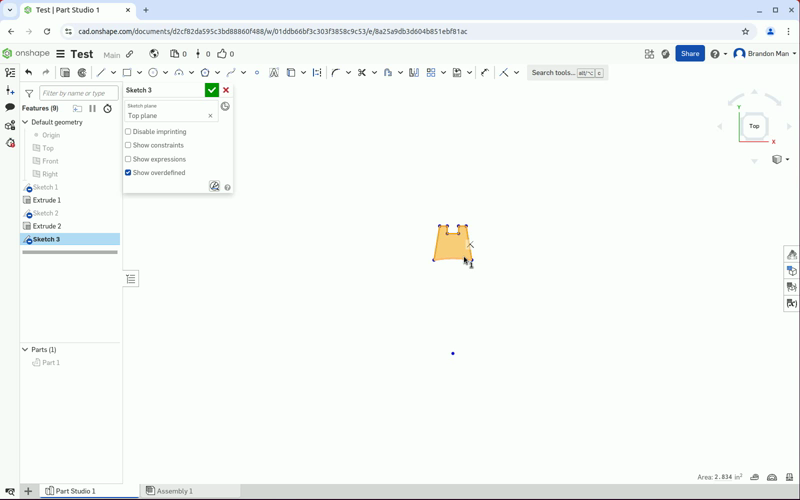
scroll(-6)
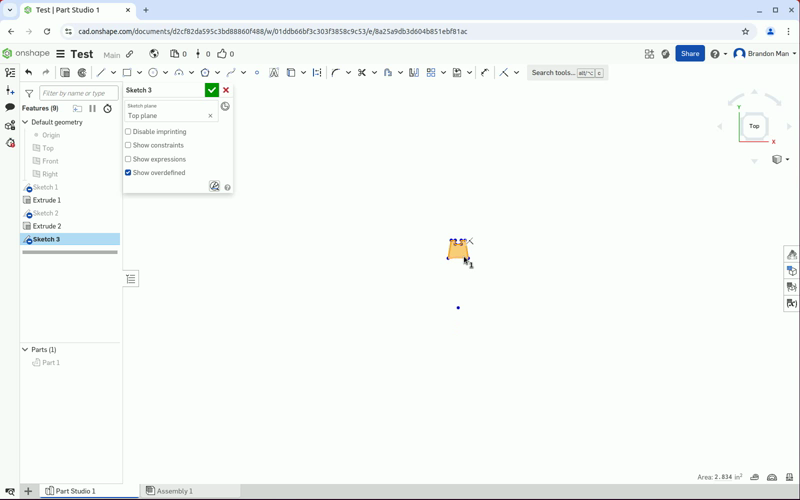
scroll(-6)
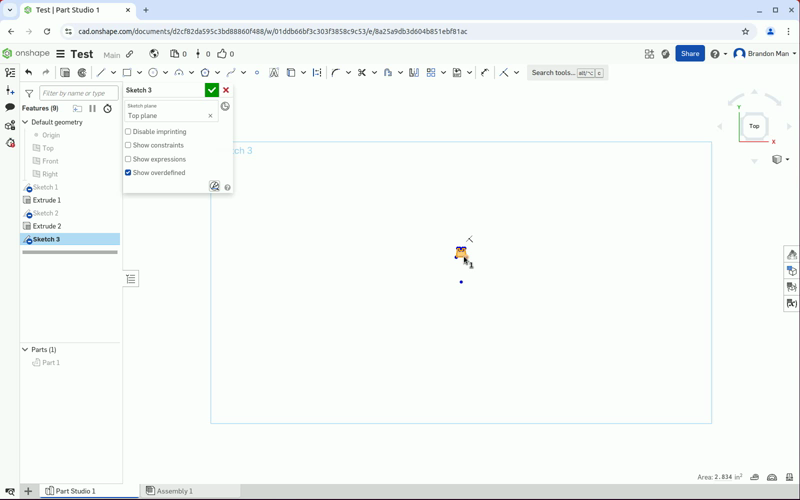
mouse_move(73, 352)
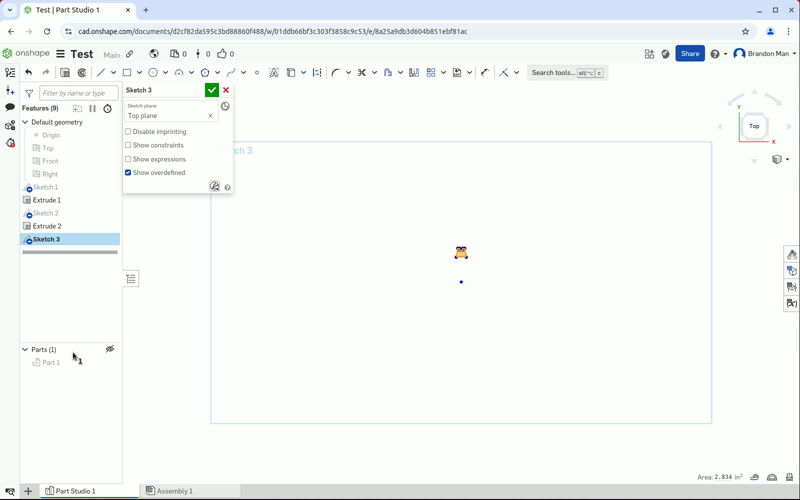
key(shift+y)
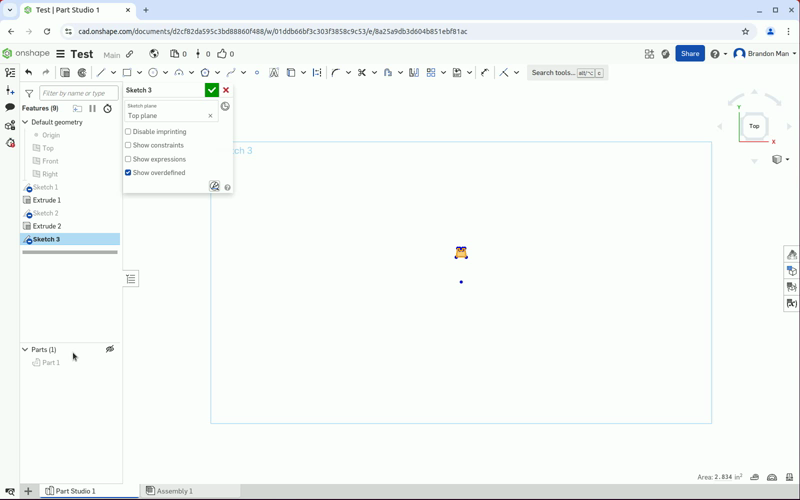
key(shift+e)
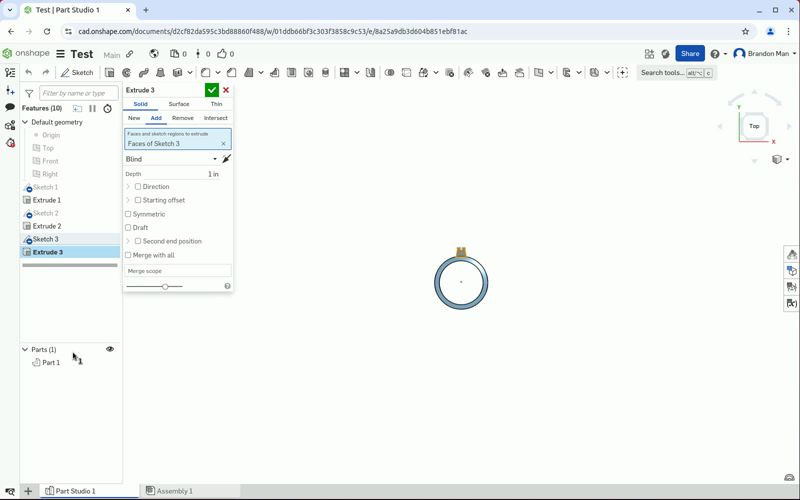
mouse_move(143, 106)
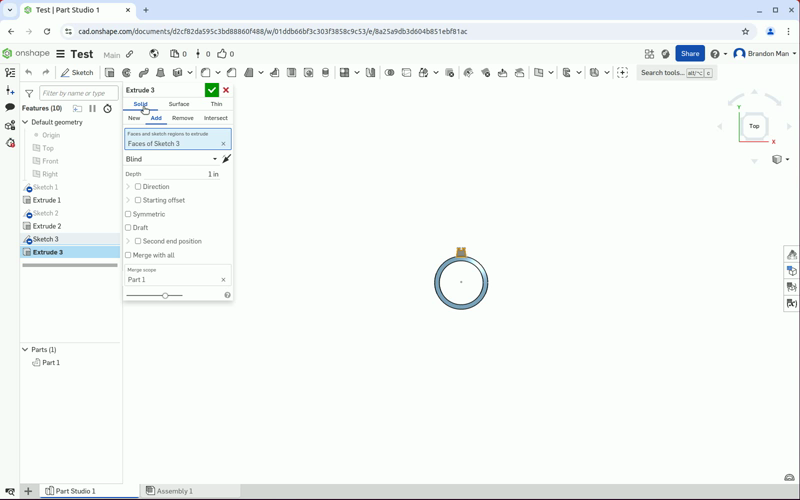
click(143, 106)
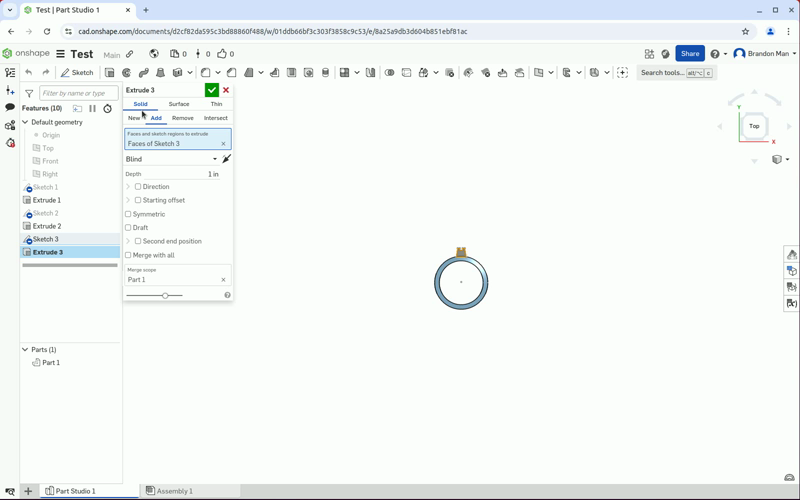
mouse_move(137, 120)
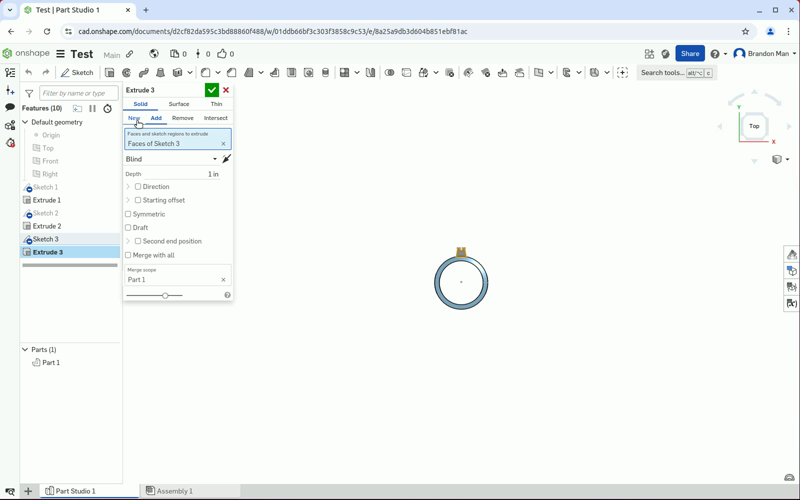
click(137, 120)
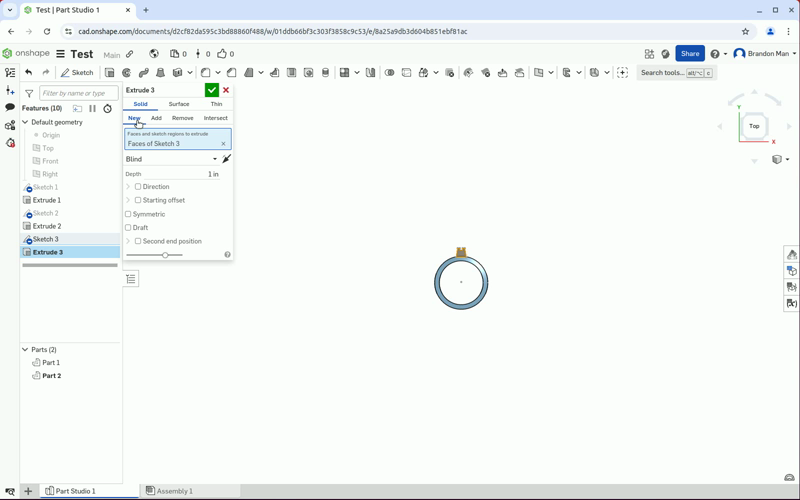
key(tab, 4)
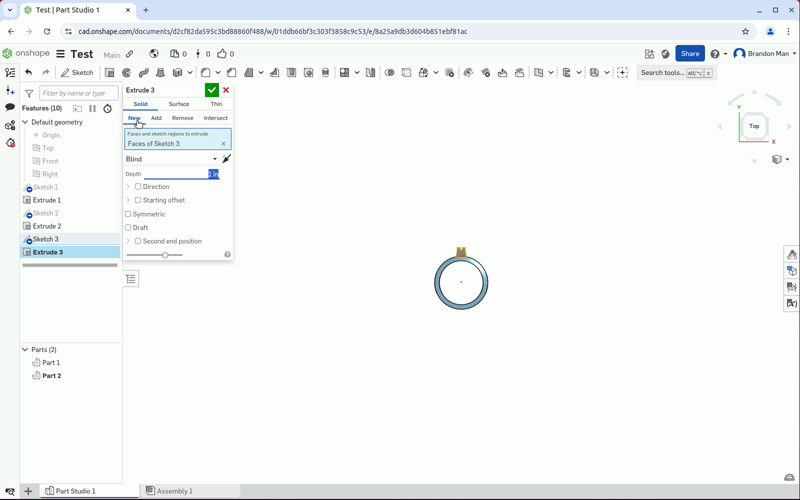
text(1.926)
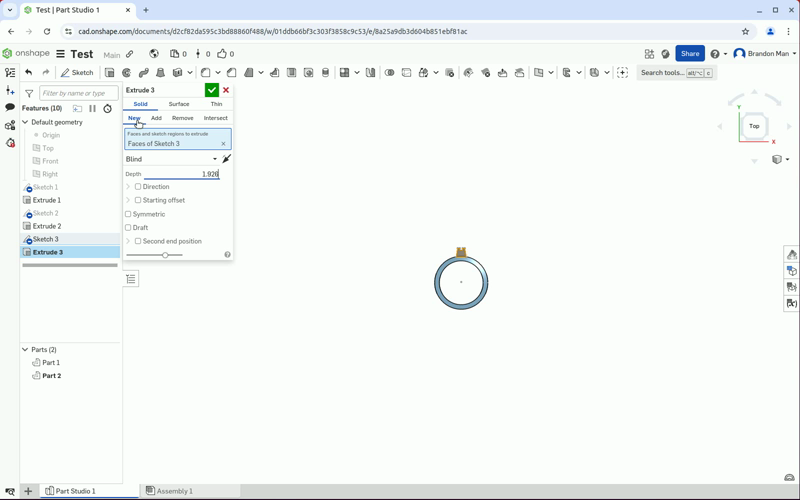
key(enter)
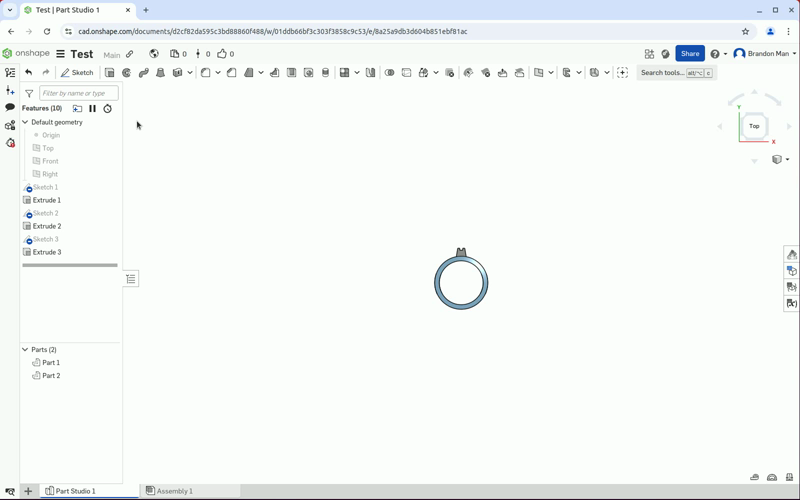
key(shift+h)
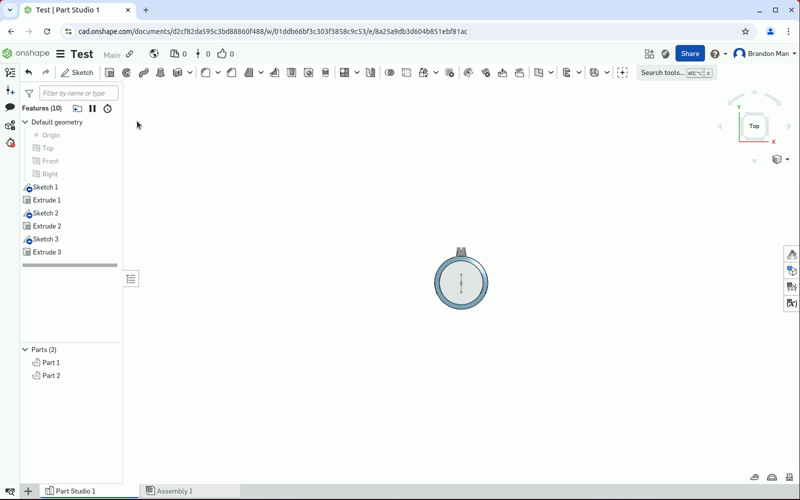
key(shift+h)
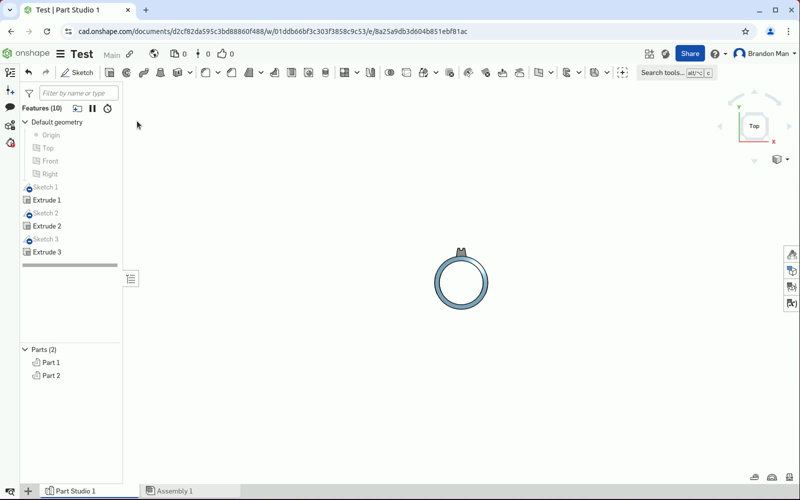
mouse_move(73, 189)
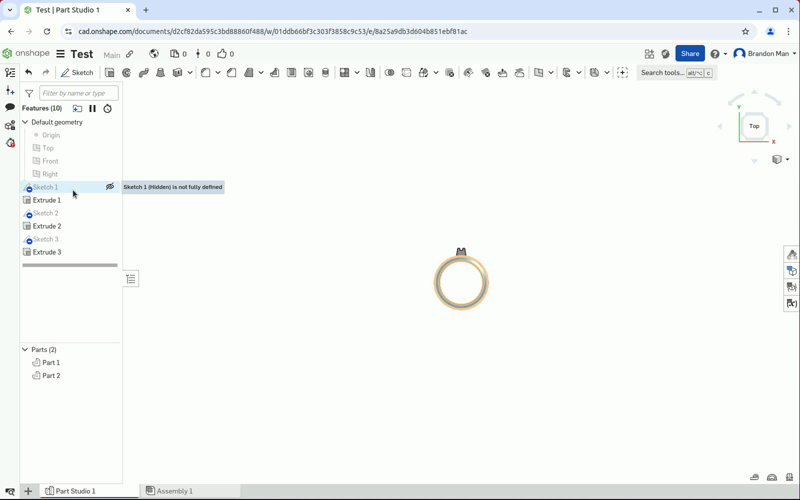
click(73, 189)
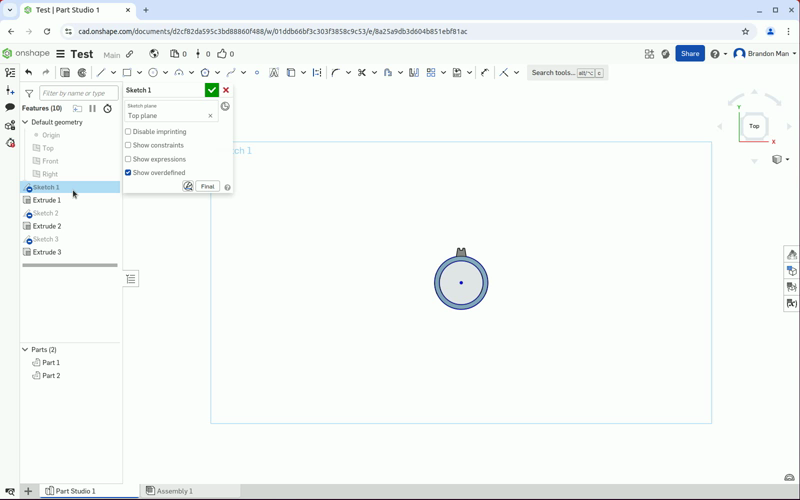
mouse_move(229, 92)
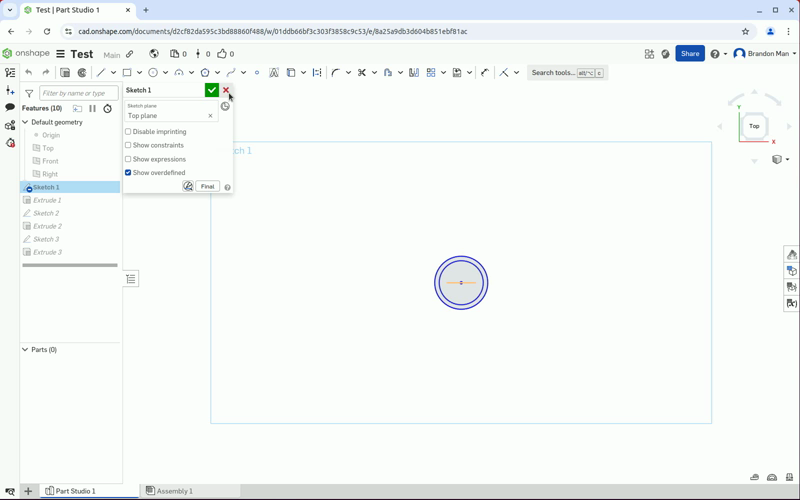
click(229, 92)
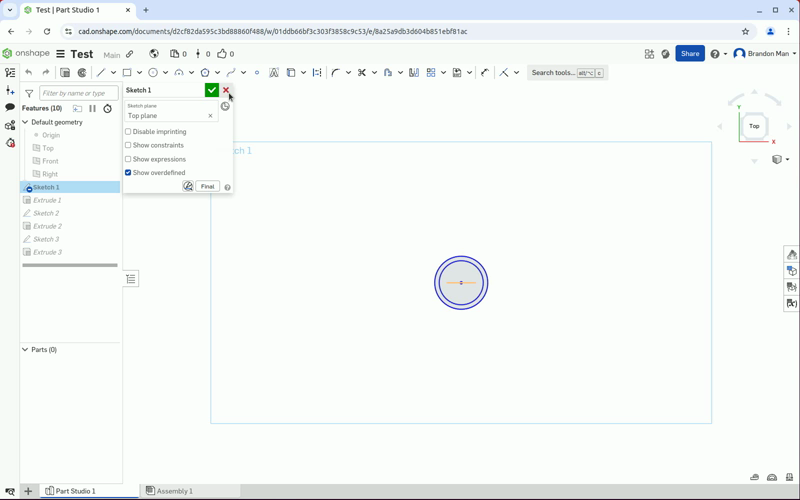
key(shift+s)
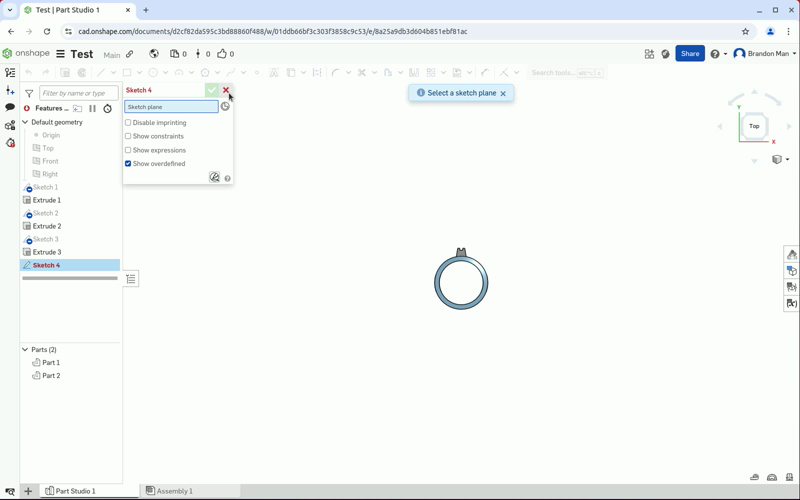
mouse_move(73, 150)
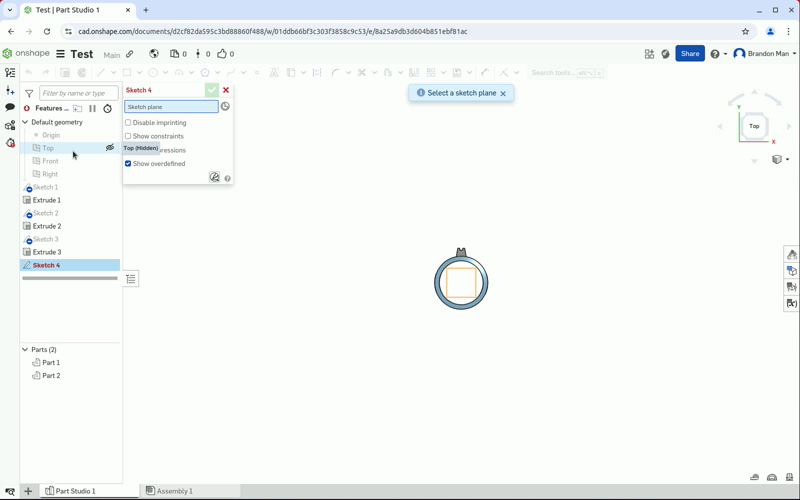
click(73, 150)
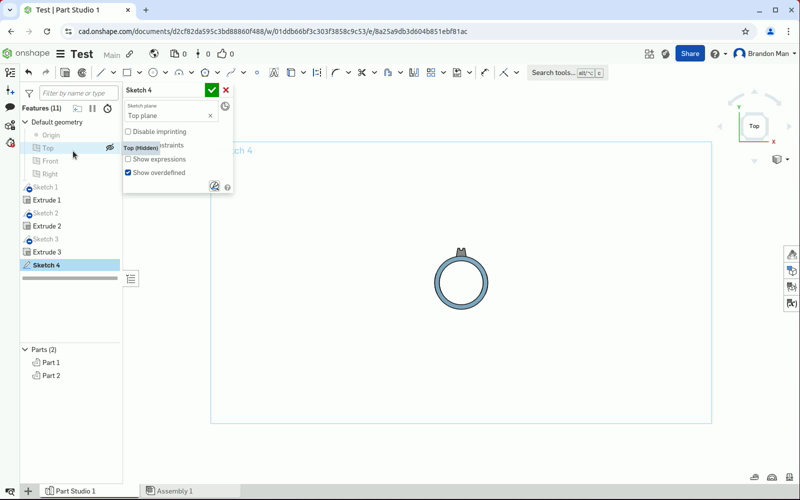
mouse_move(73, 352)
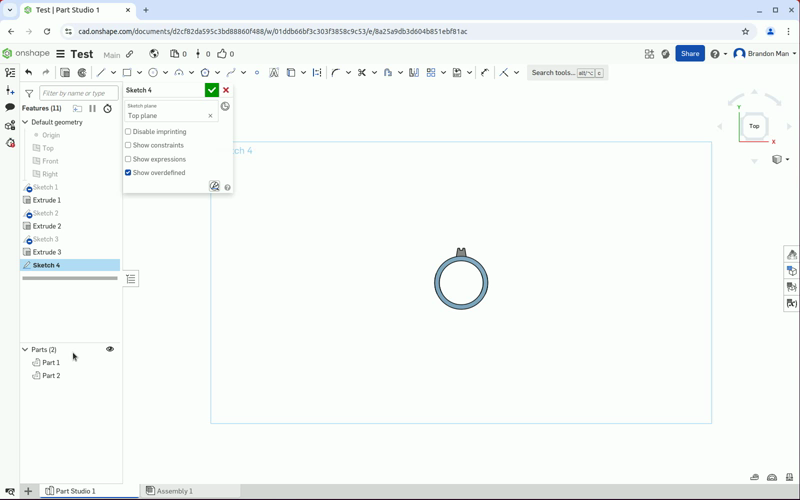
key(y)
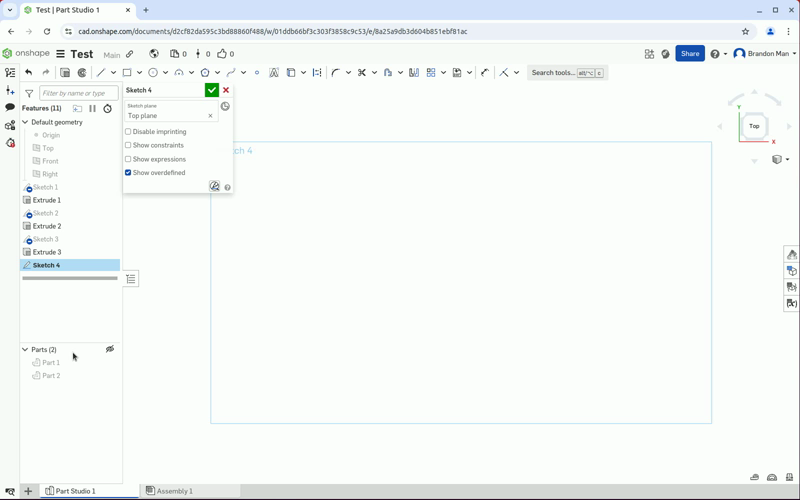
key(a)
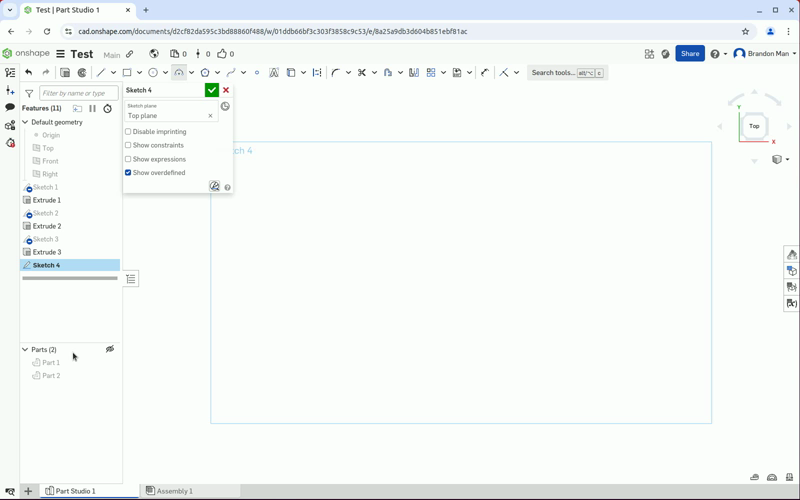
key_down(shift)
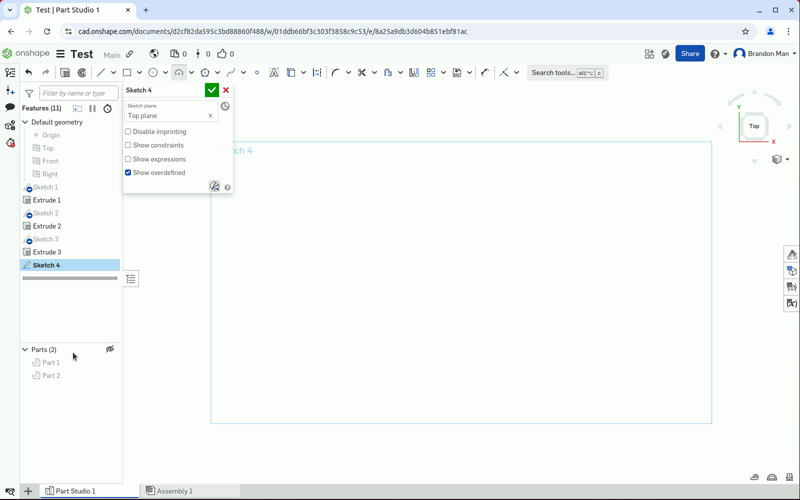
mouse_move(456, 257)
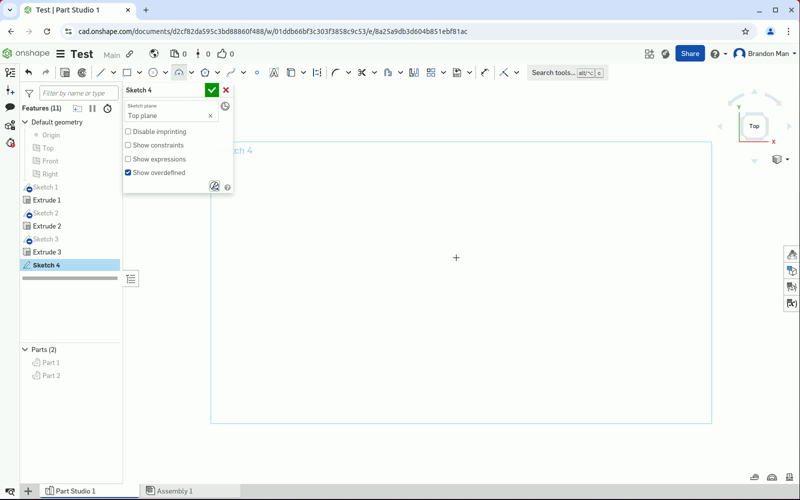
click(456, 257)
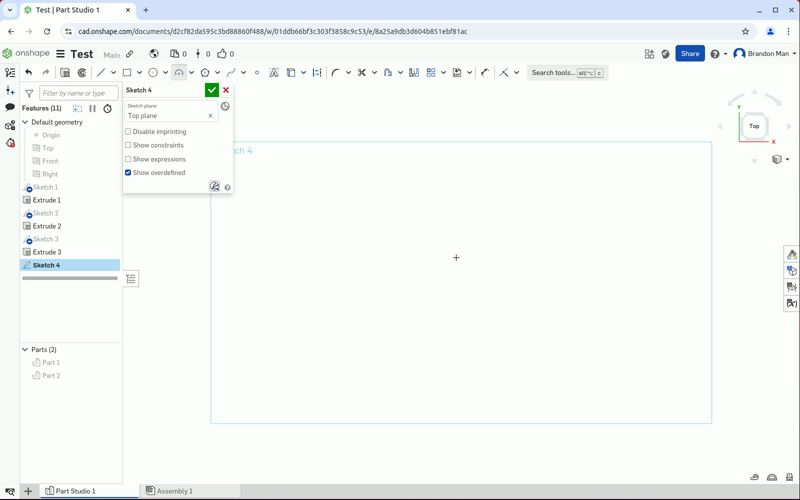
key_up(shift)
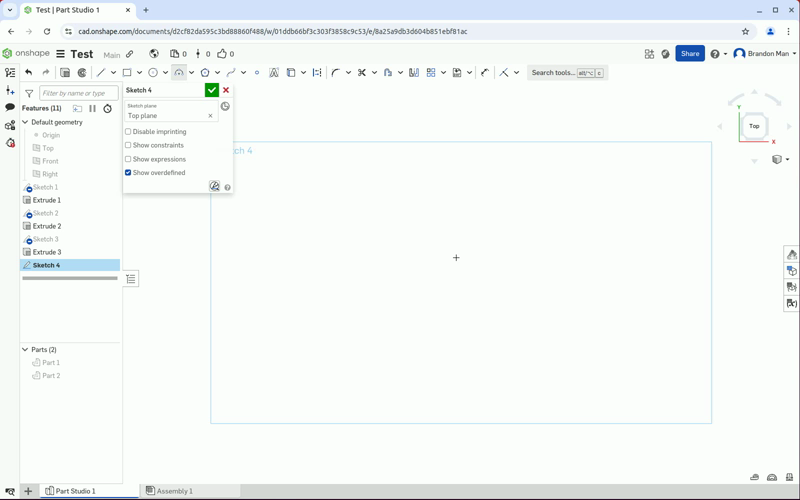
key_down(shift)
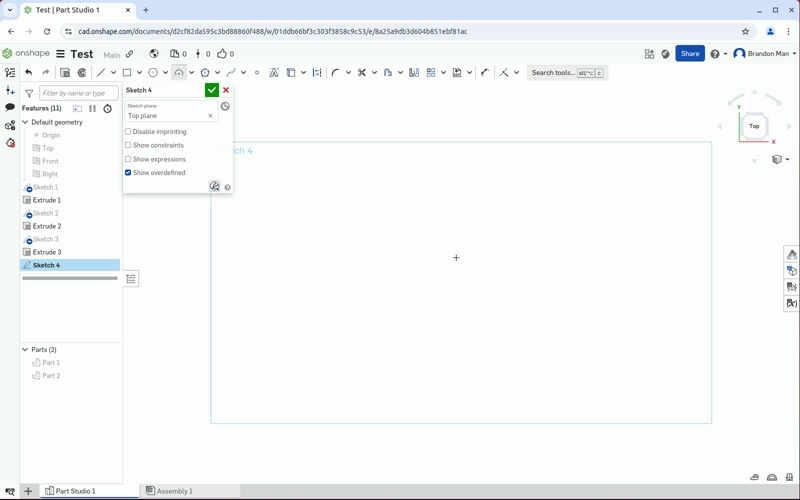
mouse_move(466, 257)
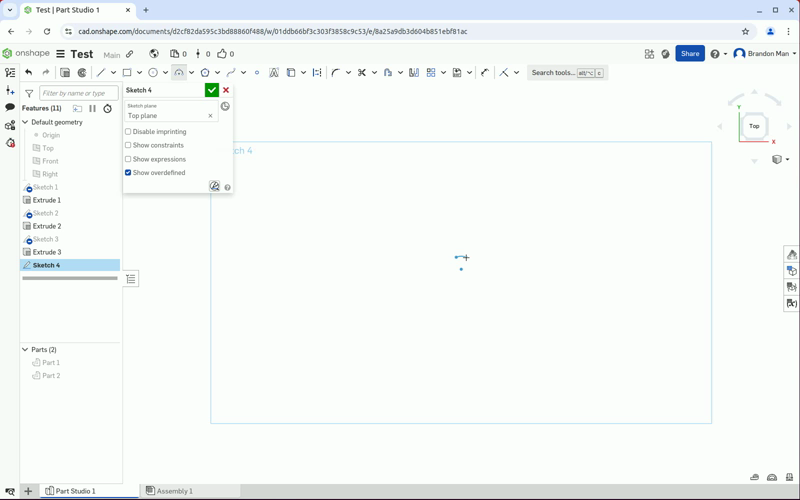
click(466, 257)
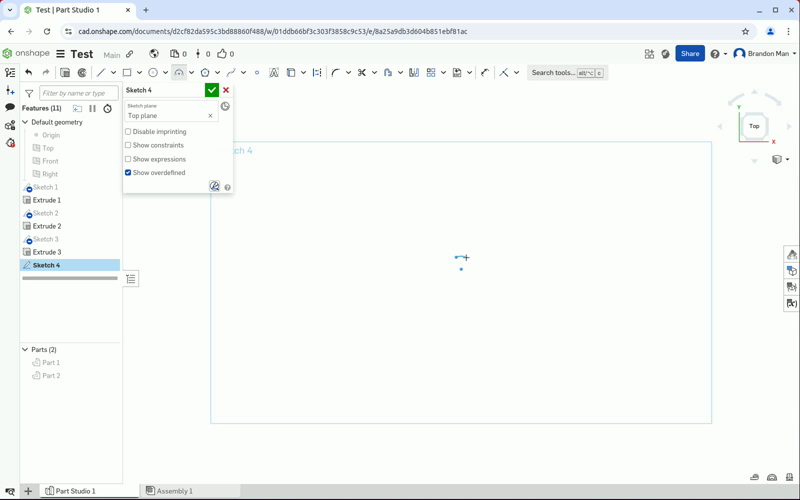
mouse_move(461, 256)
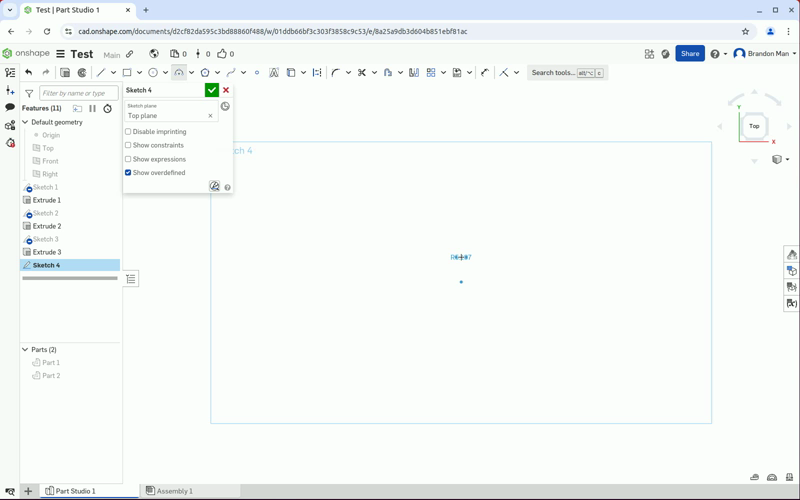
click(461, 256)
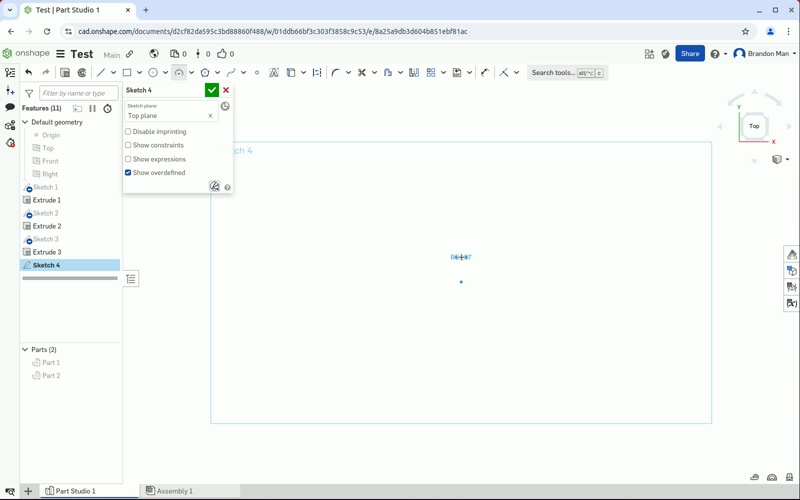
key_up(shift)
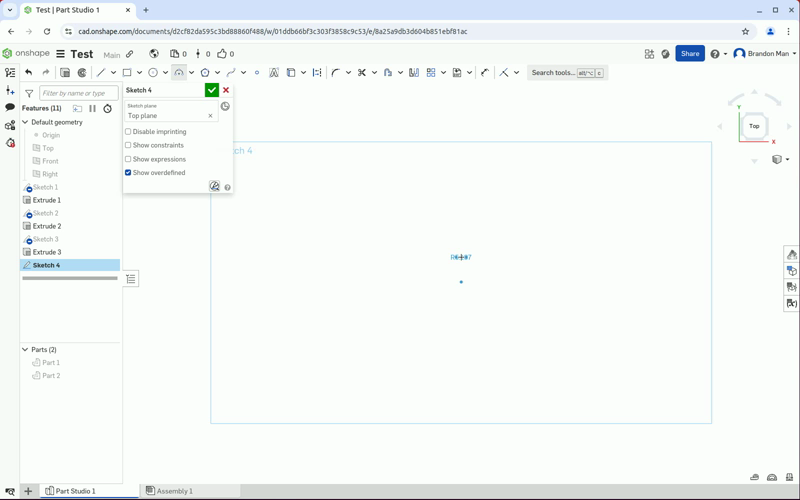
key(esc)
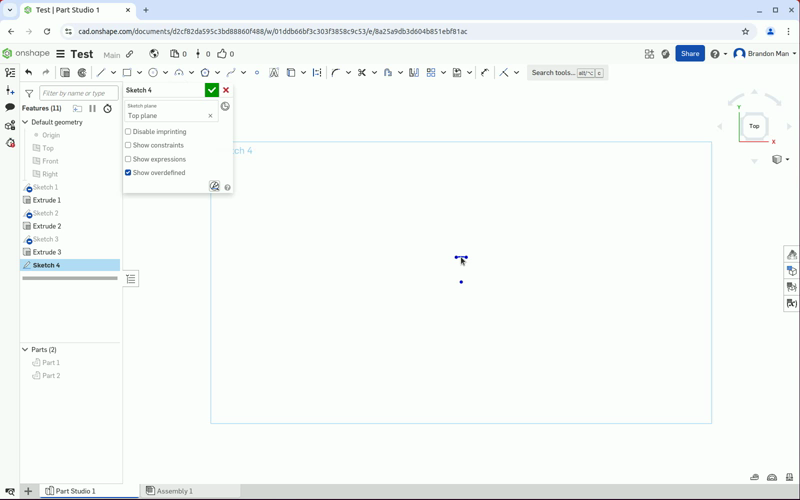
key(l)
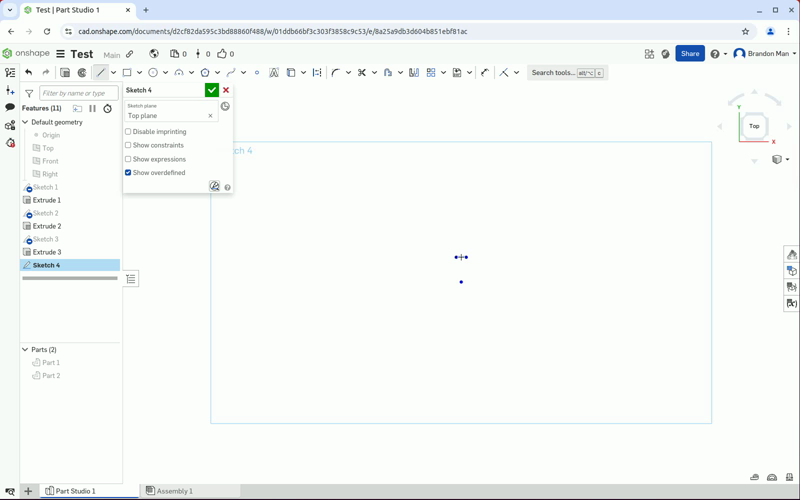
mouse_move(466, 257)
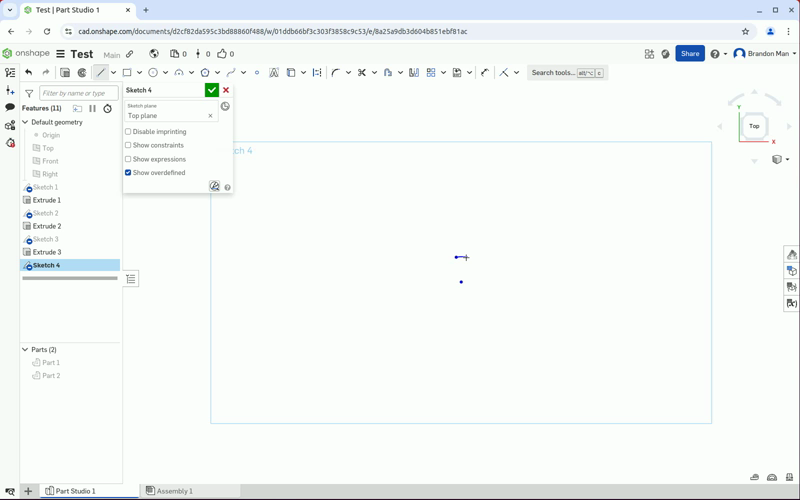
click(466, 257)
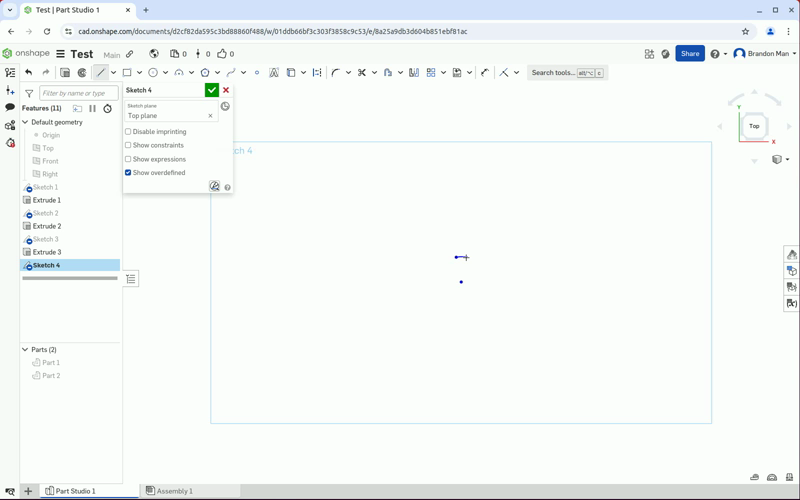
key_down(shift)
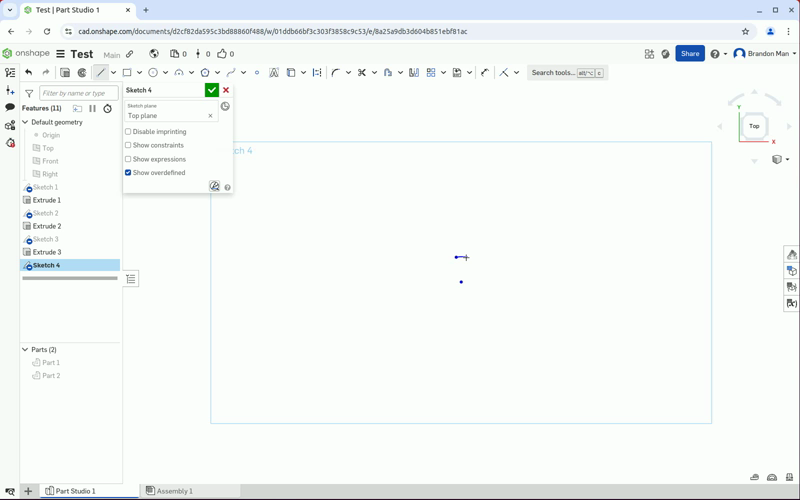
mouse_move(496, 257)
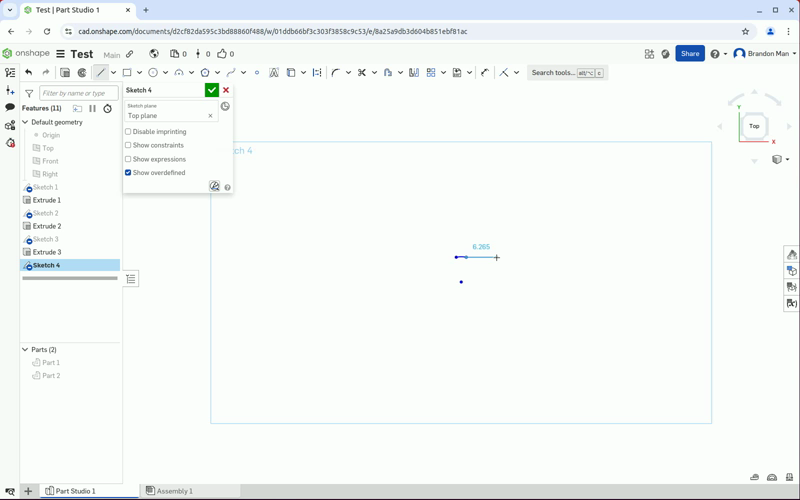
mouse_move(464, 248)
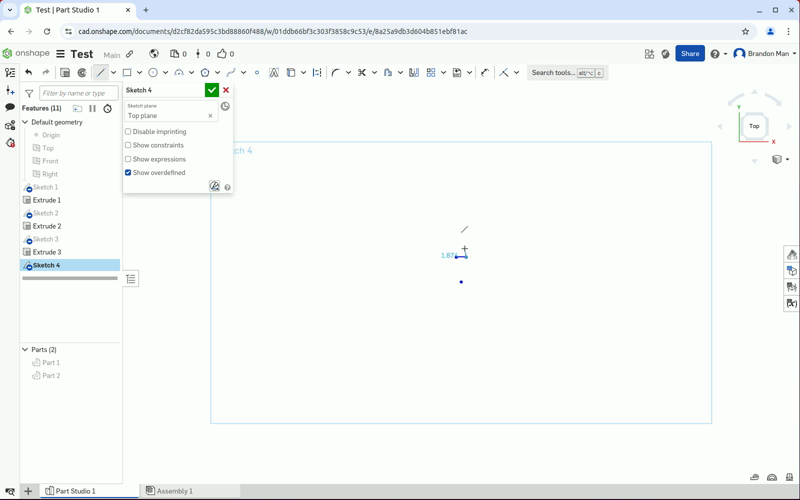
click(464, 248)
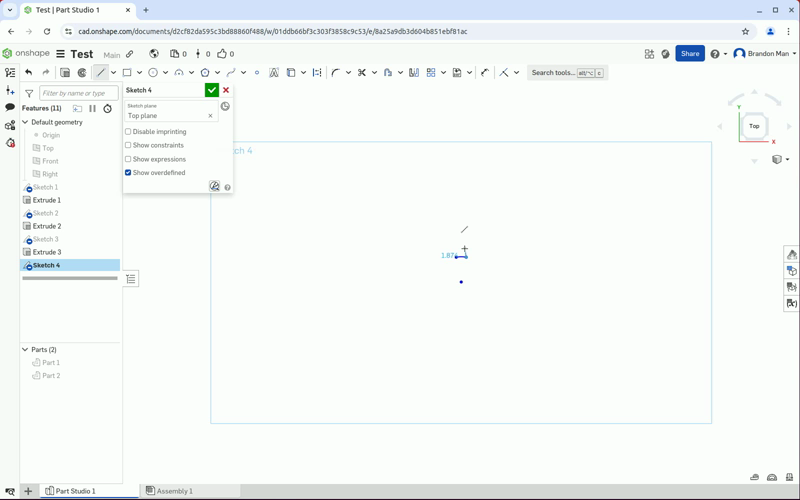
key_up(shift)
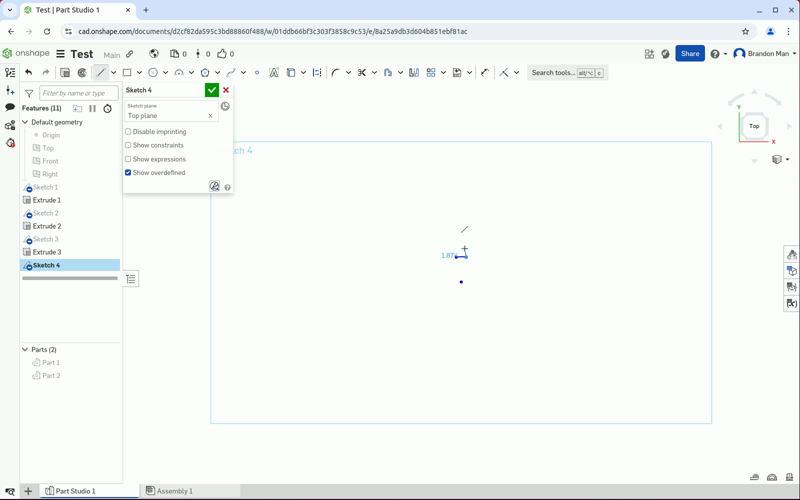
key_down(shift)
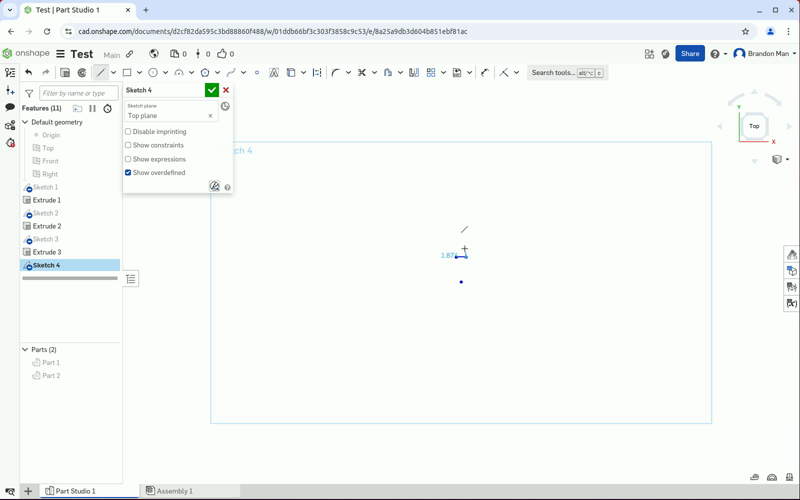
mouse_move(495, 248)
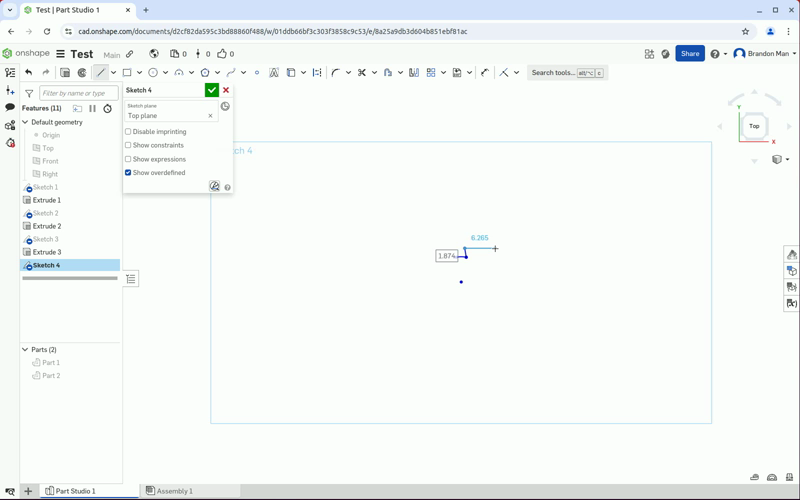
mouse_move(462, 248)
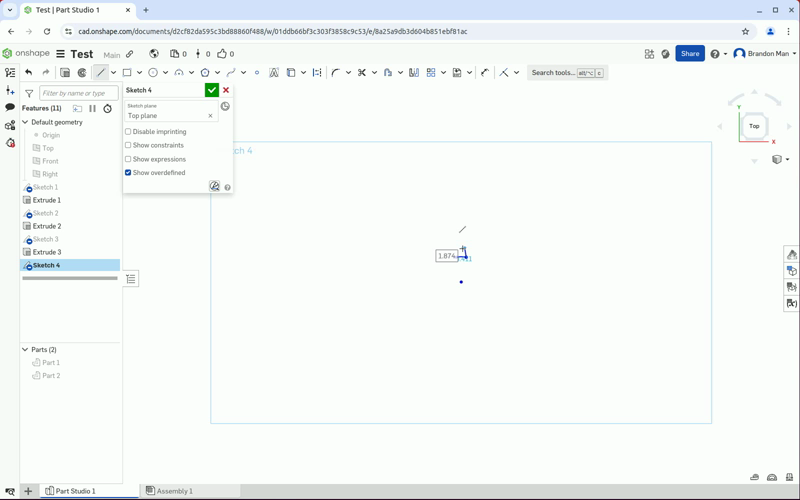
scroll(6)
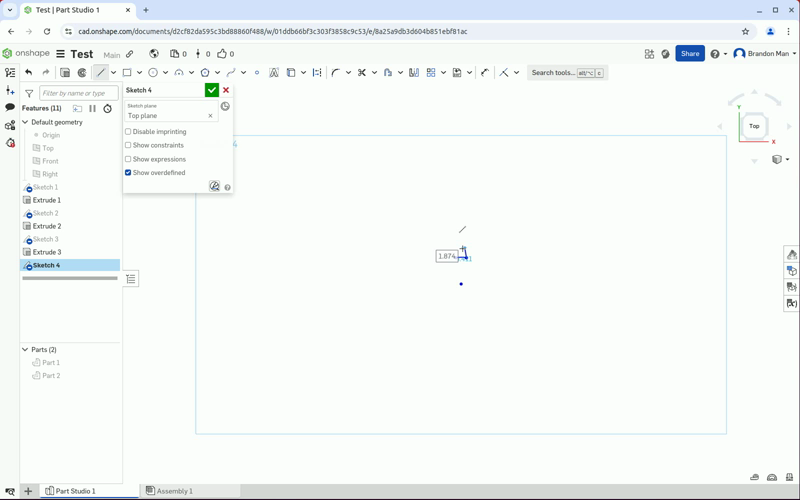
scroll(6)
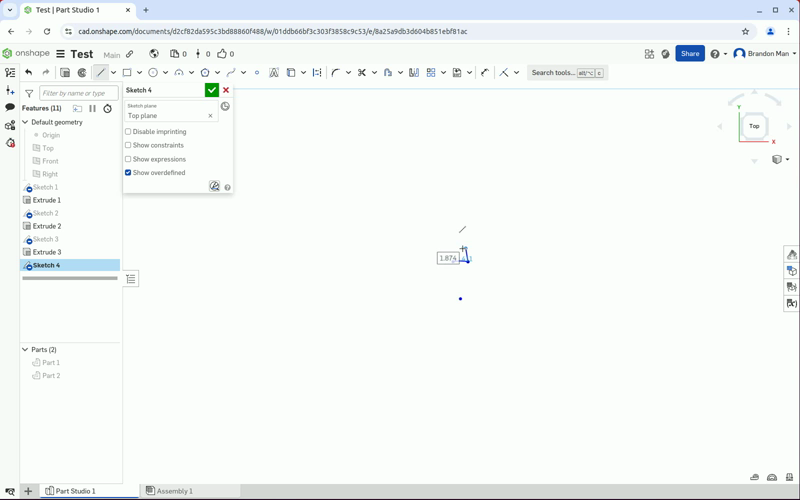
scroll(6)
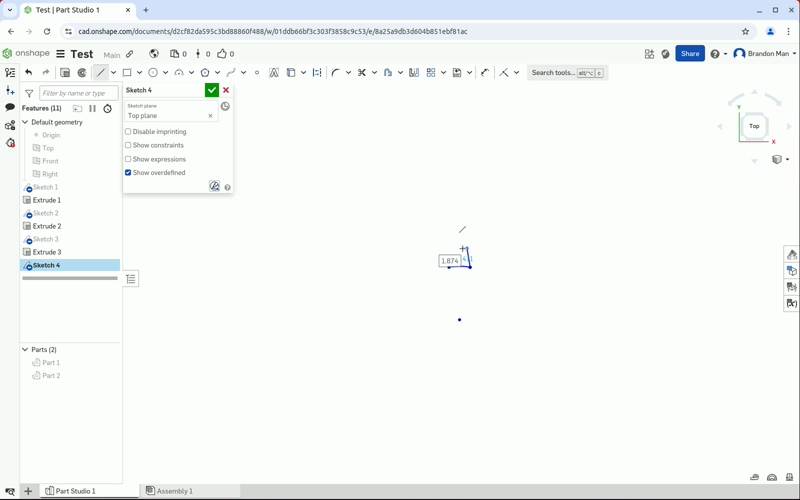
scroll(6)
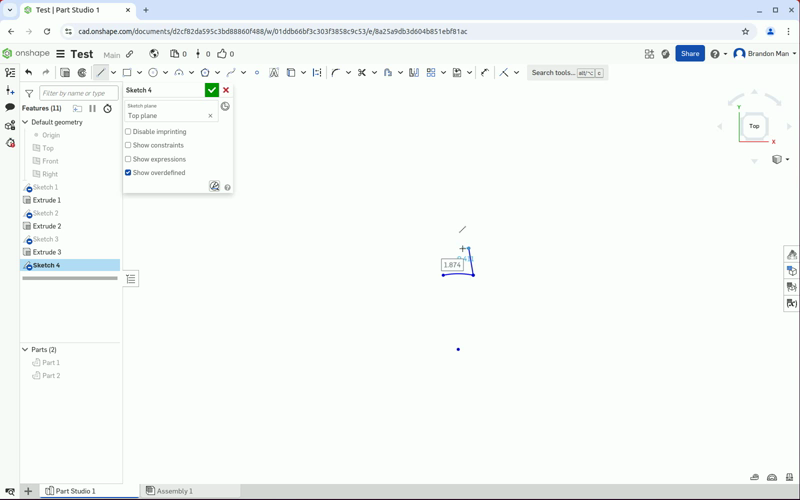
scroll(6)
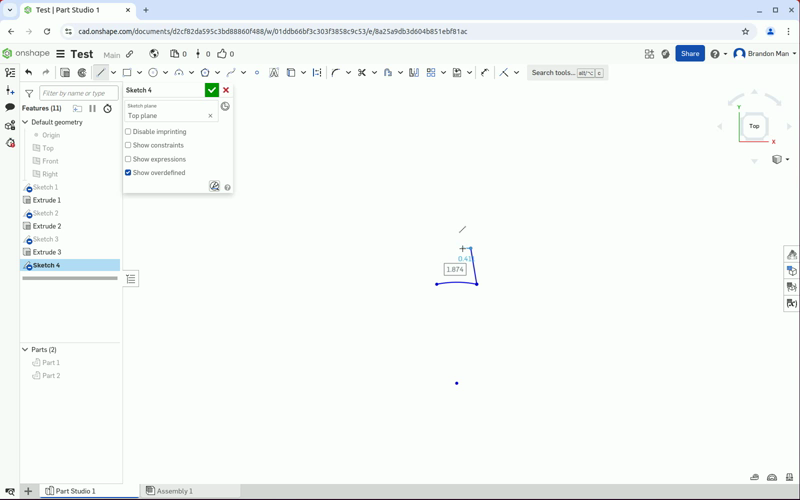
scroll(6)
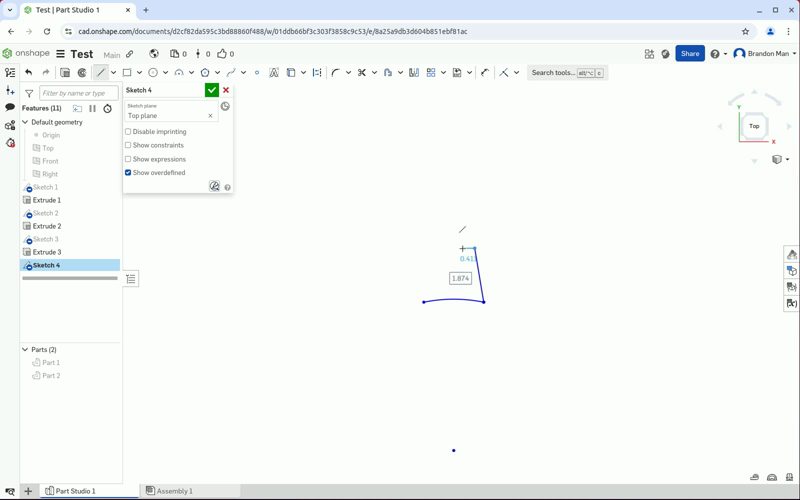
scroll(6)
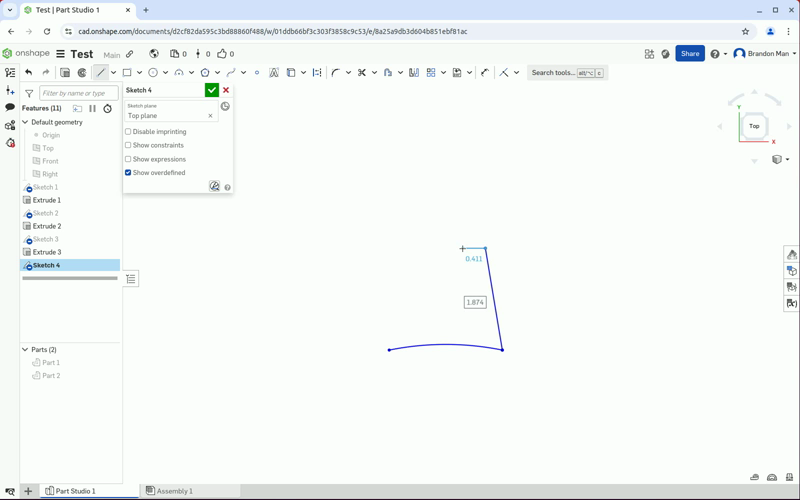
click(462, 248)
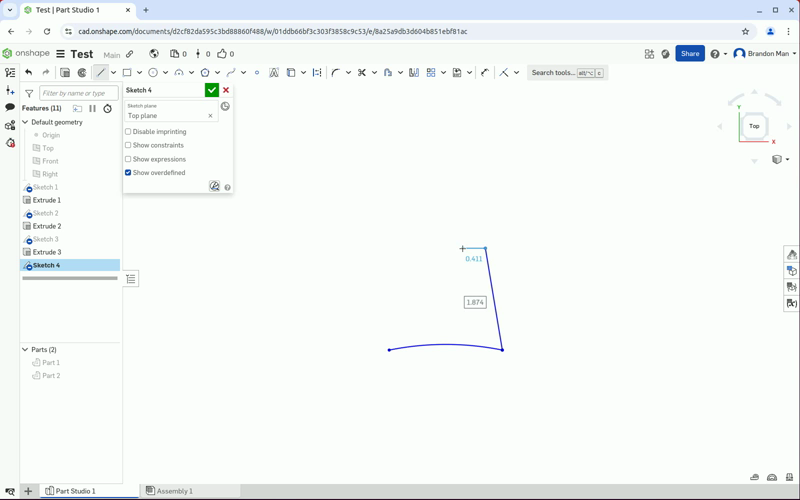
scroll(-6)
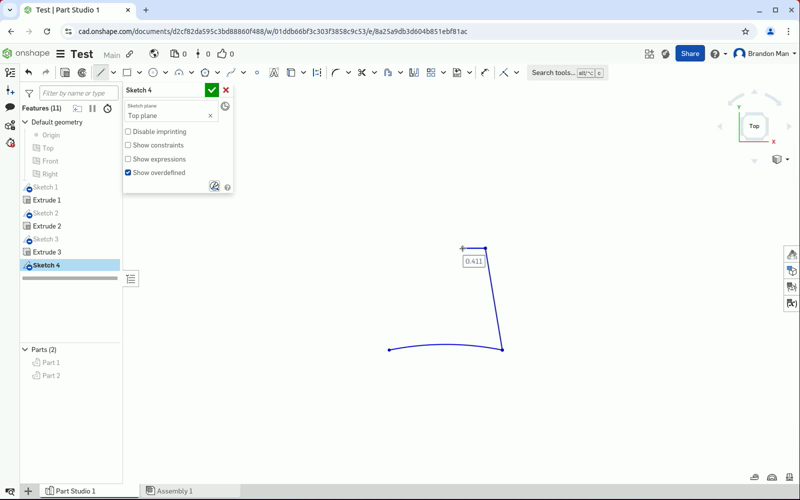
scroll(-6)
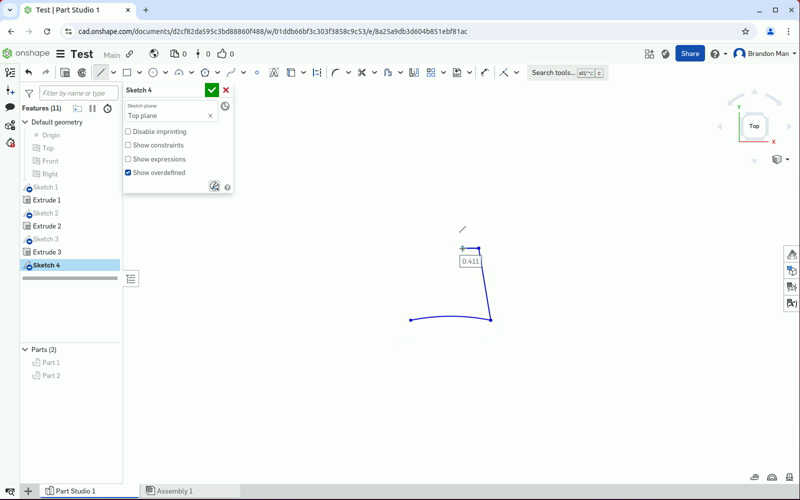
scroll(-6)
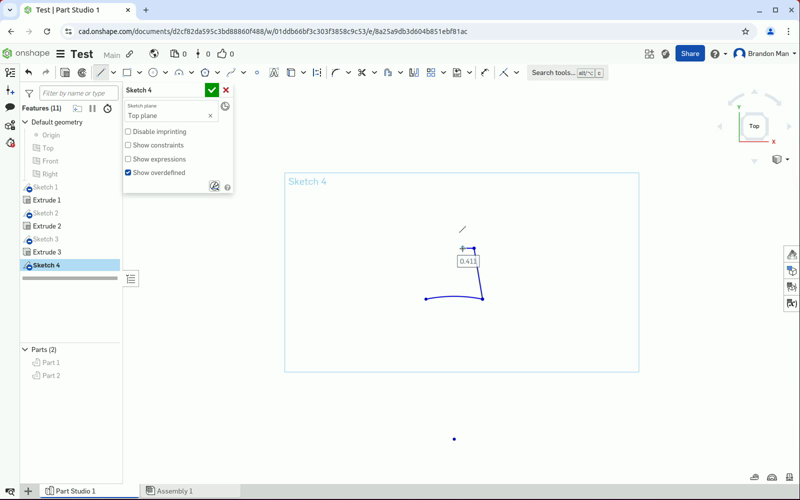
scroll(-6)
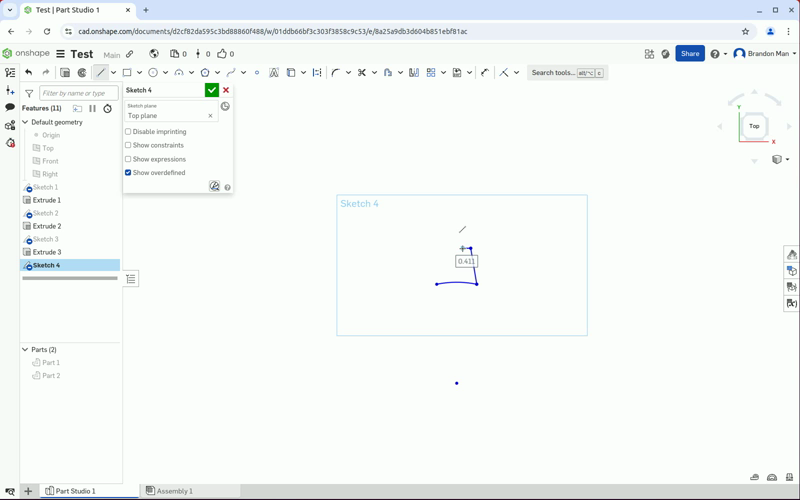
scroll(-6)
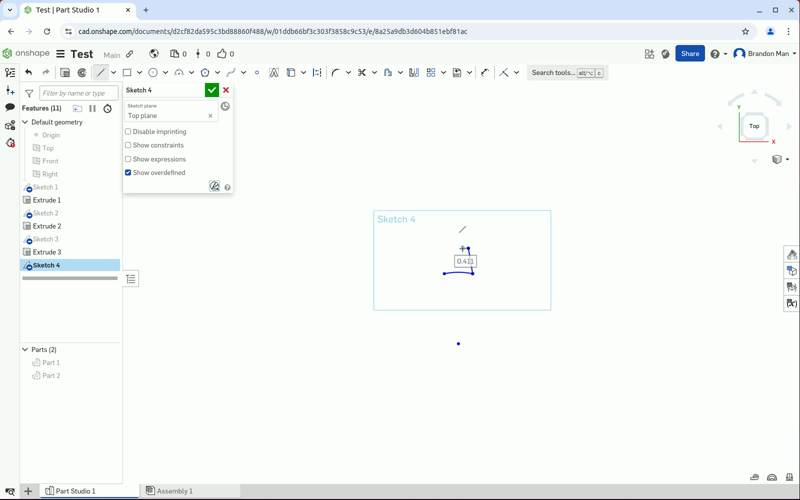
scroll(-6)
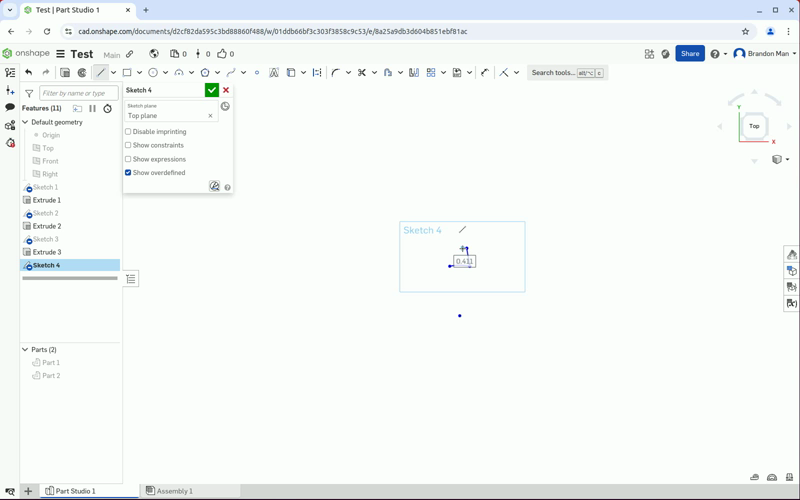
scroll(-6)
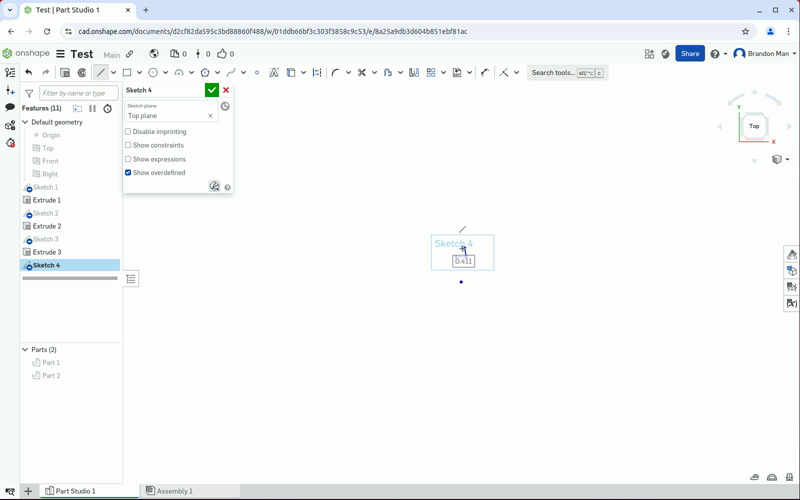
key_up(shift)
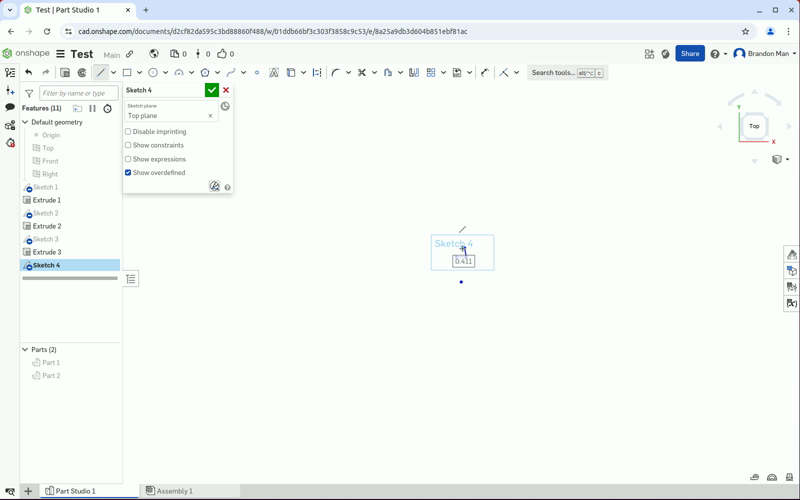
key_down(shift)
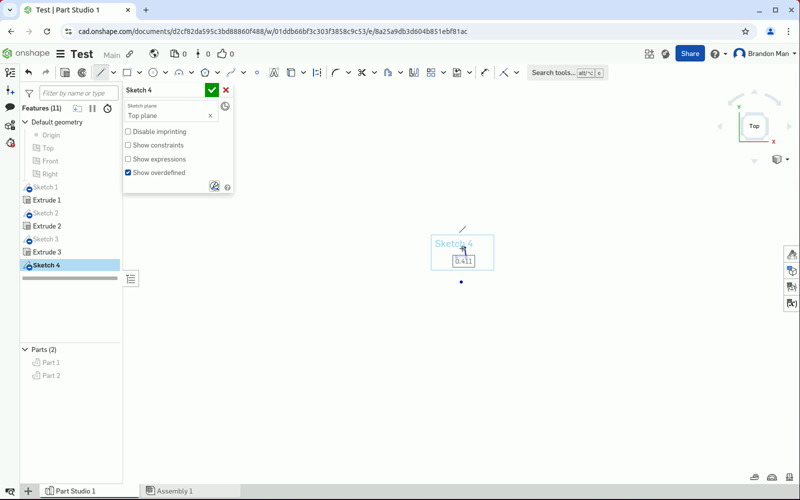
mouse_move(492, 248)
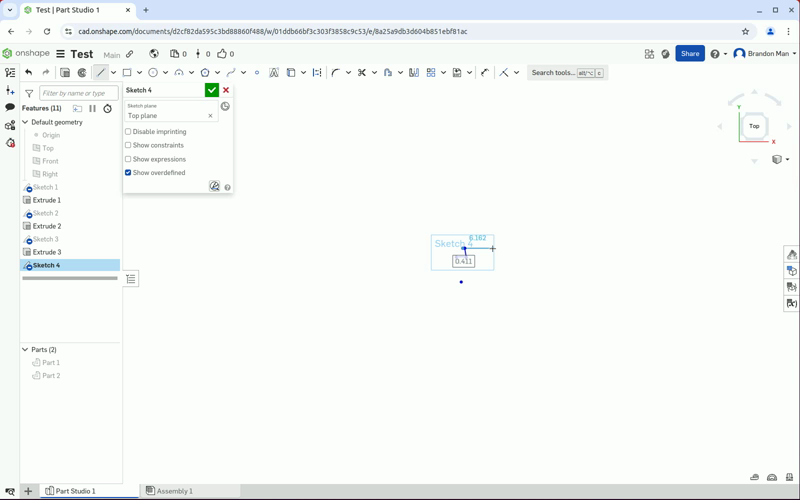
mouse_move(462, 250)
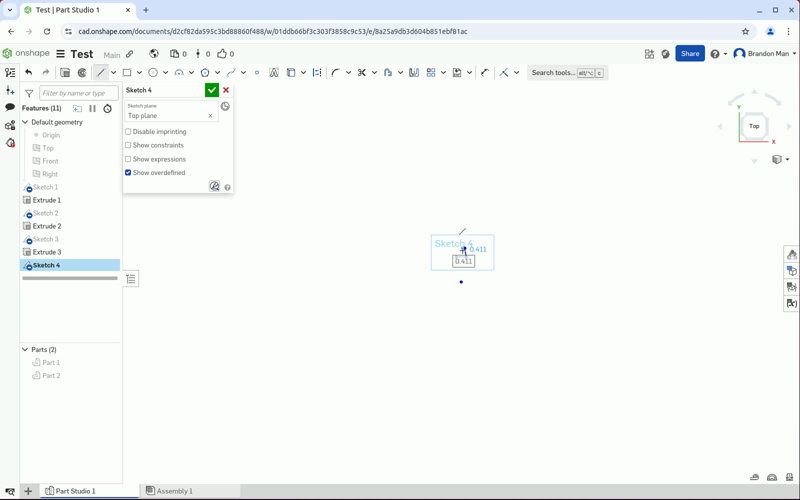
scroll(6)
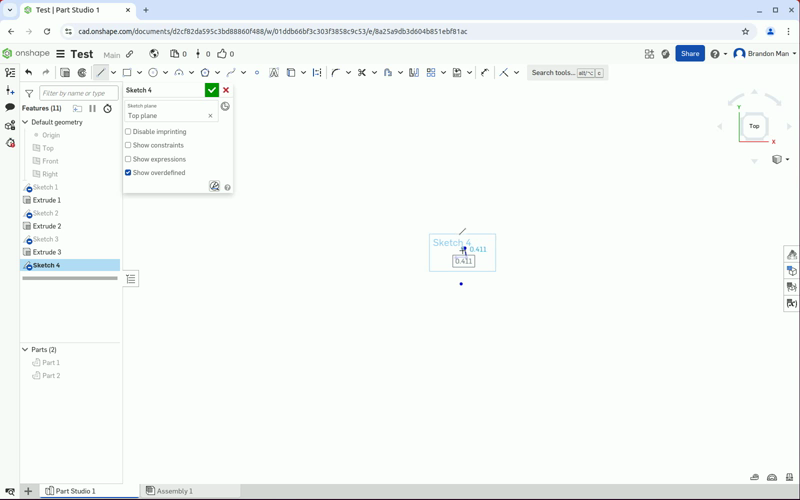
scroll(6)
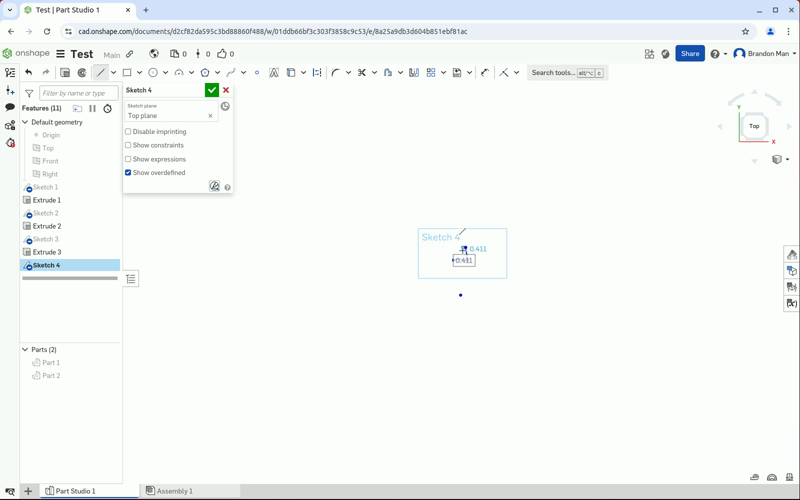
scroll(6)
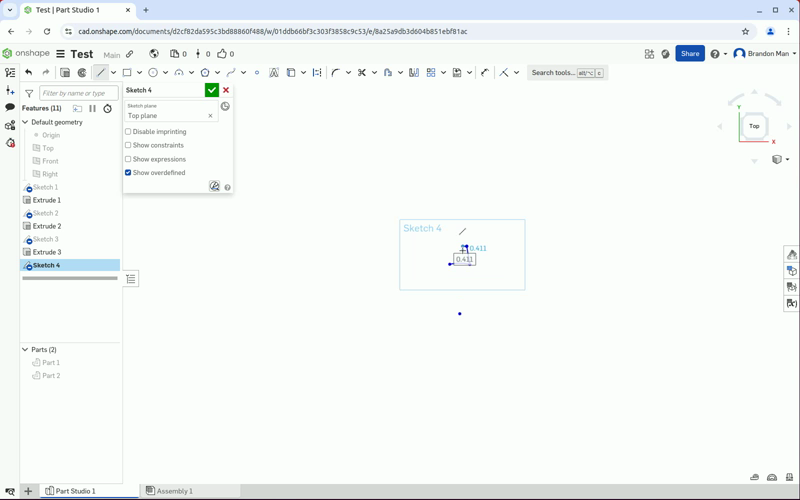
scroll(6)
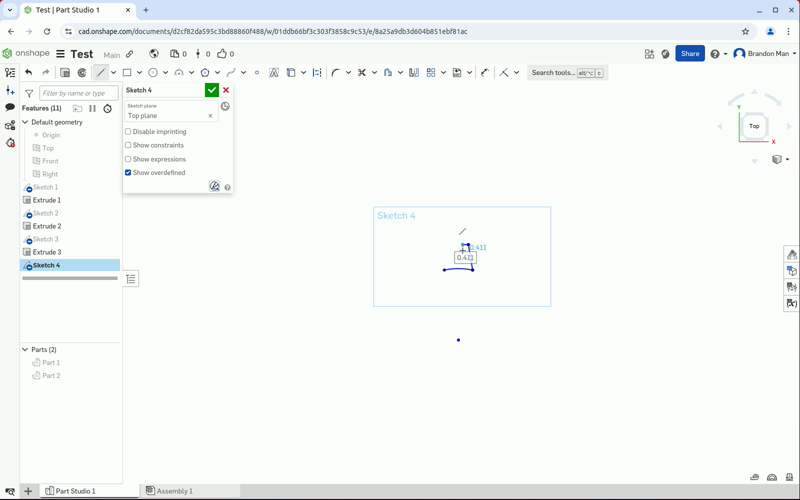
scroll(6)
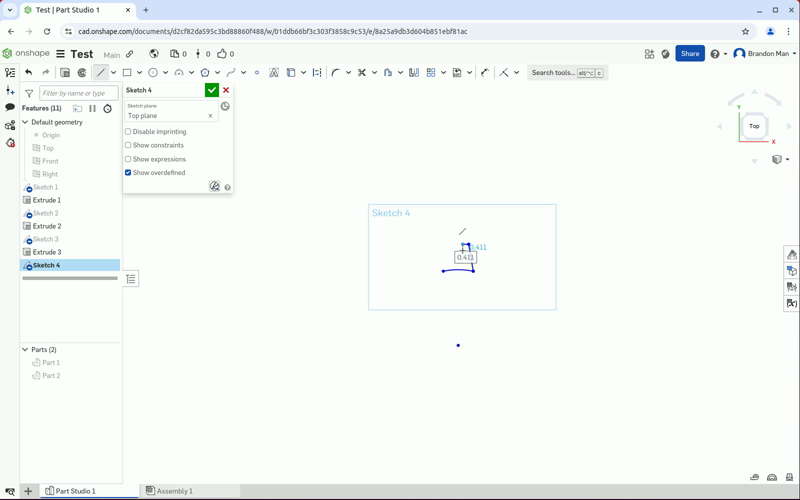
scroll(6)
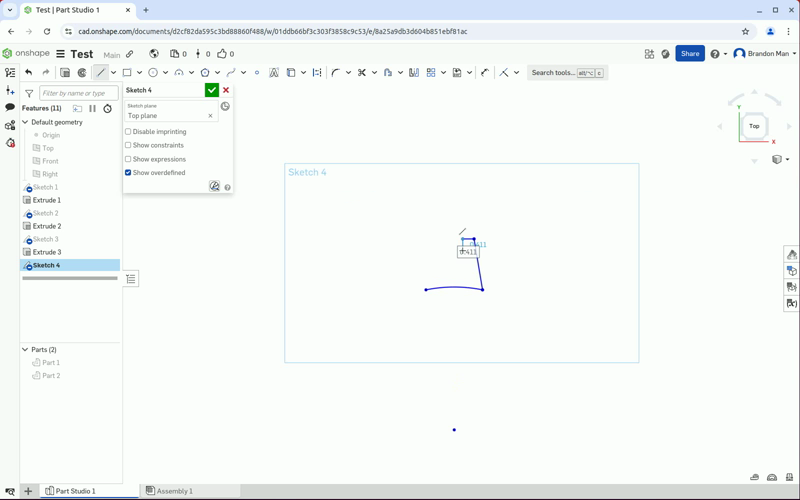
scroll(6)
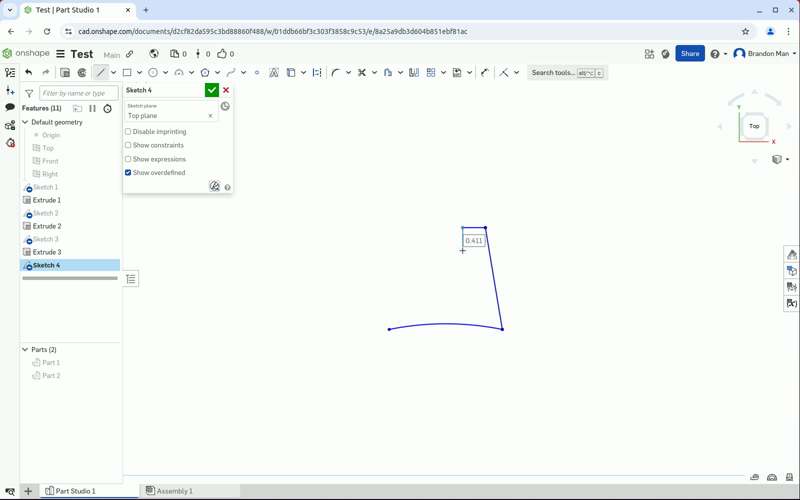
click(462, 250)
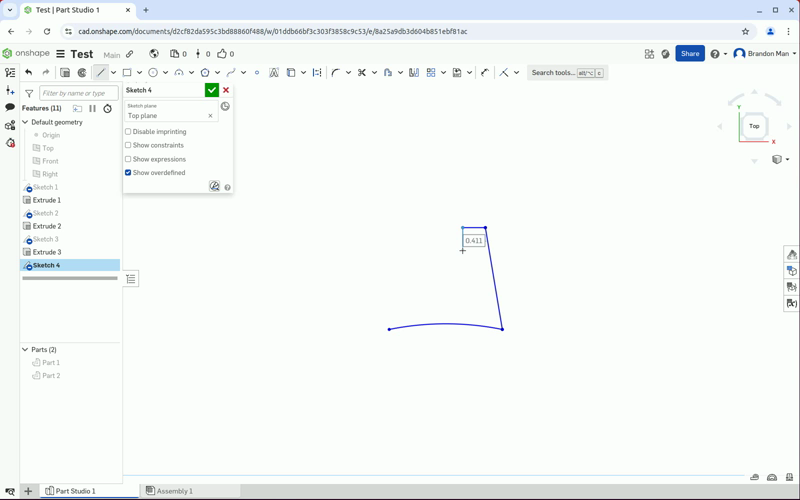
scroll(-6)
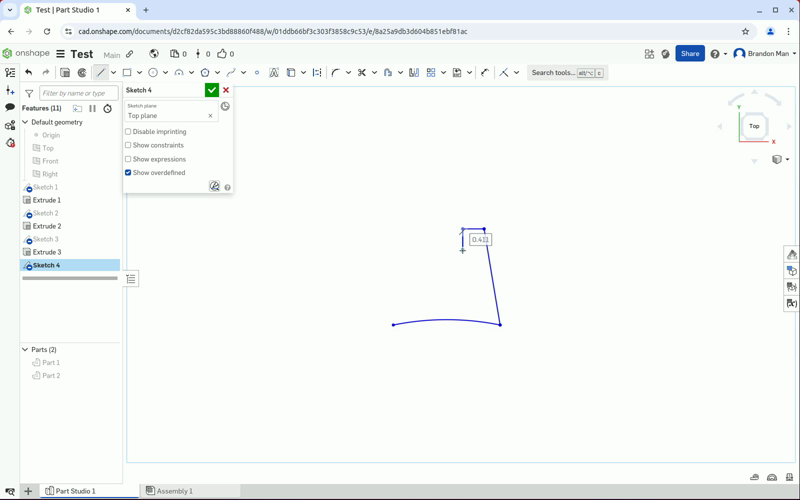
scroll(-6)
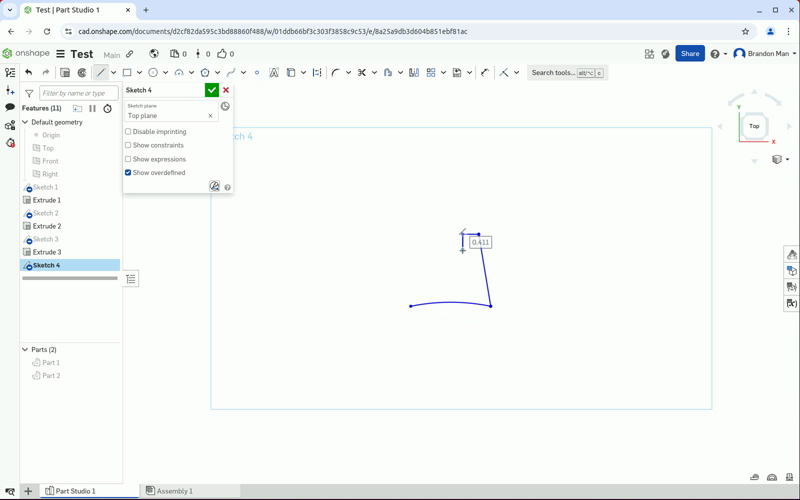
scroll(-6)
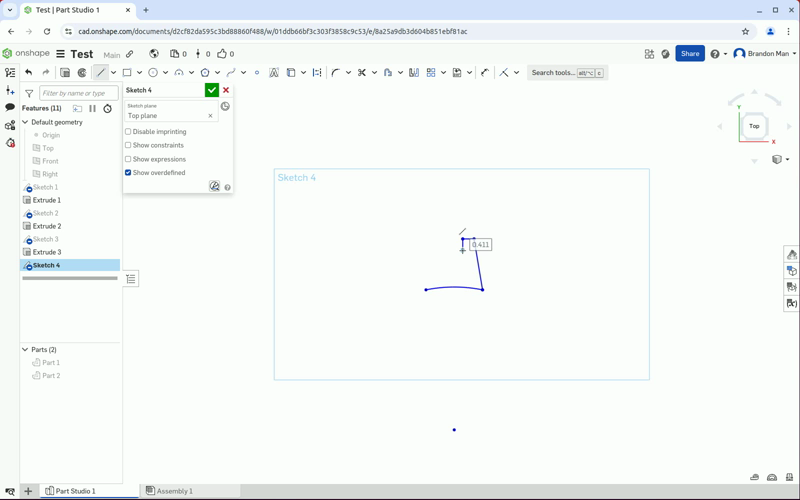
scroll(-6)
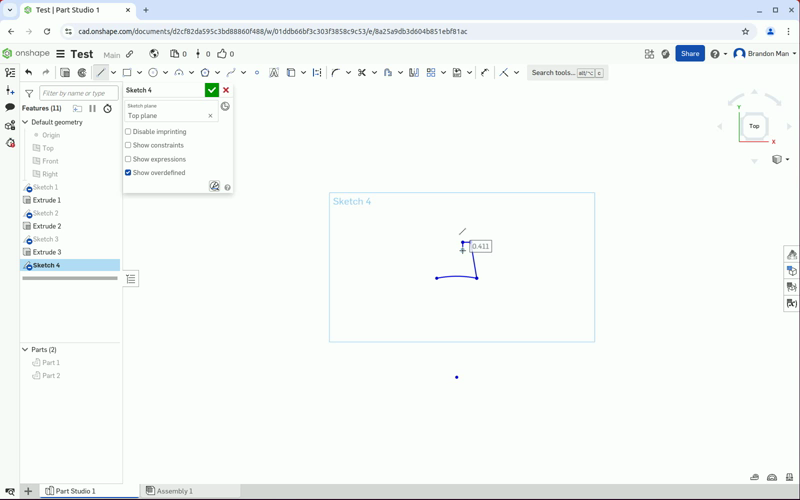
scroll(-6)
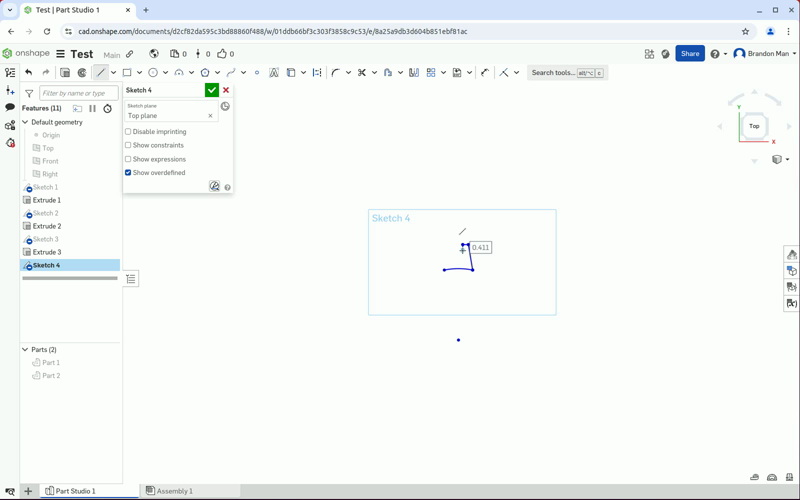
scroll(-6)
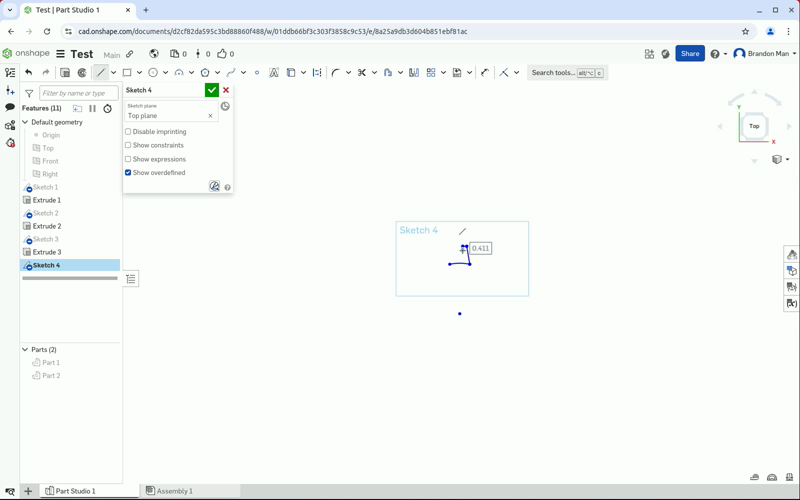
scroll(-6)
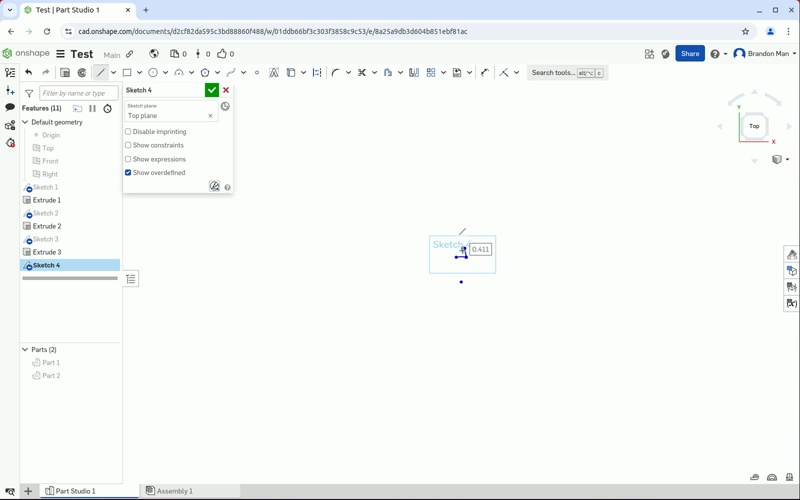
key_up(shift)
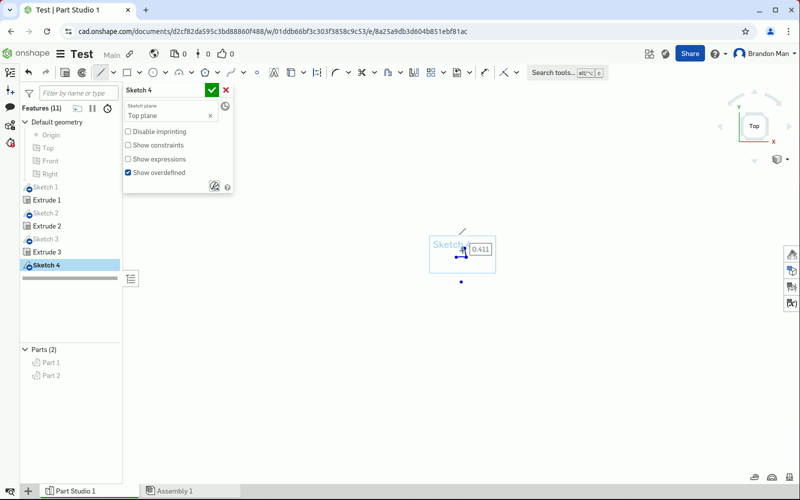
key_down(shift)
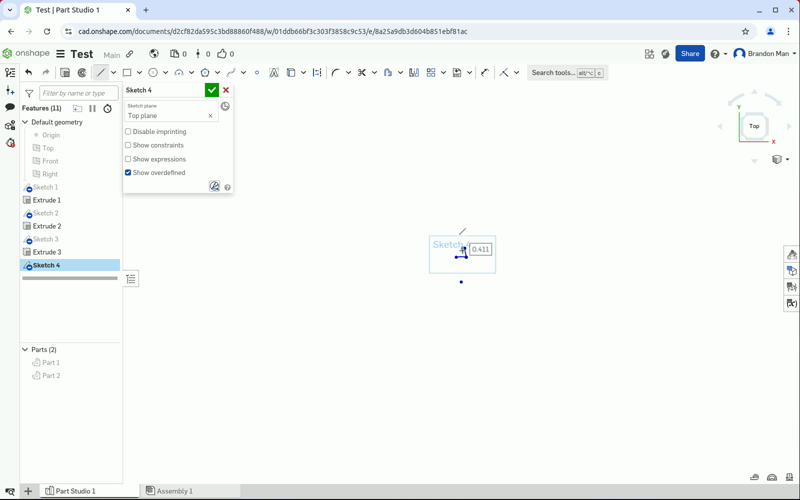
mouse_move(492, 250)
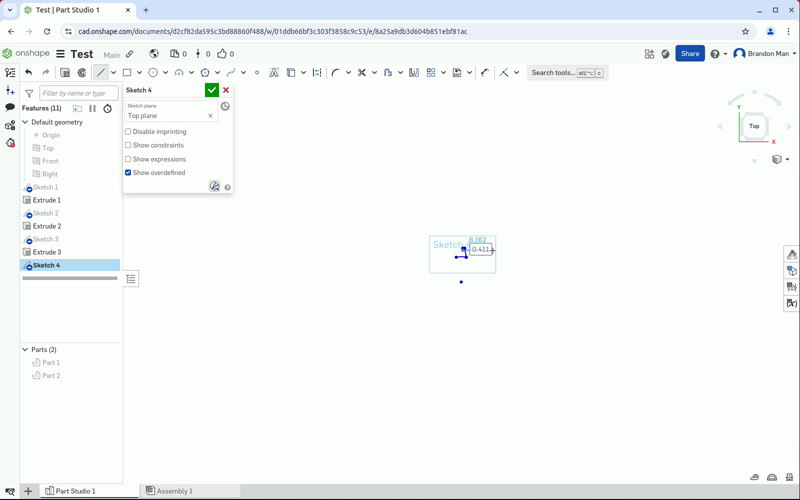
mouse_move(459, 250)
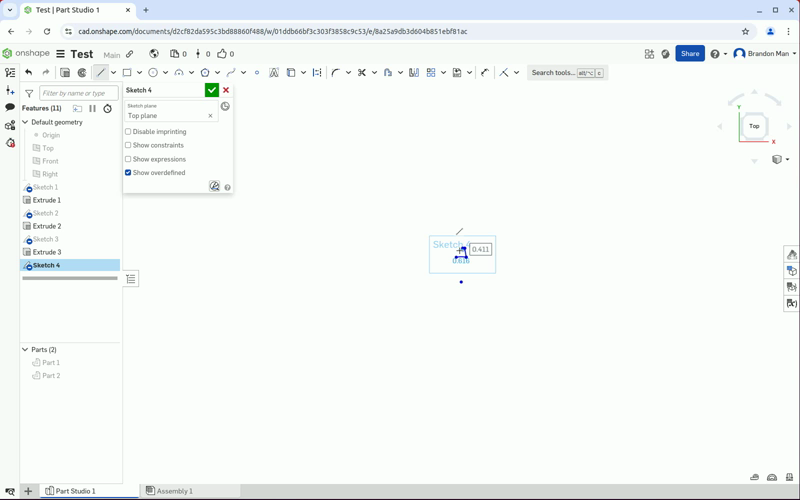
scroll(6)
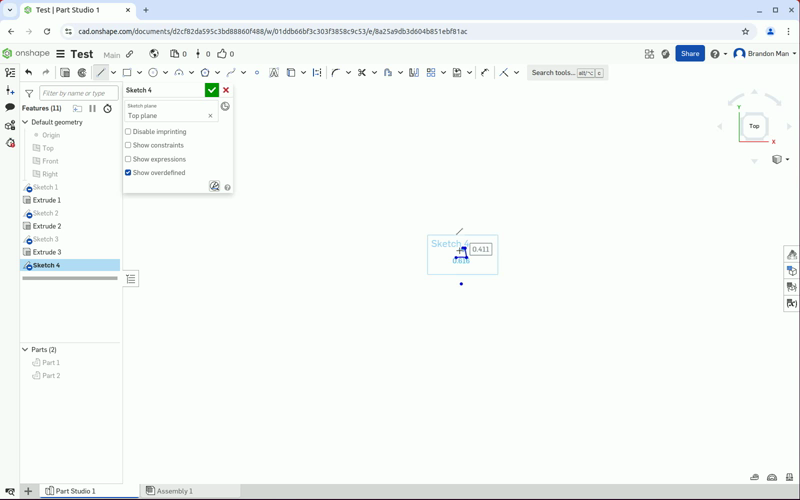
scroll(6)
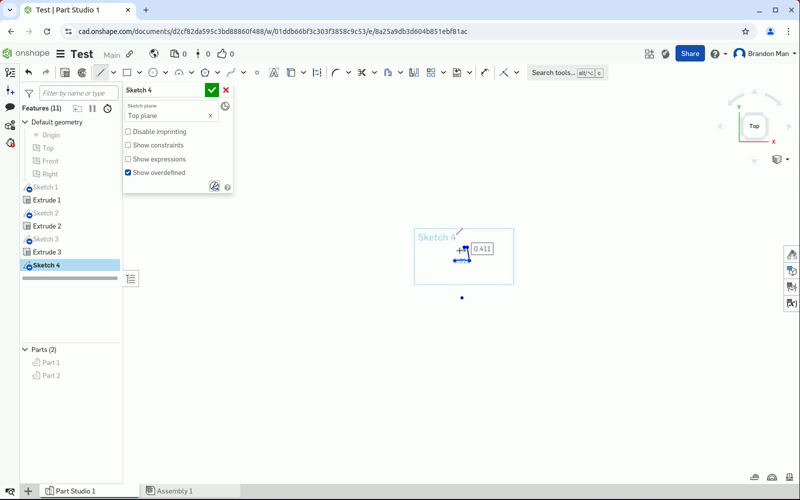
scroll(6)
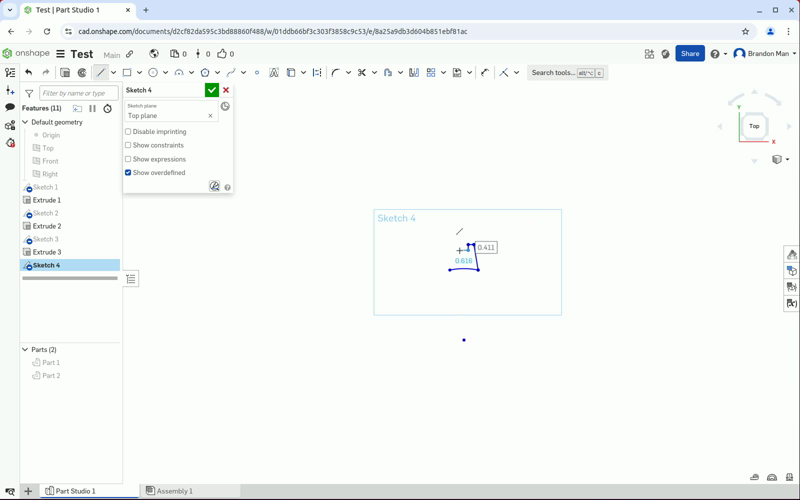
scroll(6)
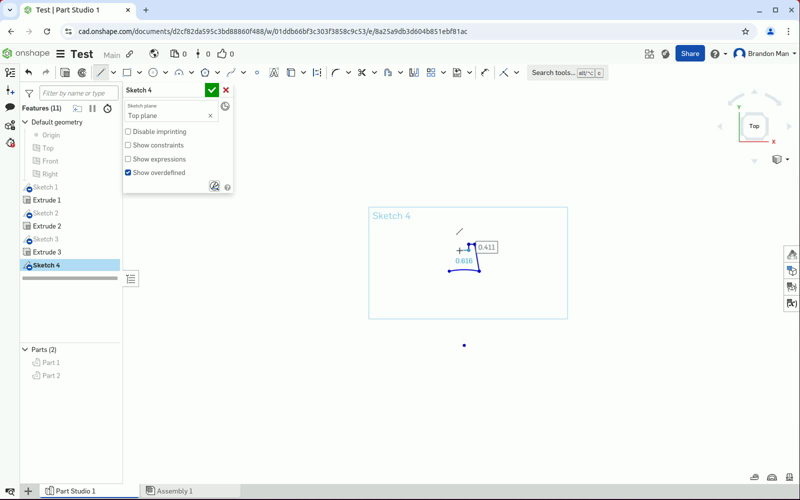
scroll(6)
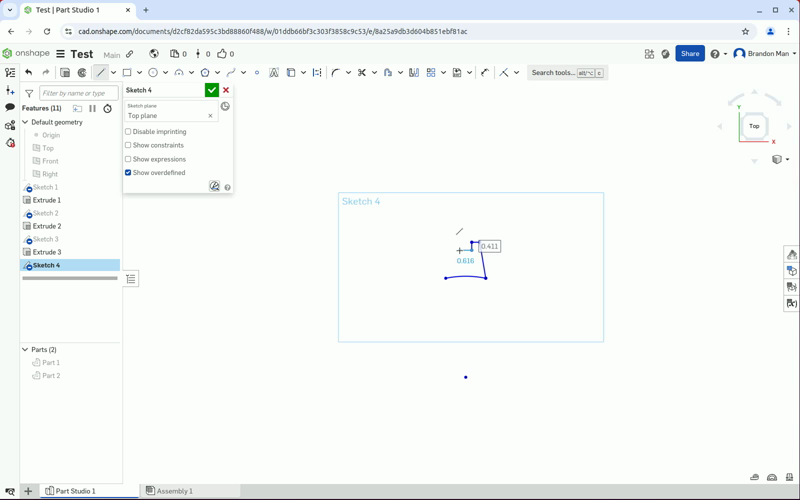
scroll(6)
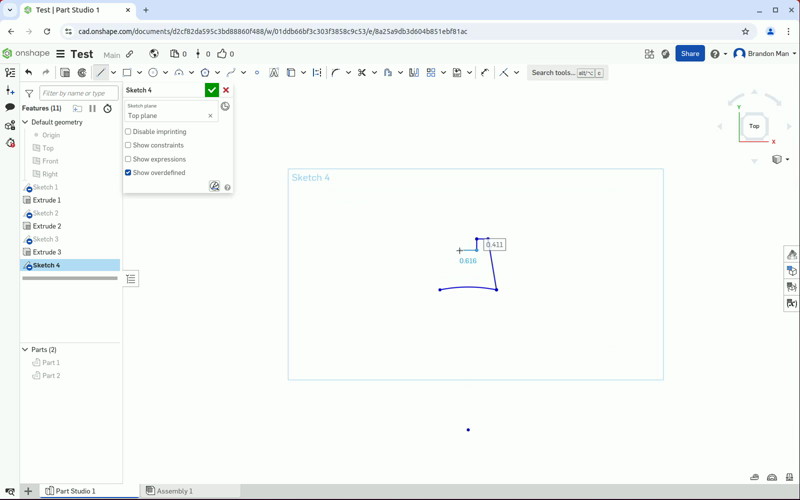
scroll(6)
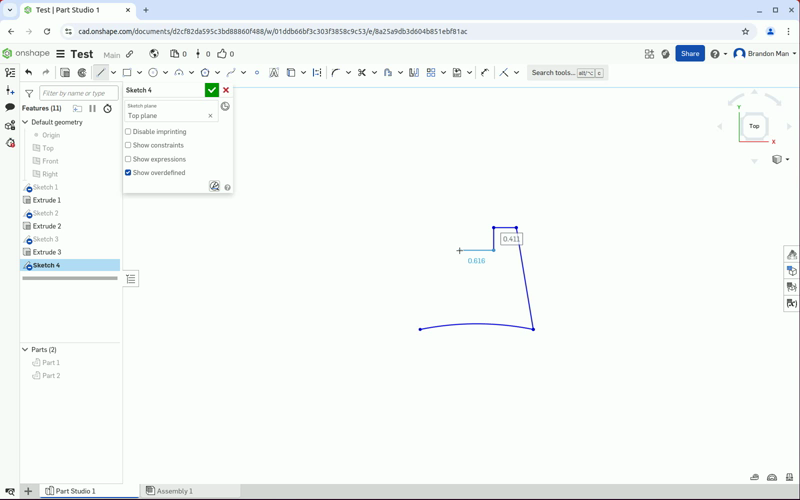
click(459, 250)
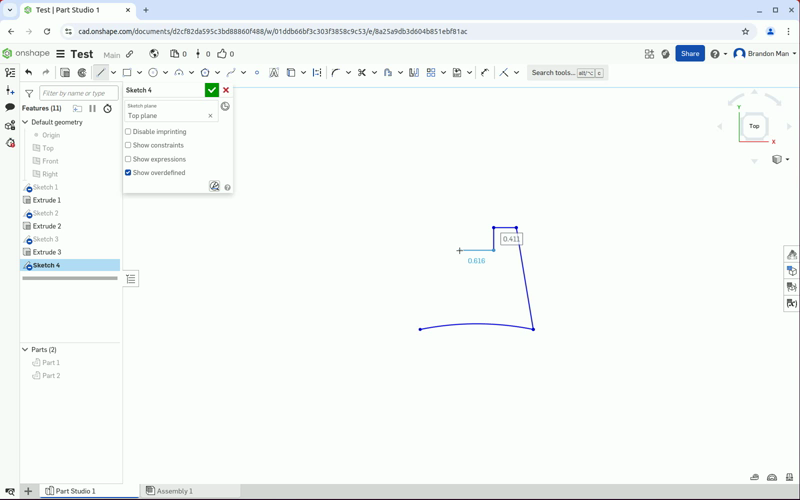
scroll(-6)
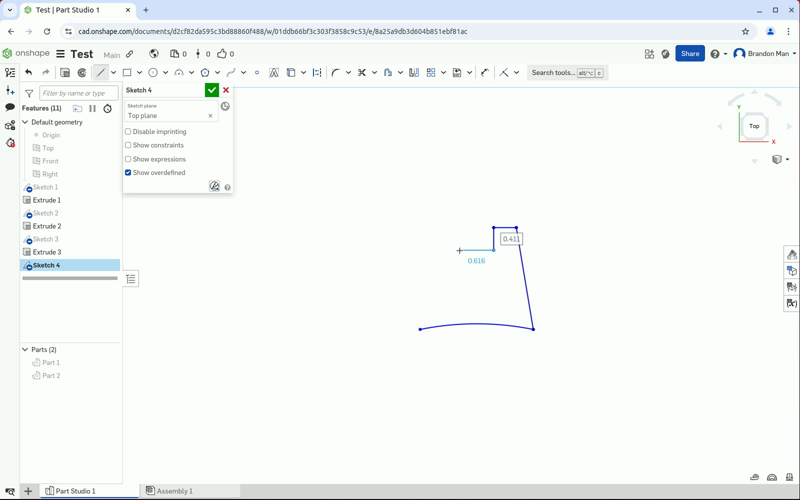
scroll(-6)
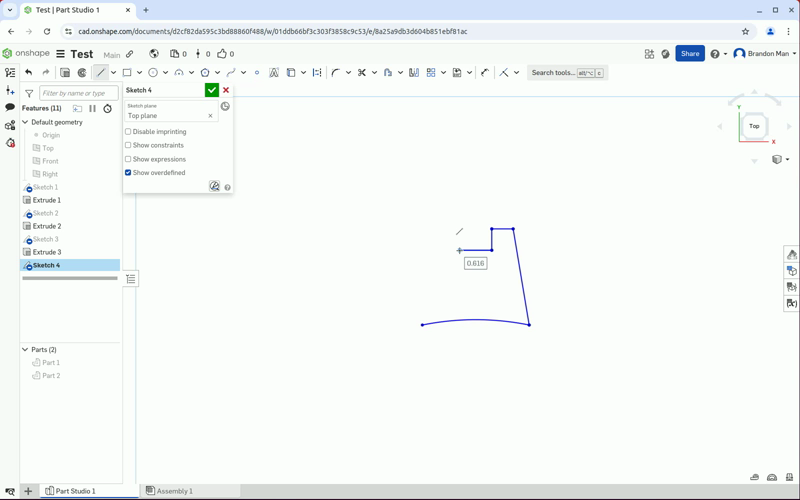
scroll(-6)
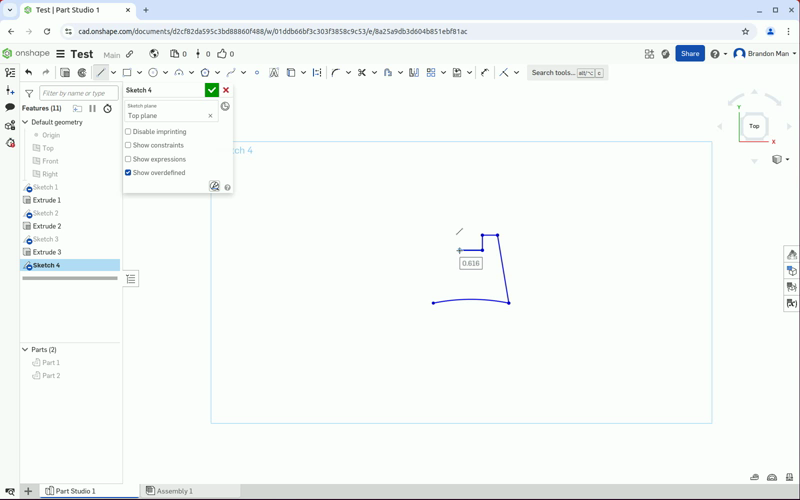
scroll(-6)
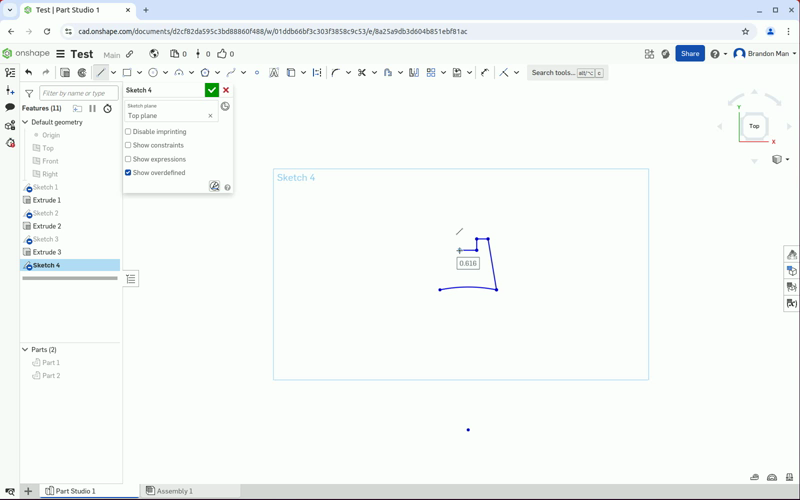
scroll(-6)
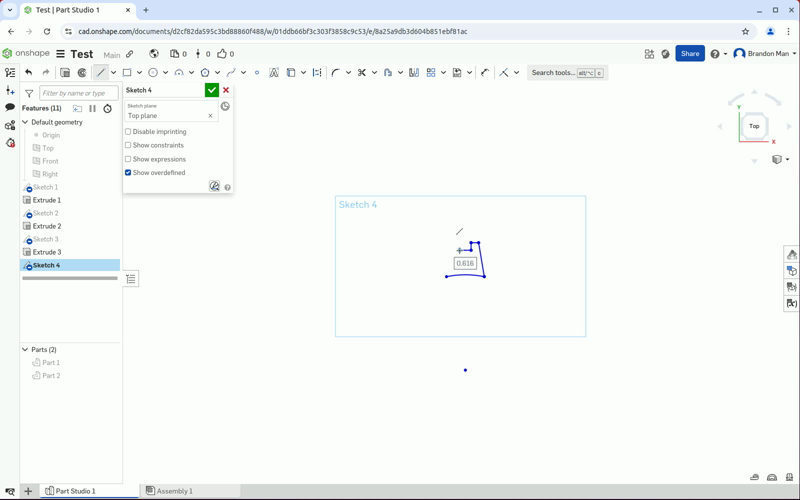
scroll(-6)
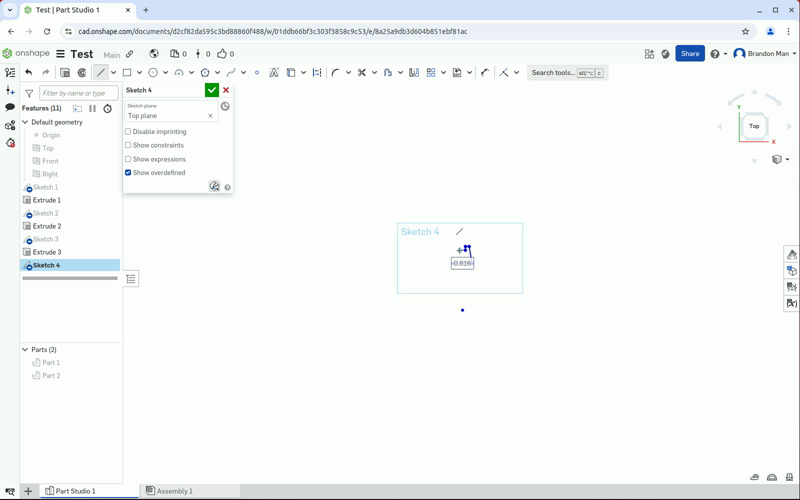
scroll(-6)
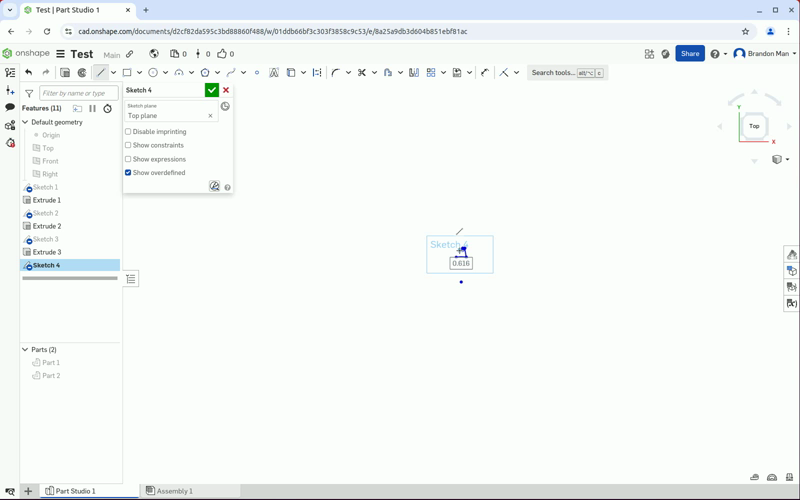
key_up(shift)
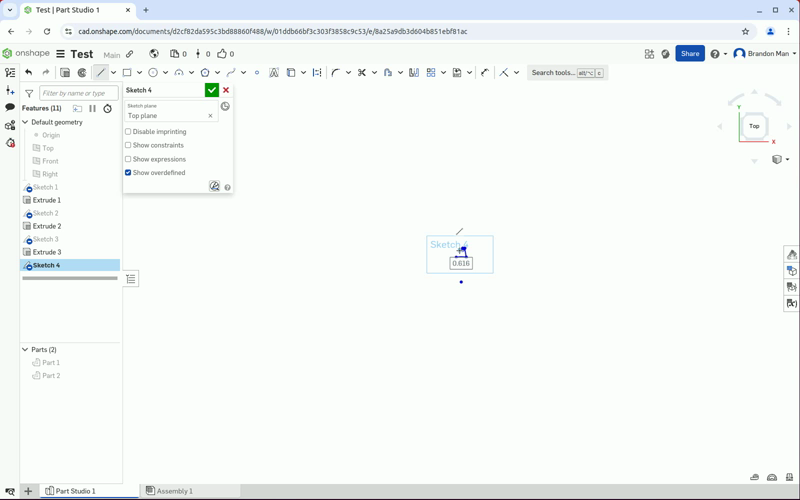
key_down(shift)
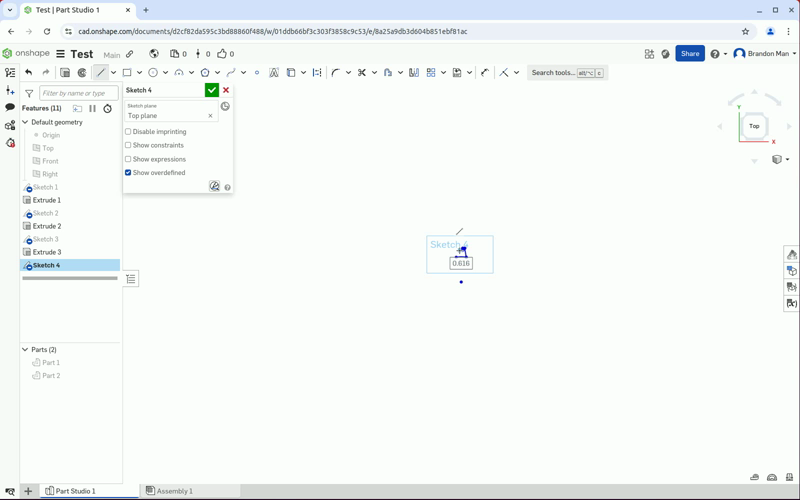
mouse_move(489, 250)
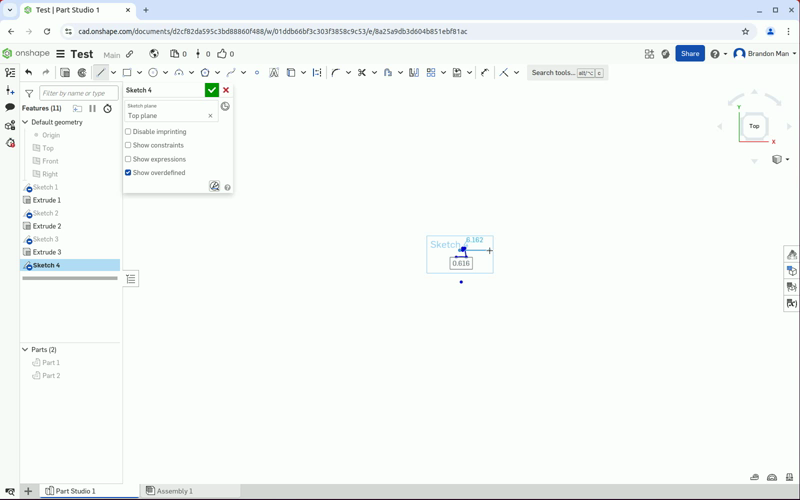
mouse_move(459, 248)
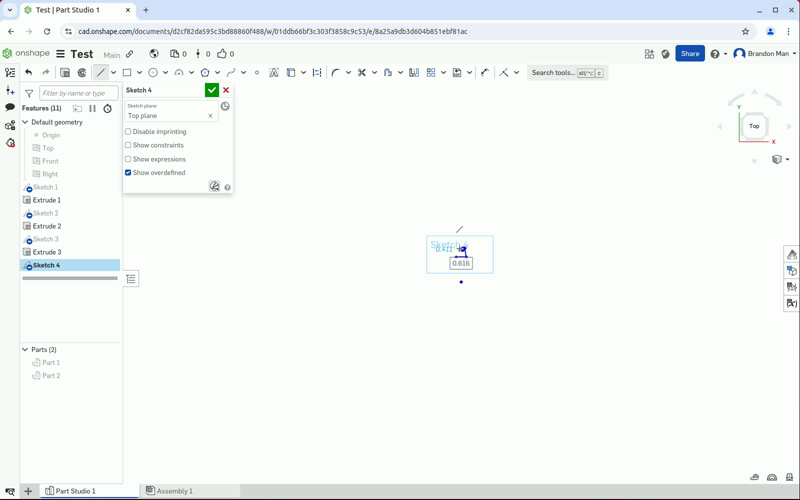
scroll(6)
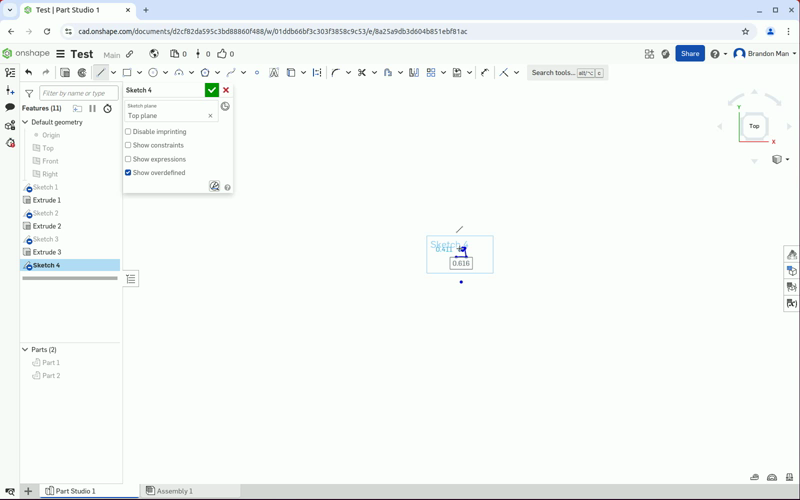
scroll(6)
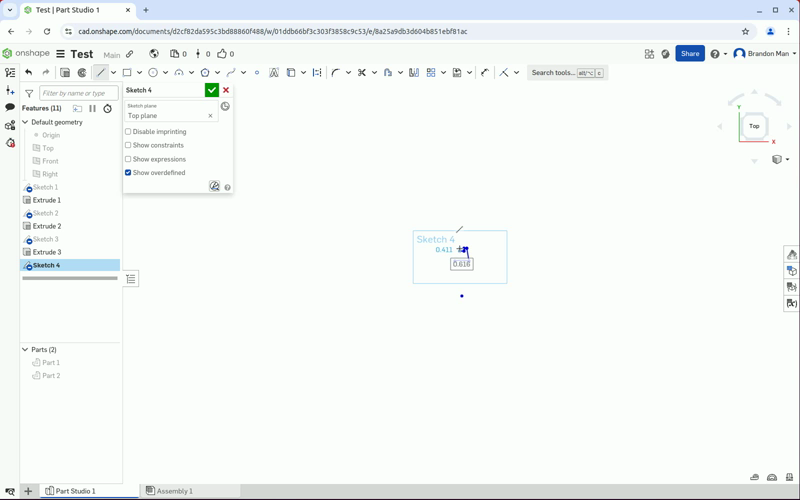
scroll(6)
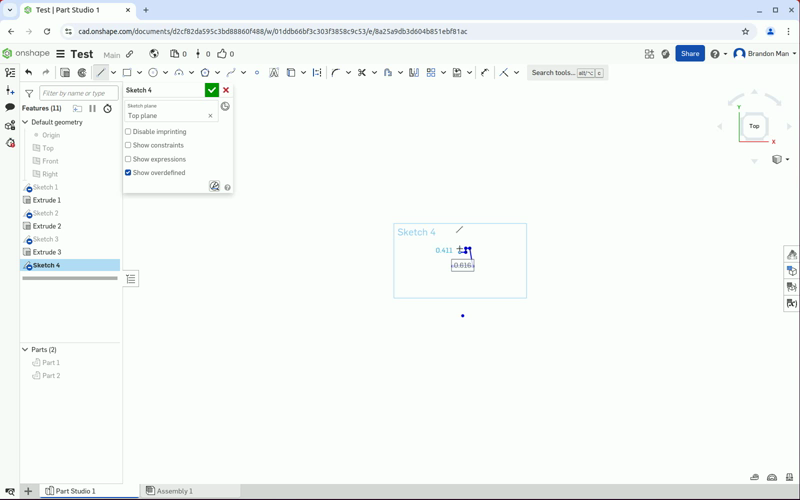
scroll(6)
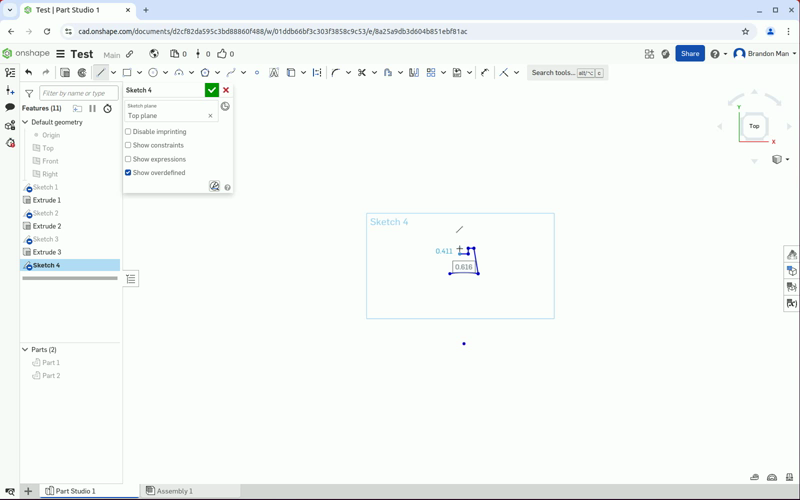
scroll(6)
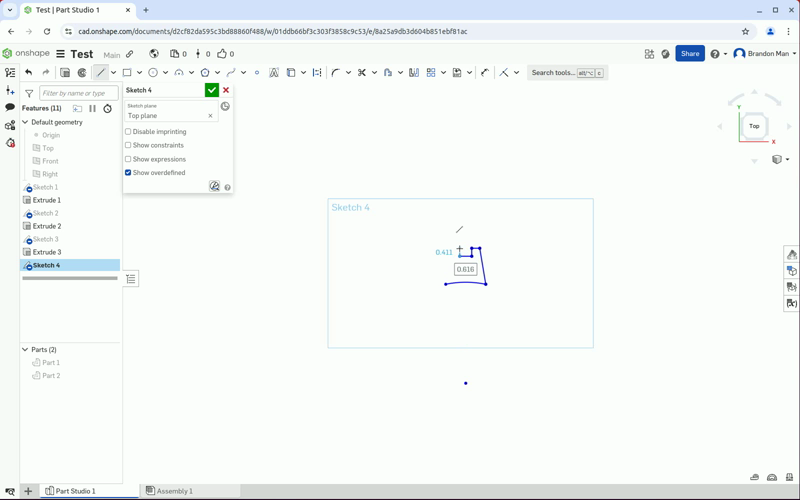
scroll(6)
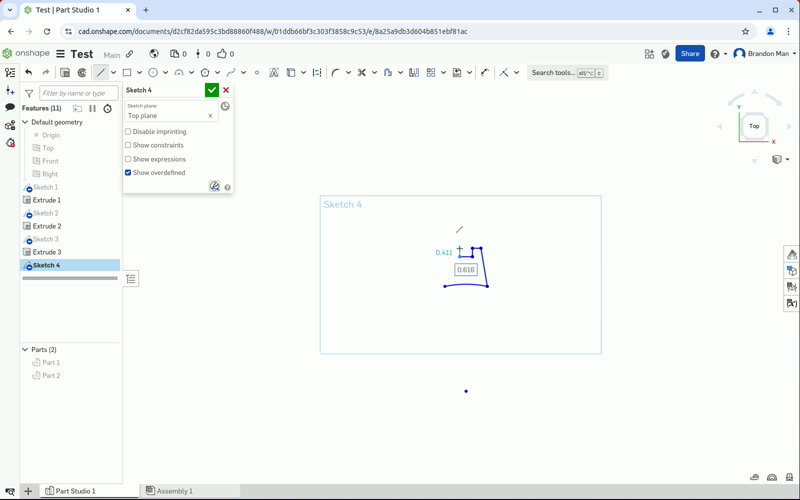
scroll(6)
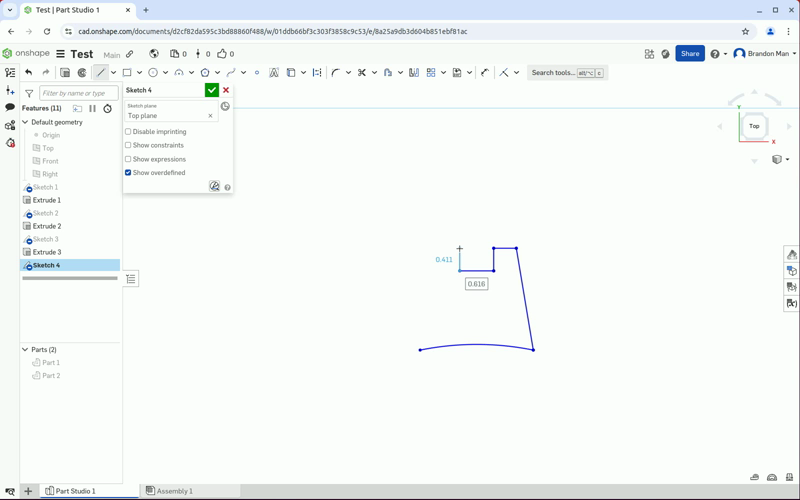
click(459, 248)
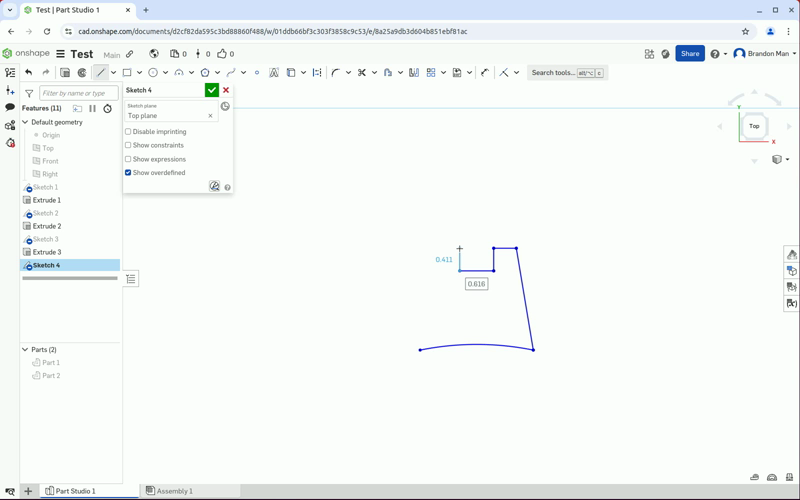
scroll(-6)
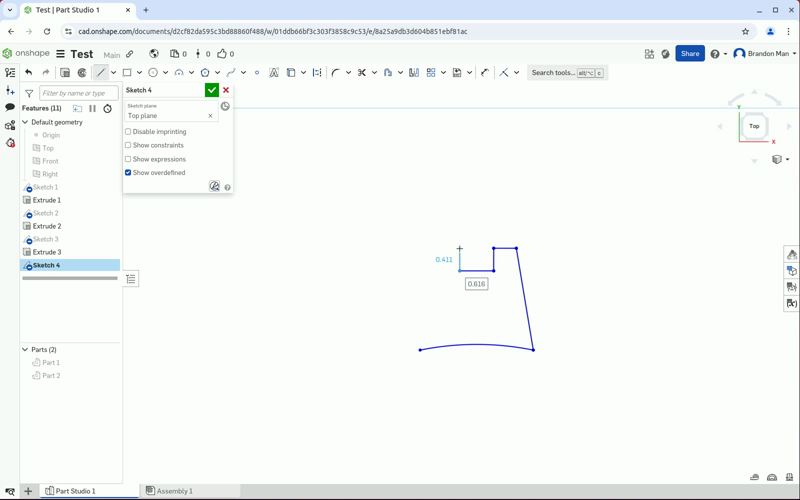
scroll(-6)
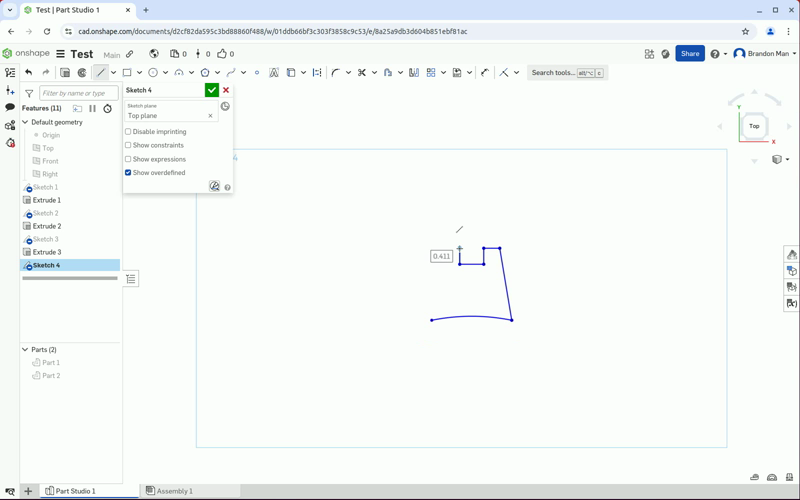
scroll(-6)
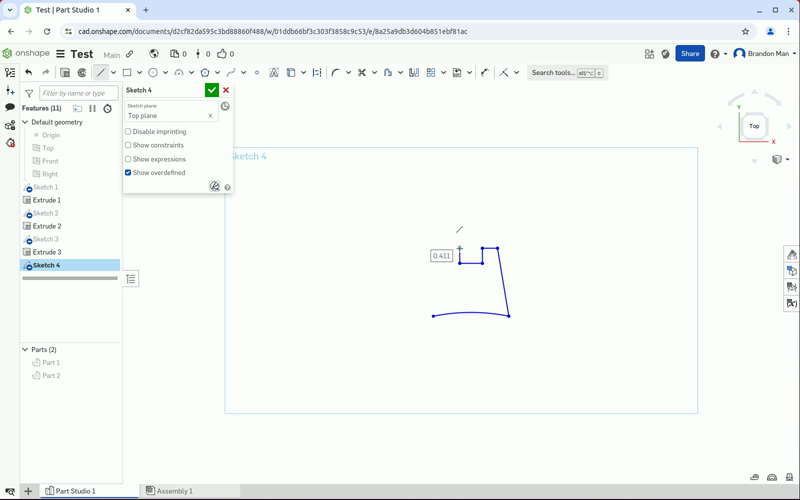
scroll(-6)
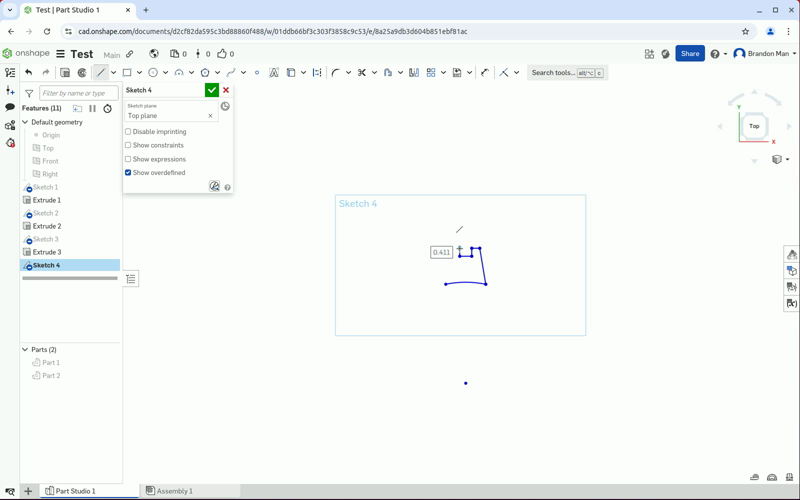
scroll(-6)
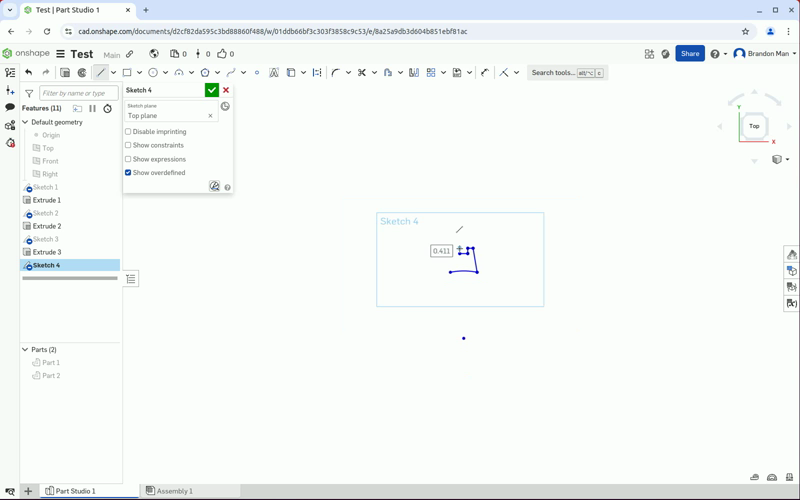
scroll(-6)
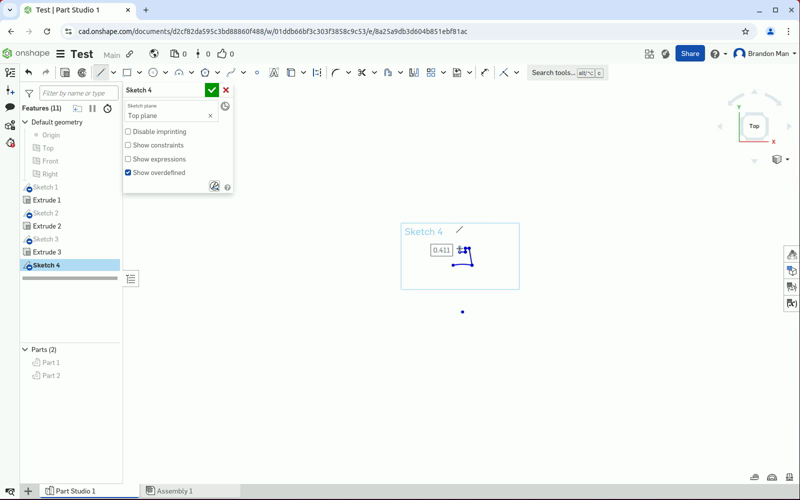
scroll(-6)
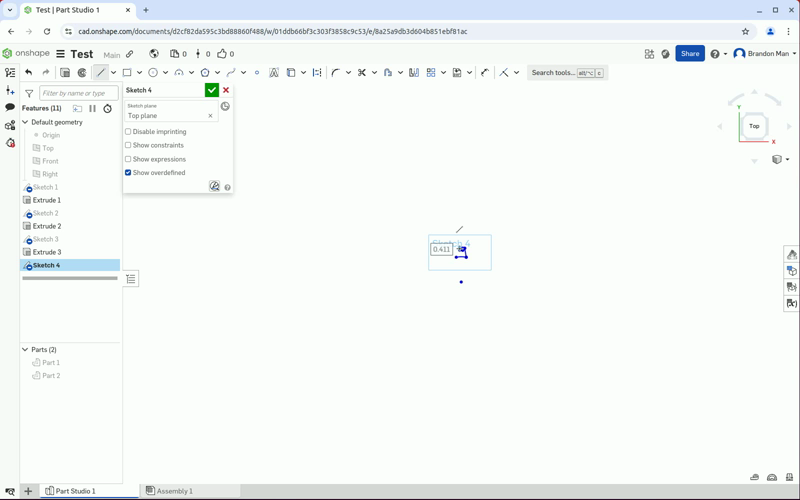
key_up(shift)
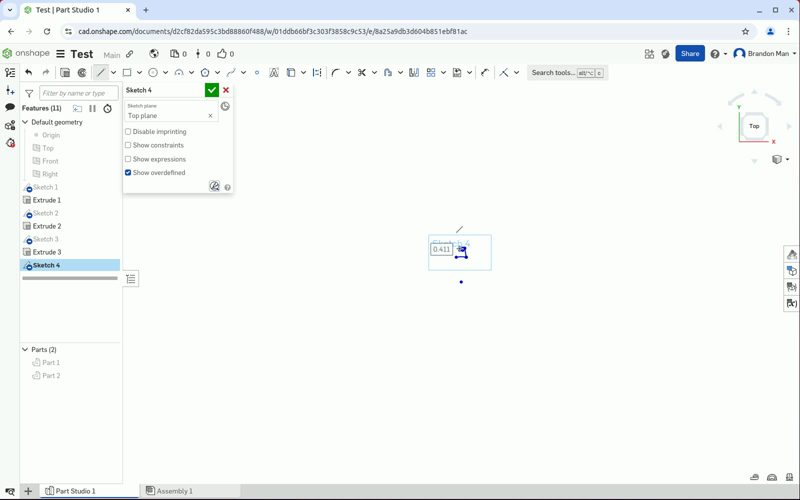
key_down(shift)
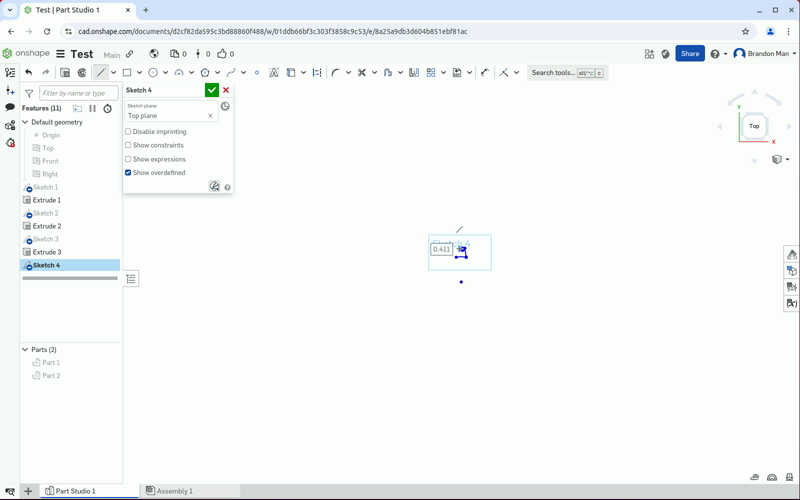
mouse_move(489, 248)
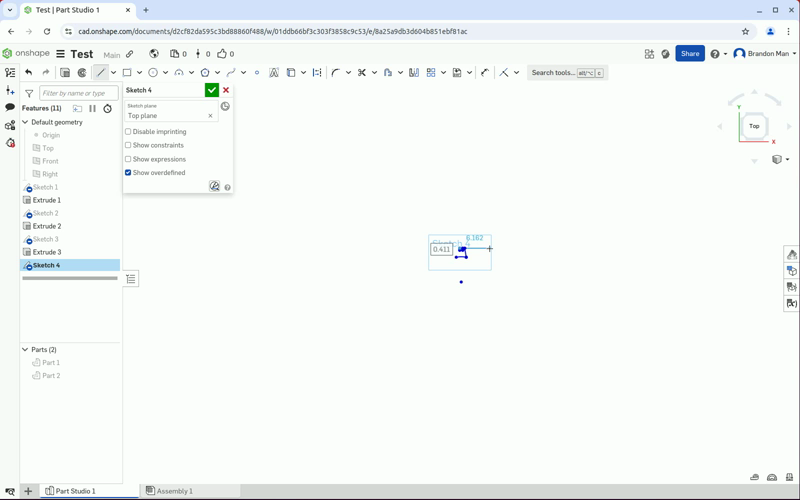
mouse_move(457, 248)
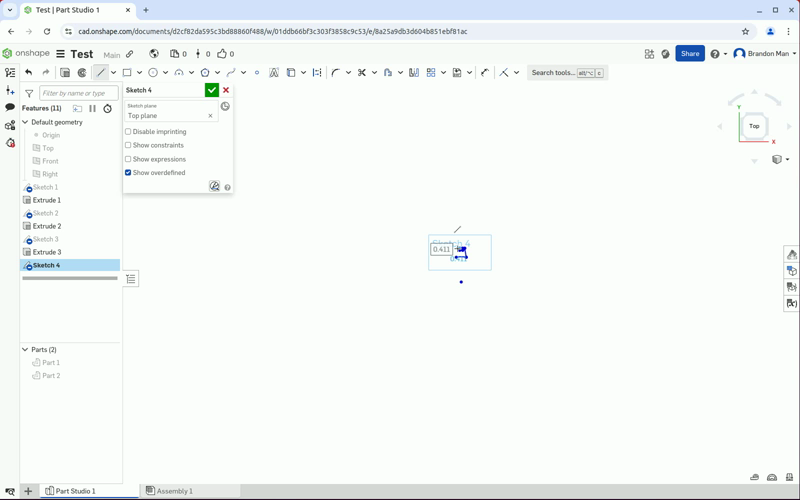
scroll(6)
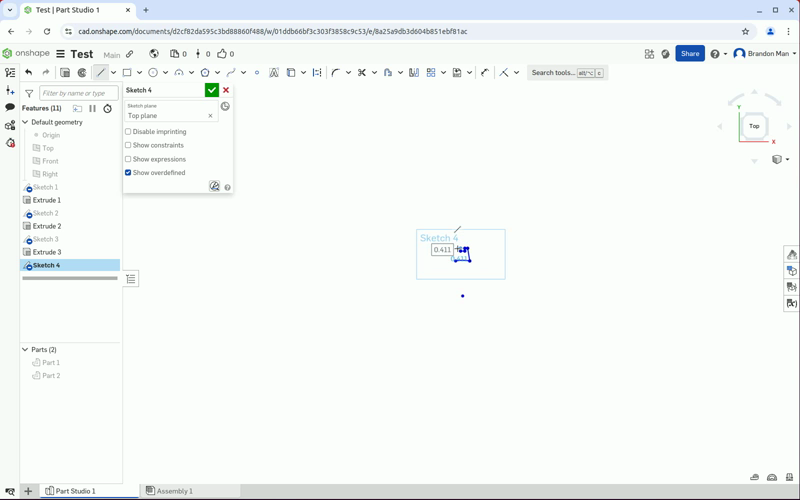
scroll(6)
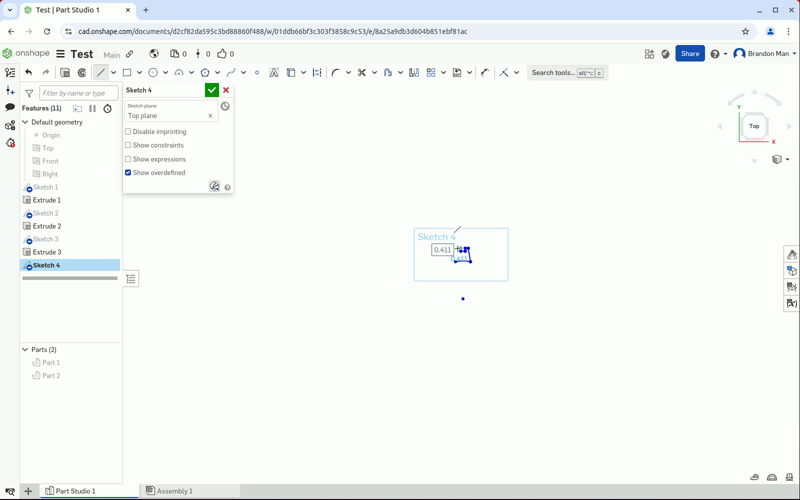
scroll(6)
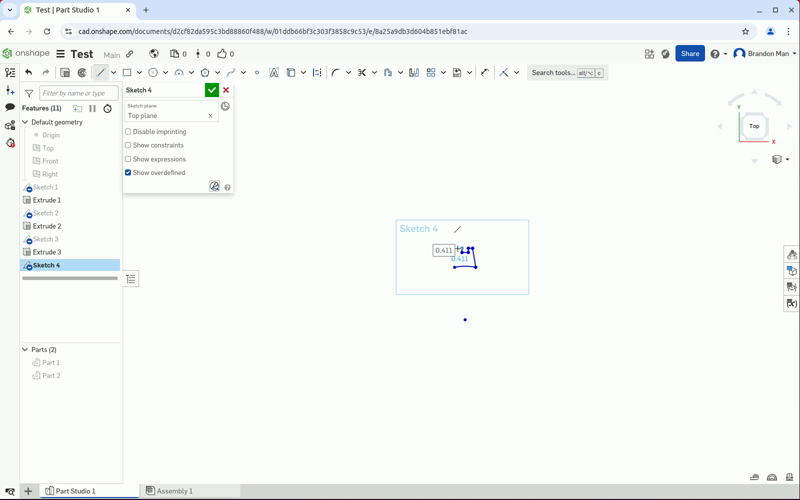
scroll(6)
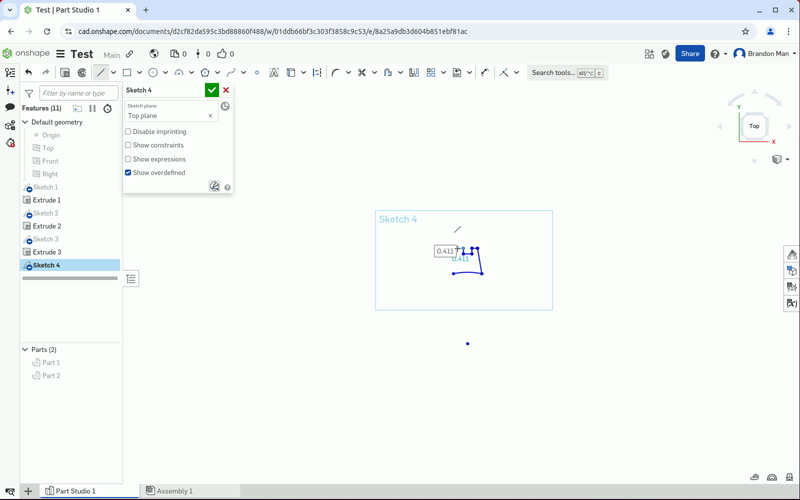
scroll(6)
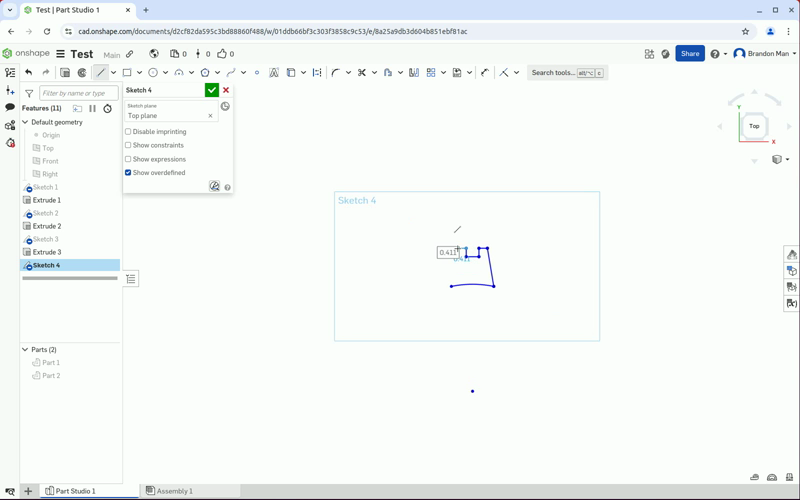
scroll(6)
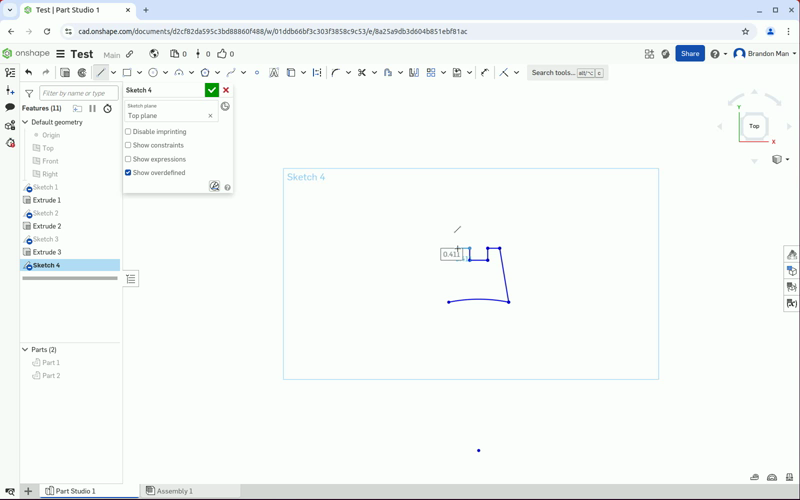
scroll(6)
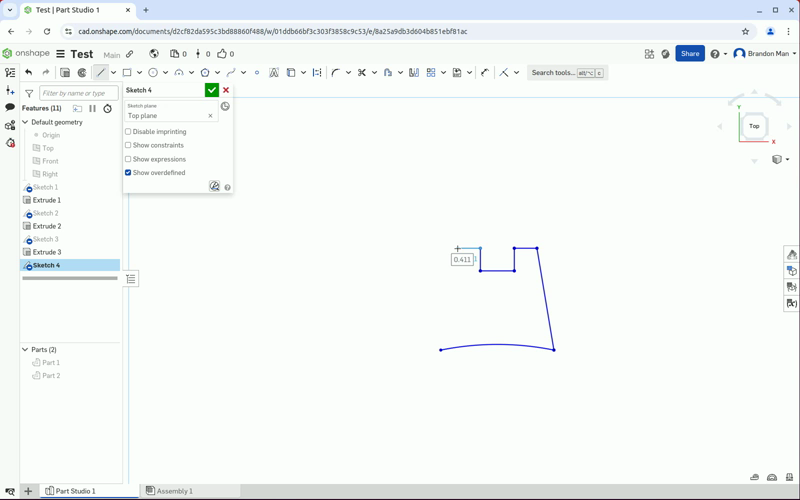
click(457, 248)
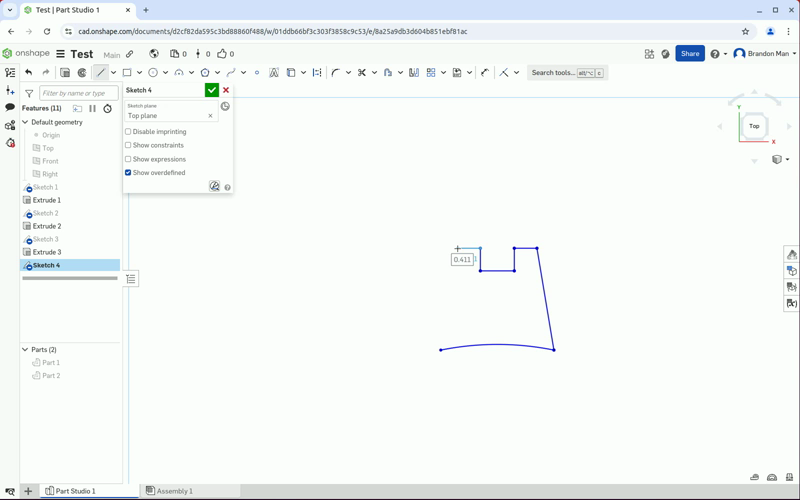
scroll(-6)
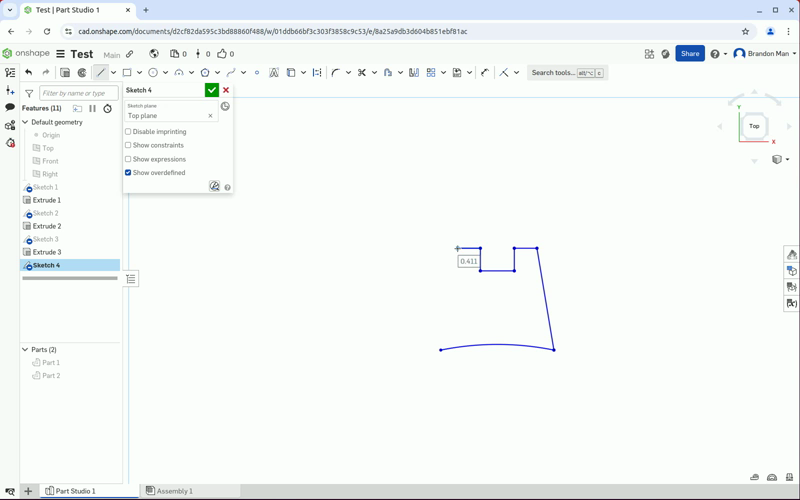
scroll(-6)
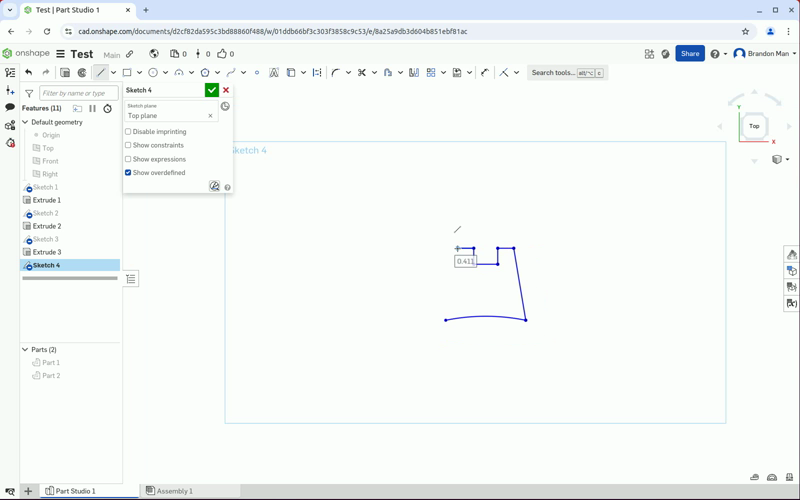
scroll(-6)
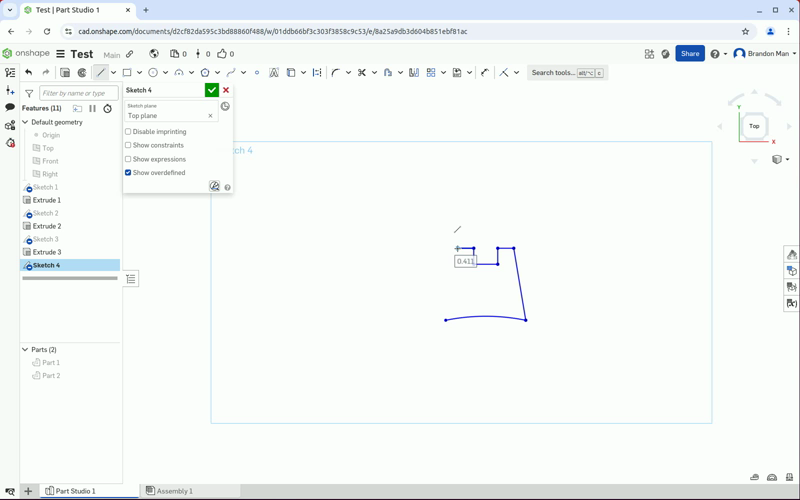
scroll(-6)
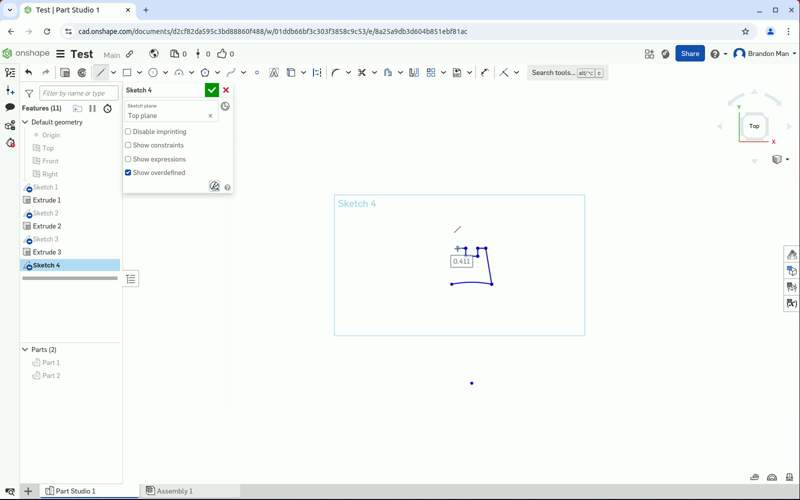
scroll(-6)
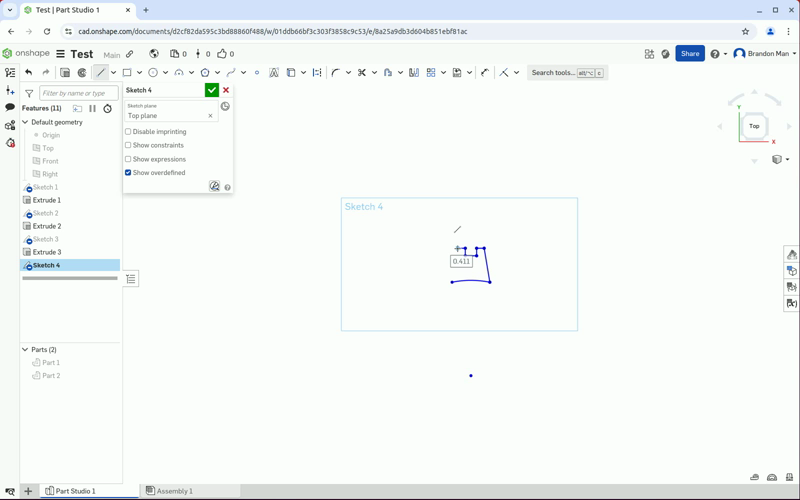
scroll(-6)
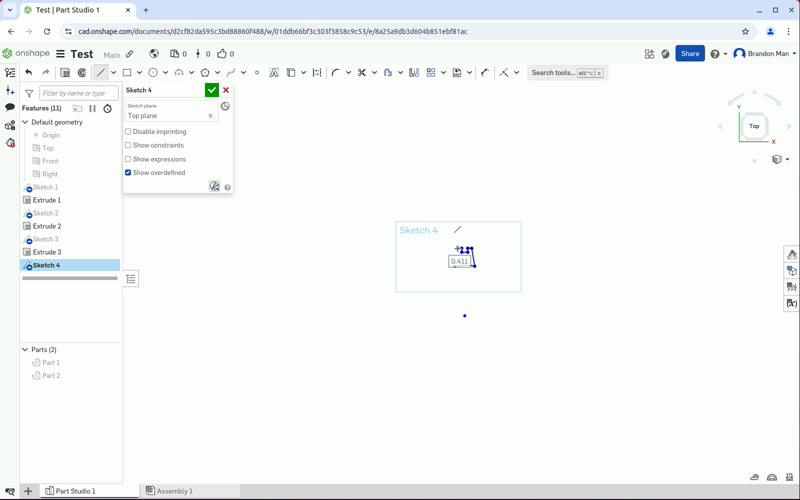
scroll(-6)
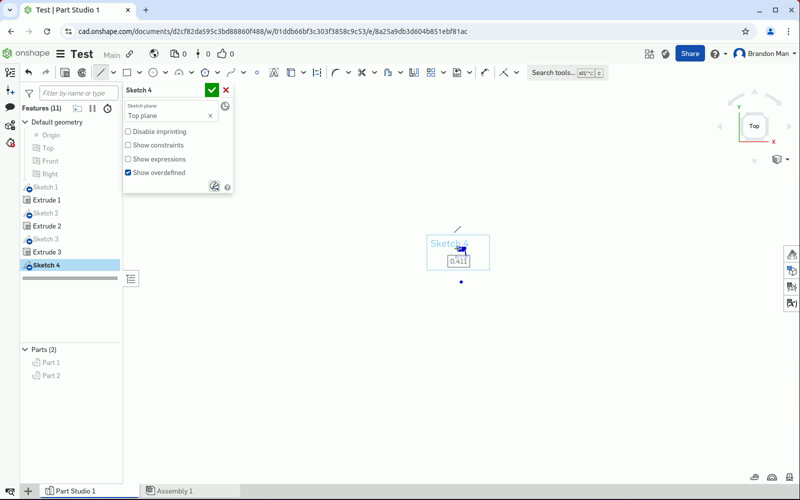
key_up(shift)
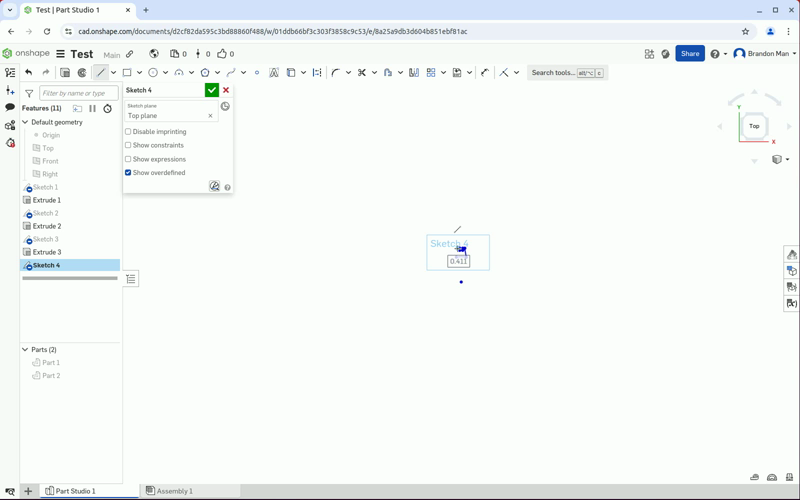
mouse_move(487, 248)
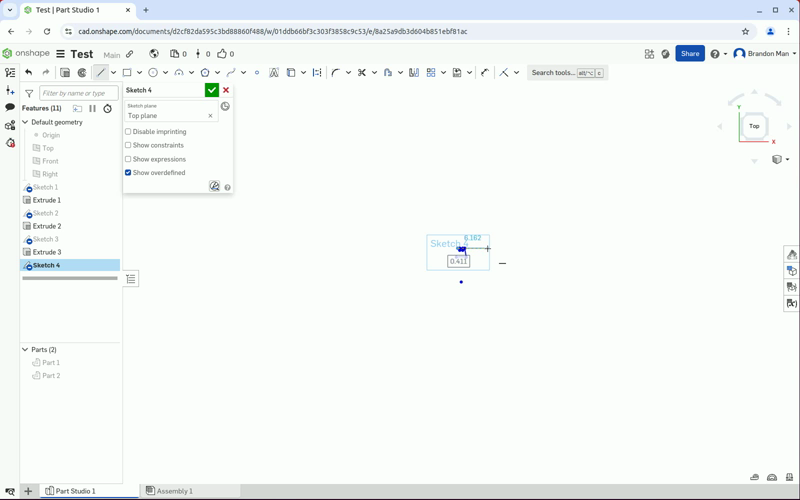
key_down(shift)
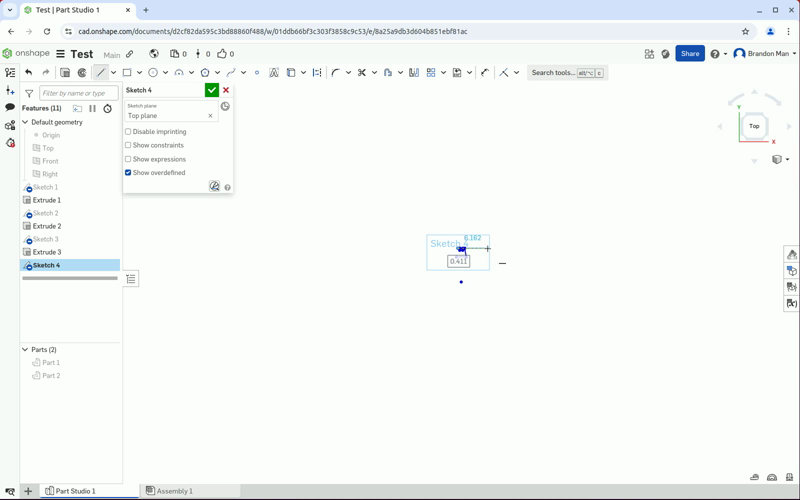
mouse_move(456, 257)
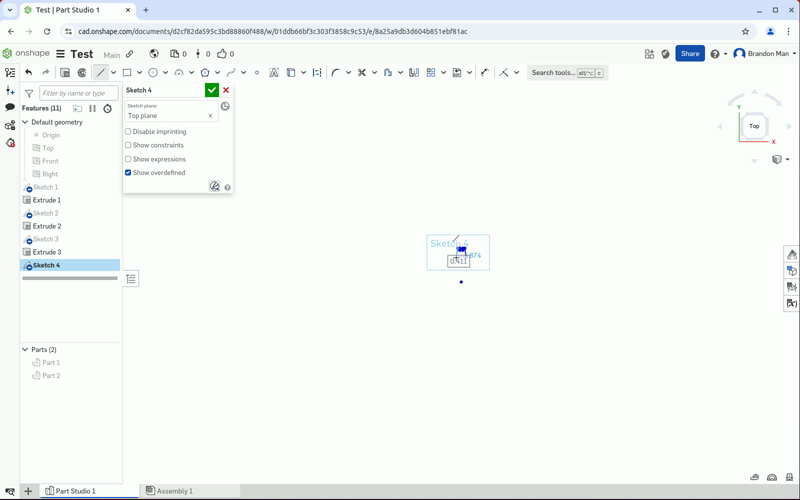
key_up(shift)
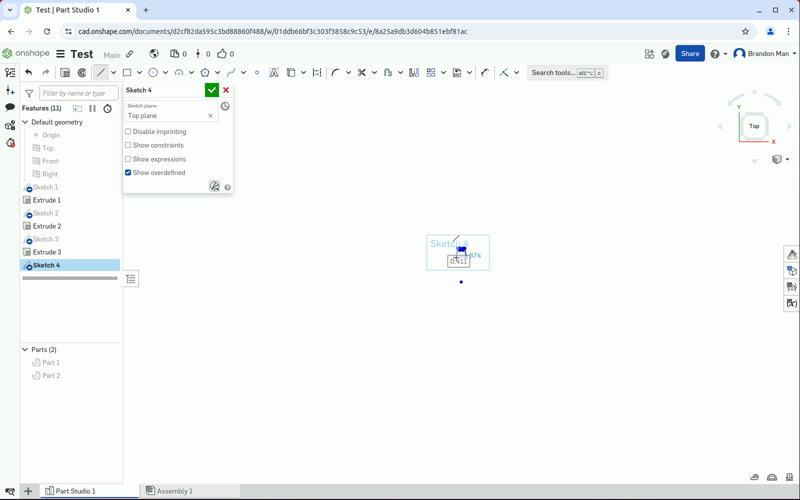
click(456, 257)
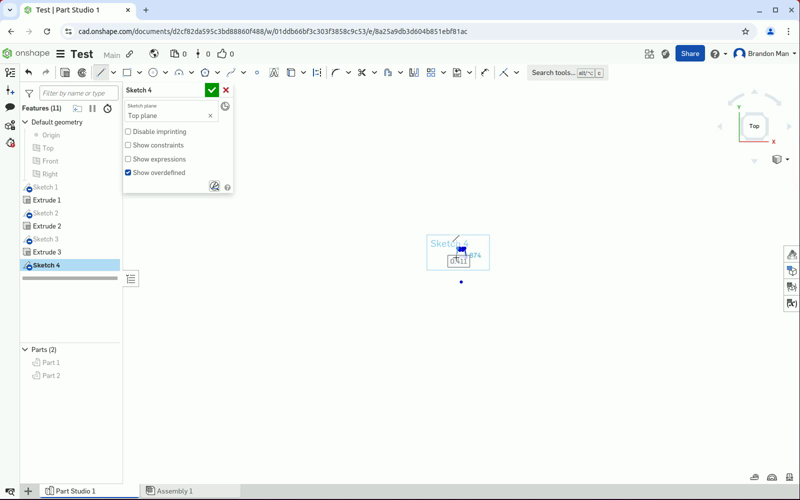
key(esc)
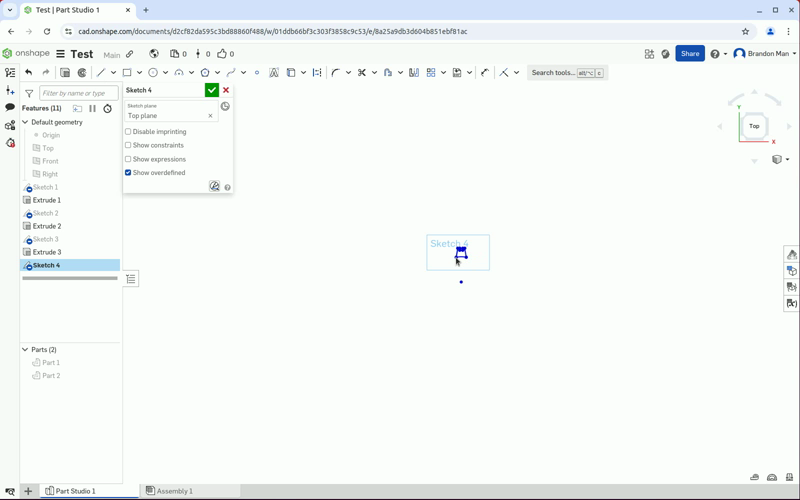
mouse_move(465, 255)
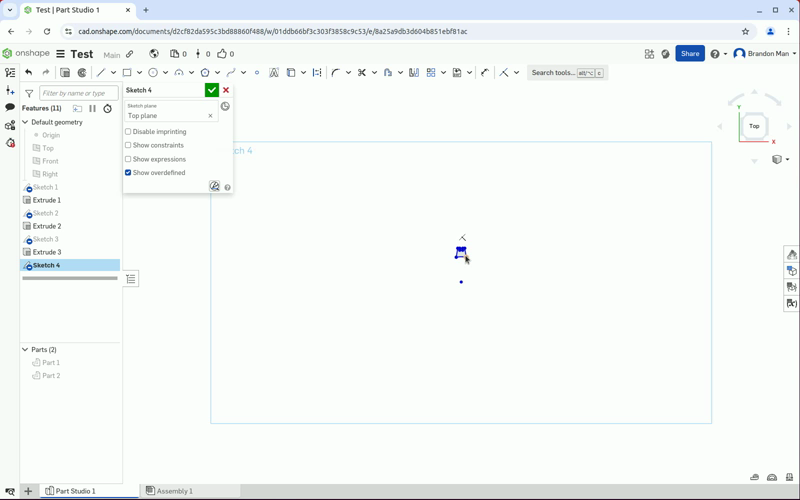
scroll(6)
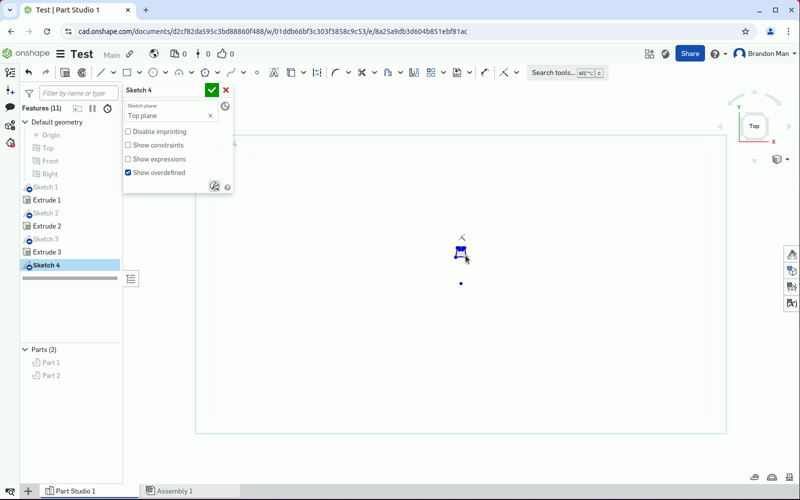
scroll(6)
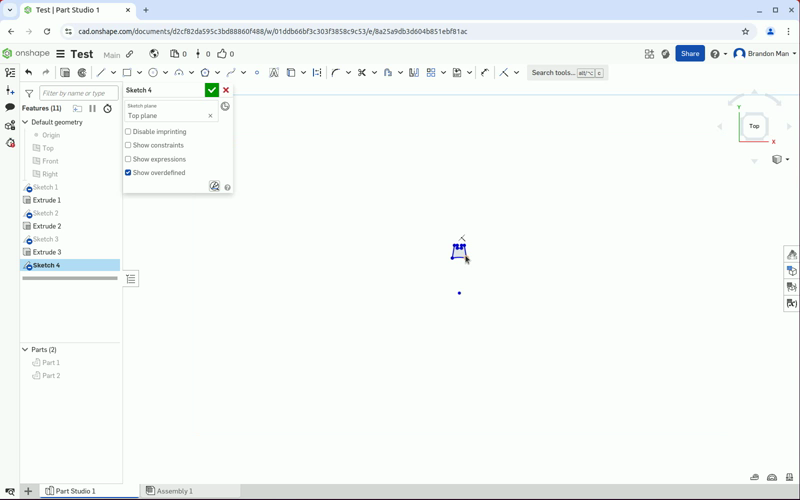
scroll(6)
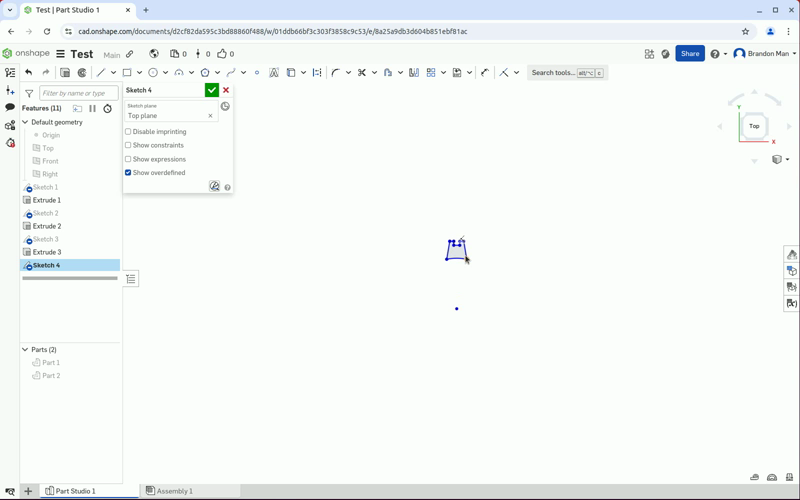
scroll(6)
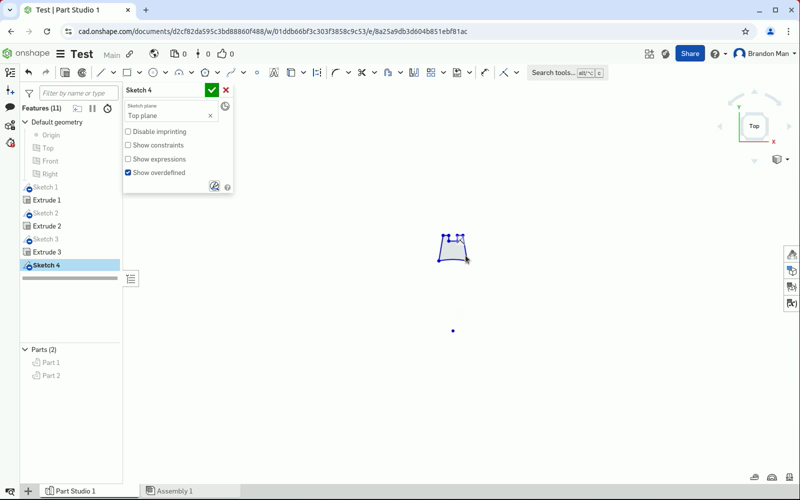
scroll(6)
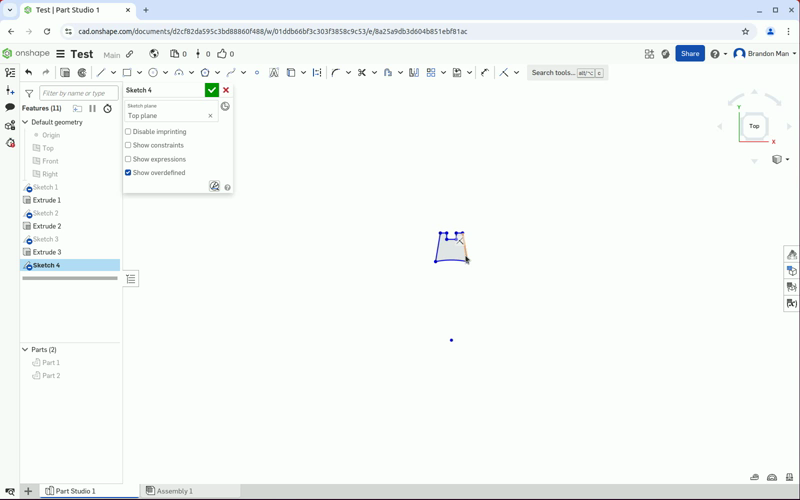
scroll(6)
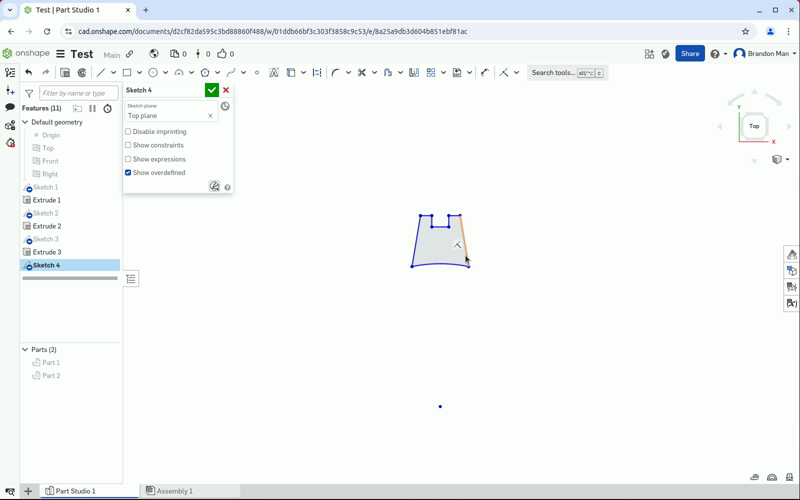
scroll(6)
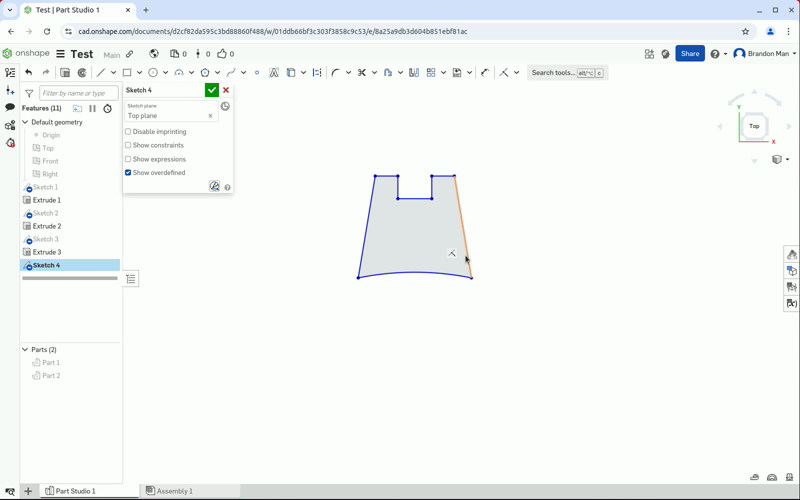
click(465, 255)
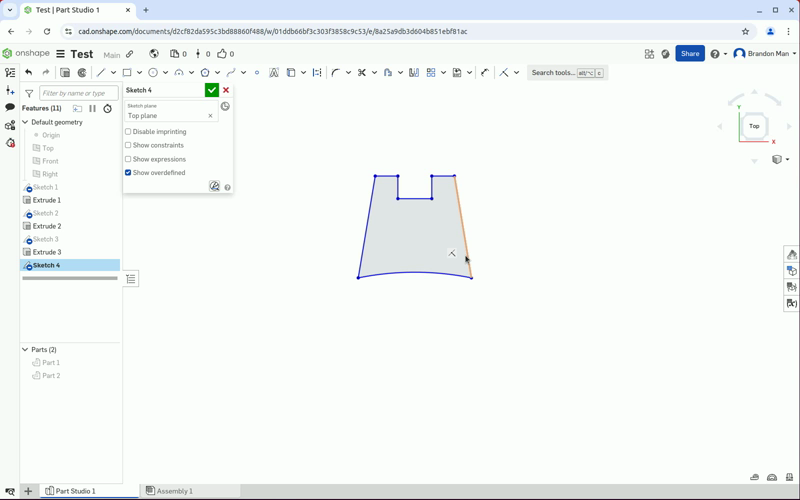
scroll(-6)
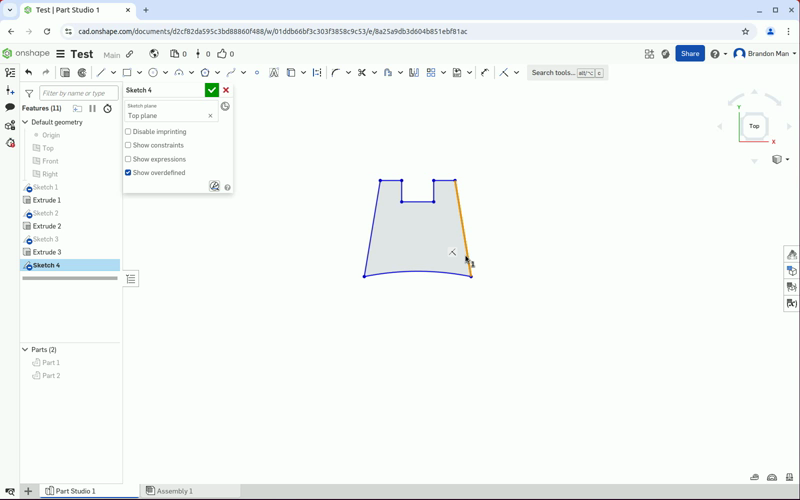
scroll(-6)
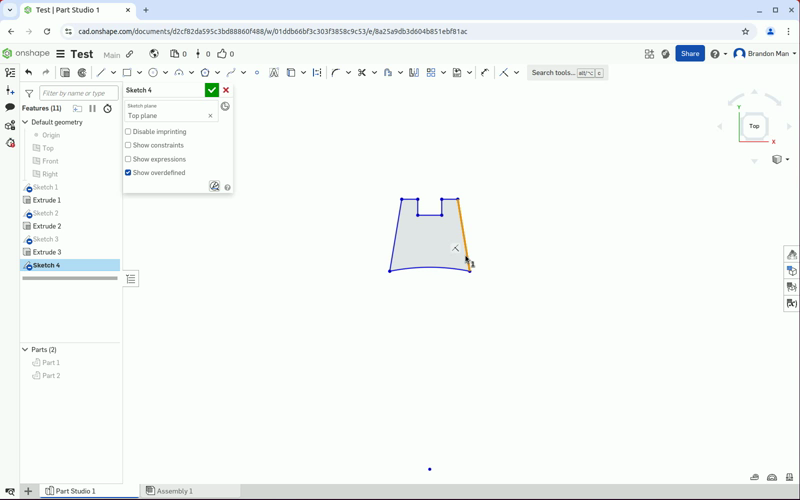
scroll(-6)
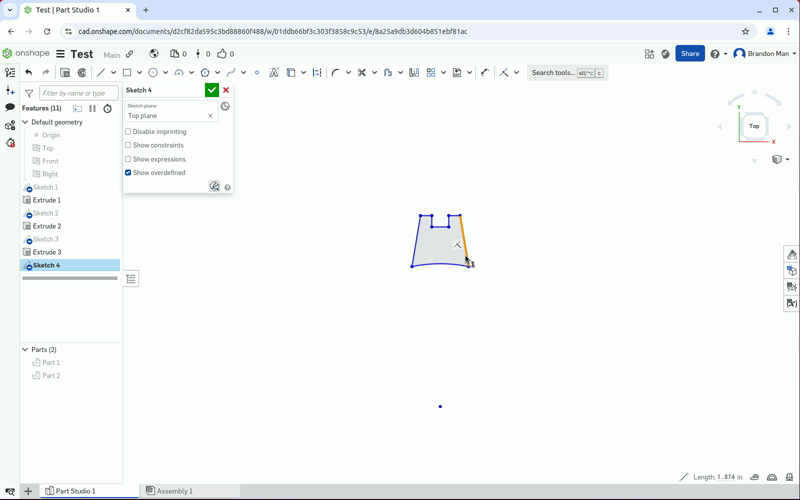
scroll(-6)
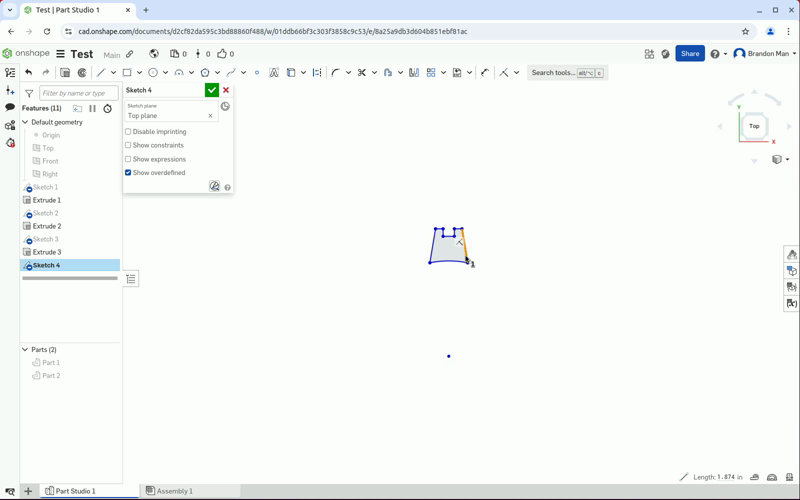
scroll(-6)
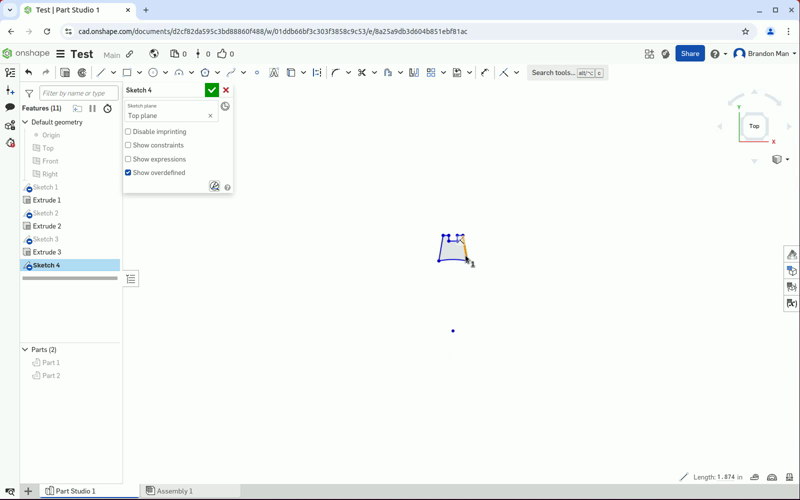
scroll(-6)
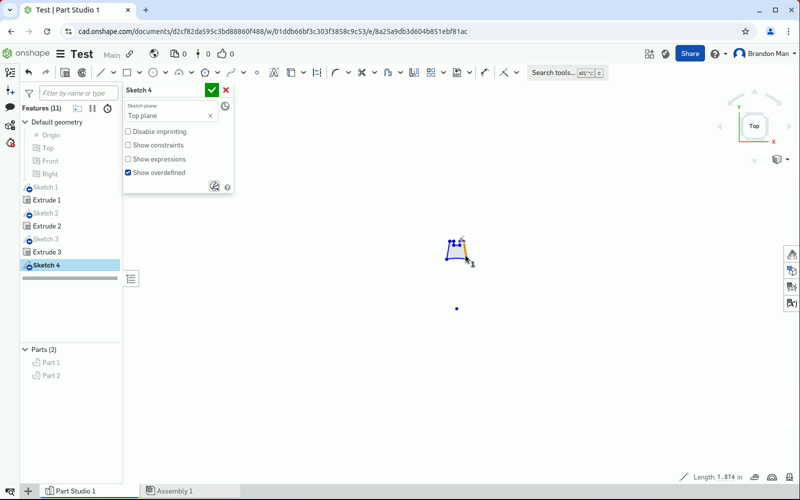
scroll(-6)
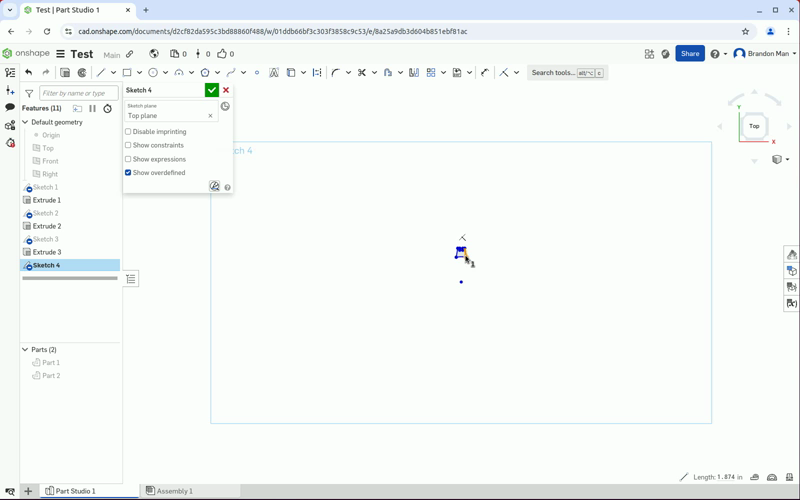
mouse_move(73, 352)
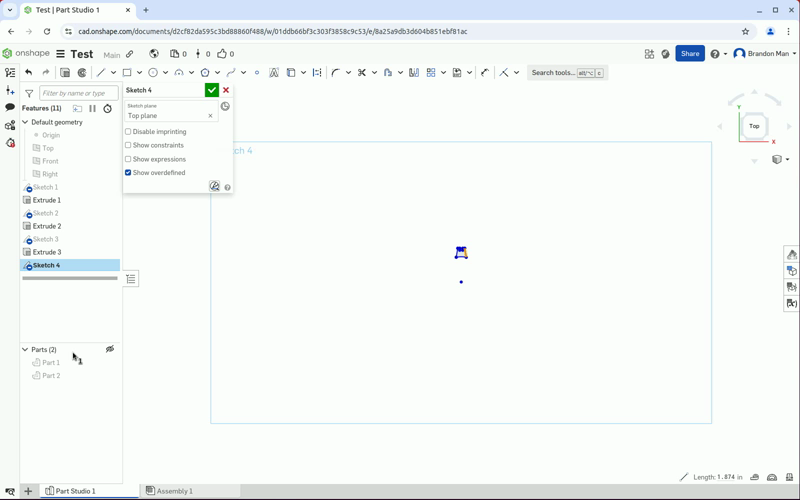
key(shift+y)
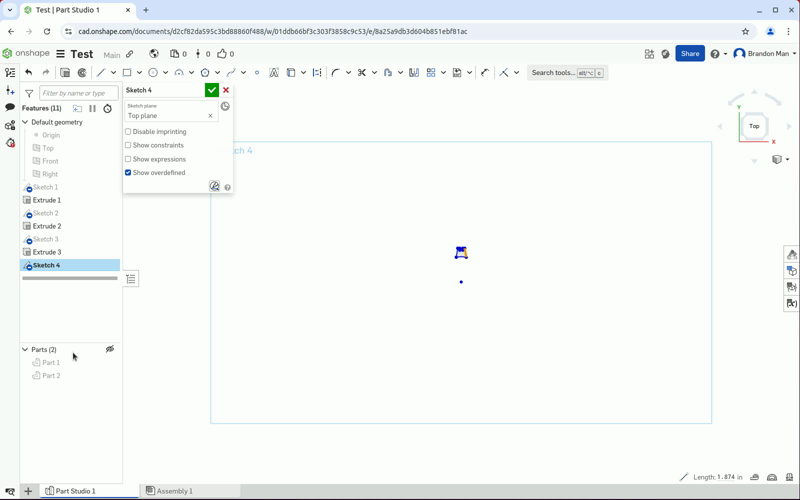
key(shift+e)
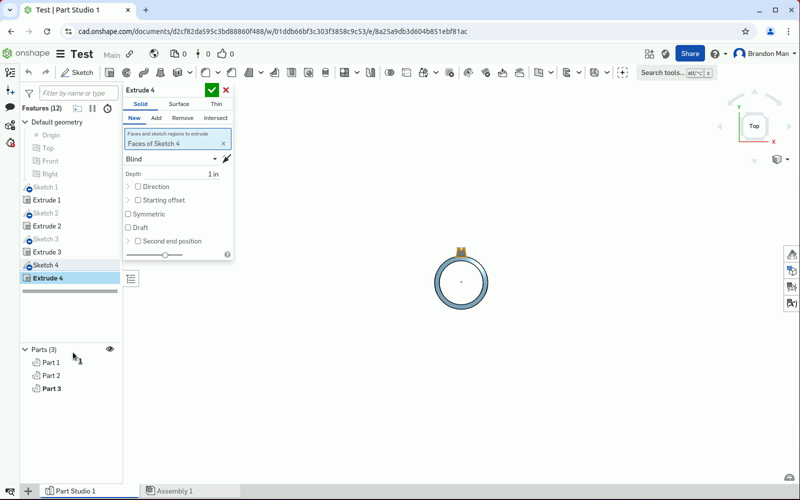
mouse_move(143, 106)
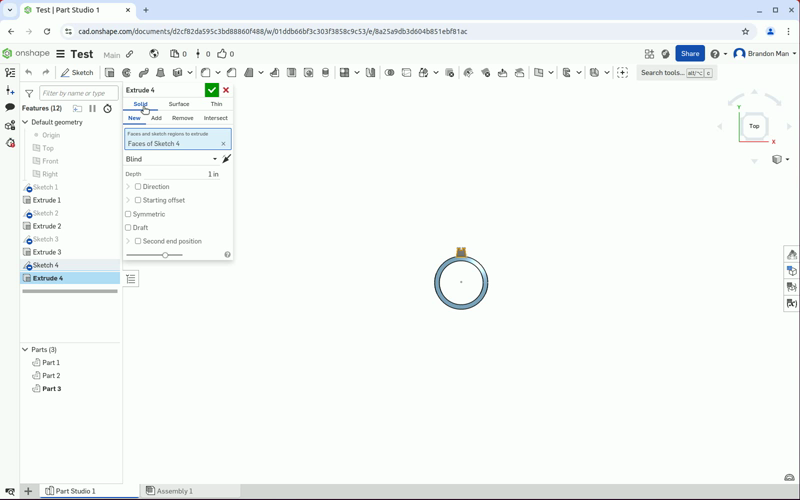
click(143, 106)
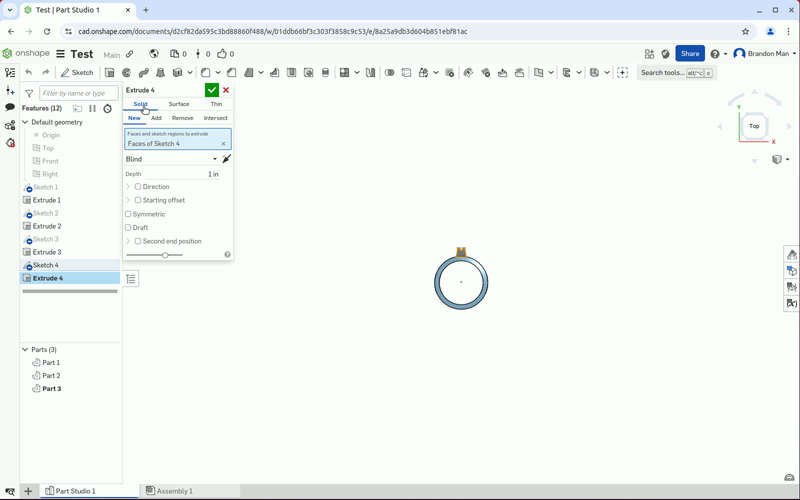
mouse_move(186, 120)
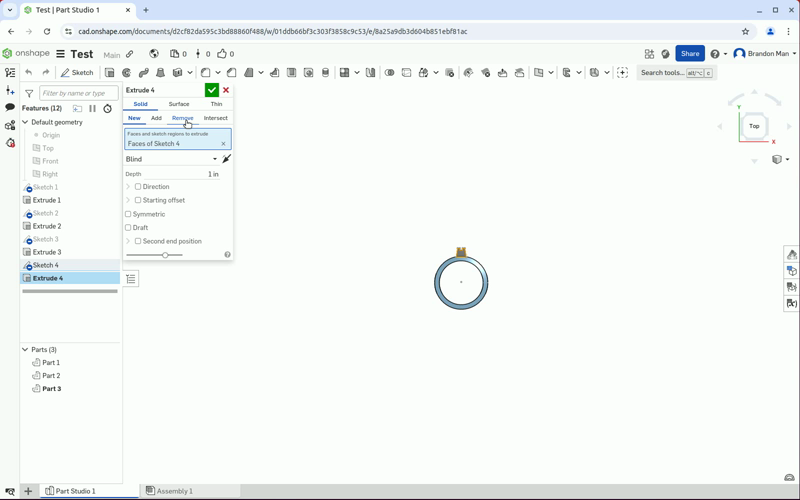
click(186, 120)
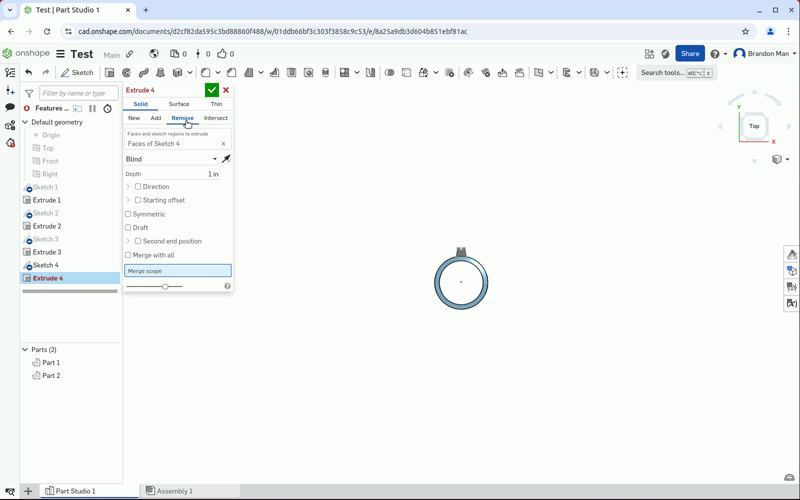
key(tab, 4)
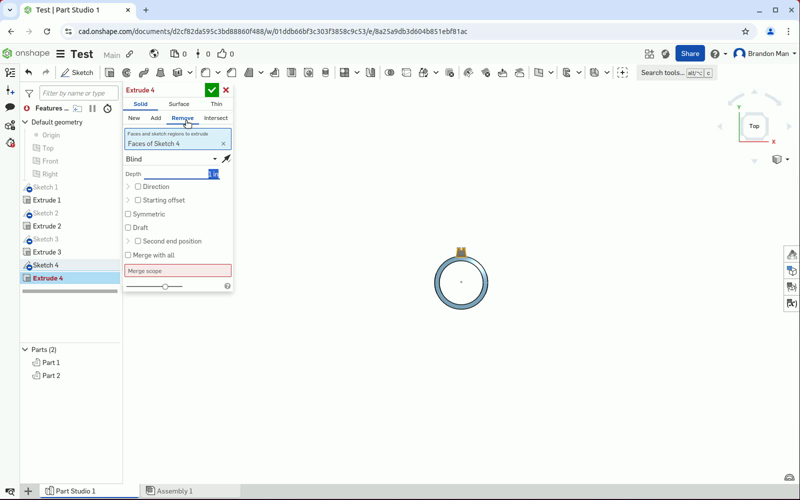
text(-0.963)
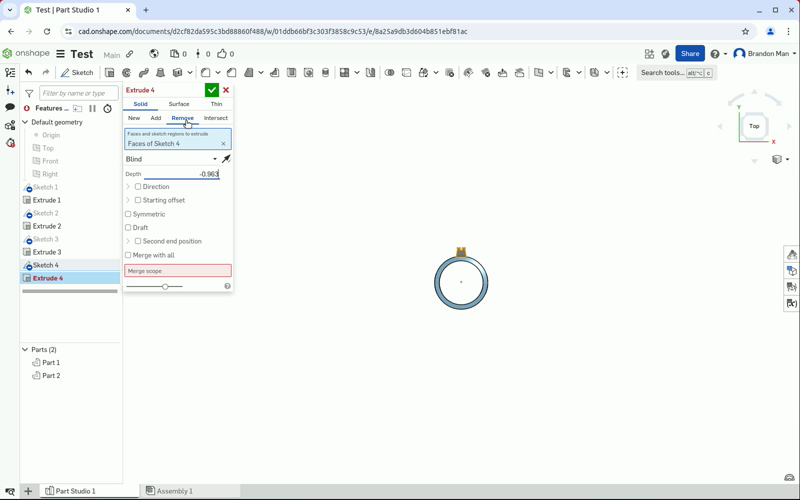
key(tab, 6)
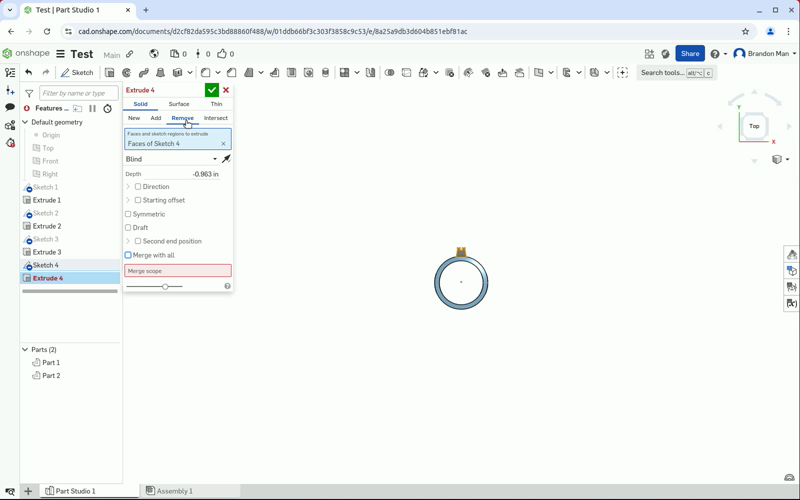
key(space)
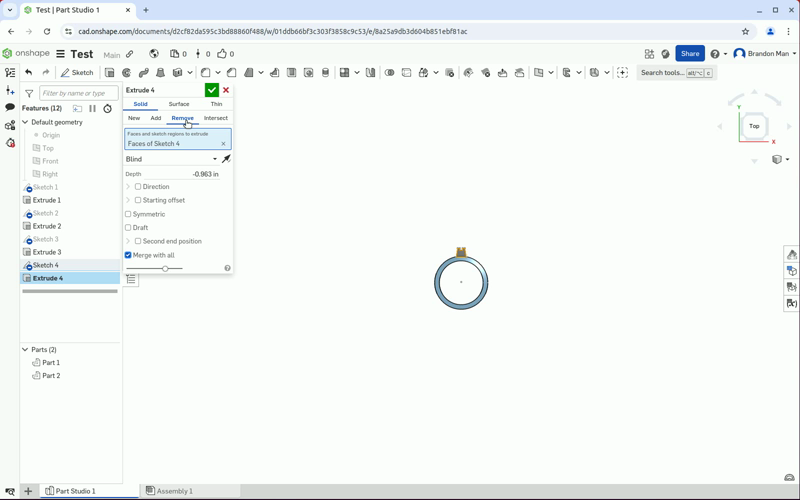
key(enter)
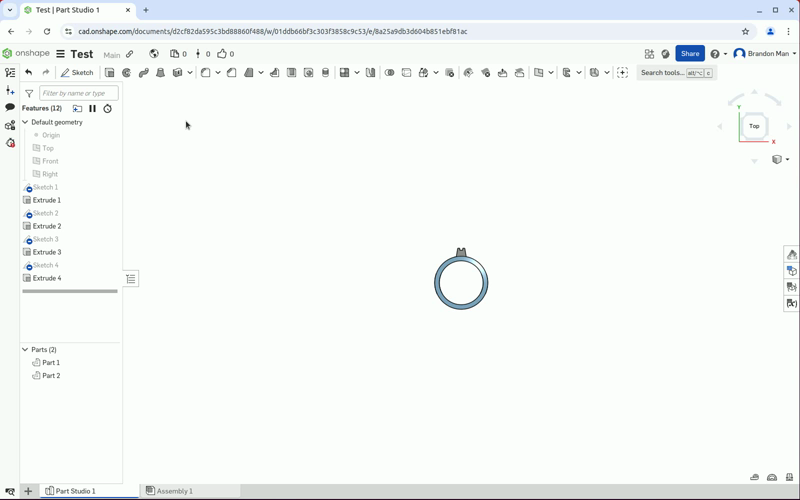
key(shift+h)
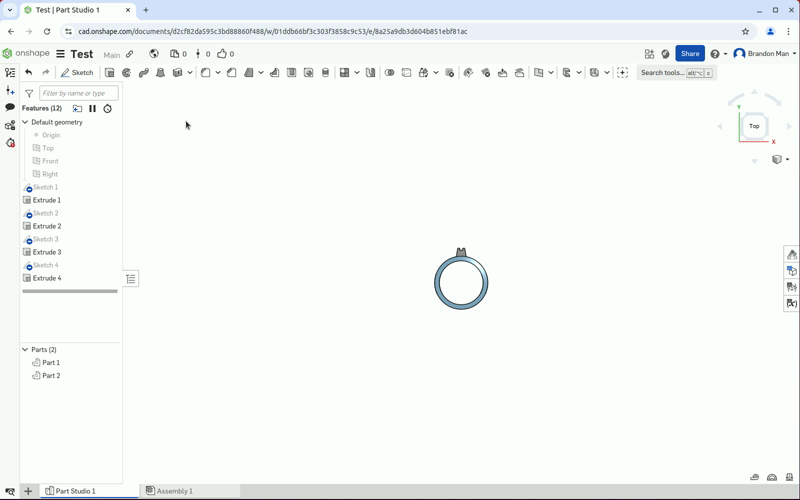
key(shift+h)
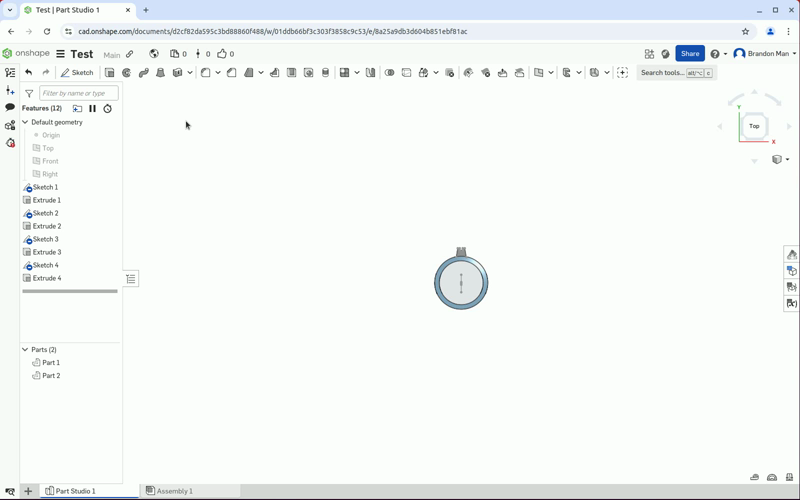
key(shift+7)
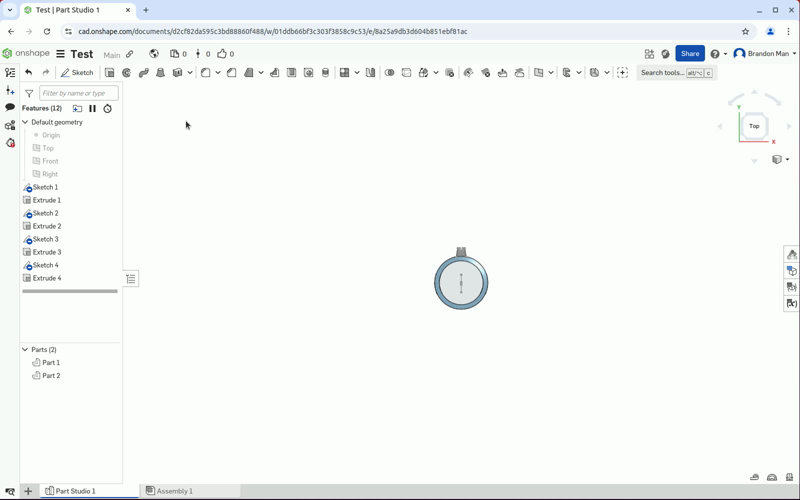
key(up, 3)
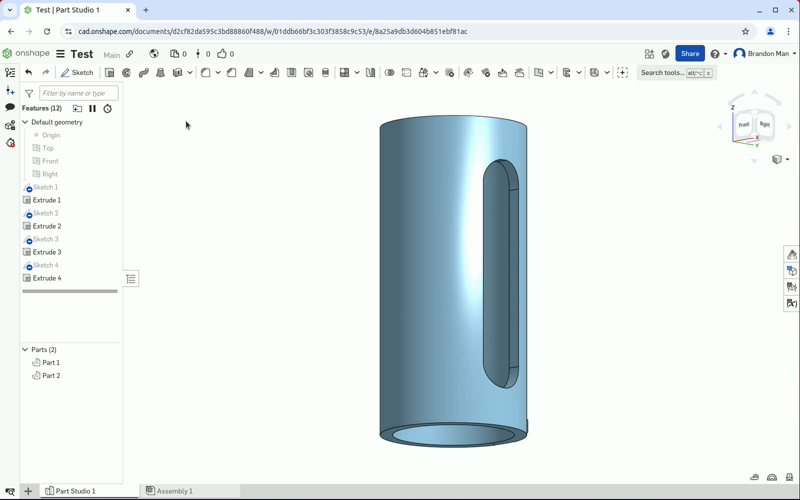
key(left, 3)
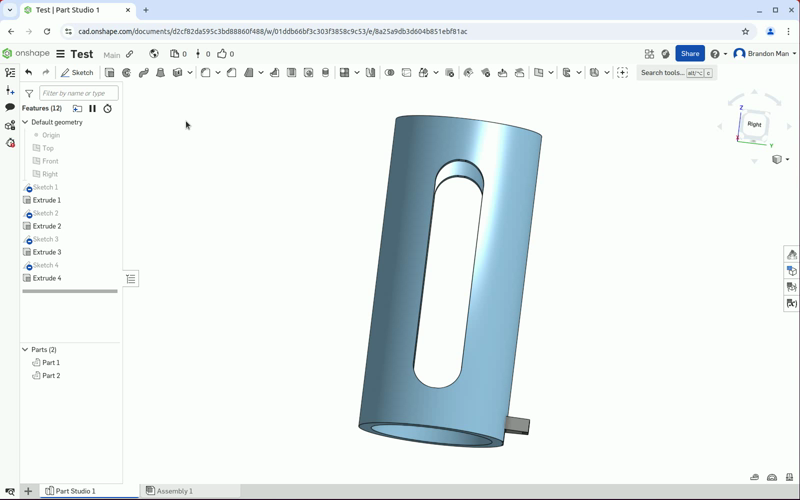
key(right, 3)
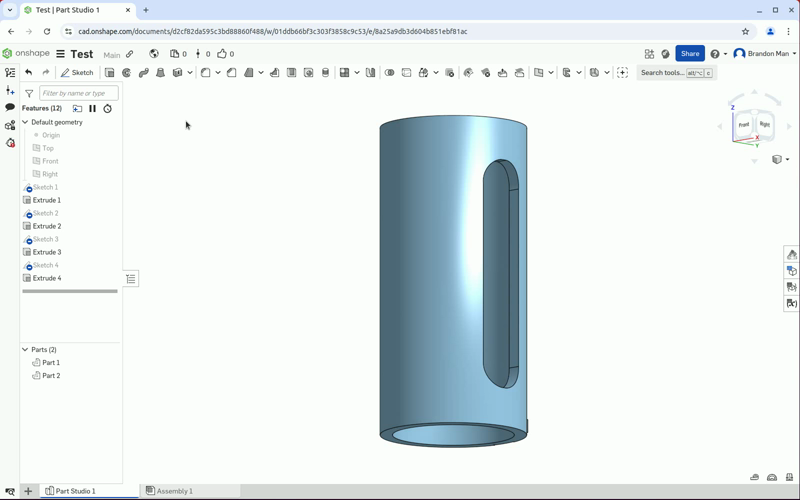
key(down, 3)
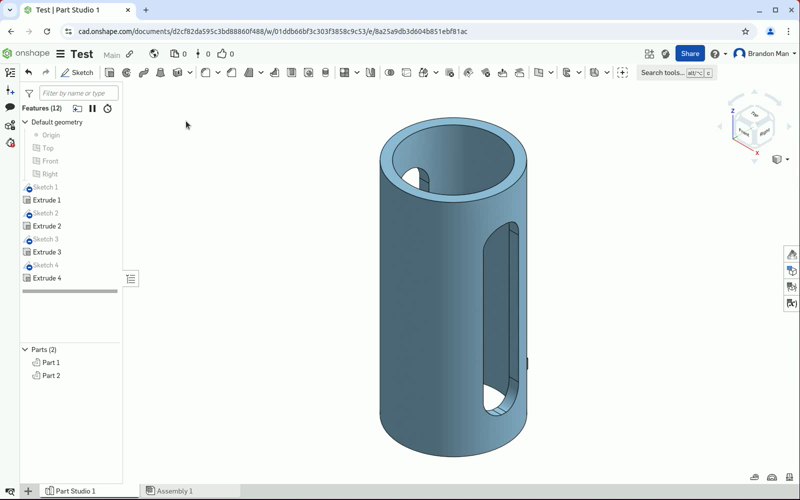
mouse_move(73, 189)
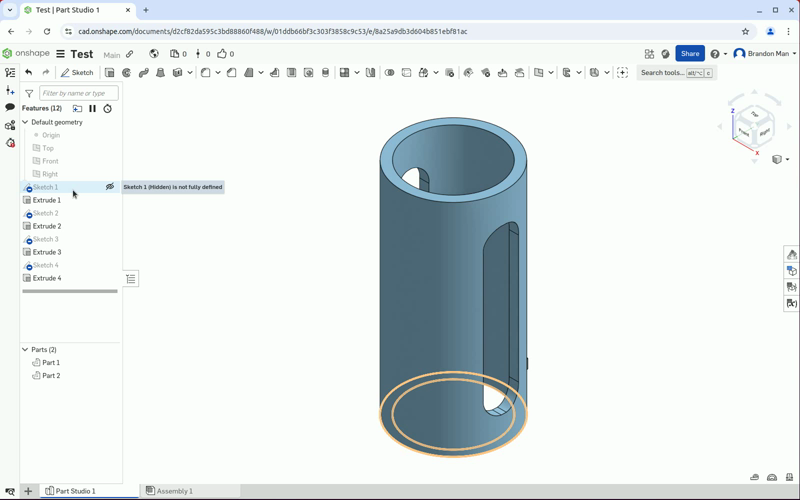
click(73, 189)